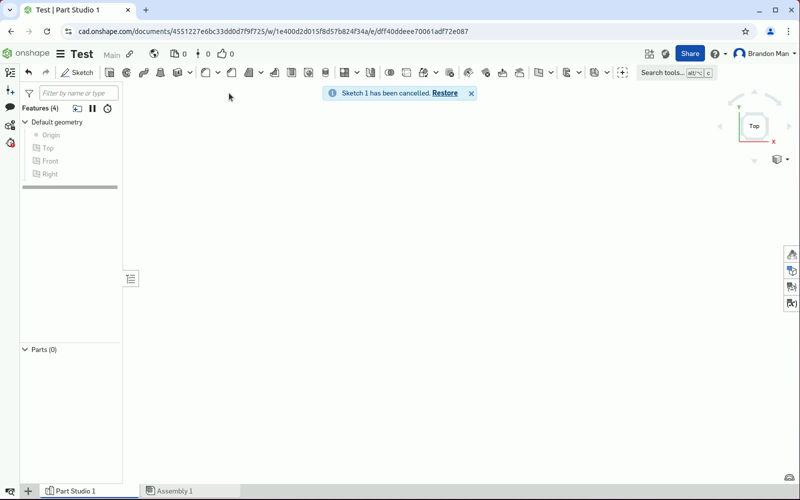
key(shift+h)
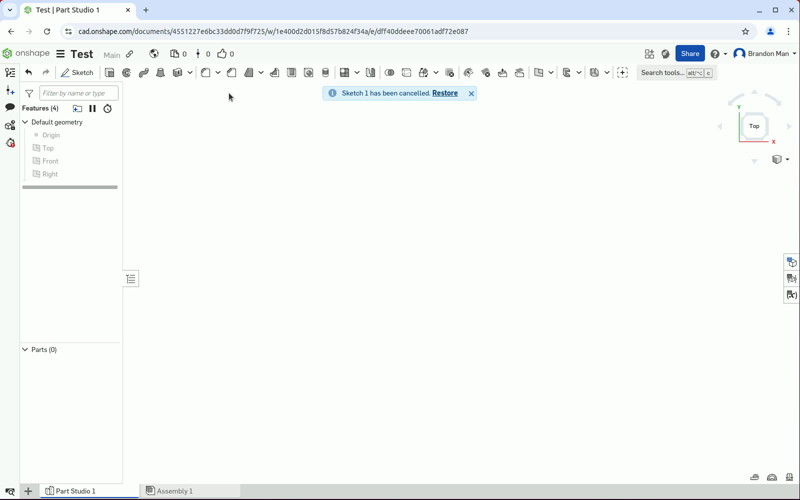
mouse_move(73, 352)
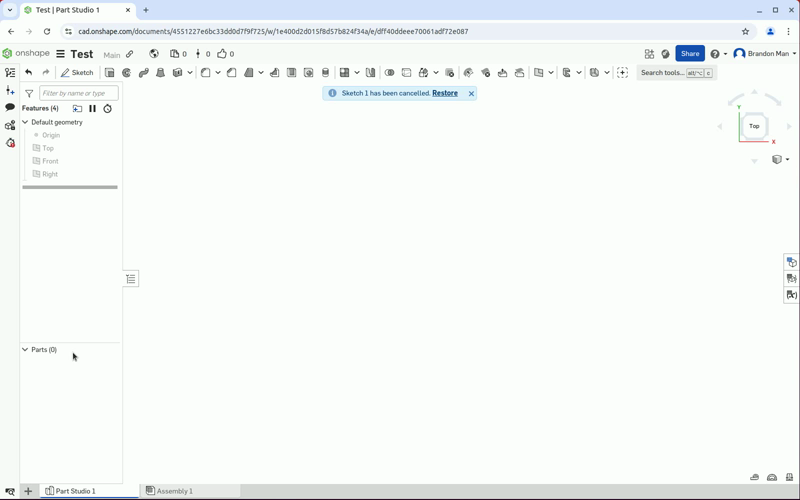
key(y)
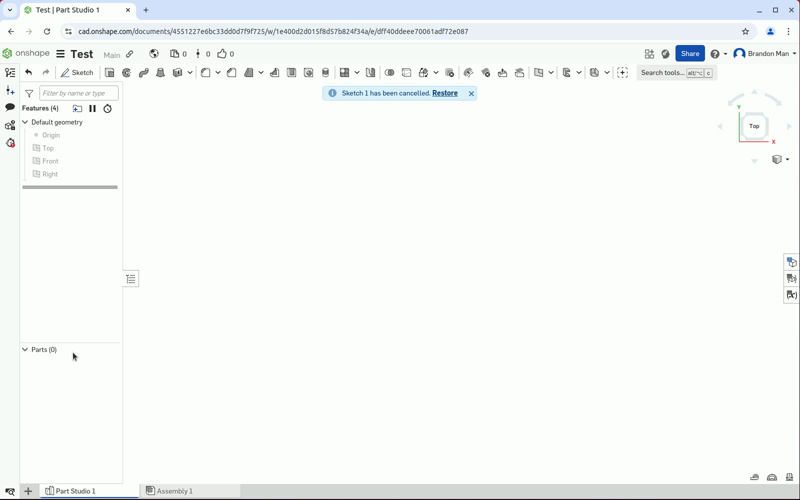
key(shift+p)
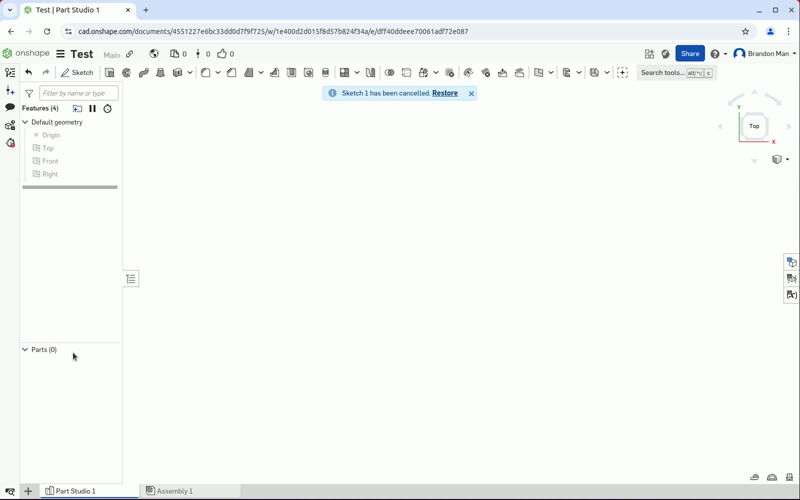
key(space)
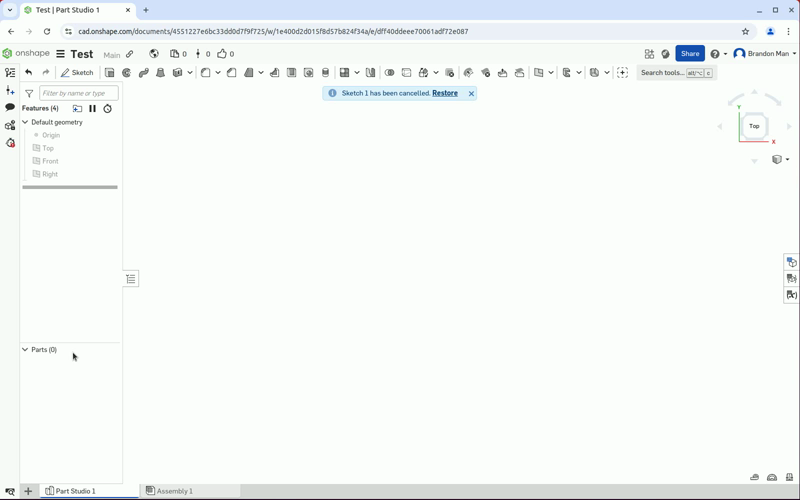
key_down(shift)
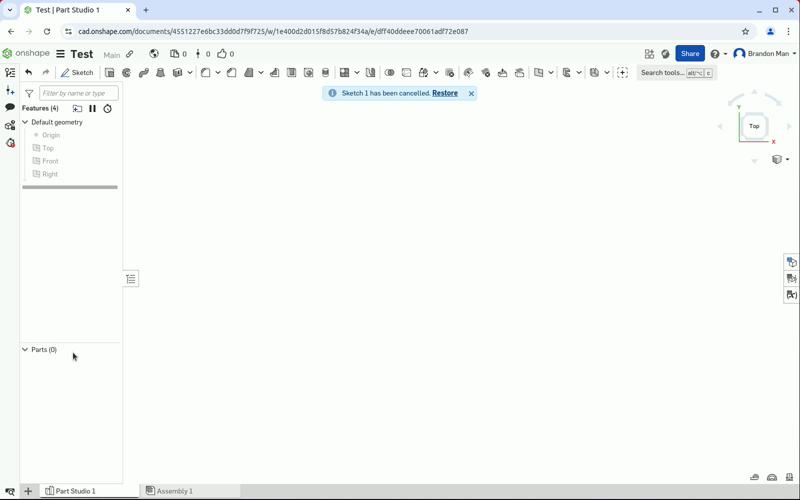
key(up)
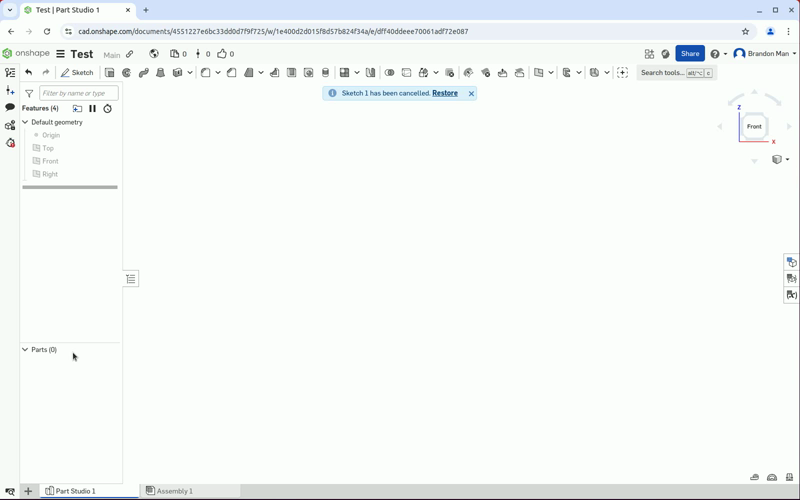
key_up(shift)
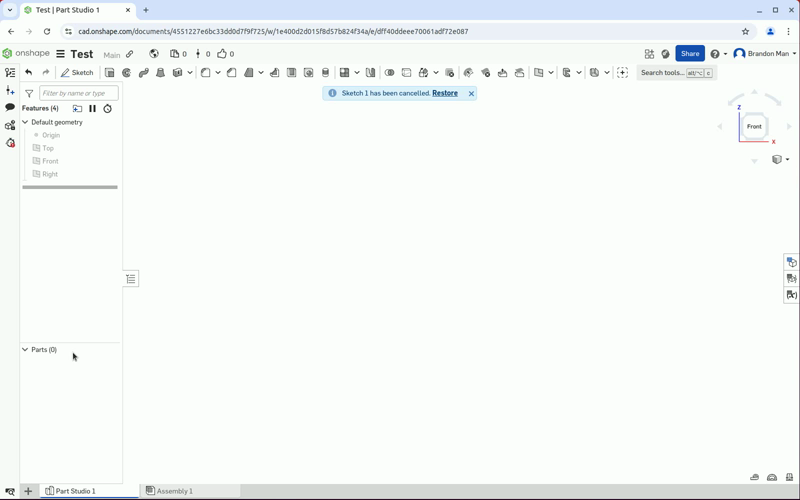
mouse_move(73, 352)
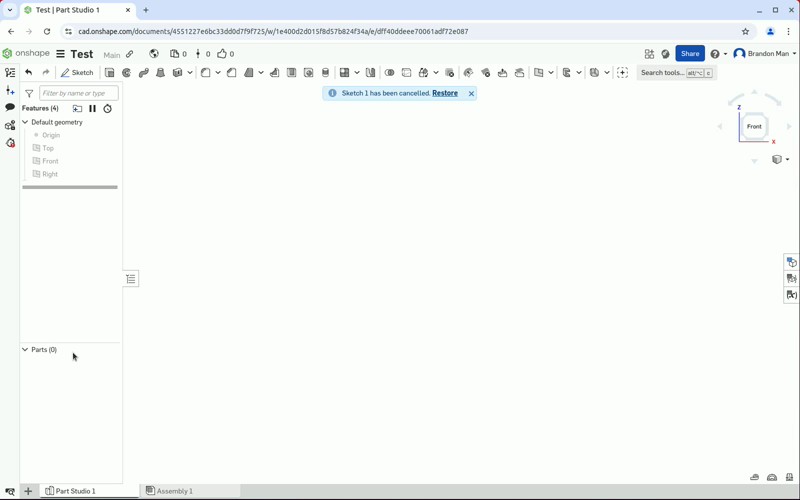
key(shift+y)
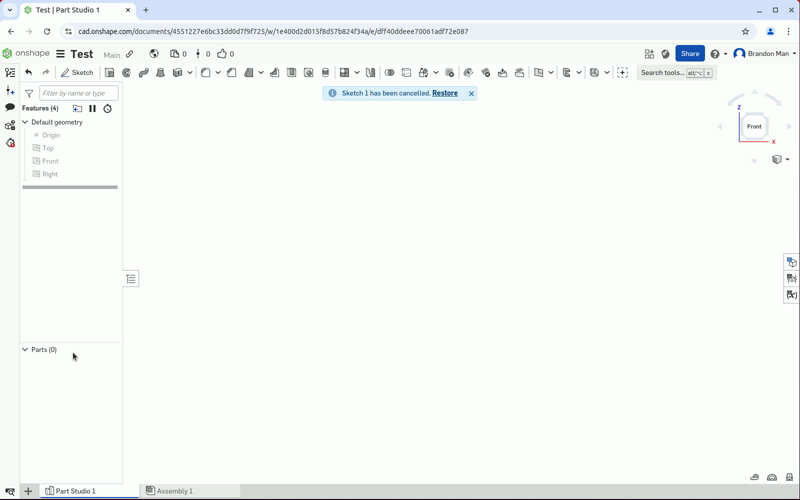
key(shift+s)
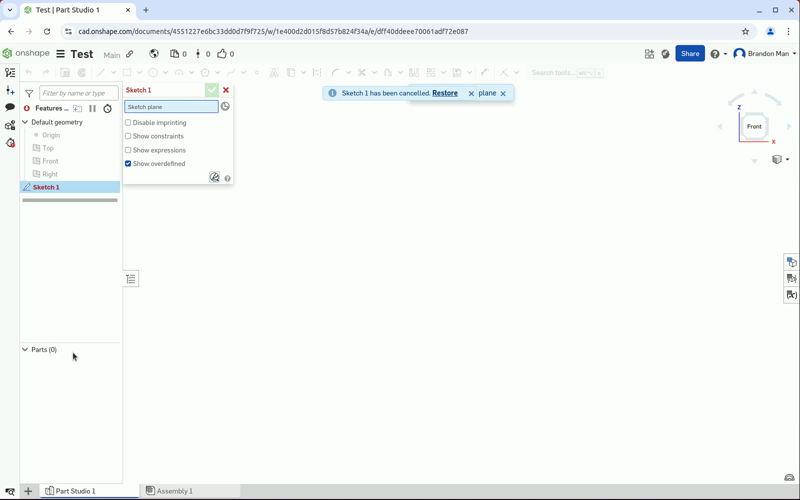
mouse_move(73, 163)
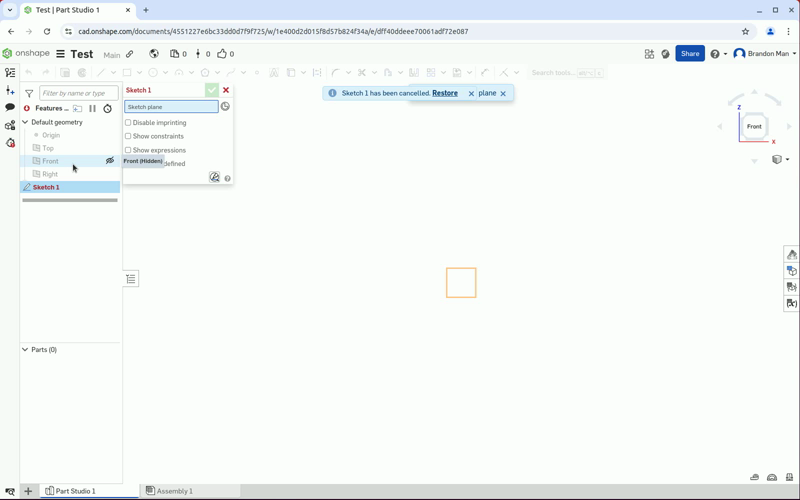
click(73, 163)
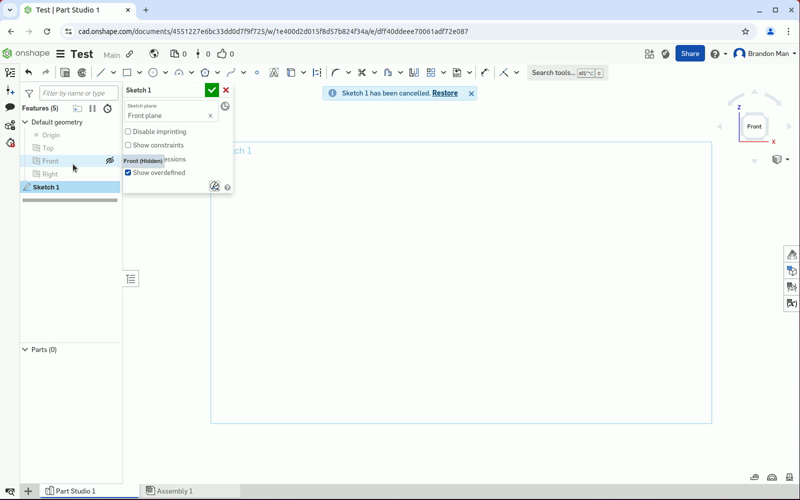
mouse_move(73, 352)
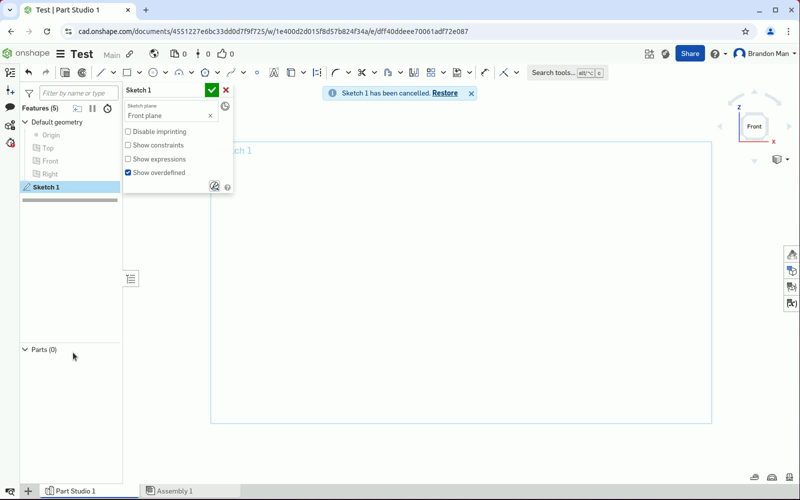
key(y)
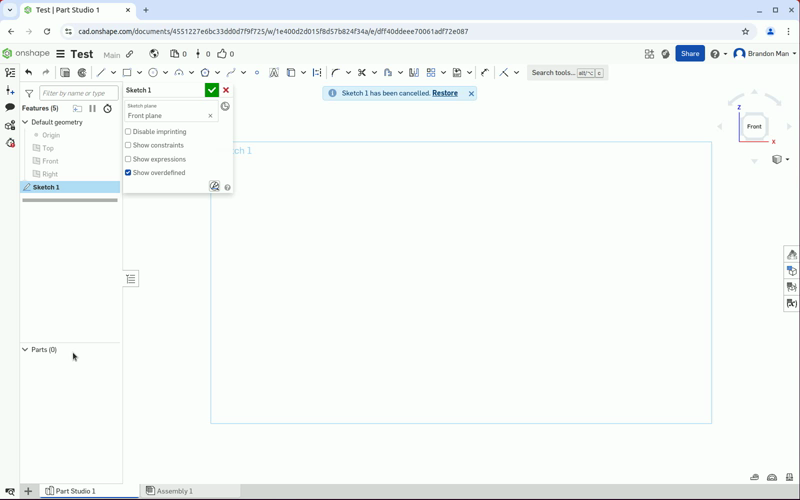
key(a)
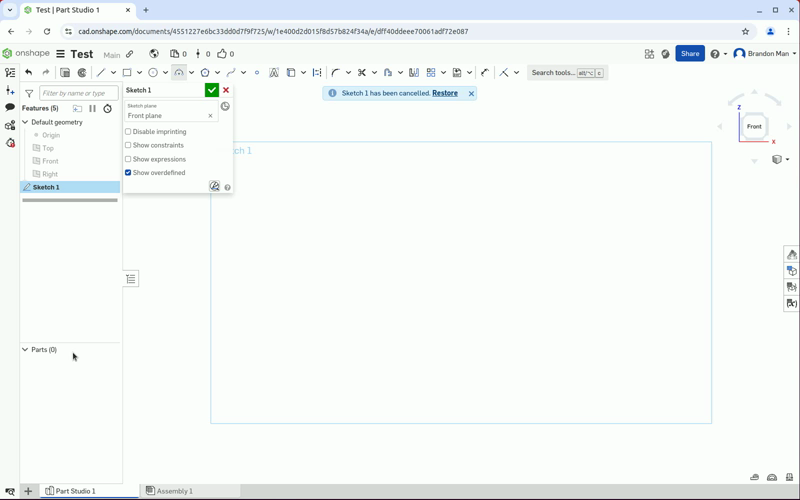
key_down(shift)
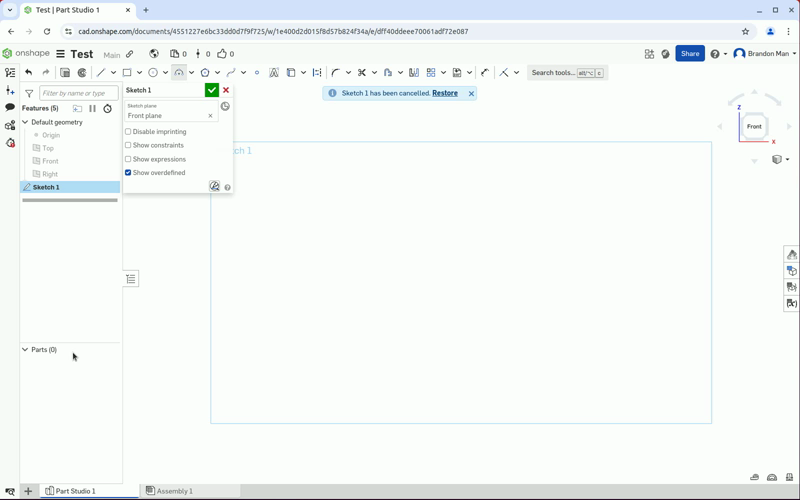
mouse_move(348, 352)
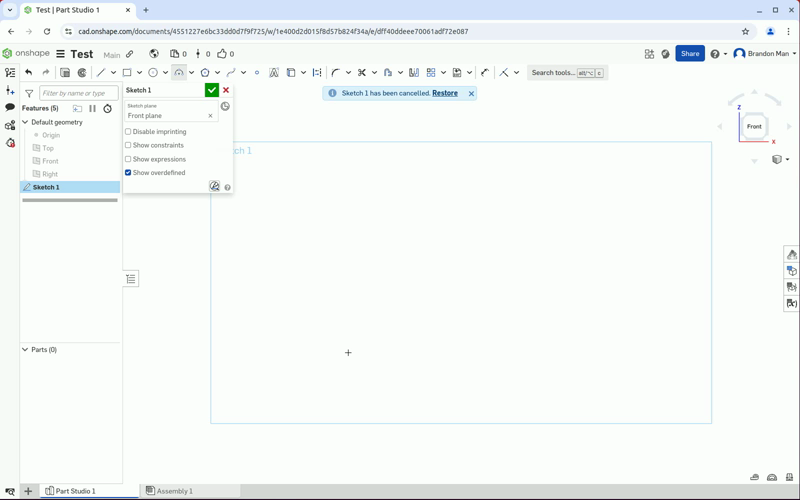
click(348, 352)
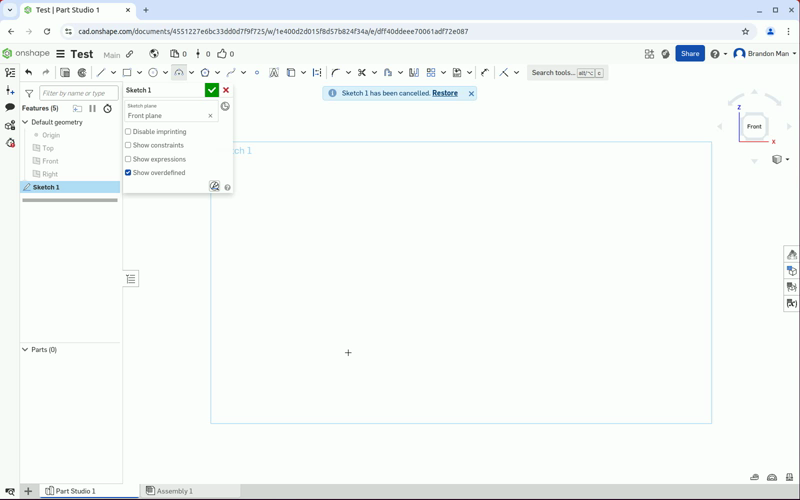
key_up(shift)
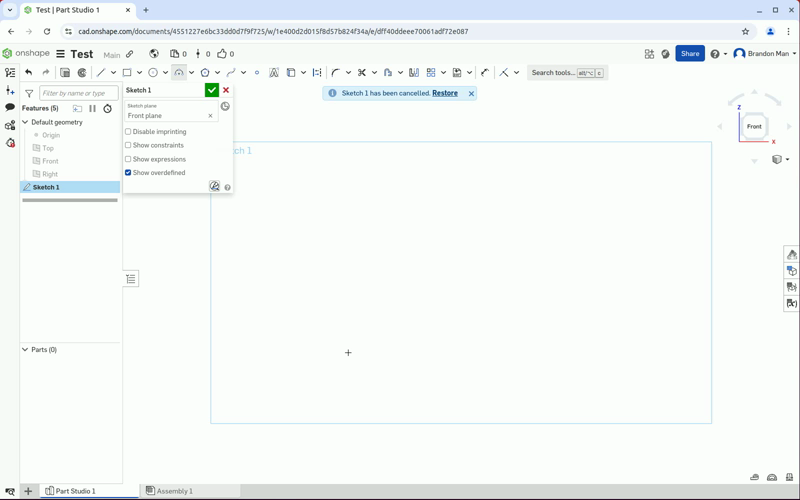
key_down(shift)
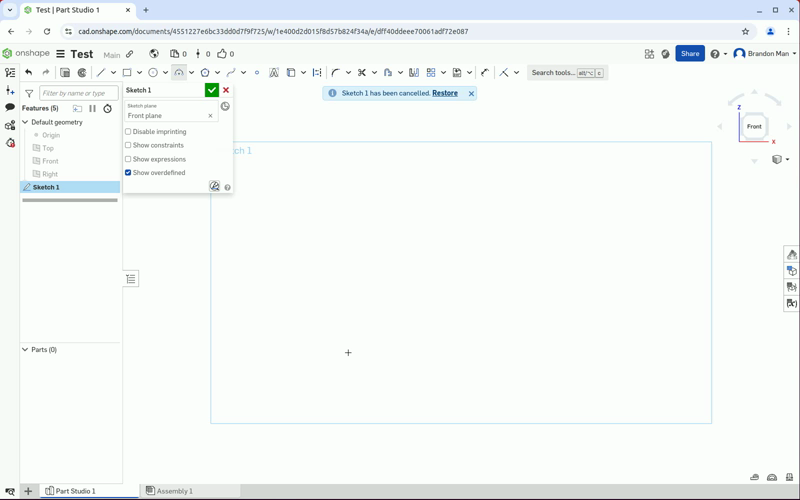
mouse_move(350, 354)
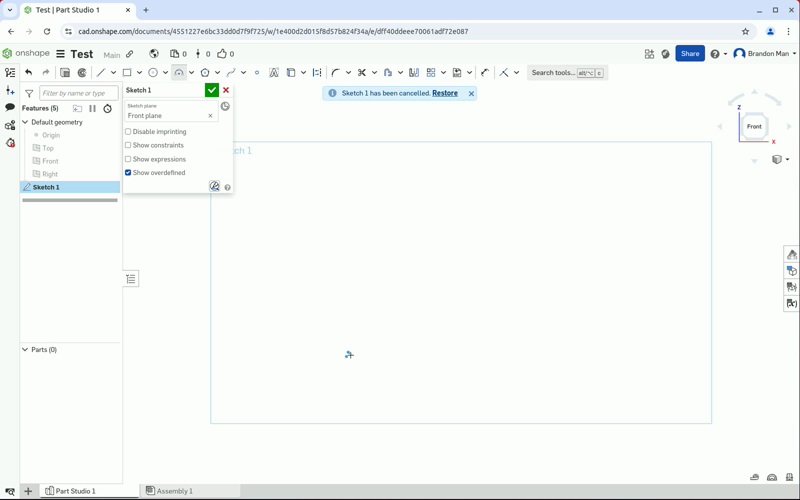
scroll(6)
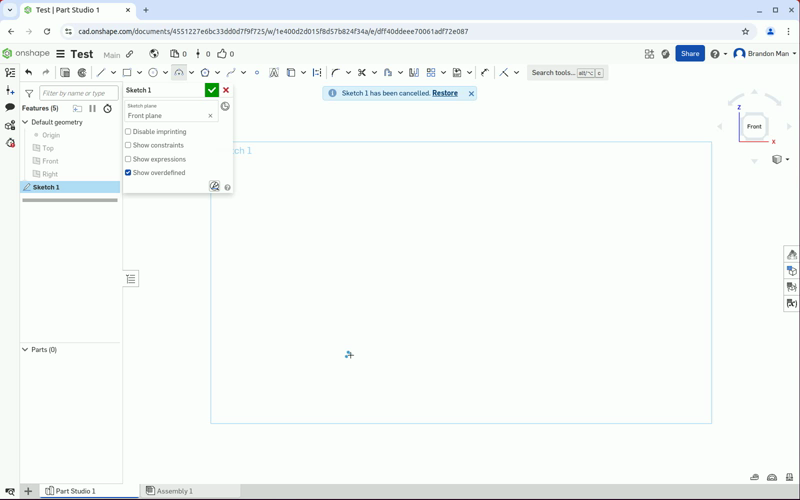
scroll(6)
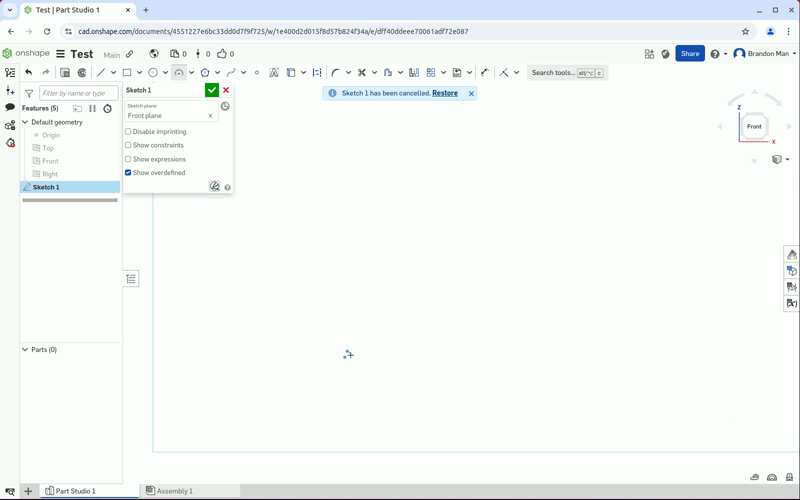
scroll(6)
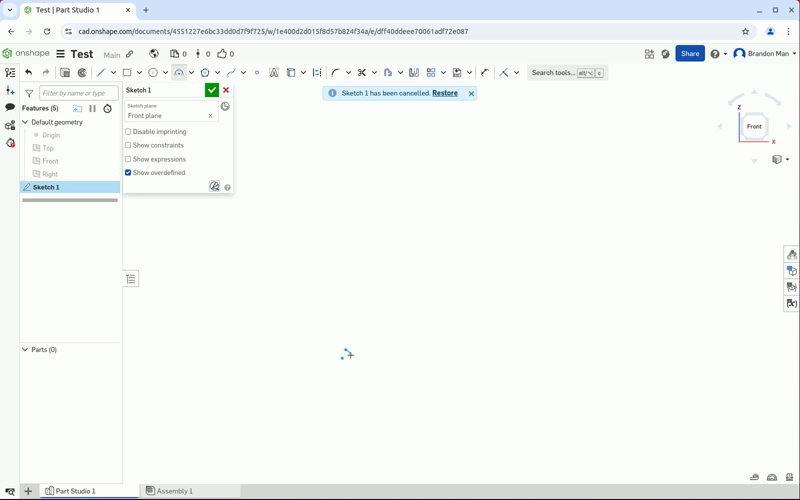
scroll(6)
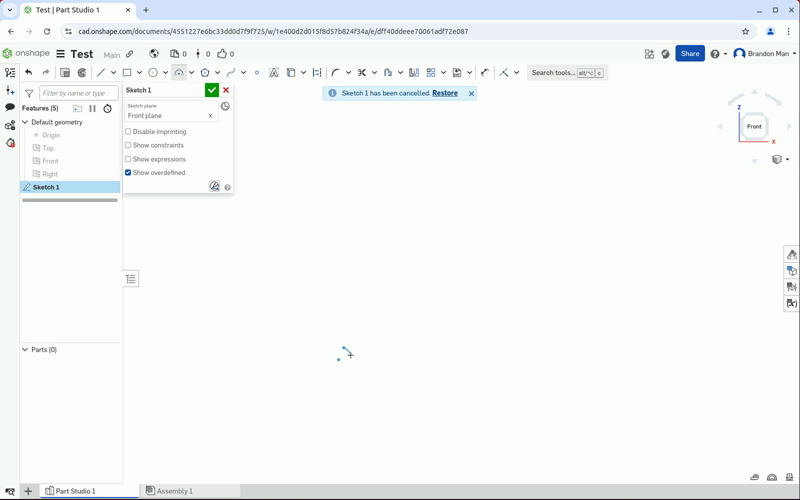
scroll(6)
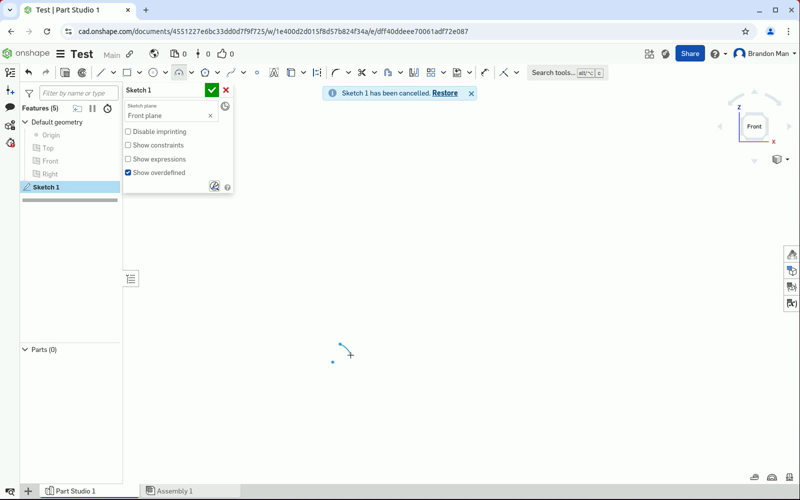
scroll(6)
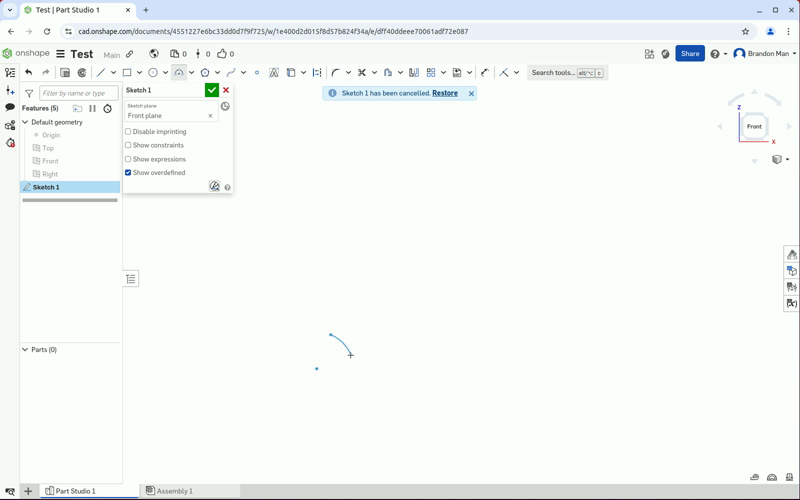
scroll(6)
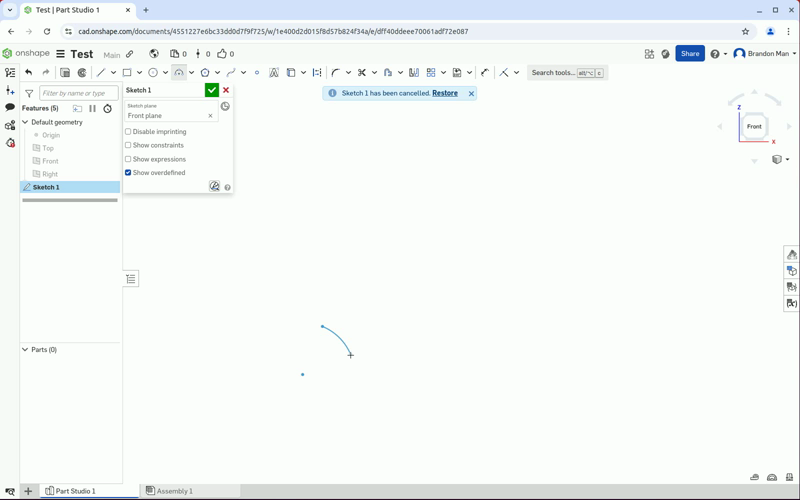
click(350, 354)
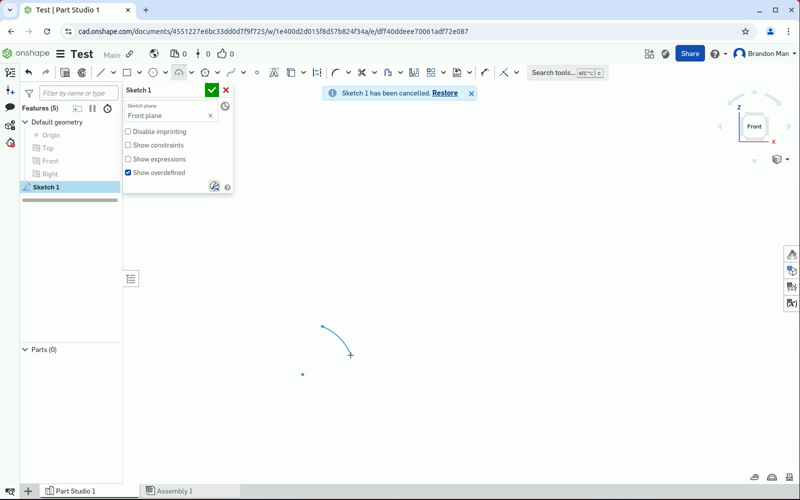
scroll(-6)
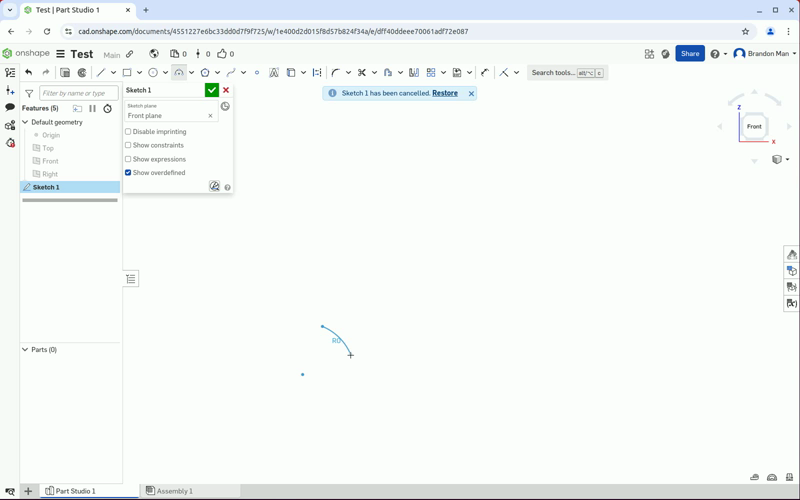
scroll(-6)
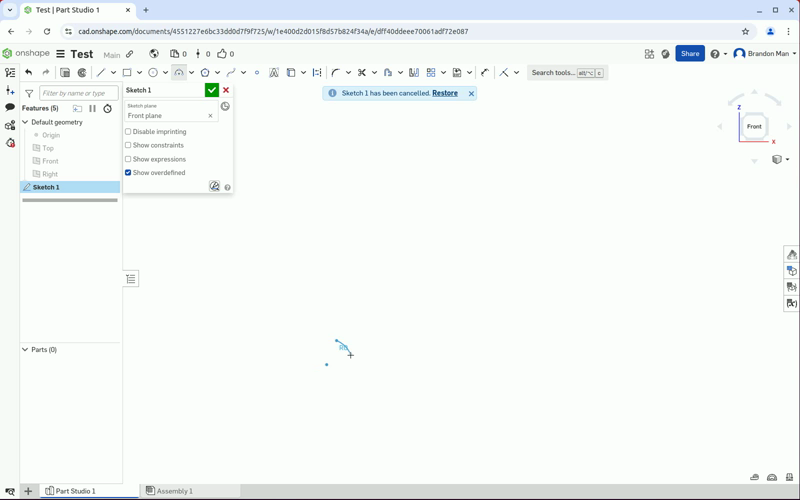
scroll(-6)
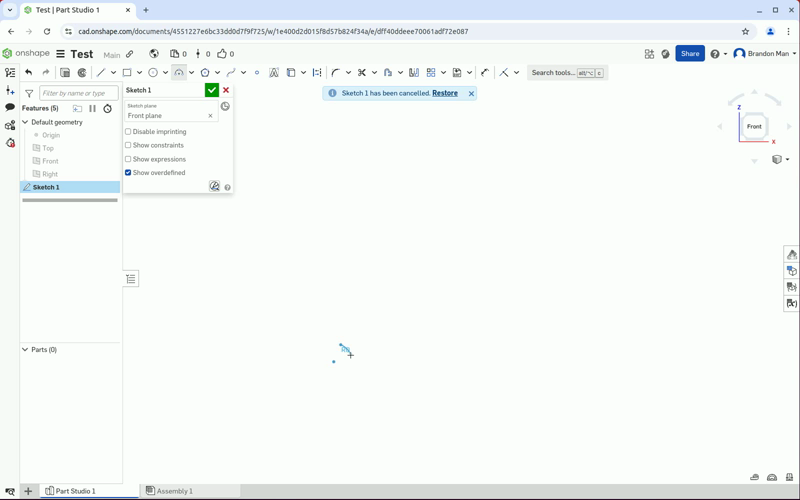
scroll(-6)
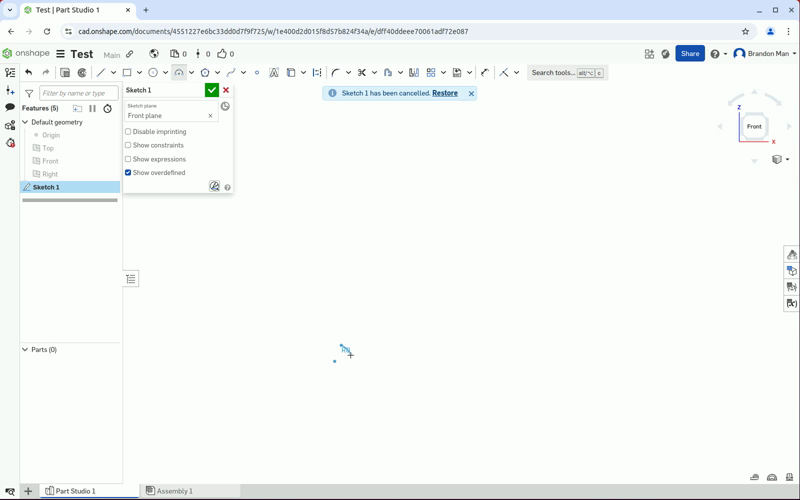
scroll(-6)
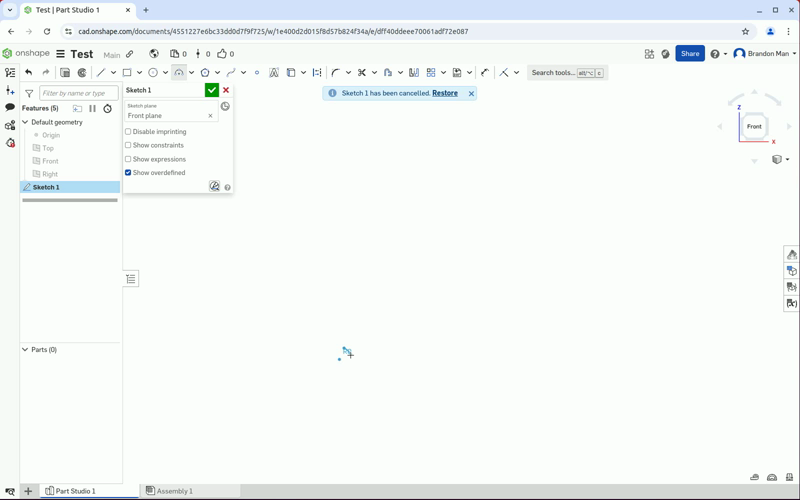
scroll(-6)
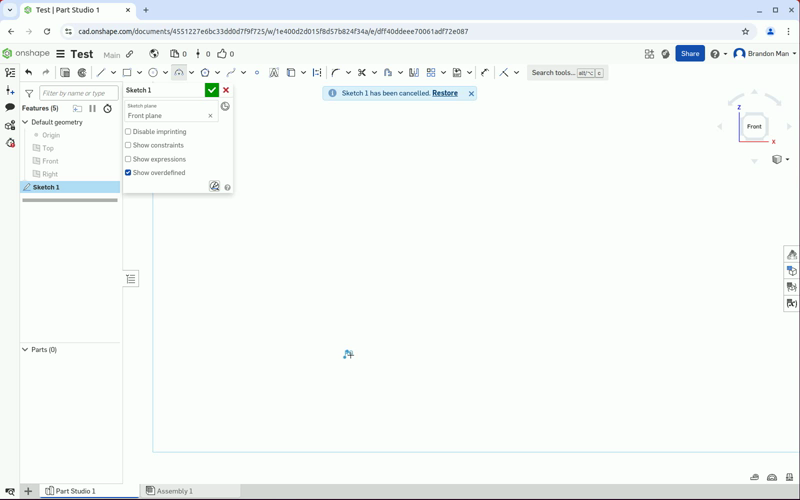
scroll(-6)
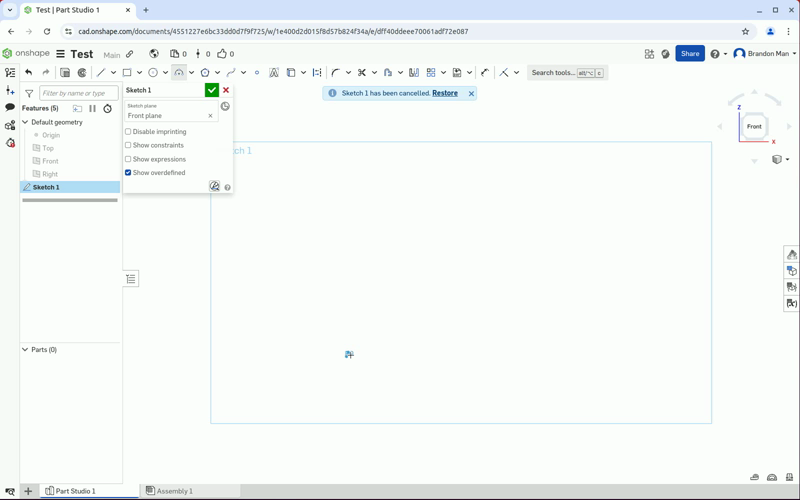
mouse_move(348, 353)
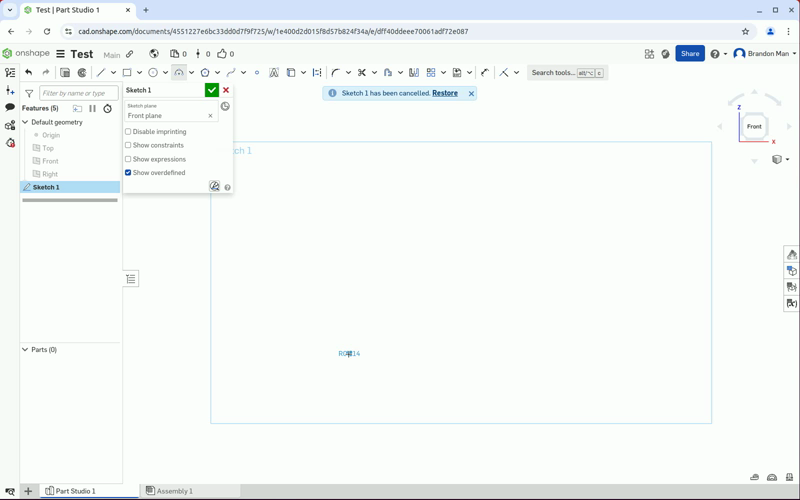
scroll(6)
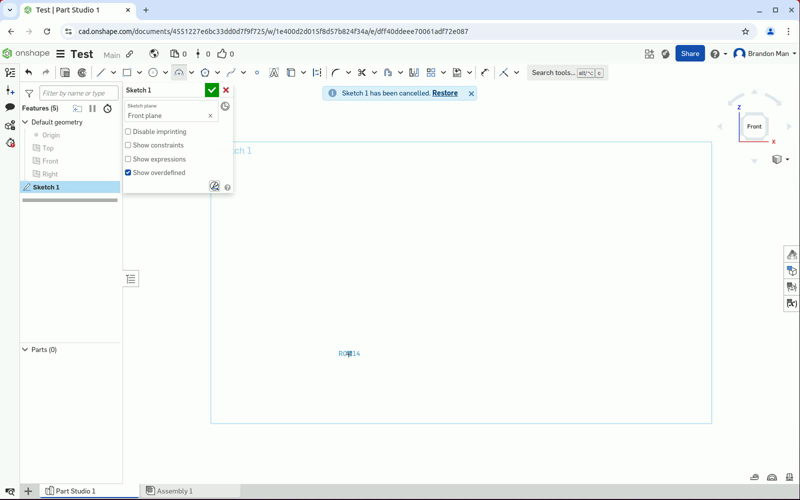
scroll(6)
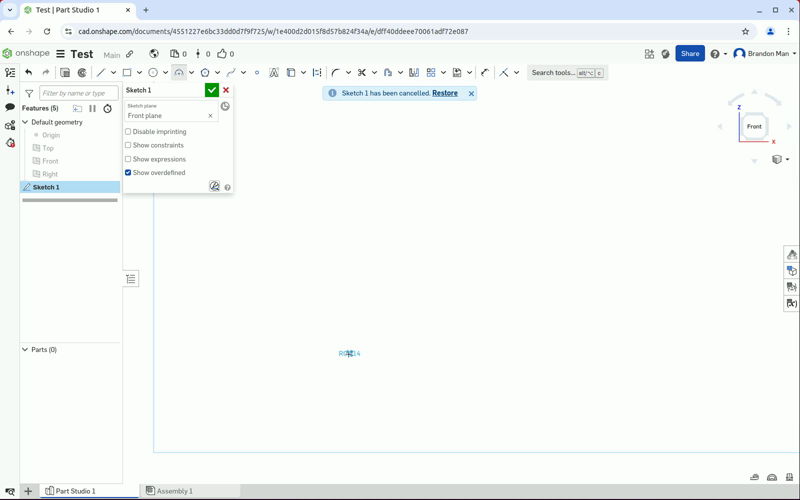
scroll(6)
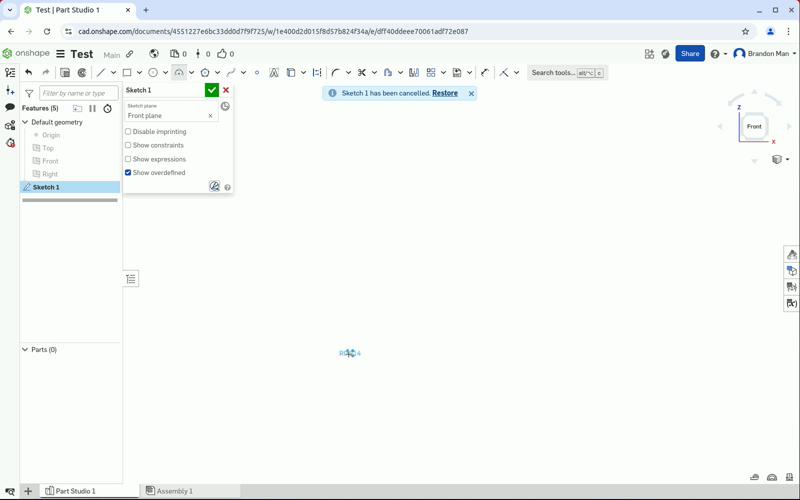
scroll(6)
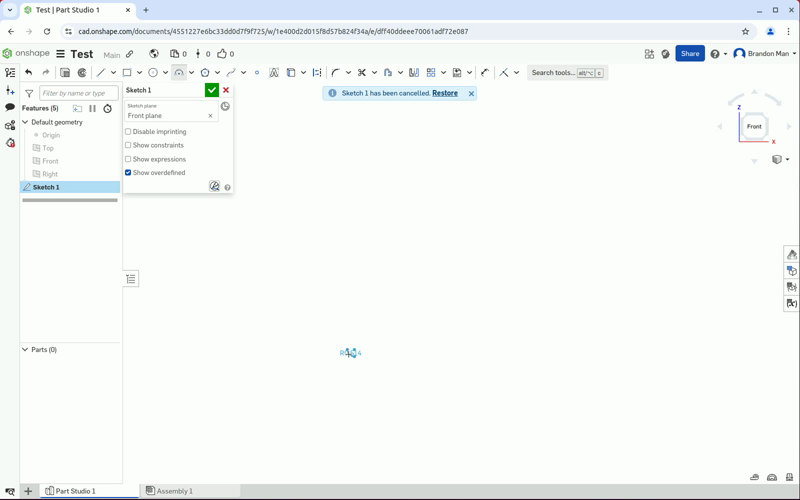
scroll(6)
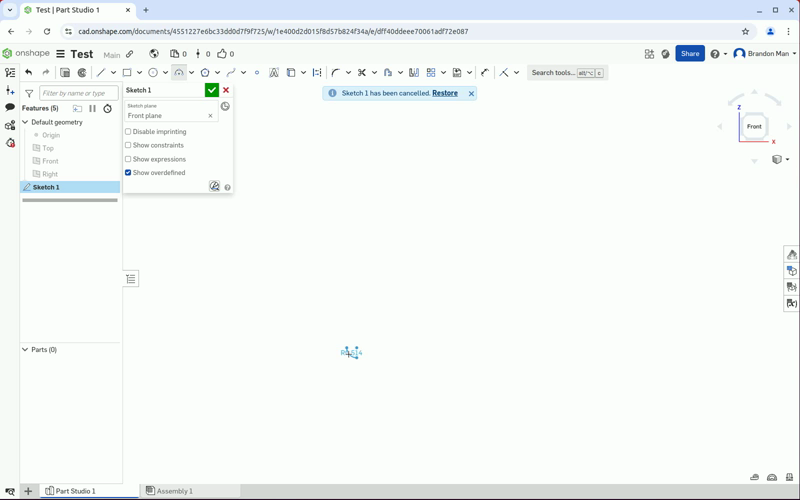
scroll(6)
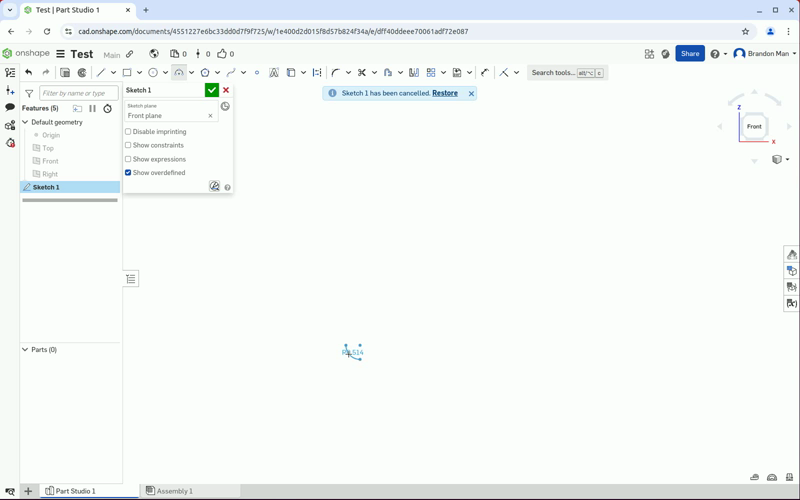
scroll(6)
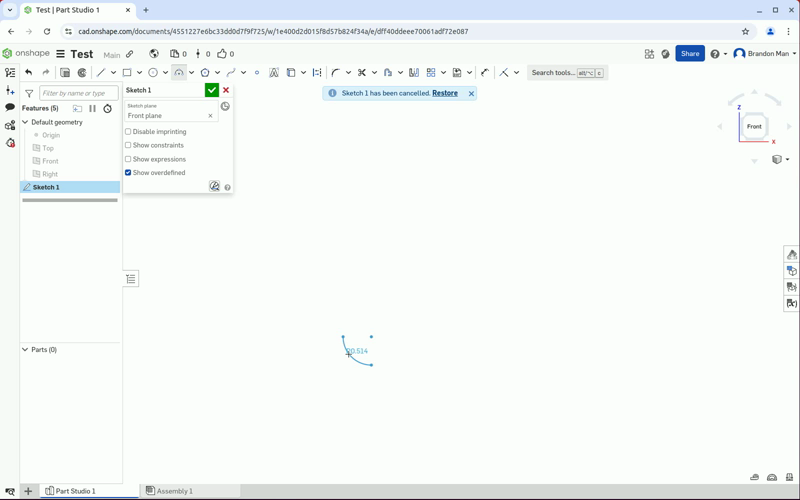
click(348, 353)
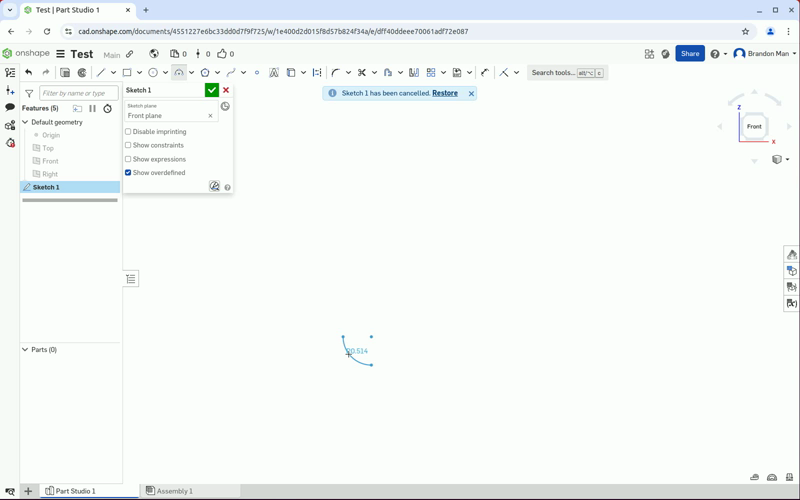
scroll(-6)
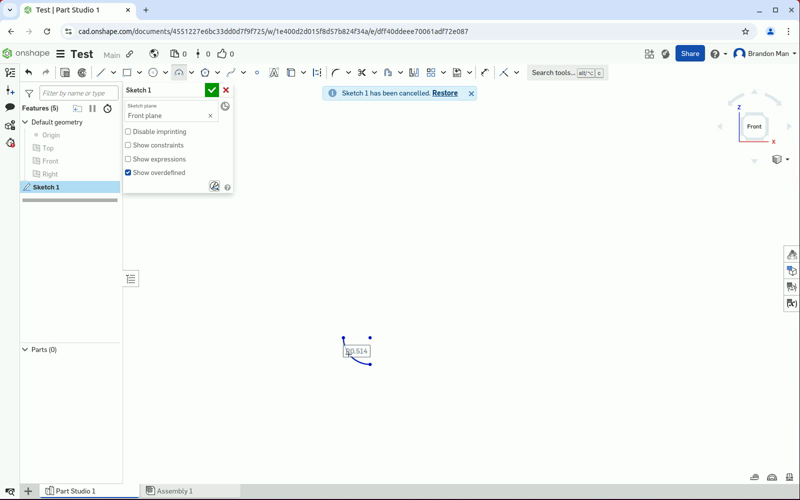
scroll(-6)
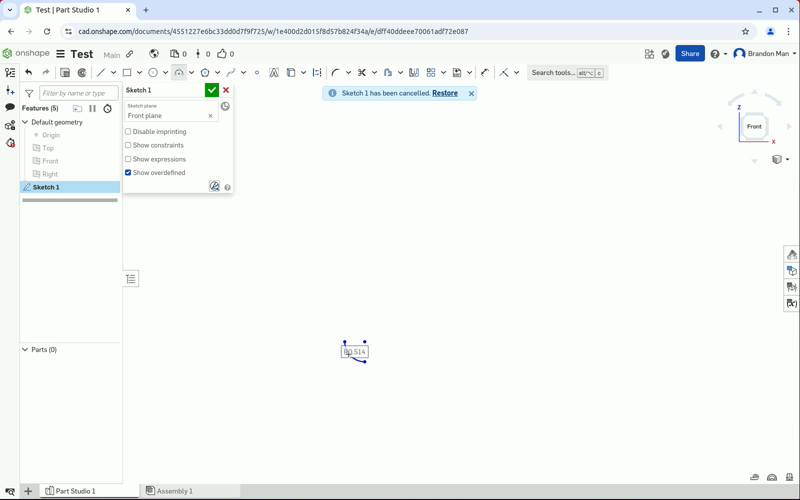
scroll(-6)
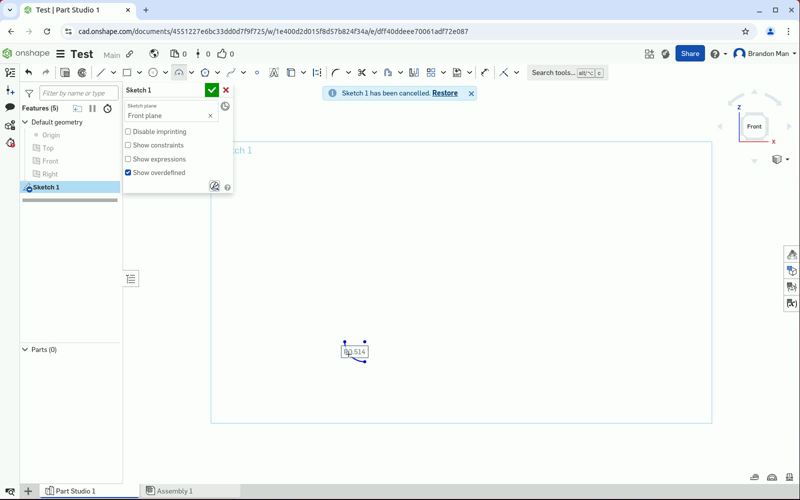
scroll(-6)
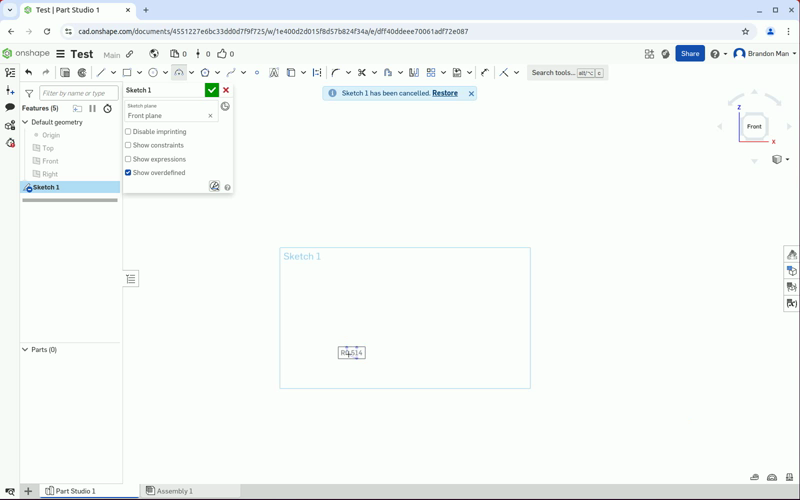
scroll(-6)
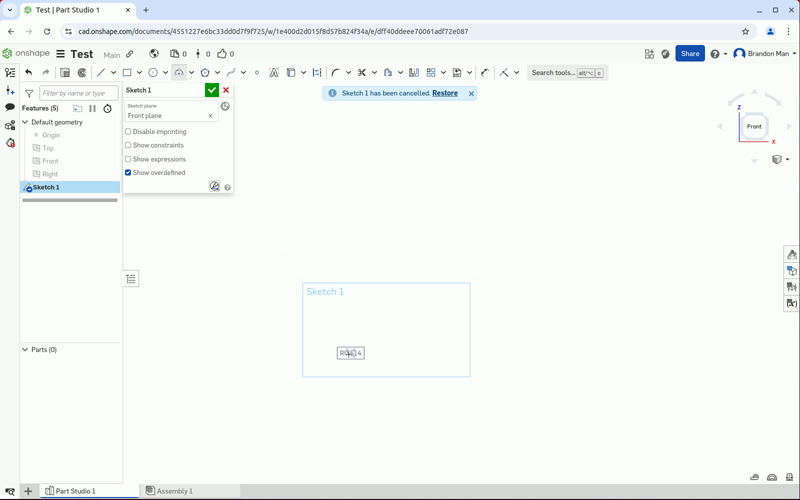
scroll(-6)
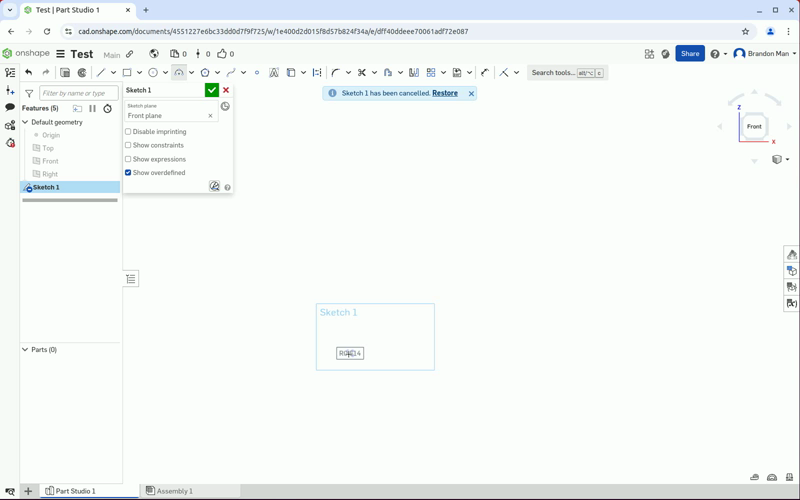
scroll(-6)
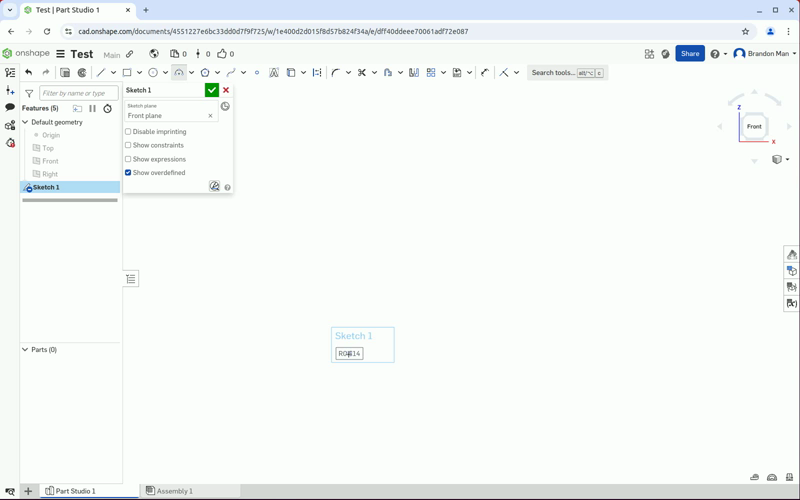
key_up(shift)
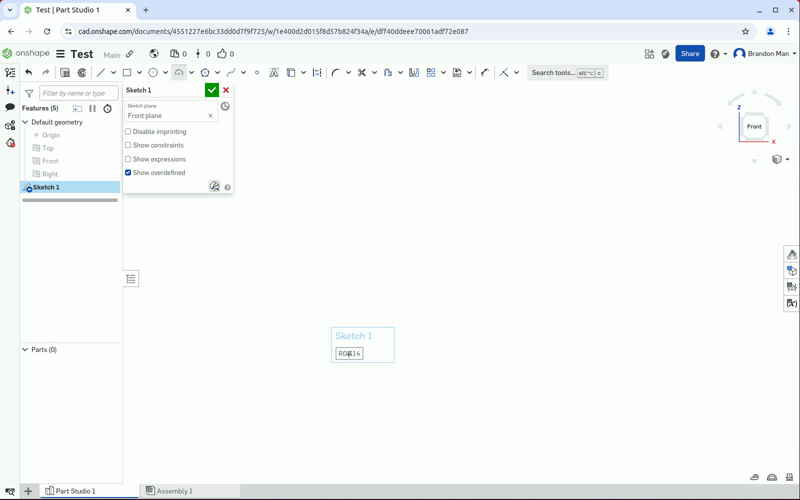
key(esc)
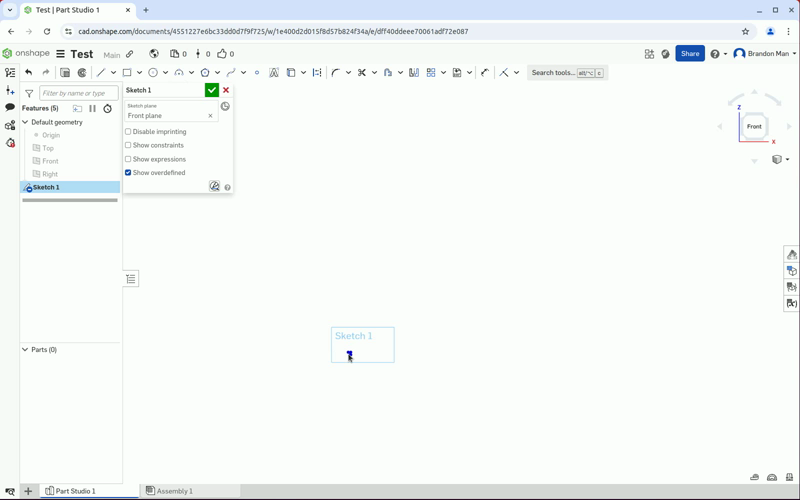
key(l)
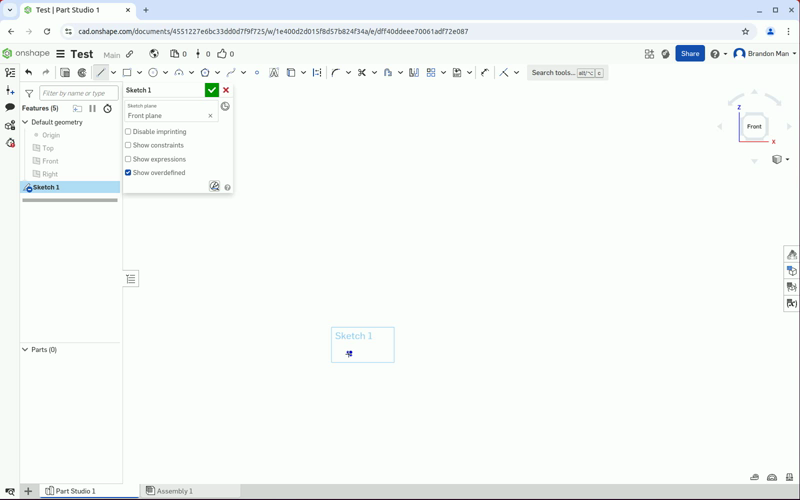
mouse_move(350, 354)
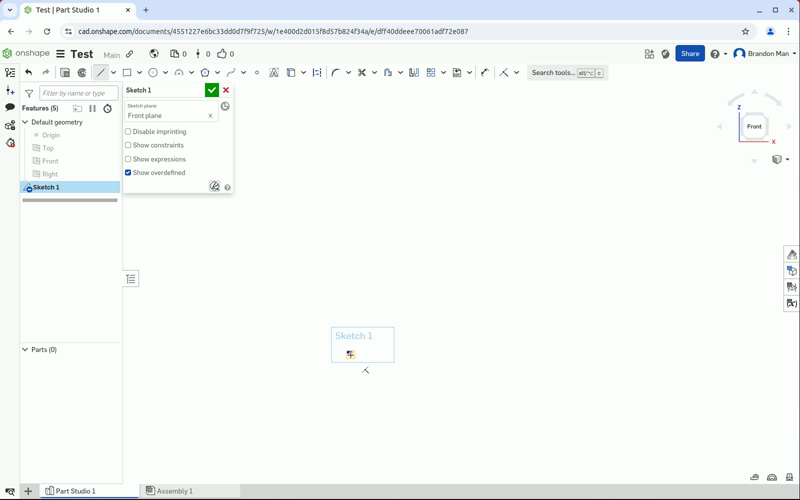
scroll(6)
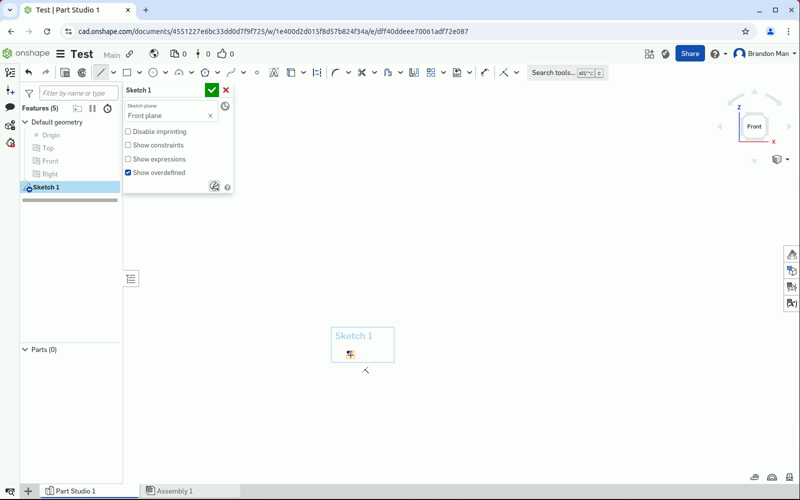
scroll(6)
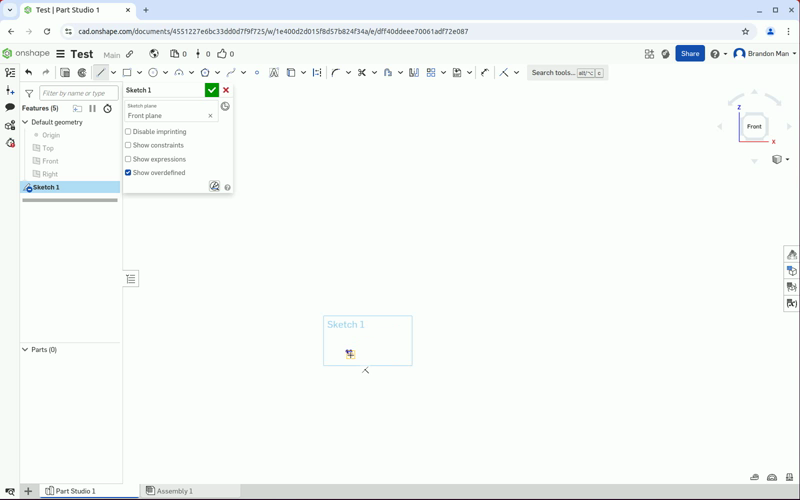
scroll(6)
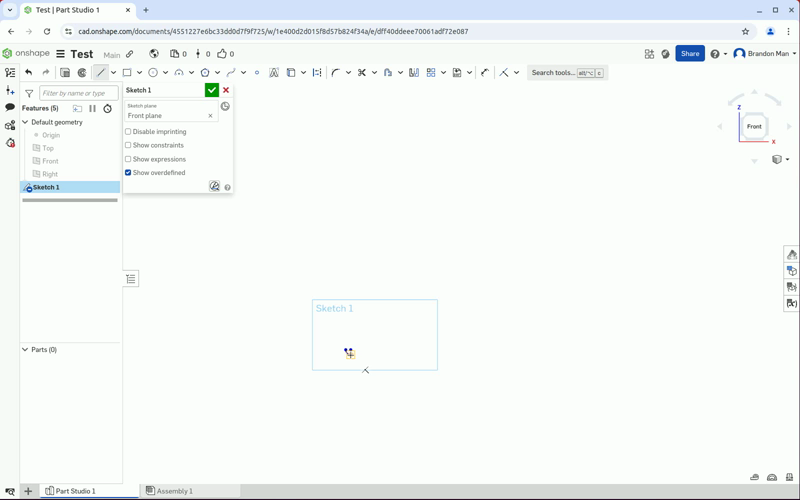
scroll(6)
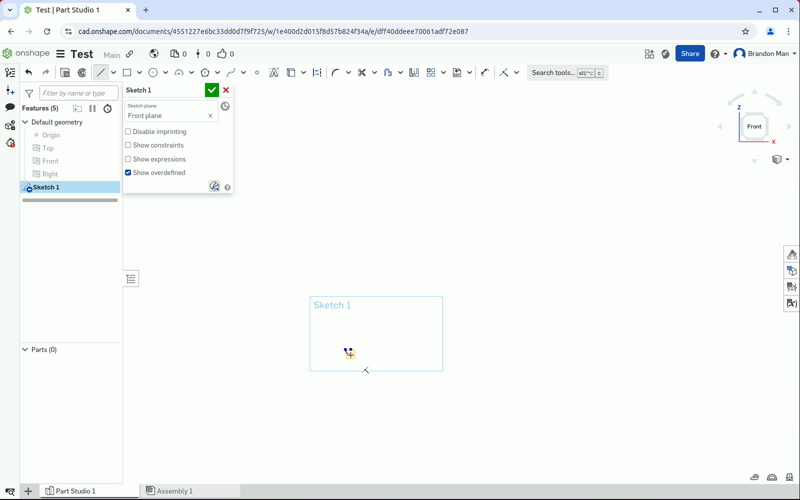
scroll(6)
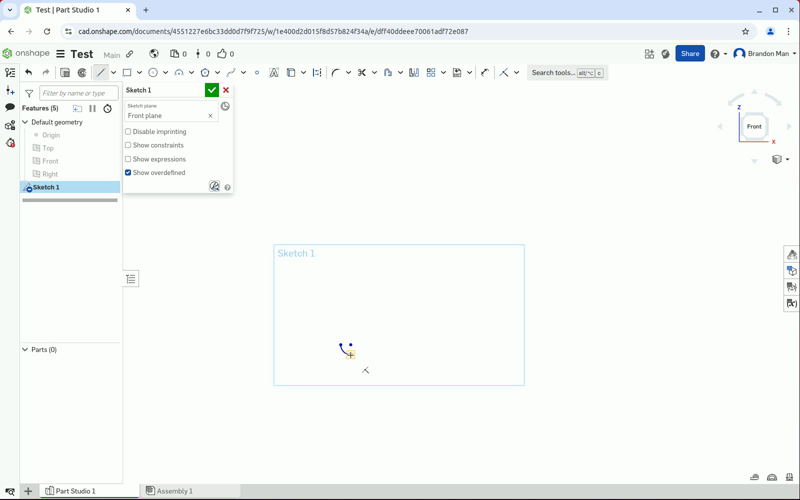
scroll(6)
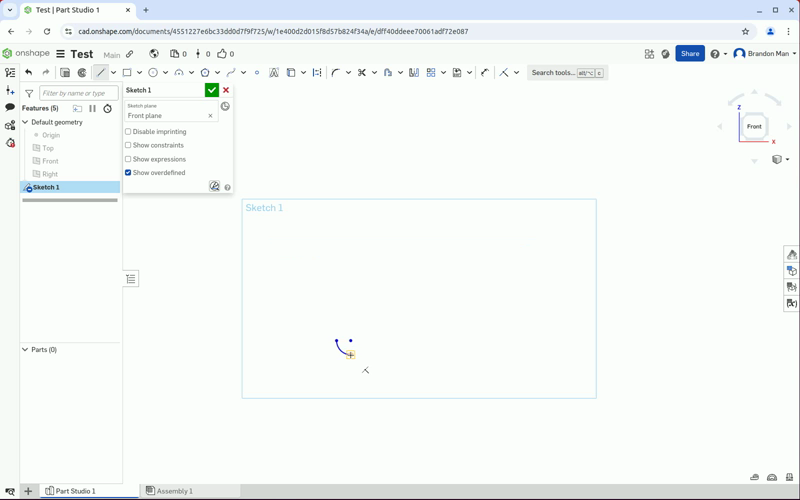
scroll(6)
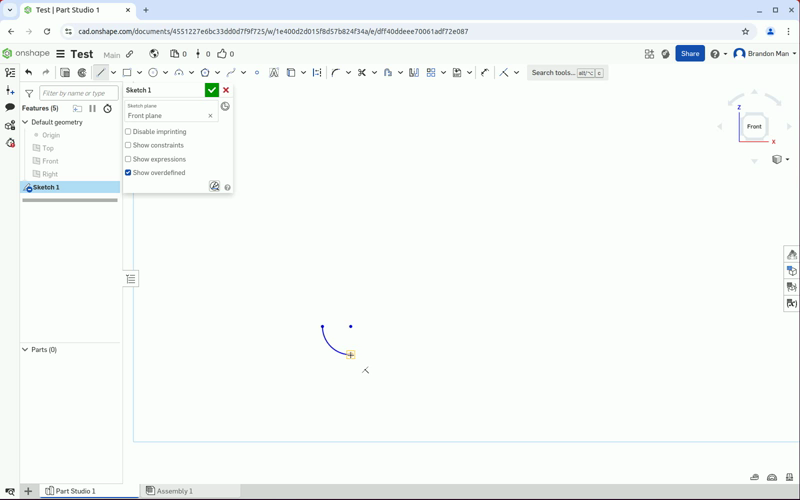
click(350, 354)
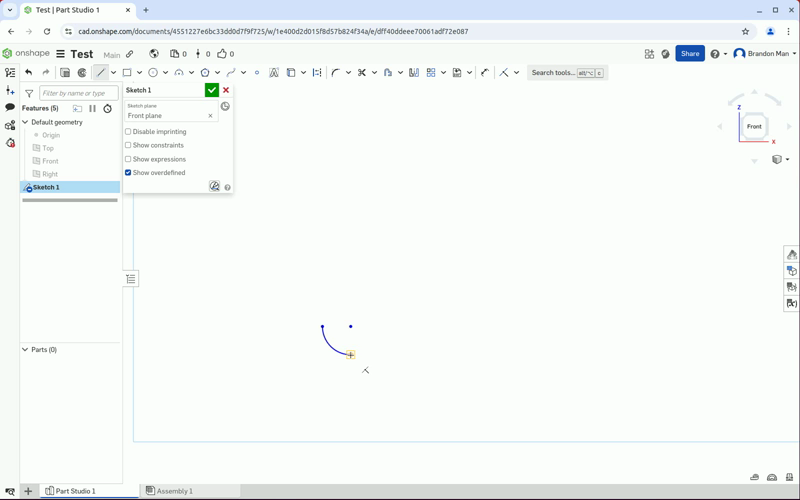
scroll(-6)
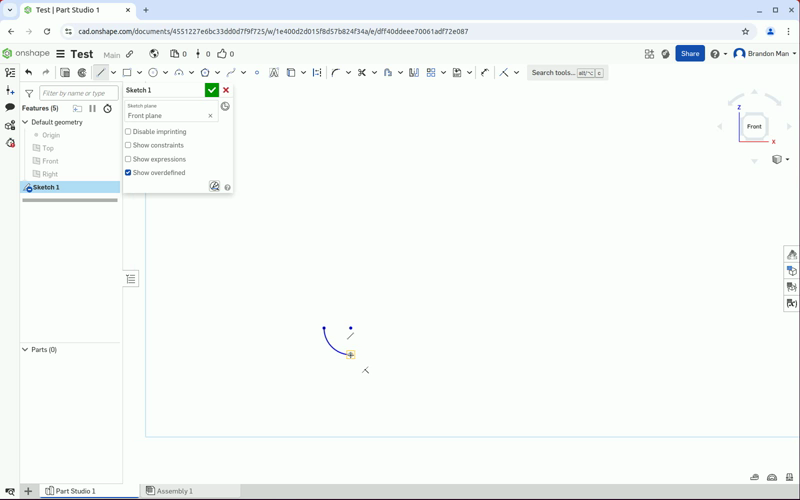
scroll(-6)
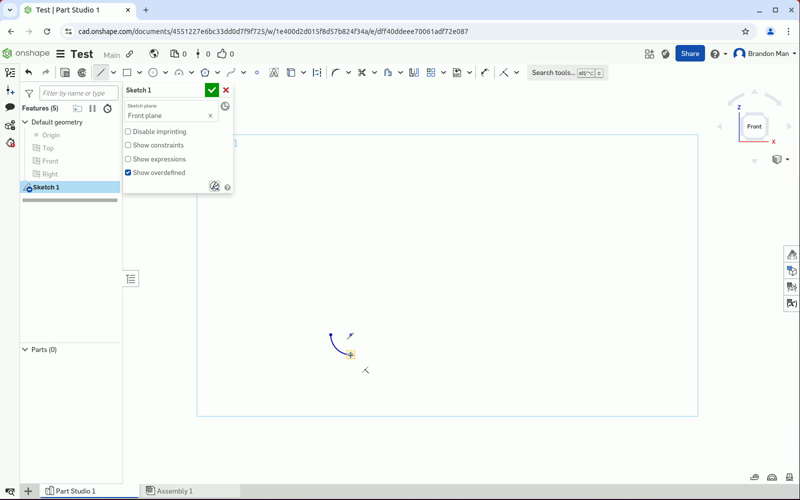
scroll(-6)
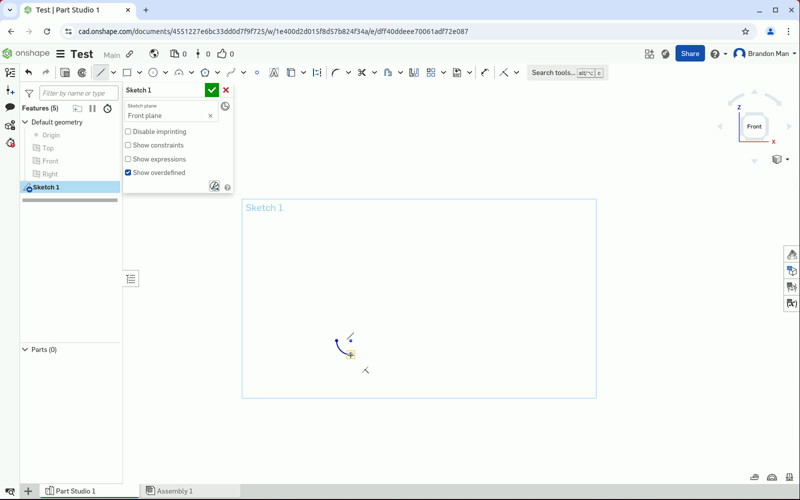
scroll(-6)
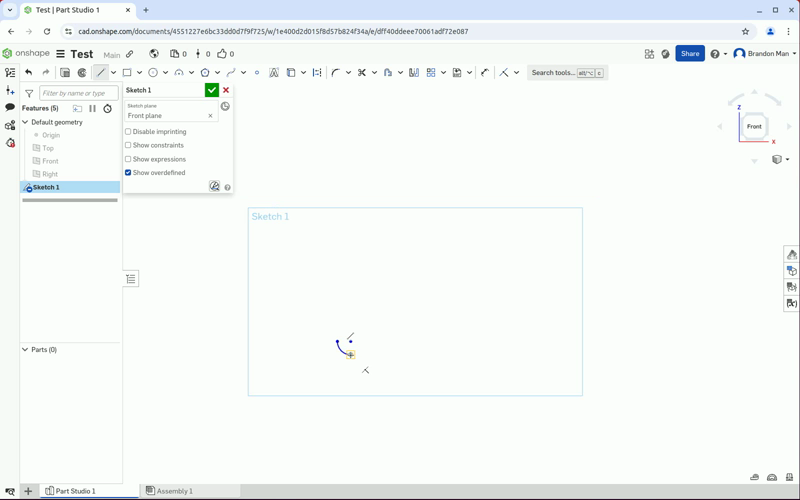
scroll(-6)
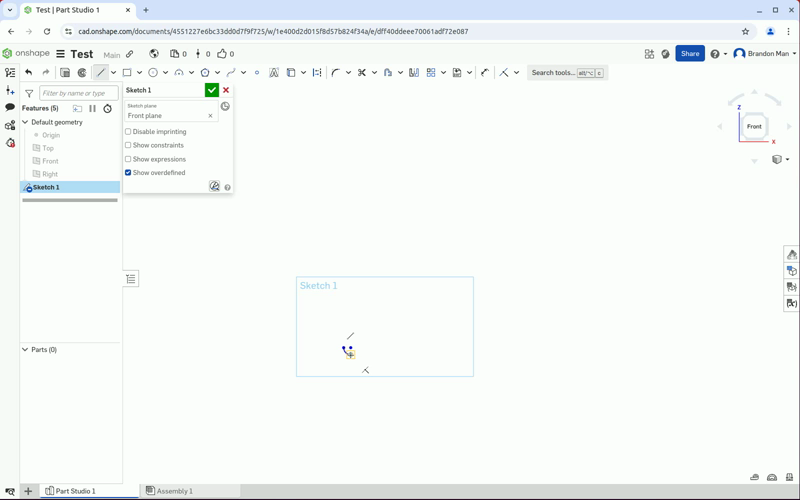
scroll(-6)
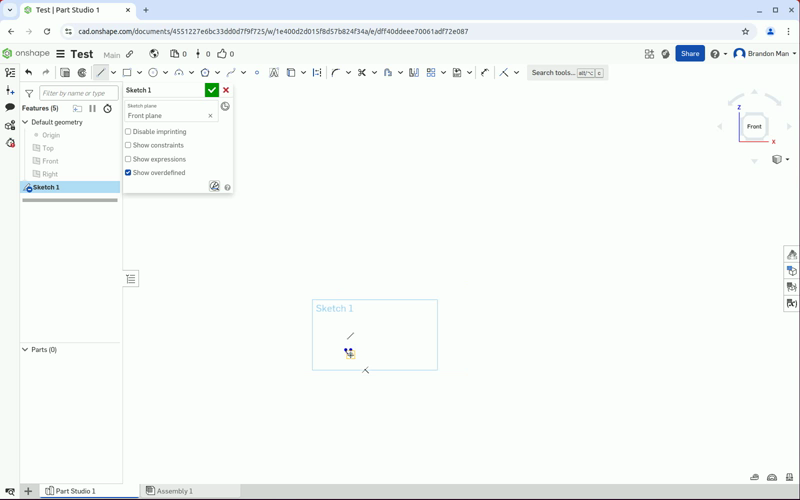
scroll(-6)
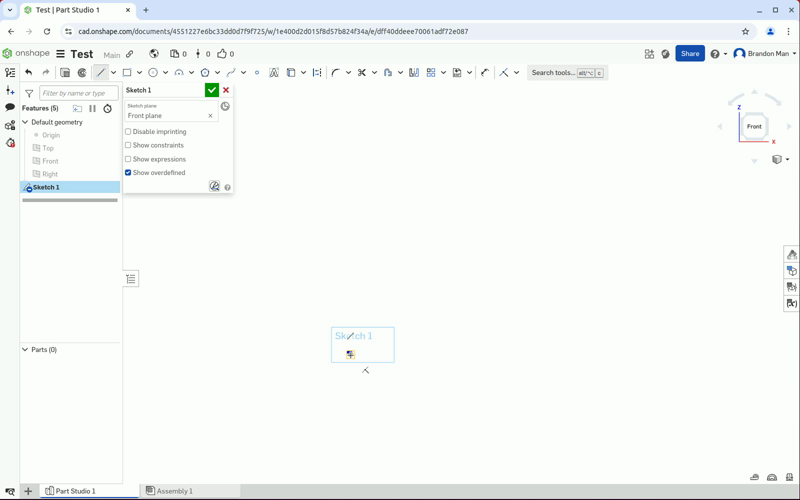
key_down(shift)
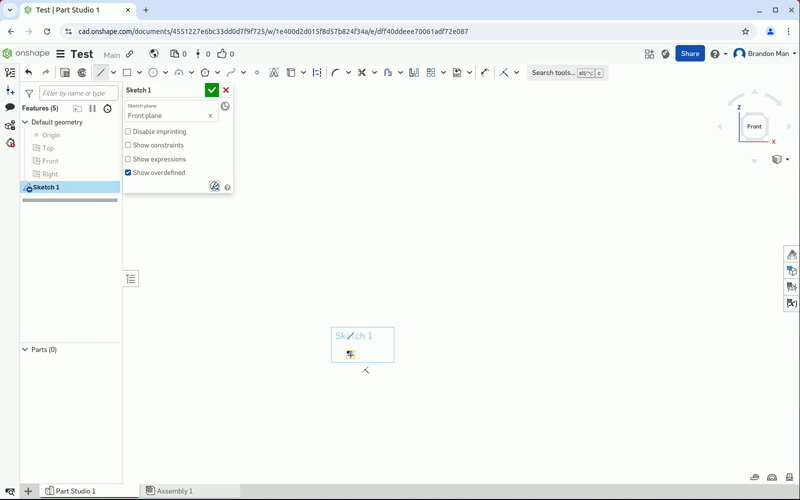
mouse_move(380, 354)
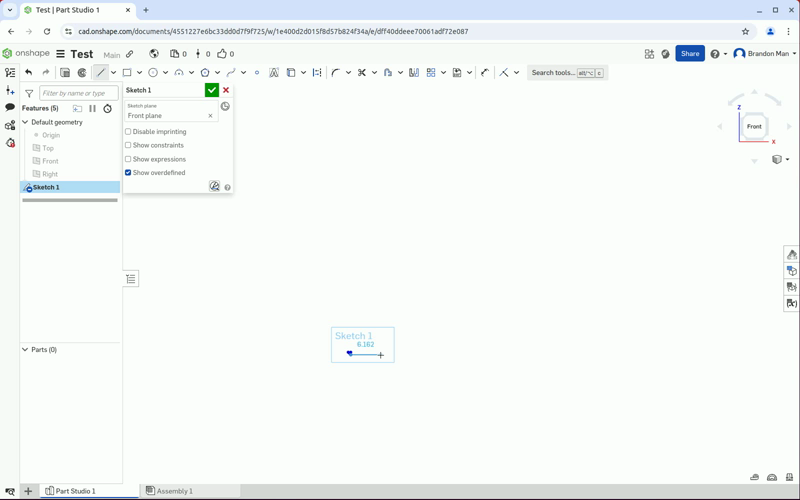
mouse_move(405, 354)
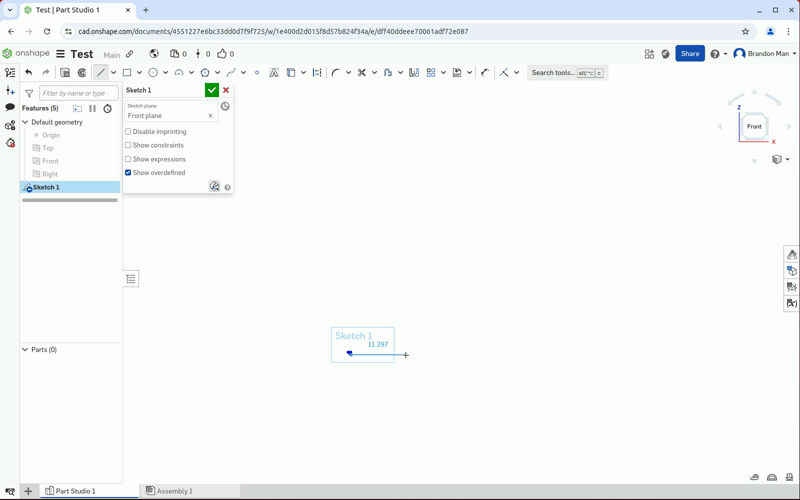
click(405, 354)
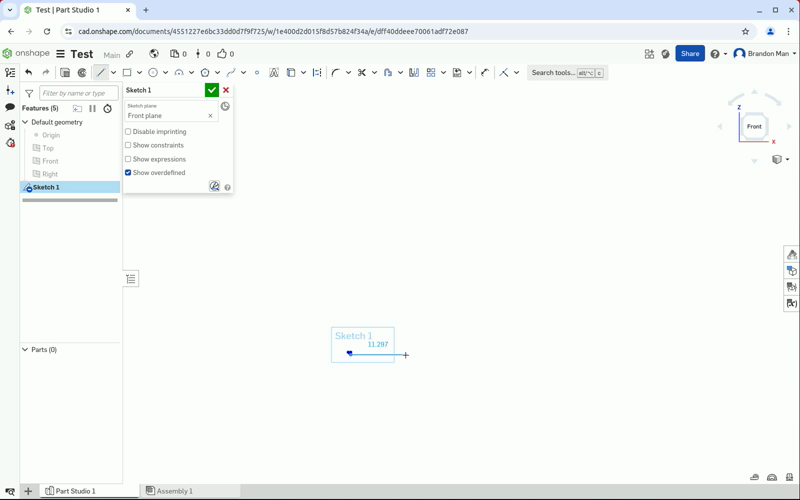
key_up(shift)
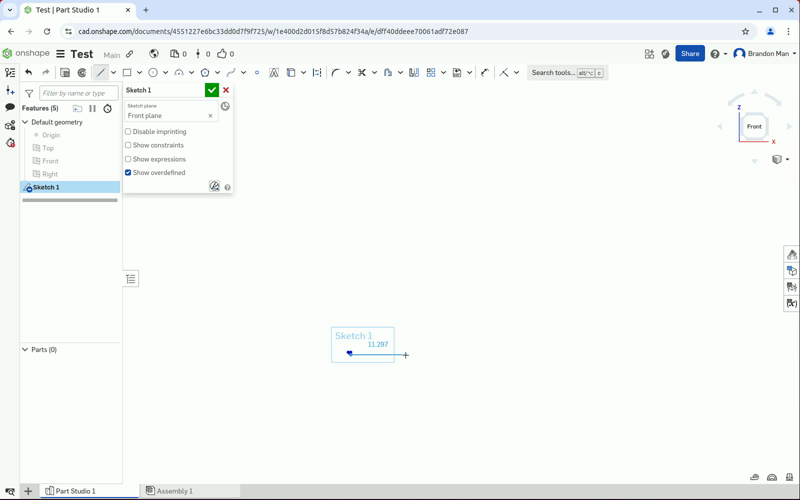
key_down(shift)
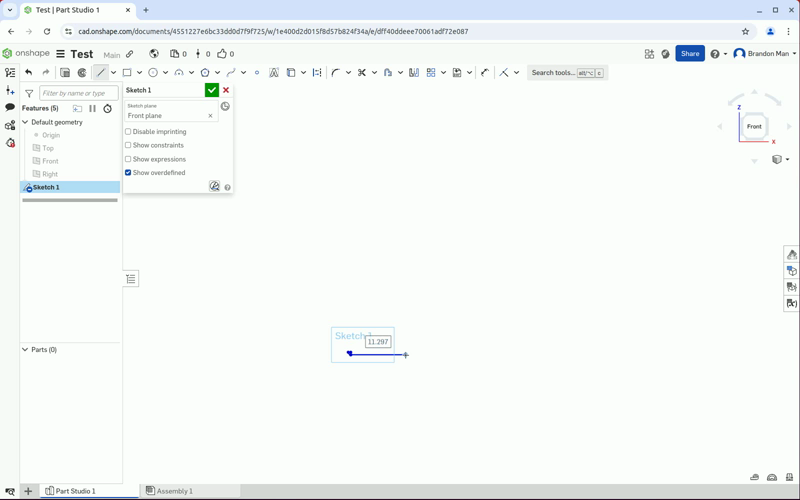
mouse_move(435, 354)
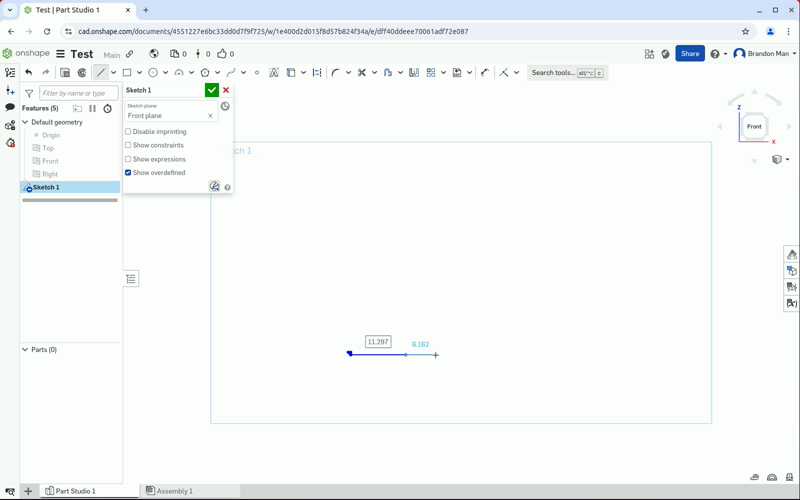
mouse_move(405, 301)
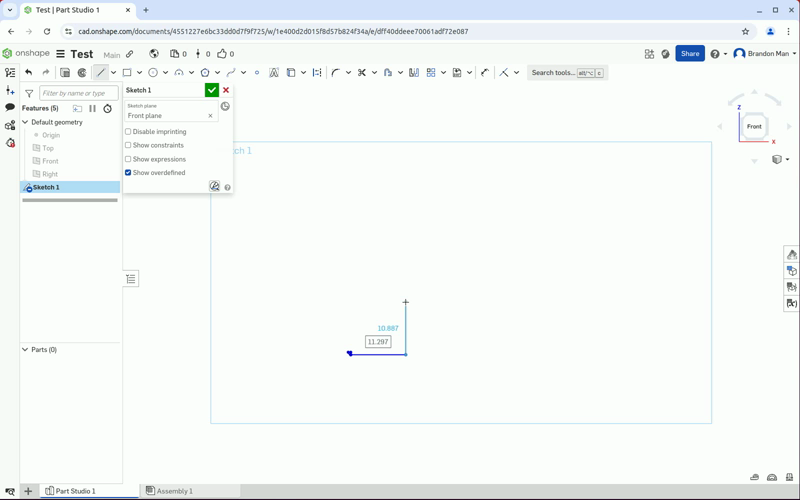
click(405, 301)
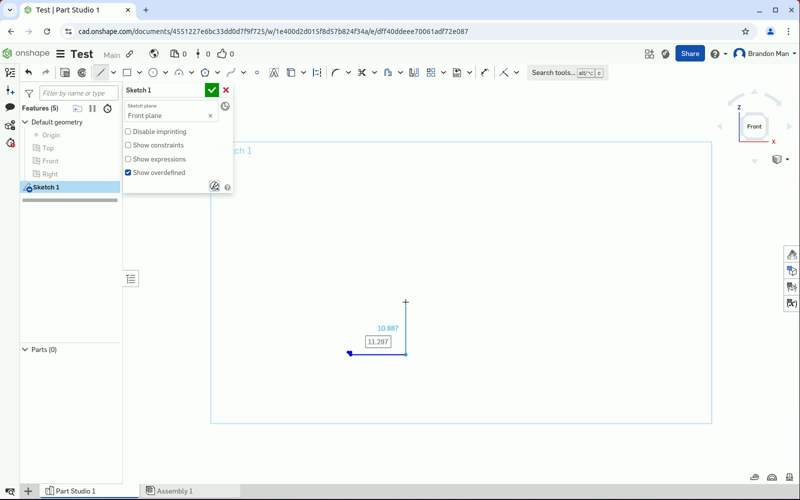
key_up(shift)
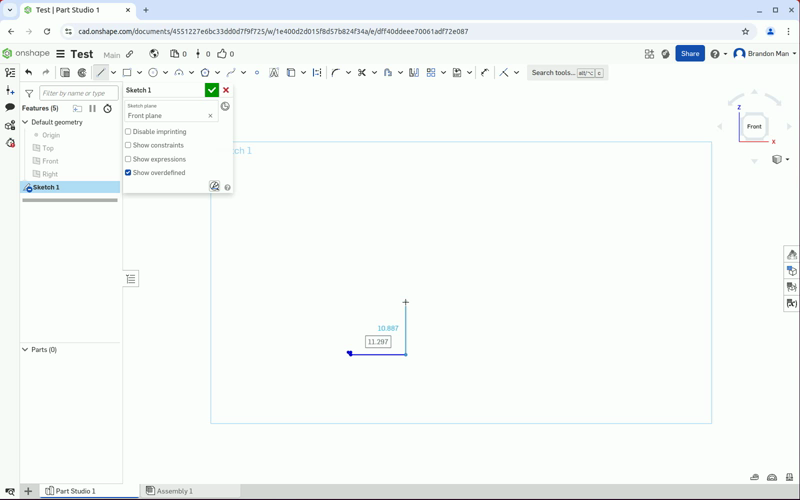
key_down(shift)
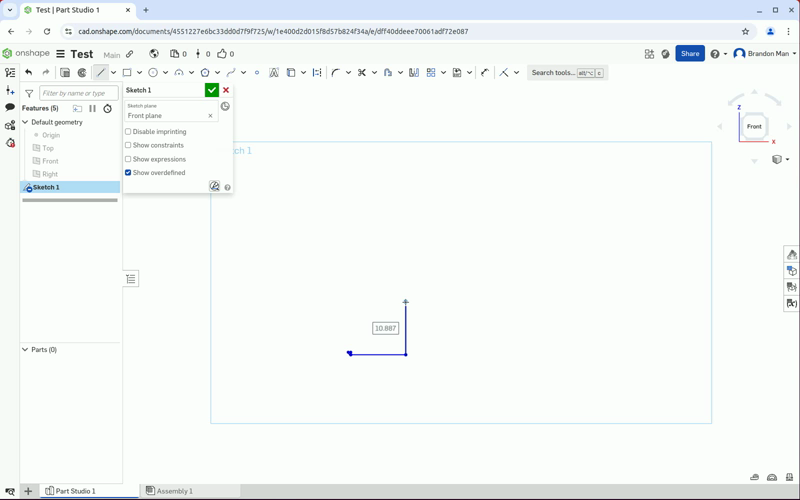
mouse_move(435, 301)
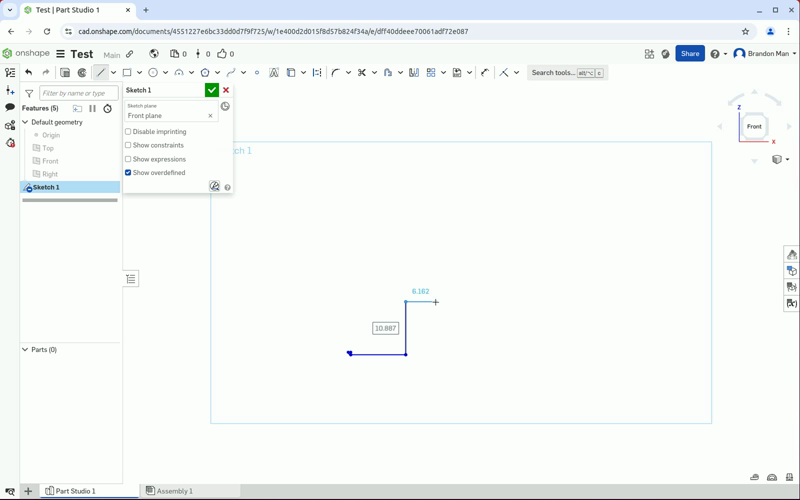
mouse_move(405, 294)
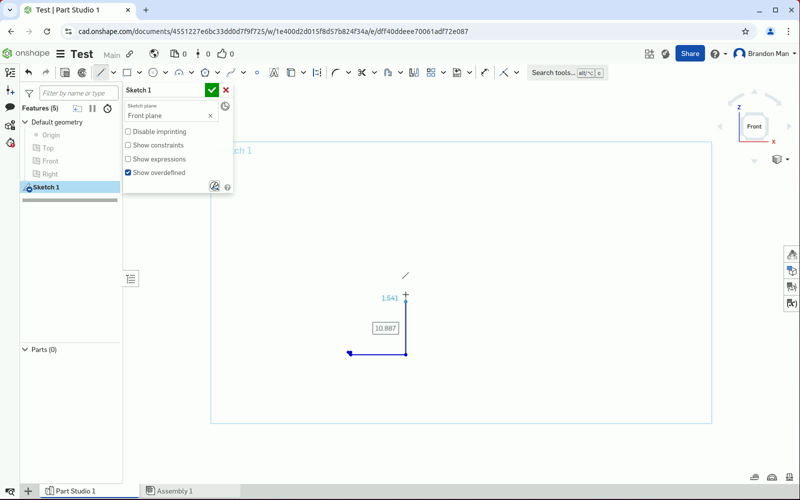
click(405, 294)
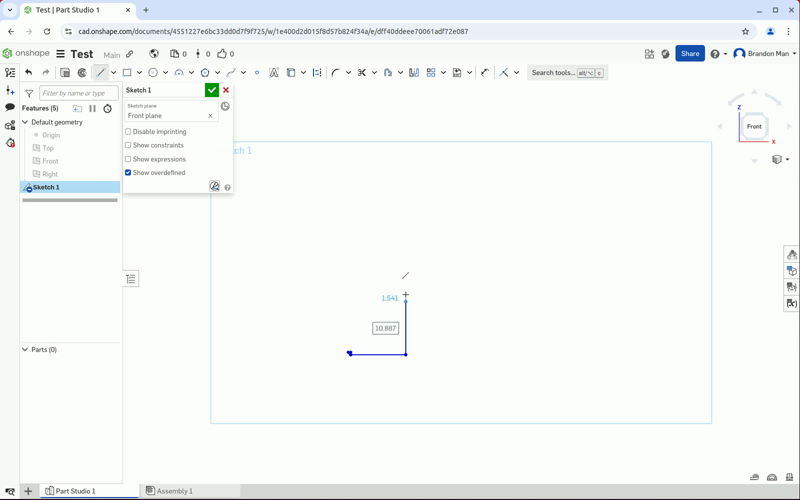
key_up(shift)
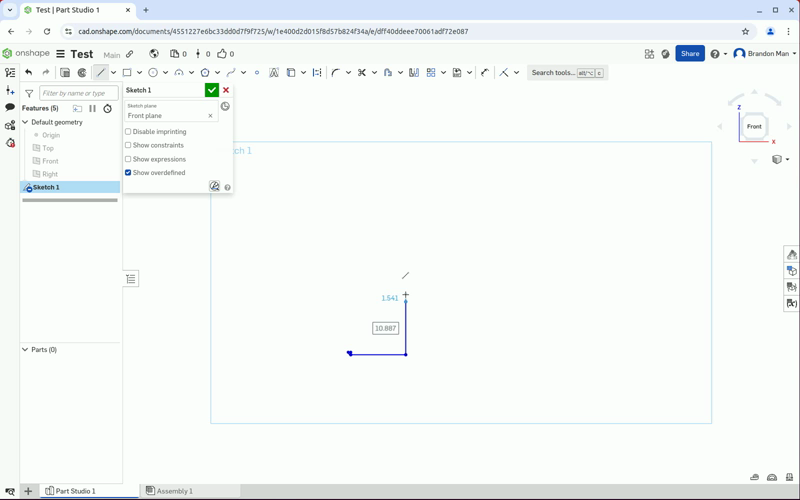
key_down(shift)
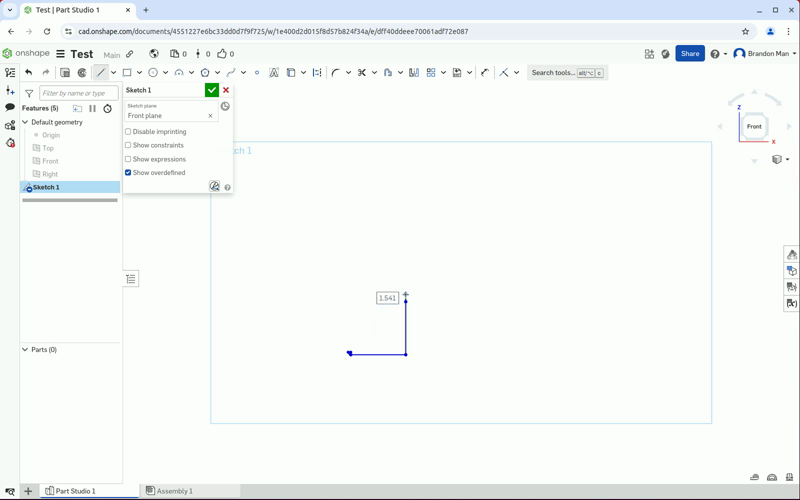
mouse_move(435, 294)
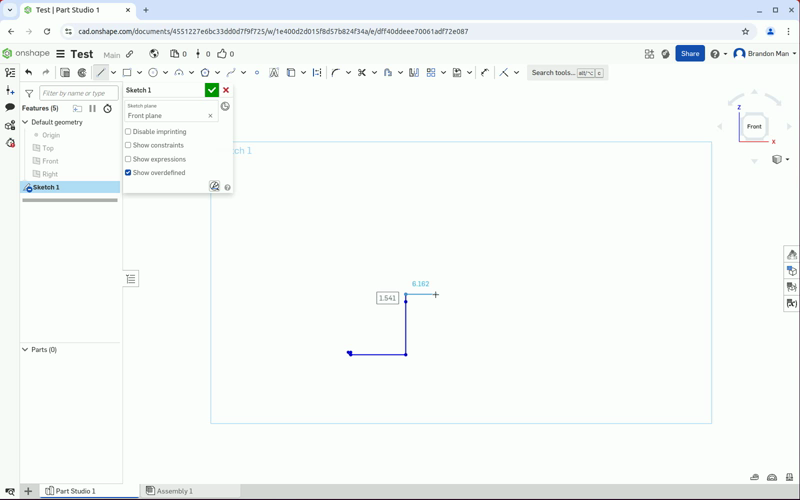
mouse_move(350, 301)
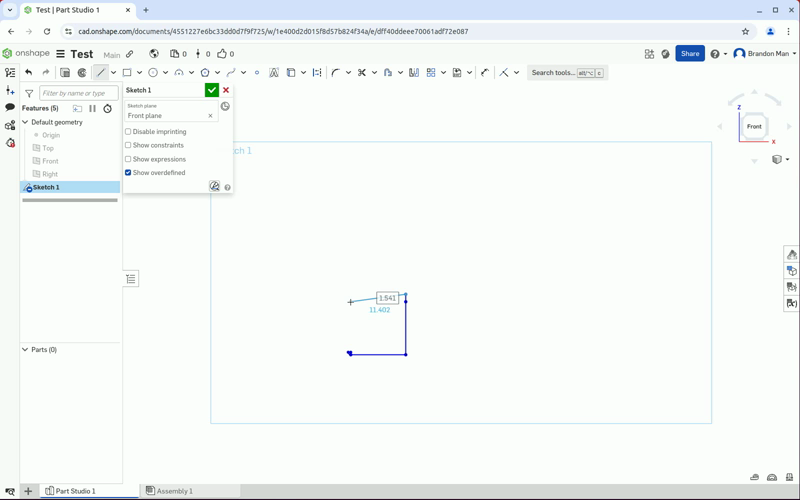
click(350, 301)
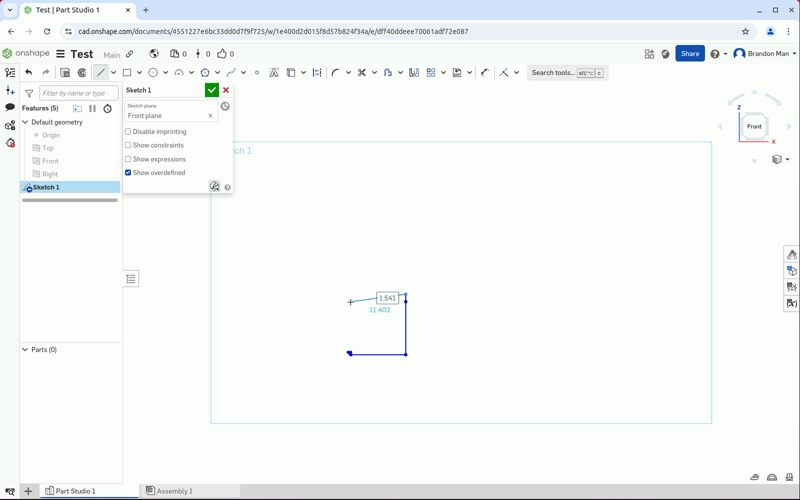
key_up(shift)
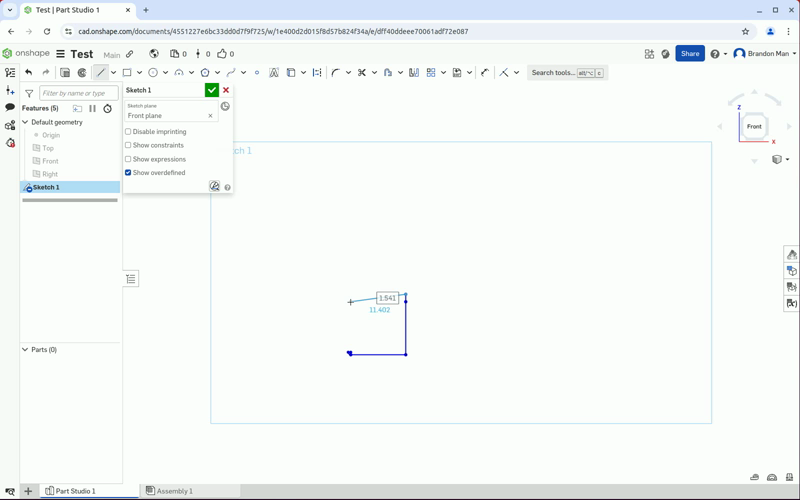
key(esc)
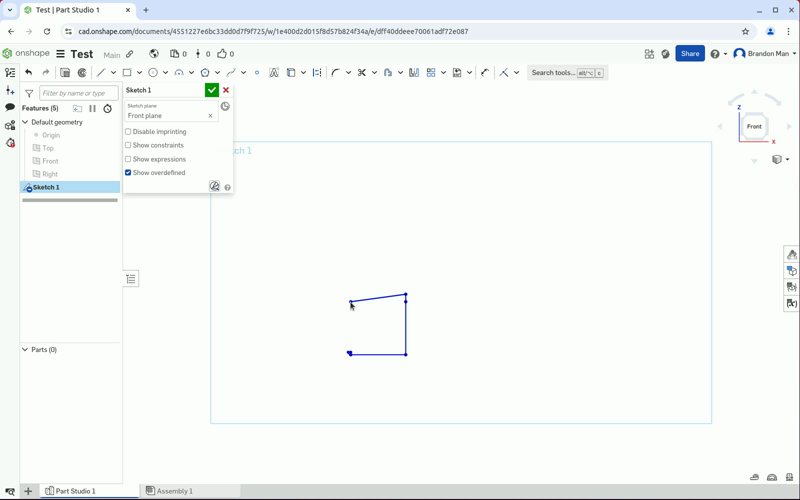
key(a)
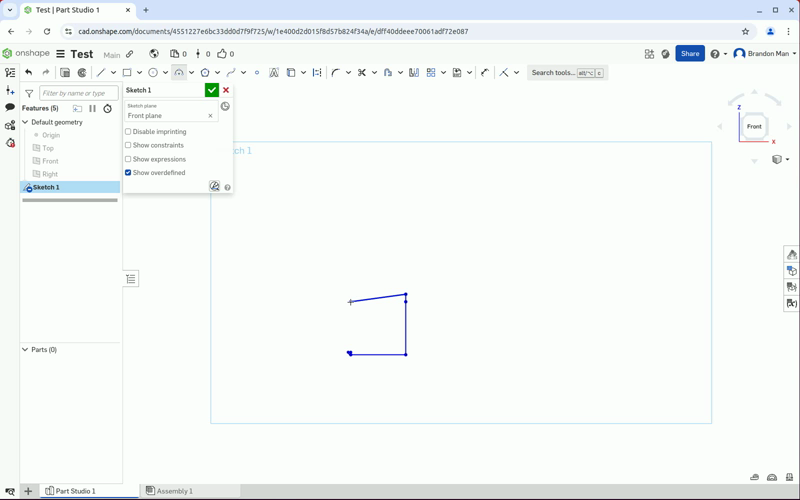
mouse_move(350, 301)
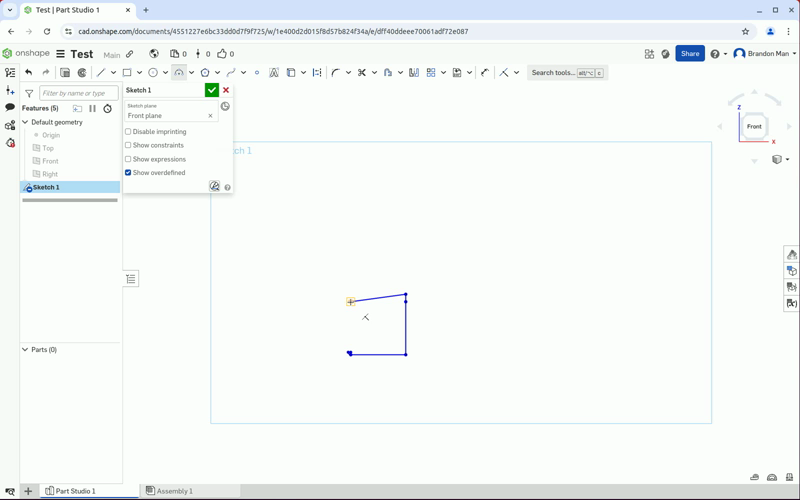
click(350, 301)
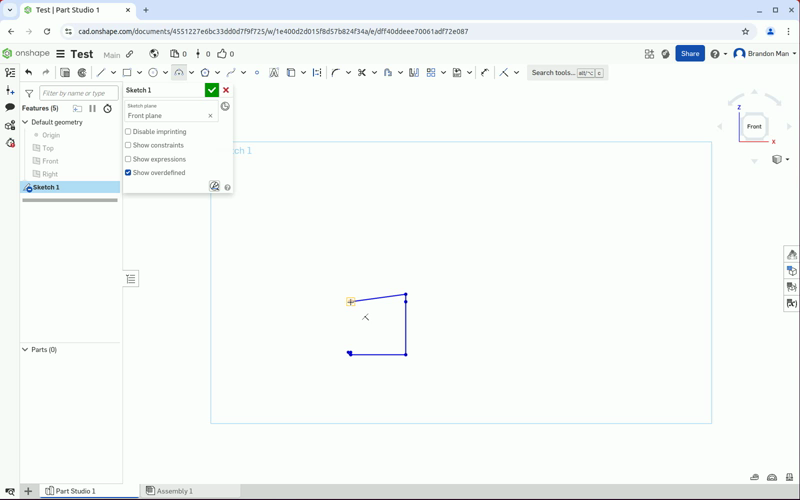
key_down(shift)
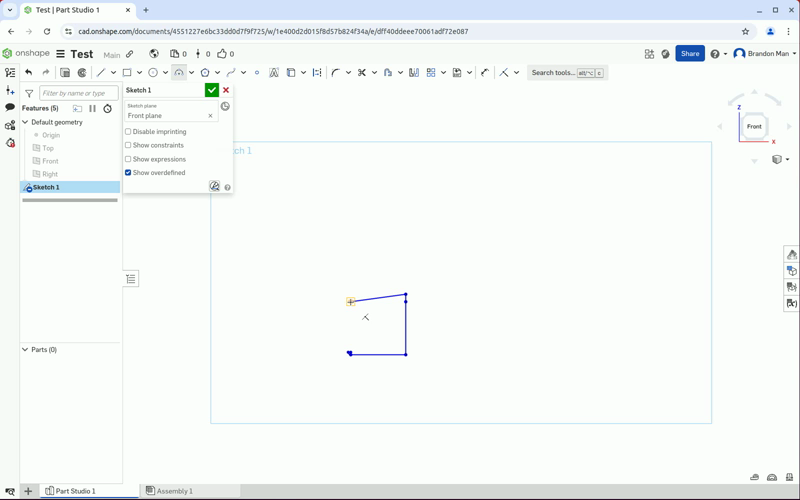
mouse_move(348, 303)
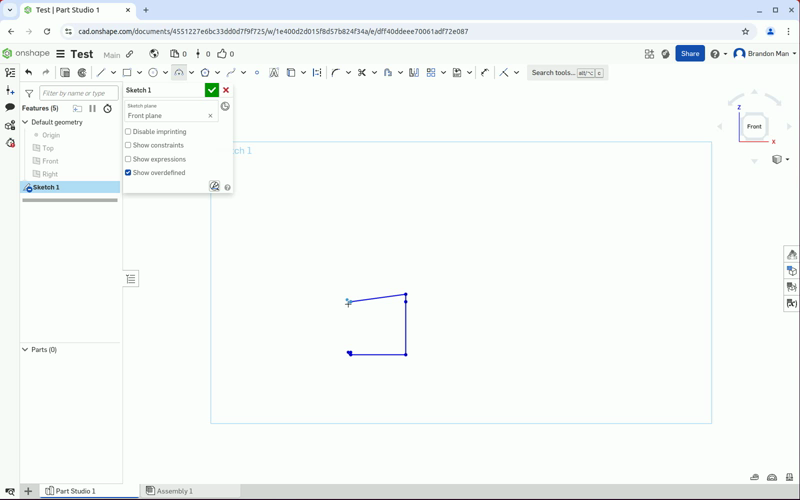
scroll(6)
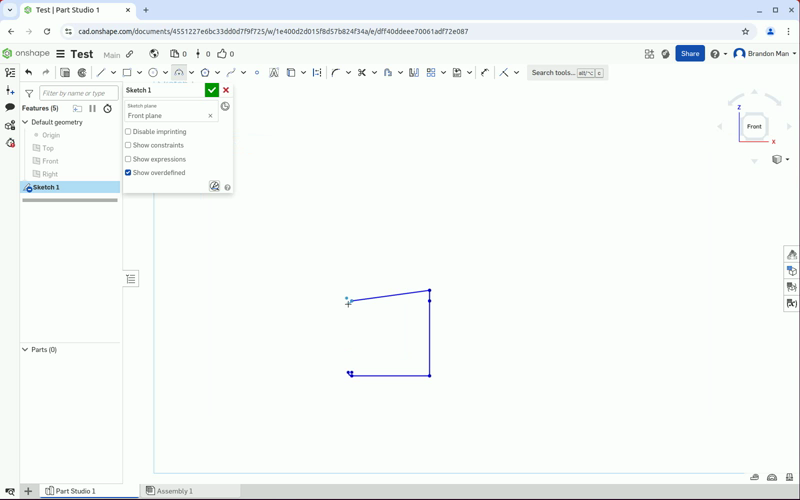
scroll(6)
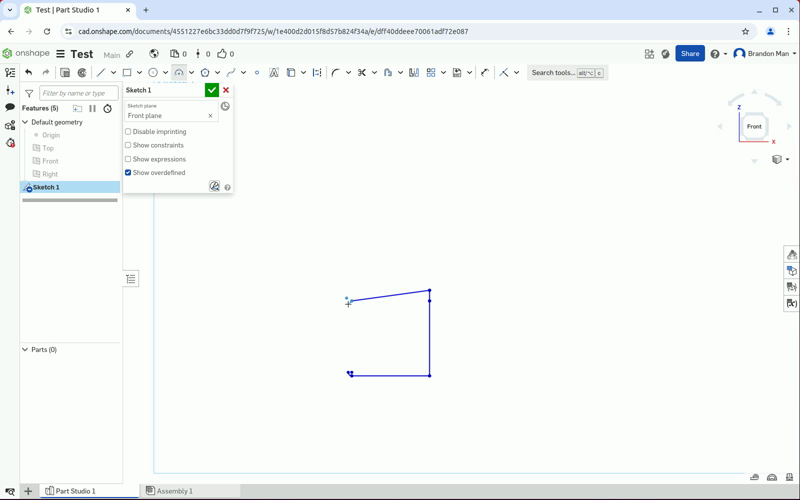
scroll(6)
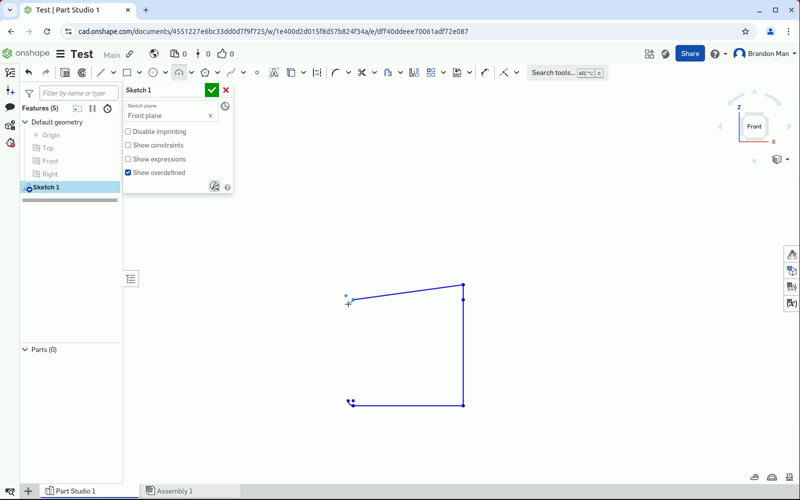
scroll(6)
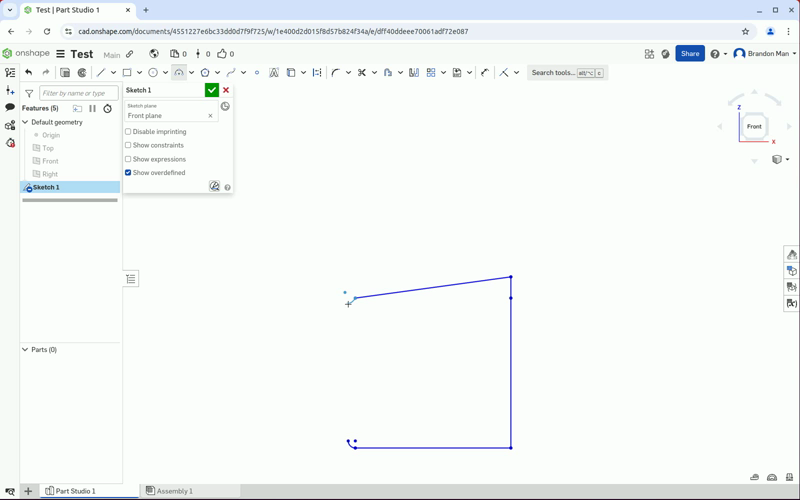
scroll(6)
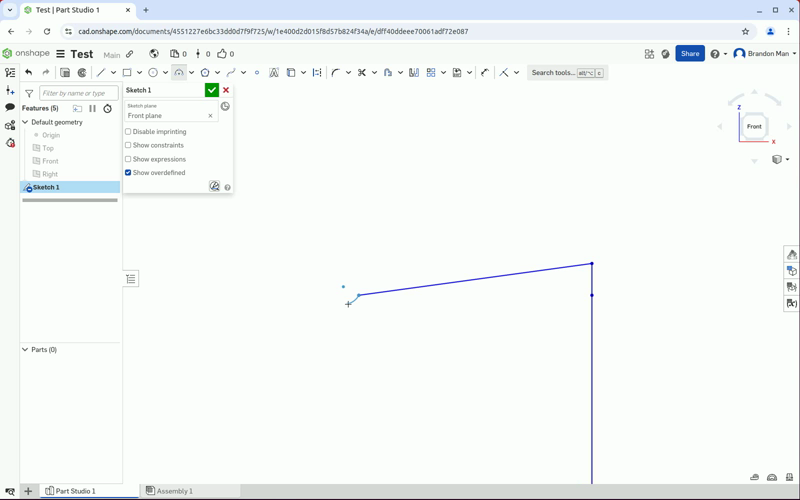
scroll(6)
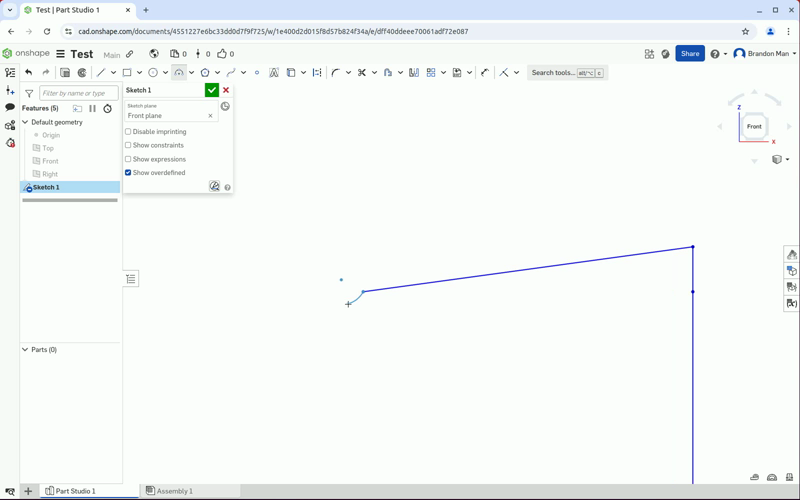
scroll(6)
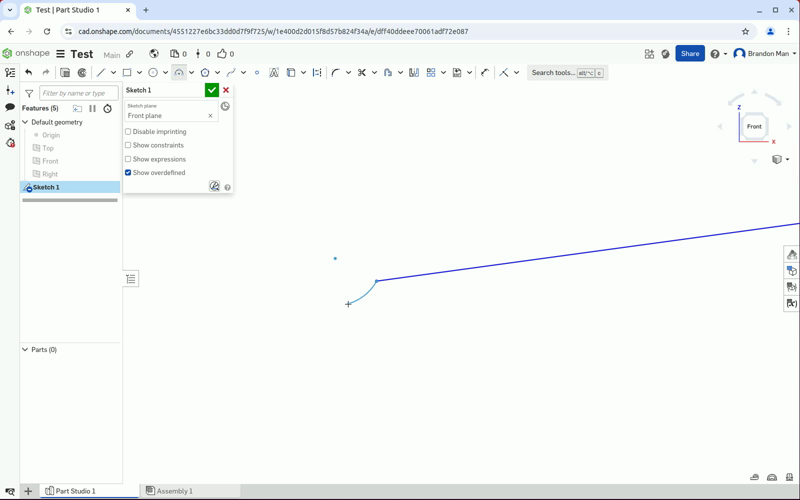
click(348, 303)
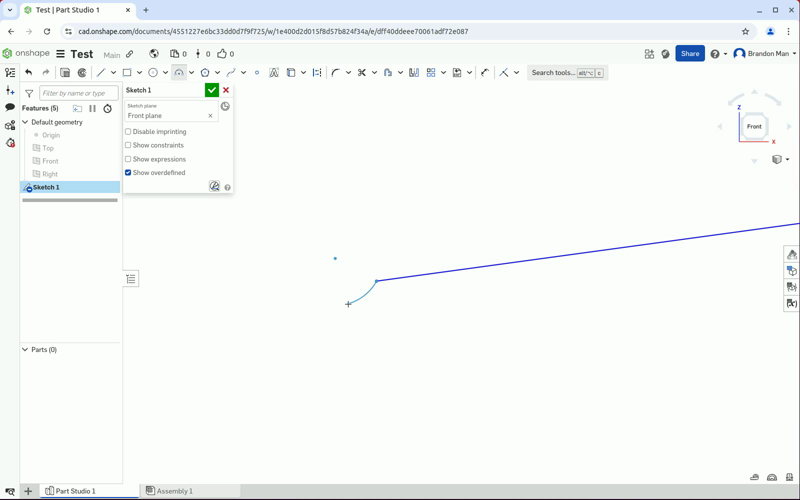
scroll(-6)
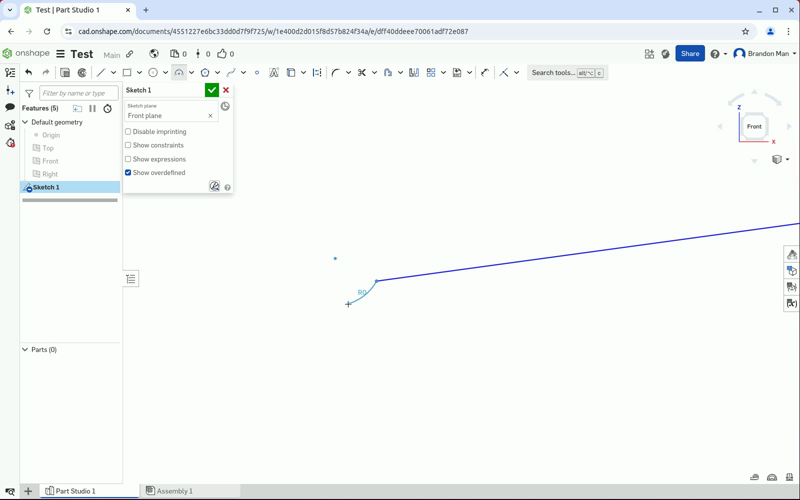
scroll(-6)
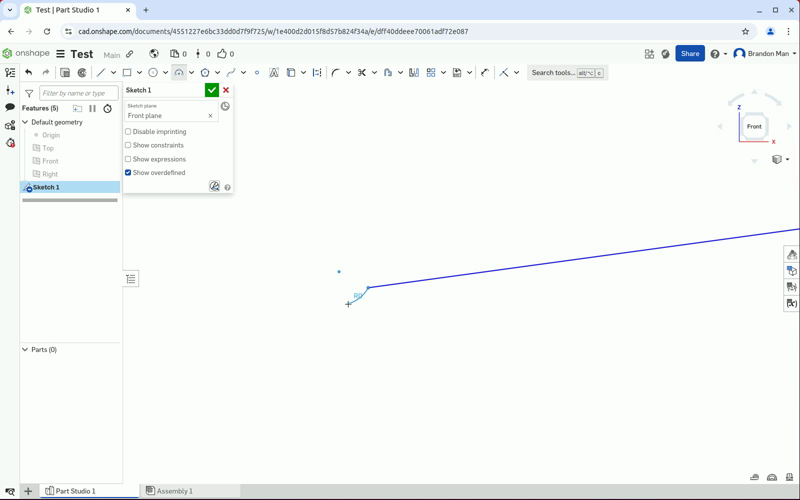
scroll(-6)
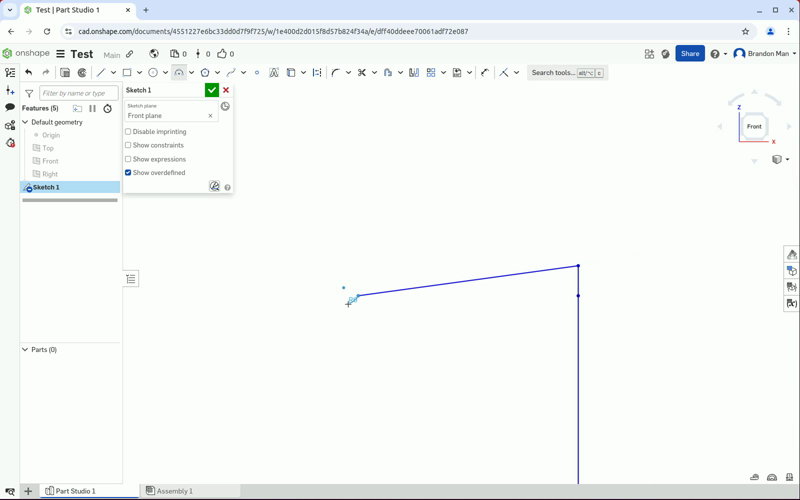
scroll(-6)
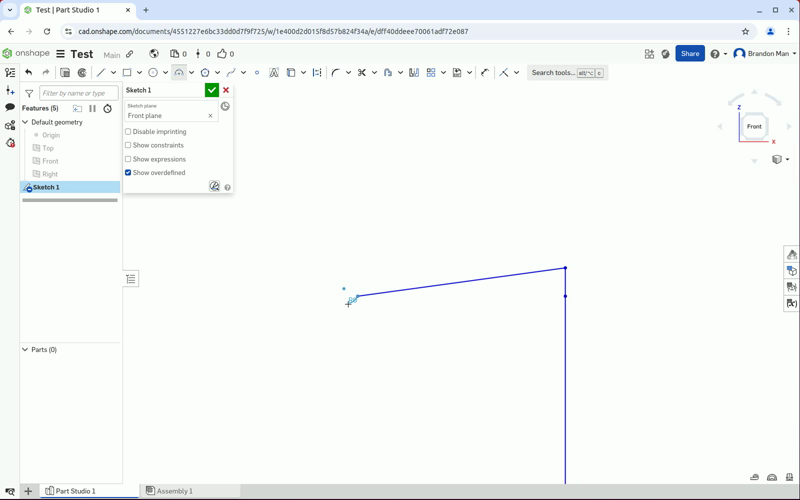
scroll(-6)
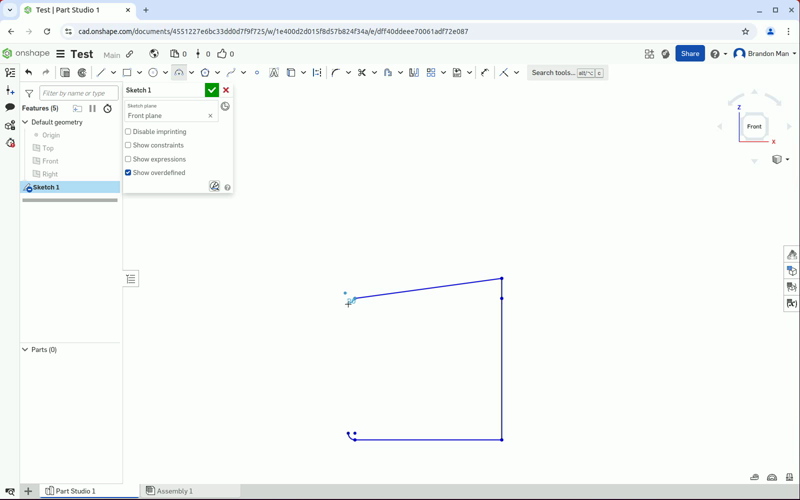
scroll(-6)
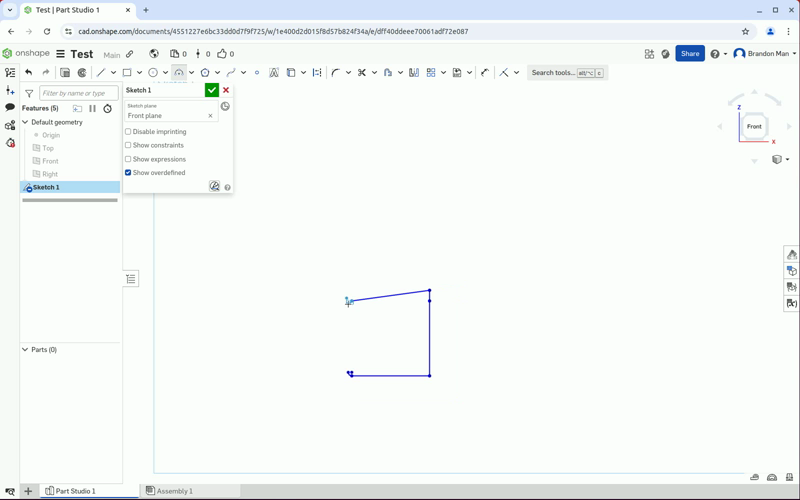
scroll(-6)
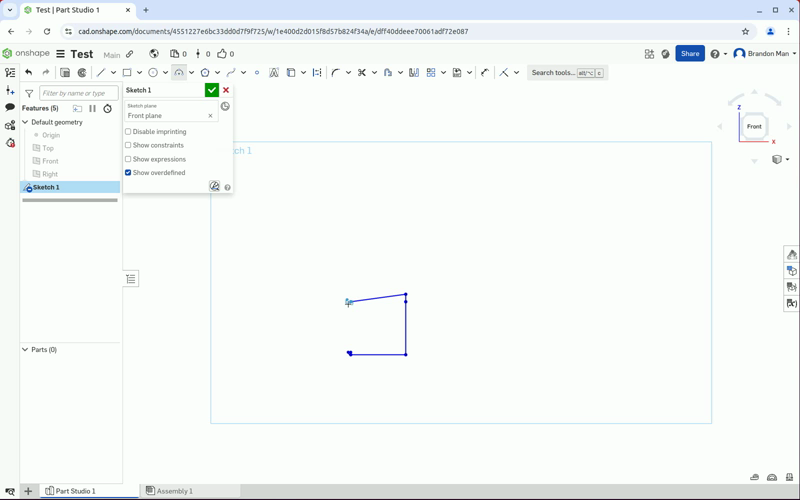
mouse_move(349, 302)
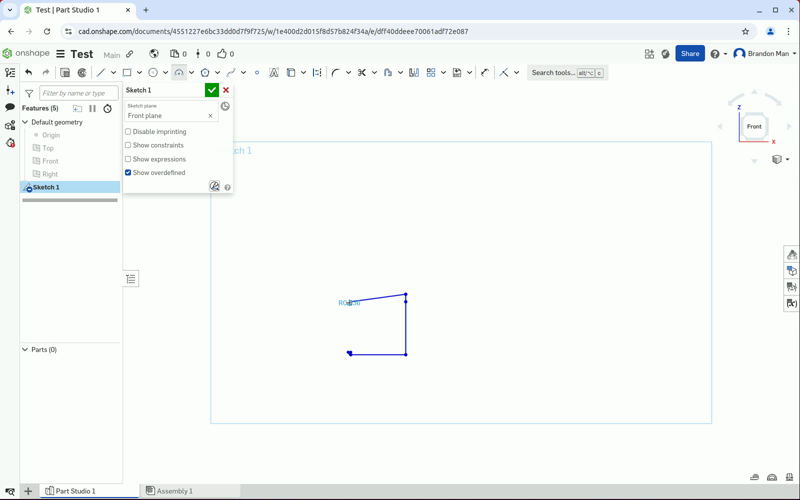
scroll(6)
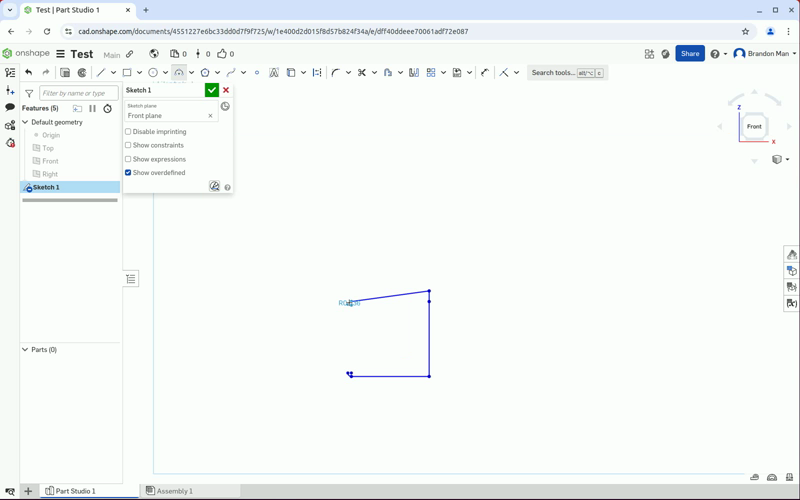
scroll(6)
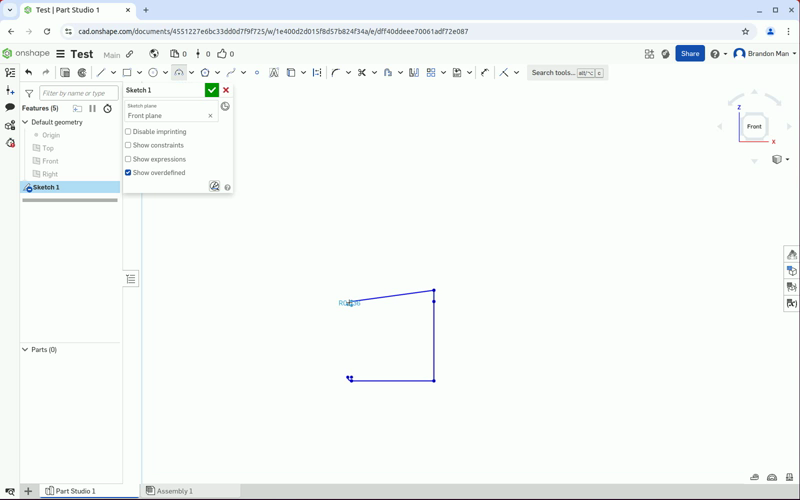
scroll(6)
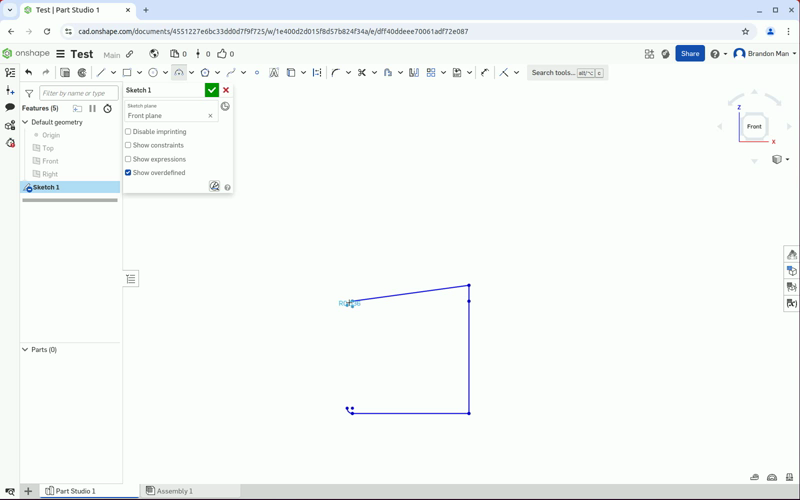
scroll(6)
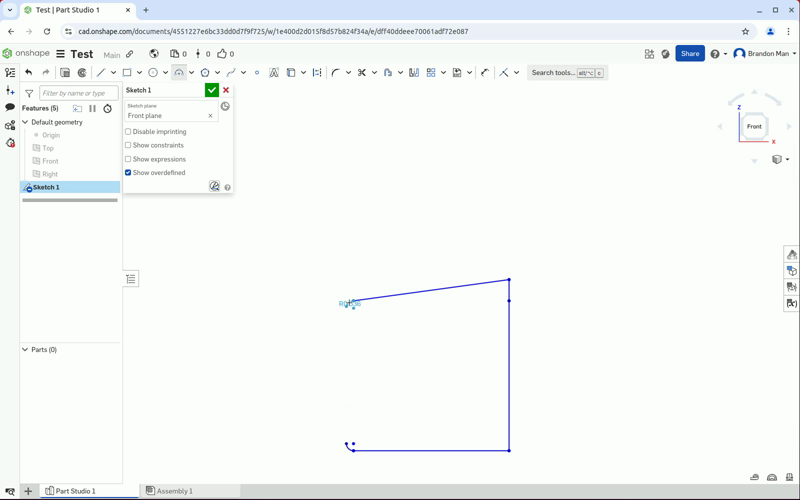
scroll(6)
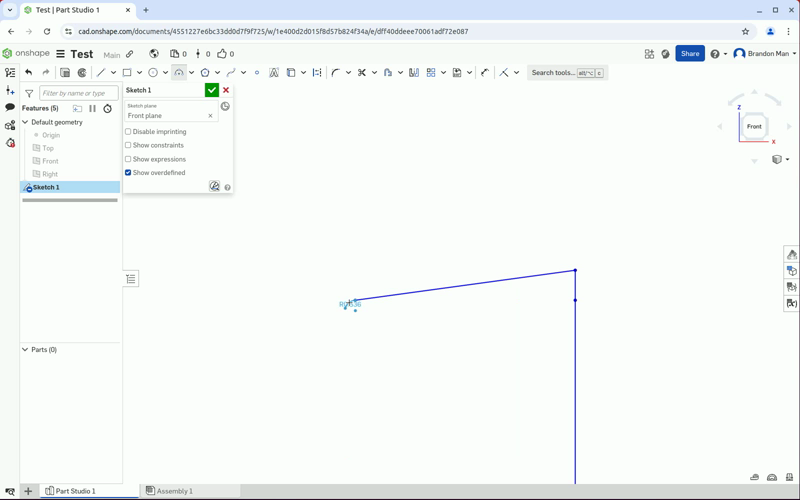
scroll(6)
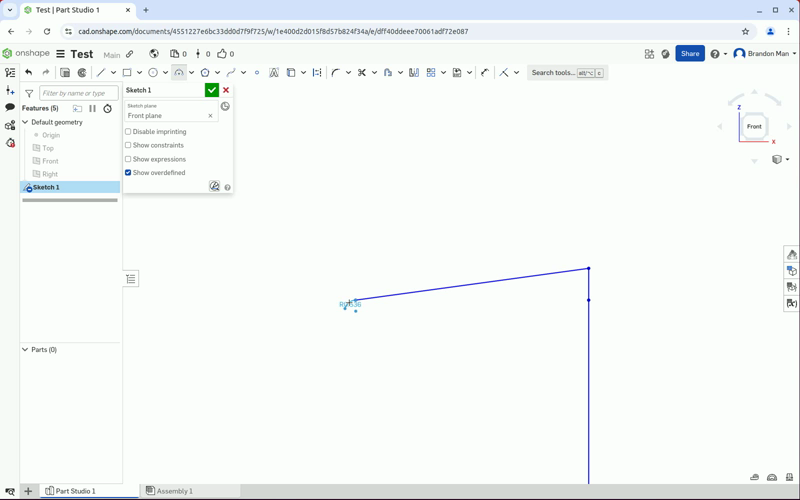
scroll(6)
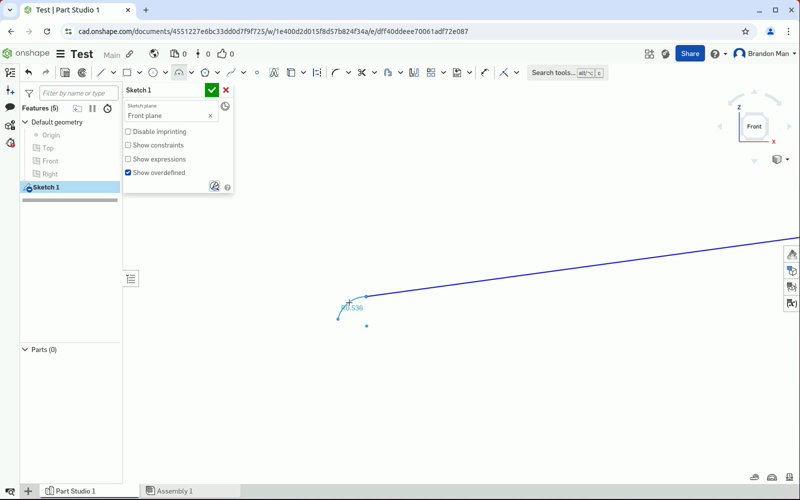
click(349, 302)
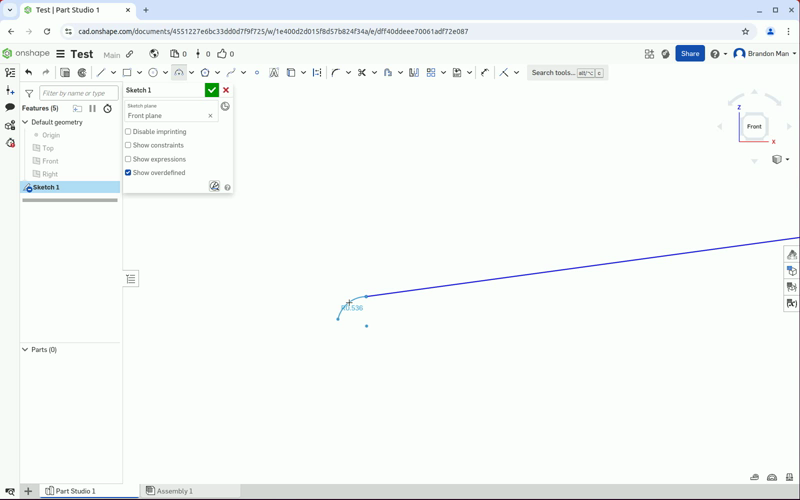
scroll(-6)
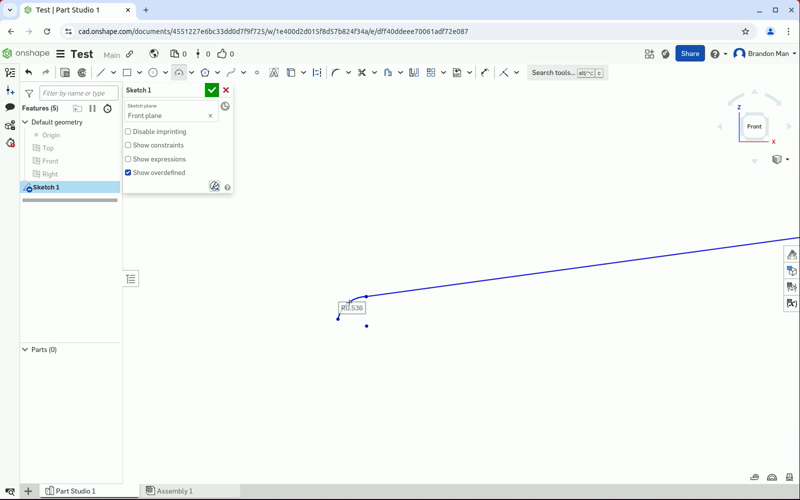
scroll(-6)
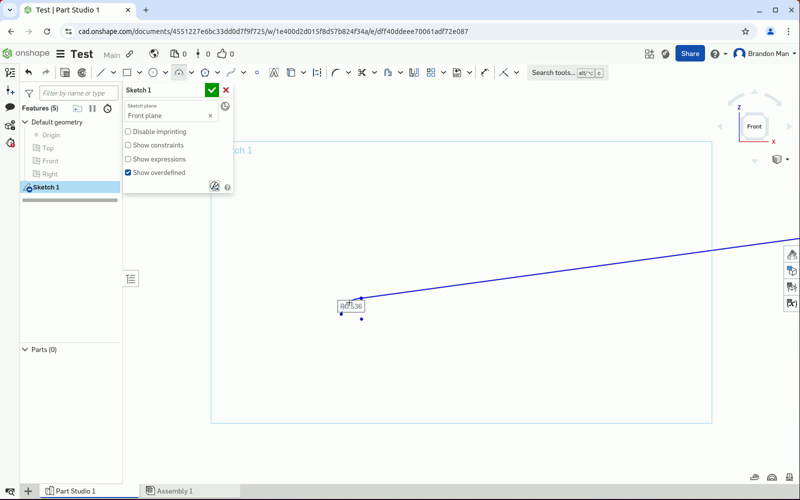
scroll(-6)
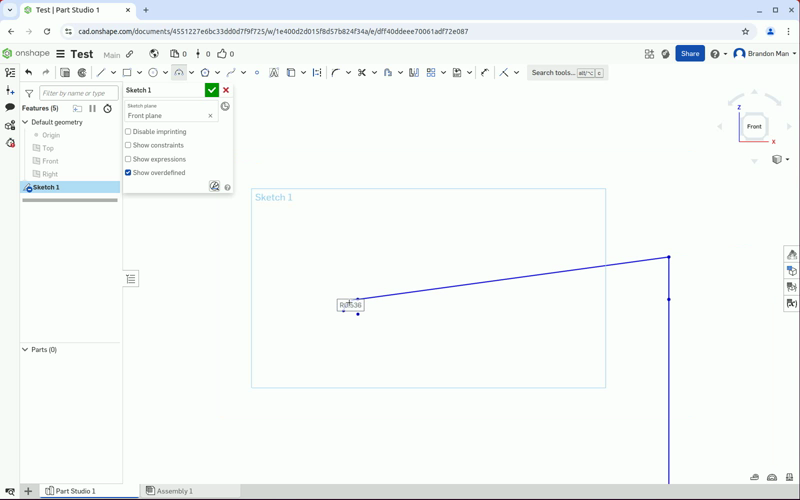
scroll(-6)
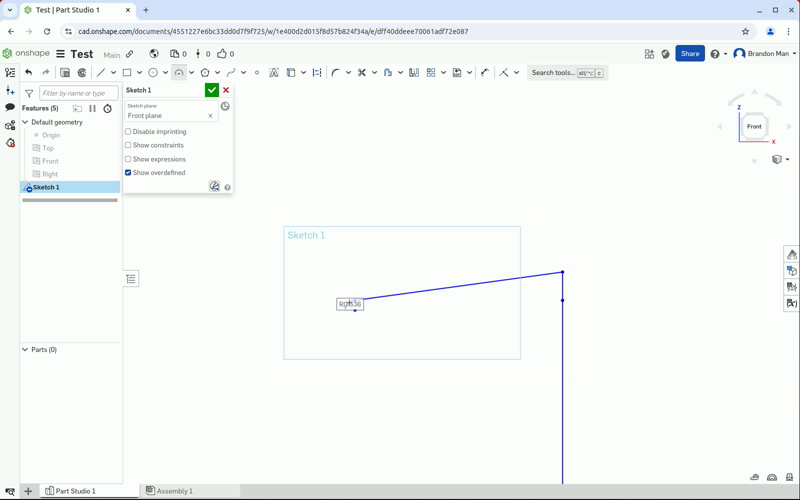
scroll(-6)
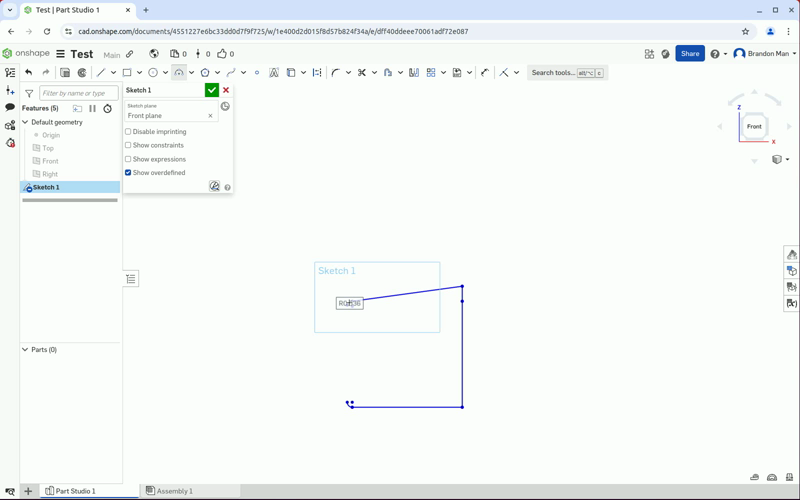
scroll(-6)
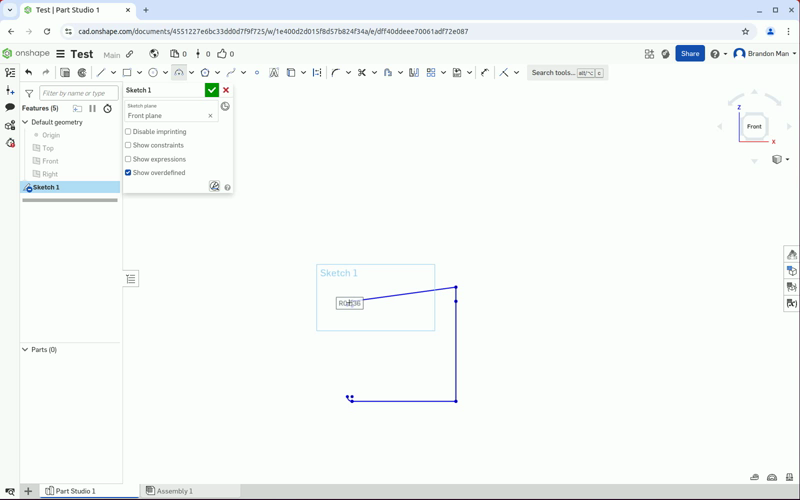
scroll(-6)
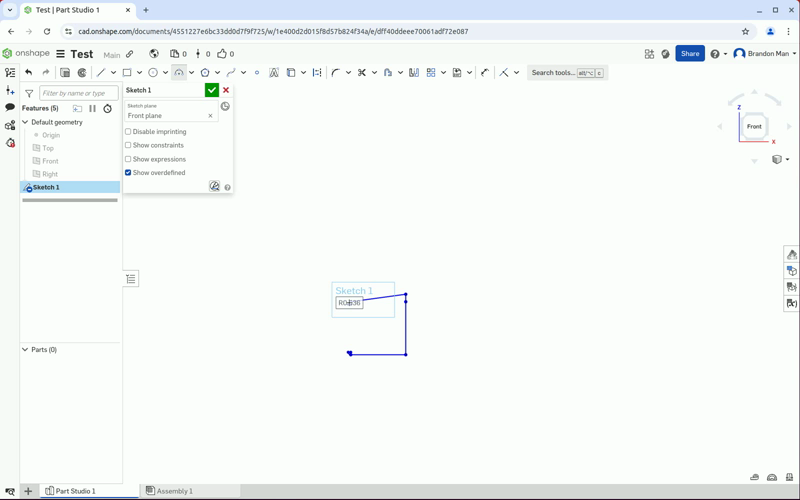
key_up(shift)
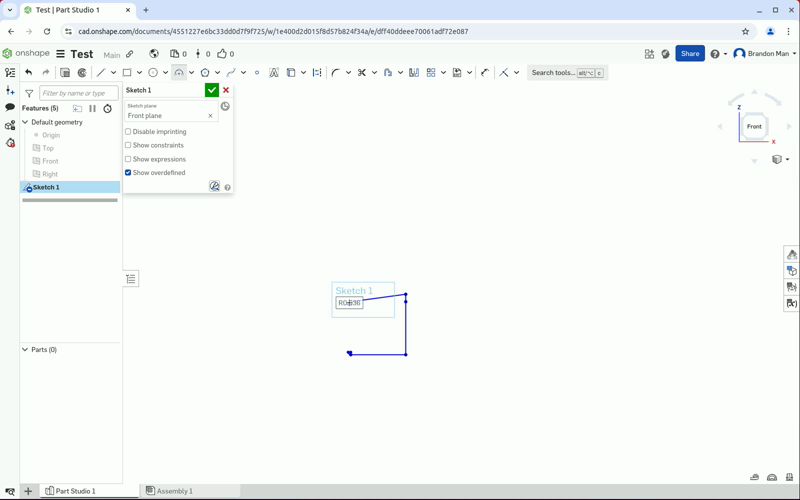
key(esc)
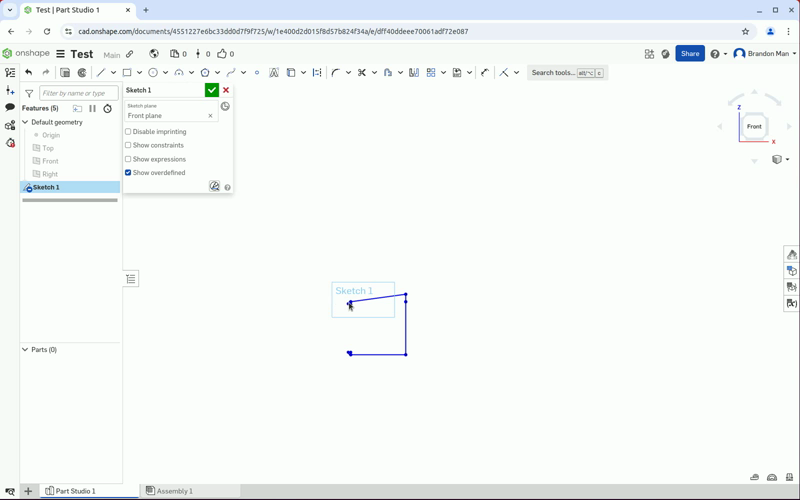
key(l)
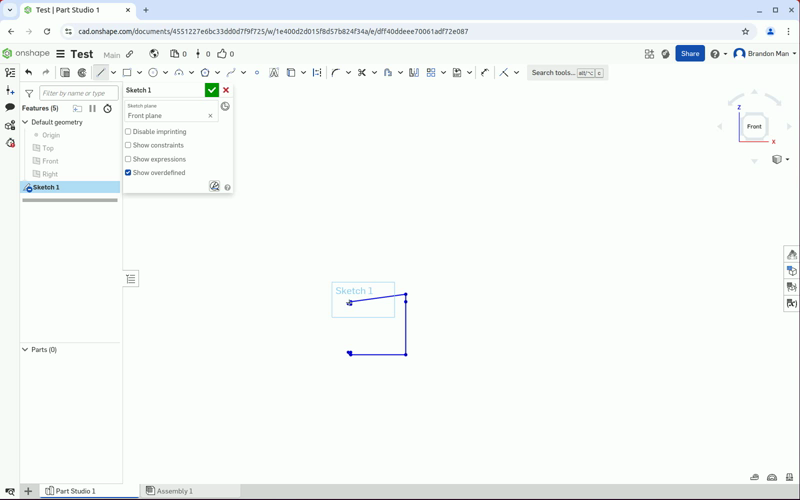
mouse_move(348, 303)
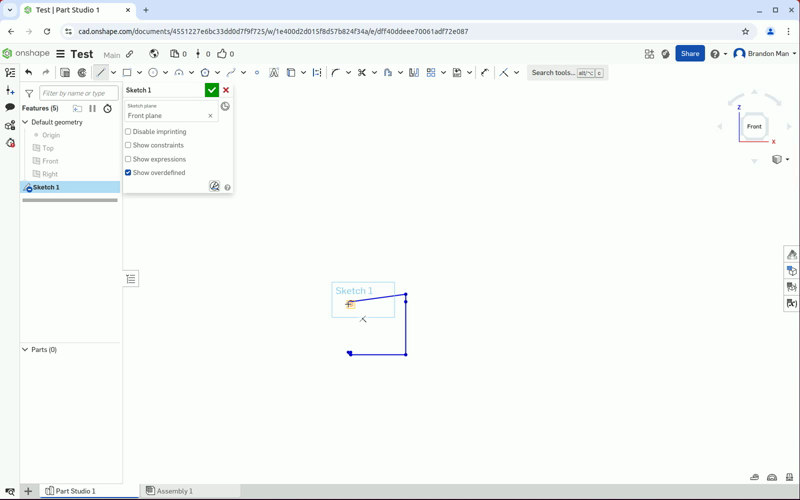
scroll(6)
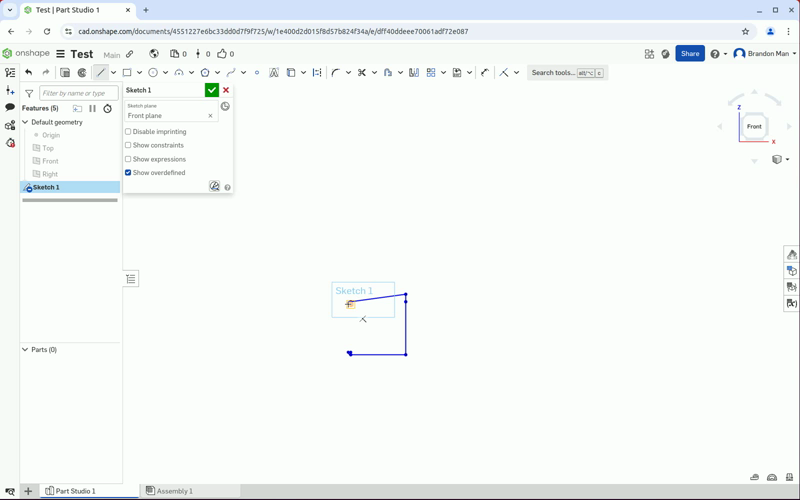
scroll(6)
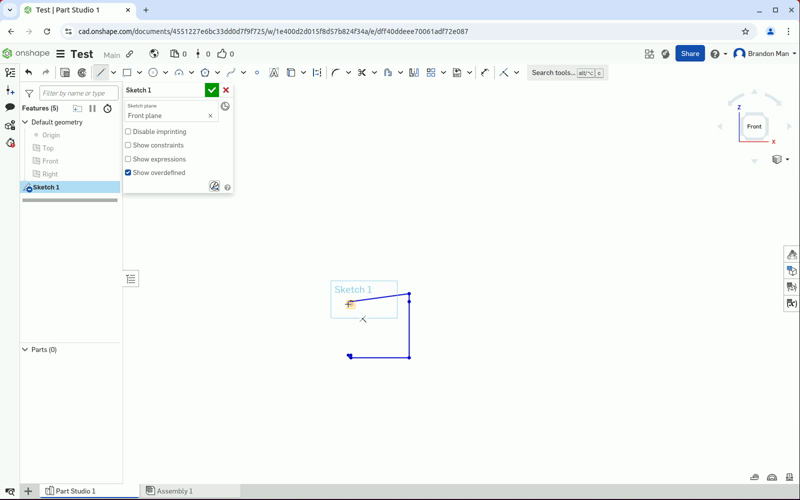
scroll(6)
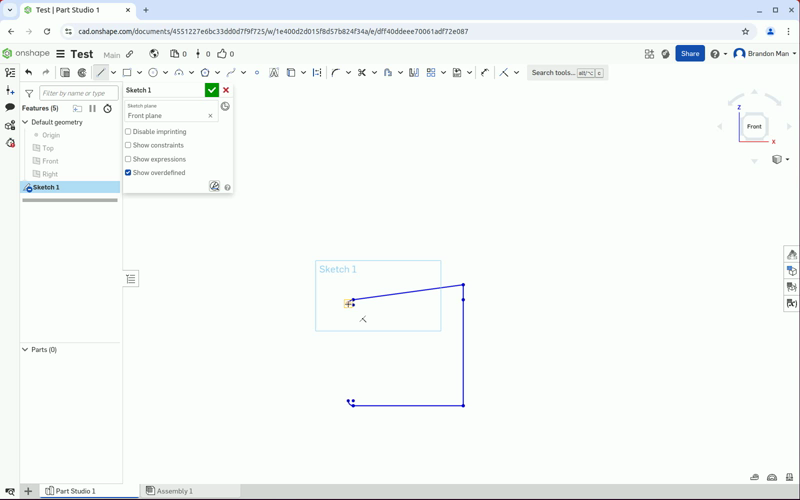
scroll(6)
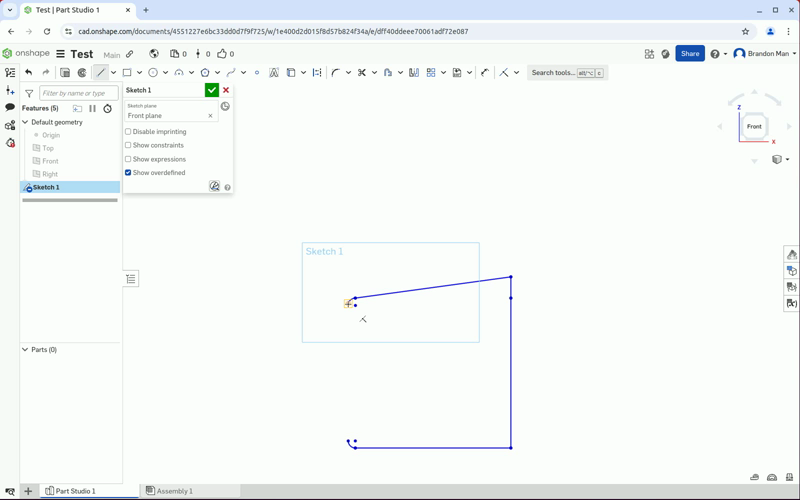
scroll(6)
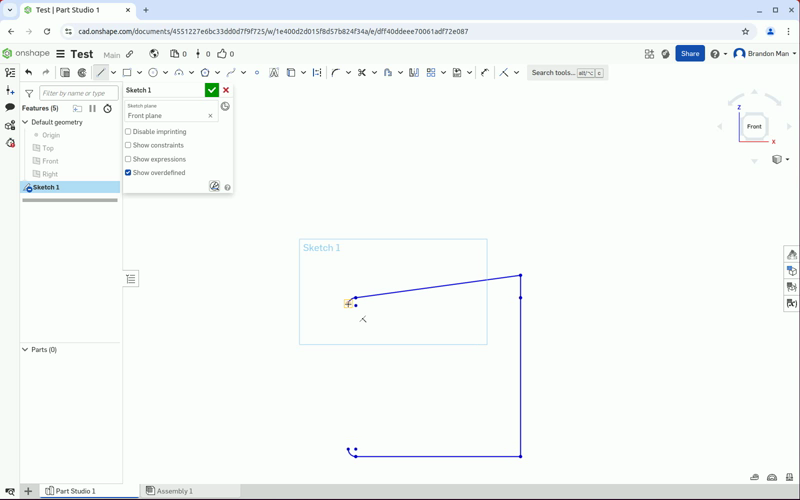
scroll(6)
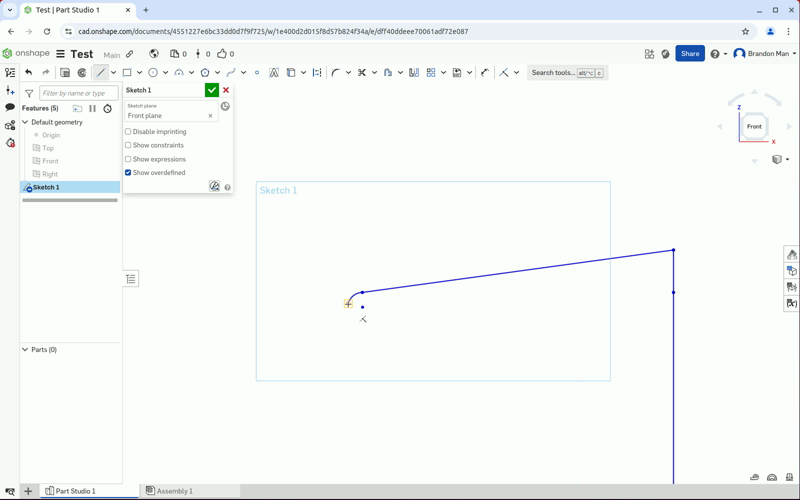
scroll(6)
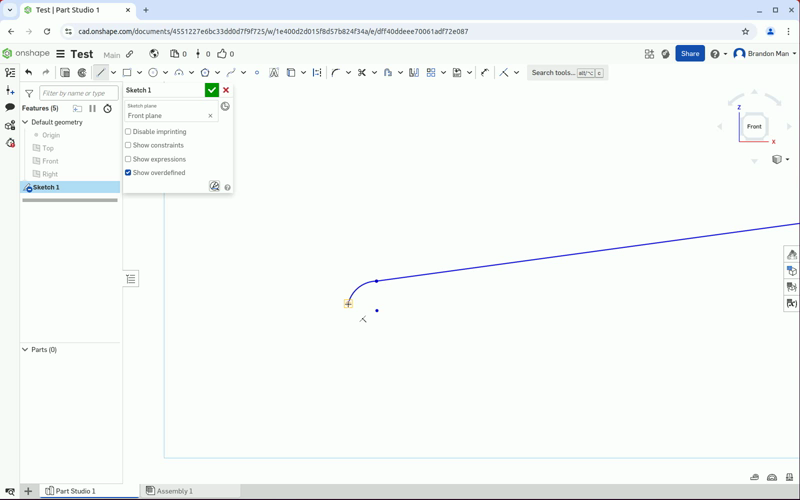
click(348, 303)
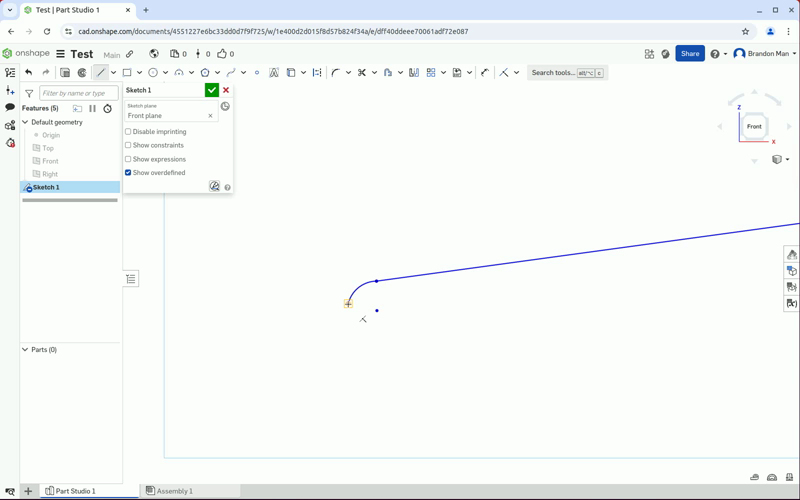
scroll(-6)
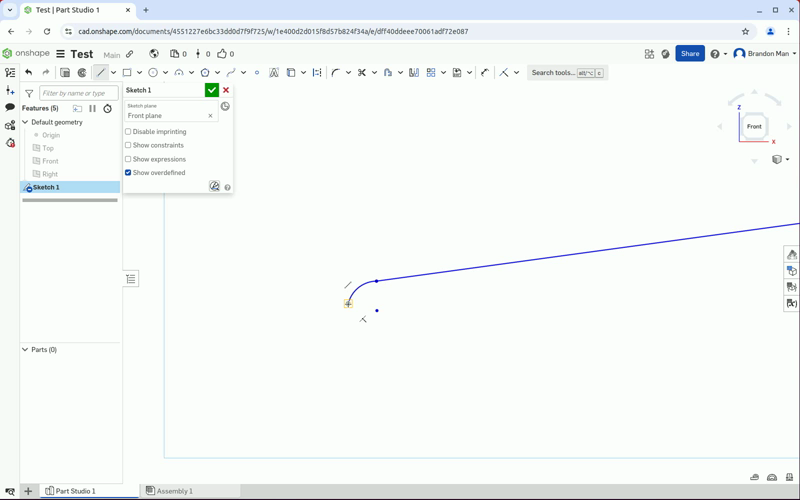
scroll(-6)
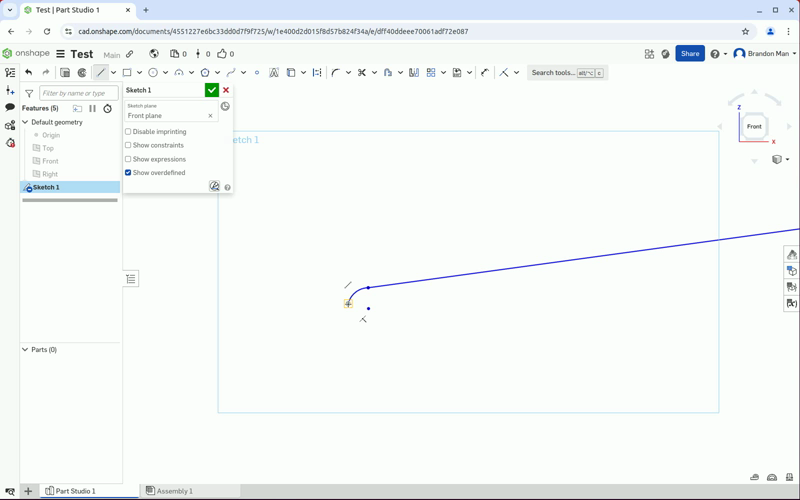
scroll(-6)
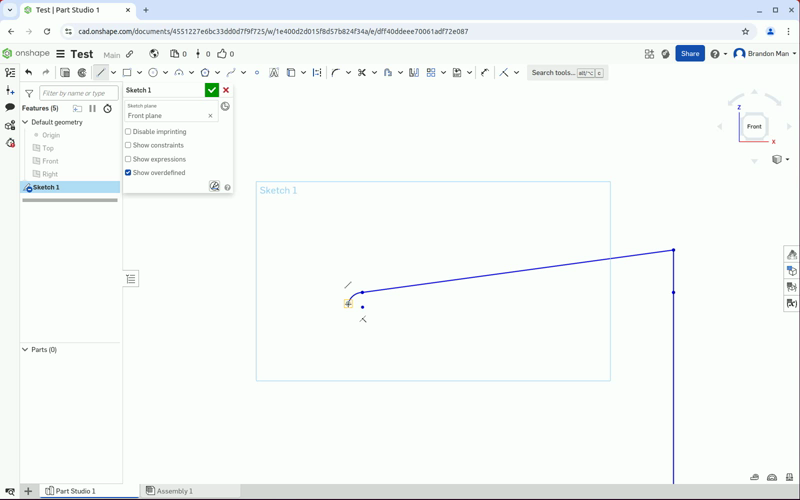
scroll(-6)
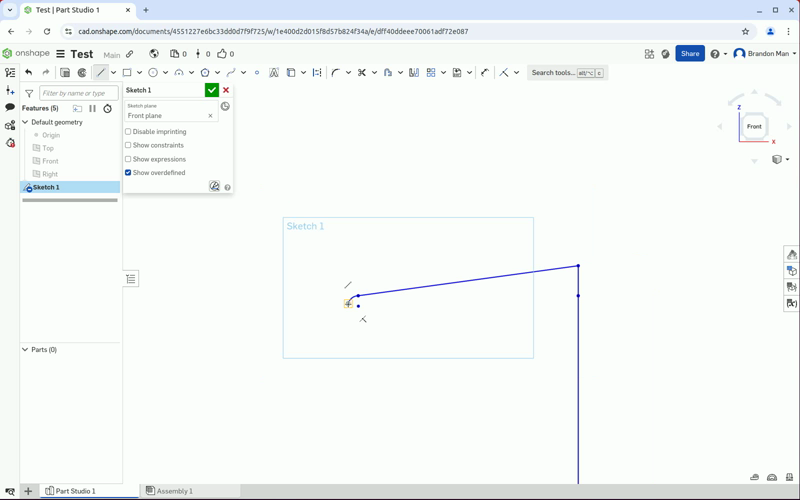
scroll(-6)
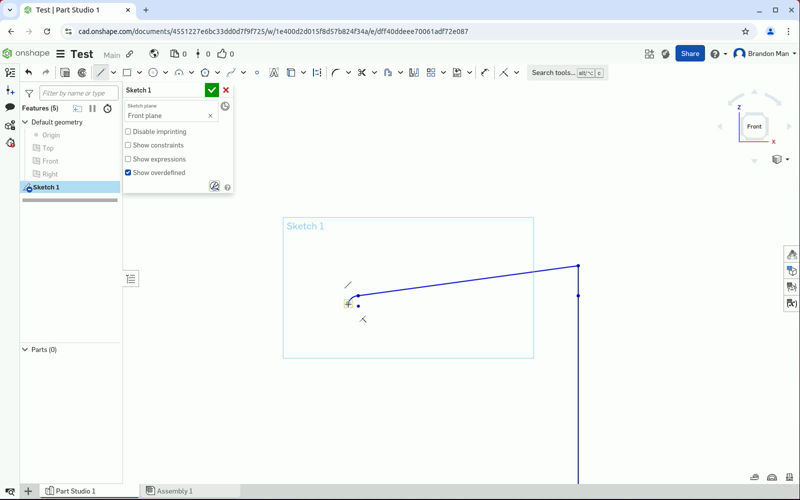
scroll(-6)
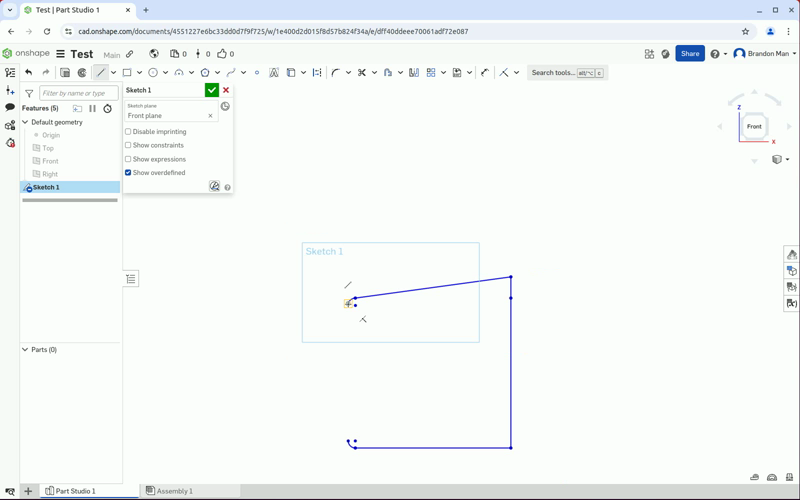
scroll(-6)
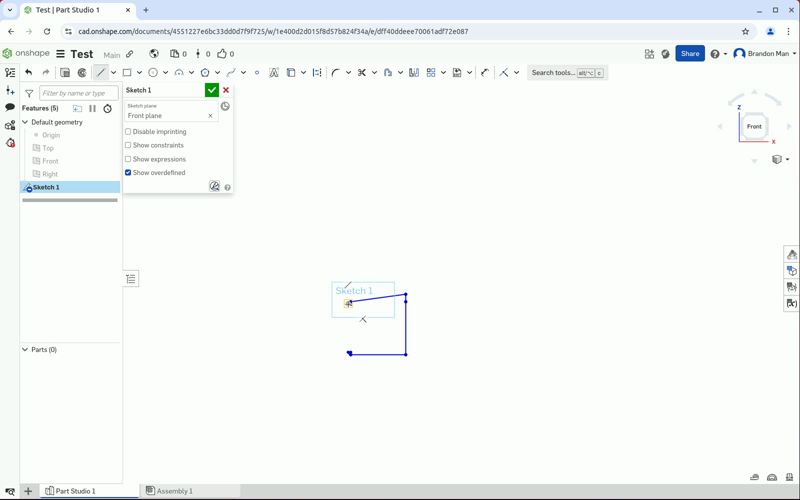
mouse_move(378, 303)
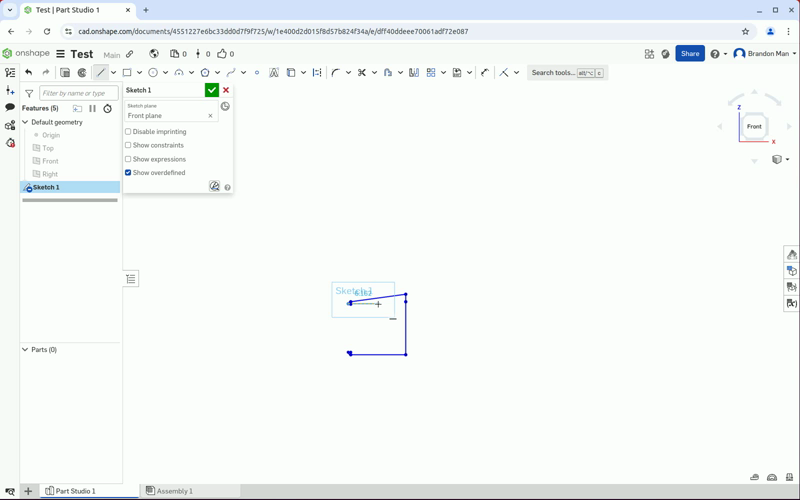
key_down(shift)
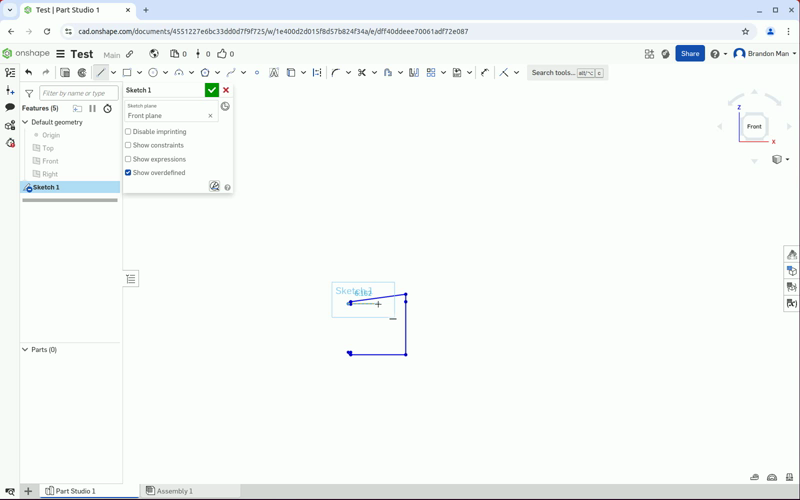
mouse_move(348, 352)
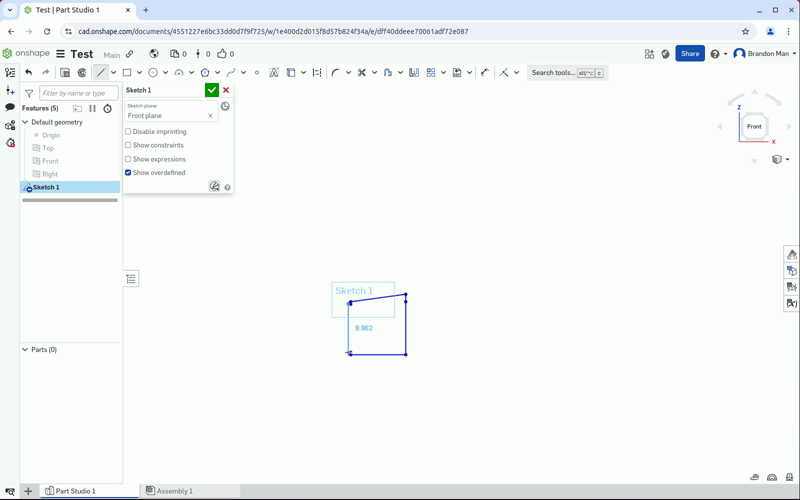
scroll(6)
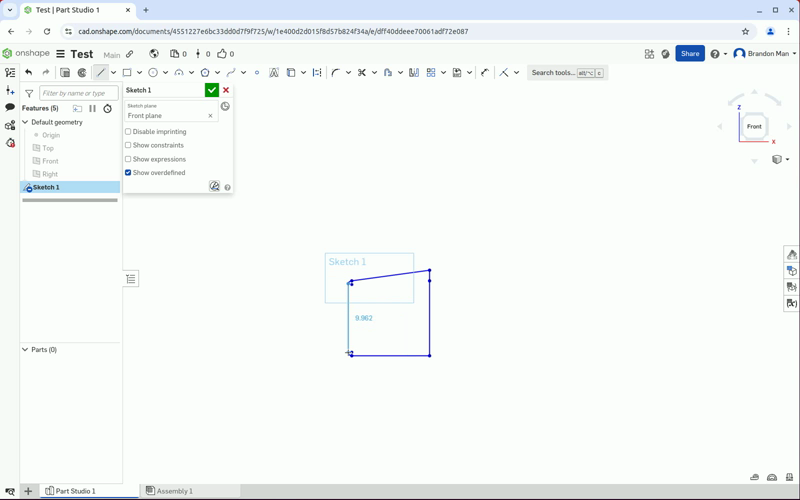
scroll(6)
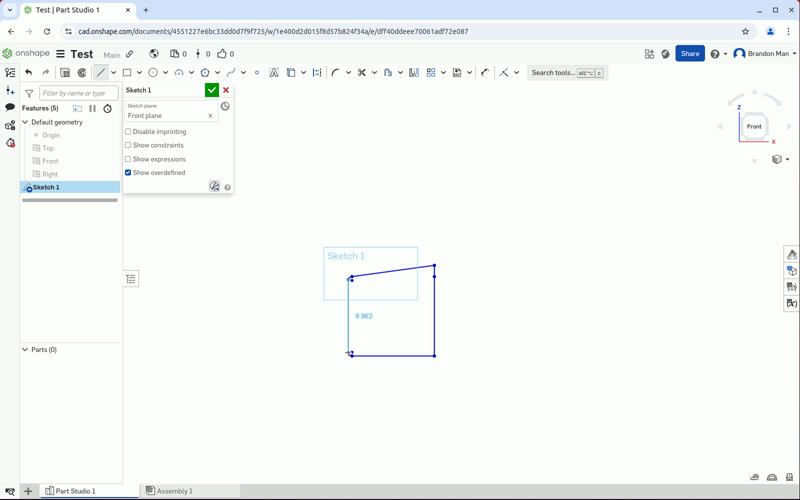
scroll(6)
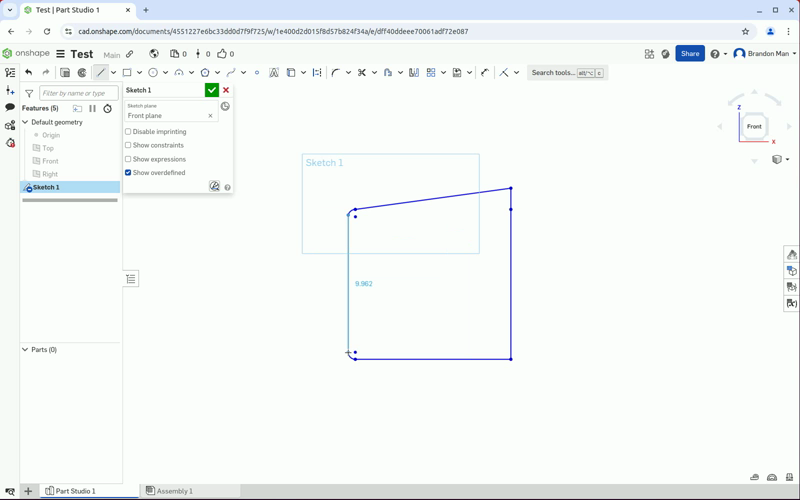
scroll(6)
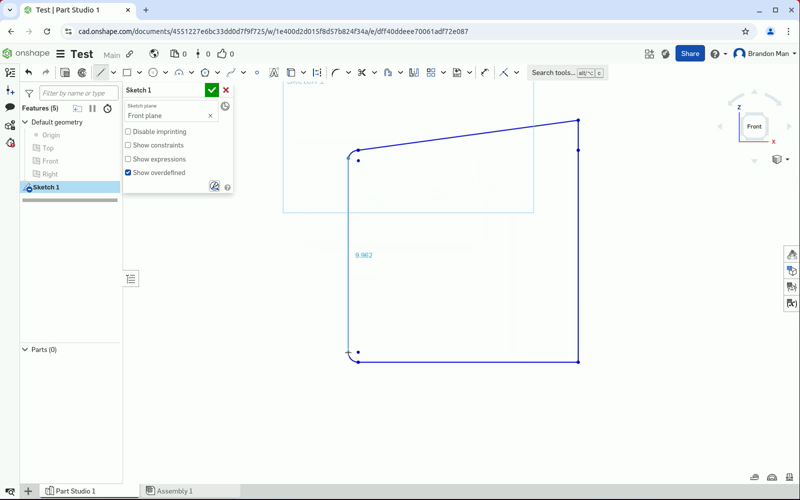
scroll(6)
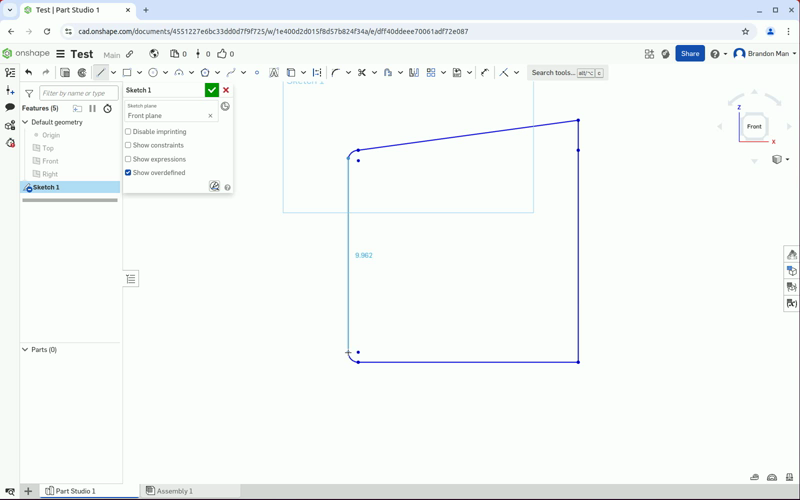
scroll(6)
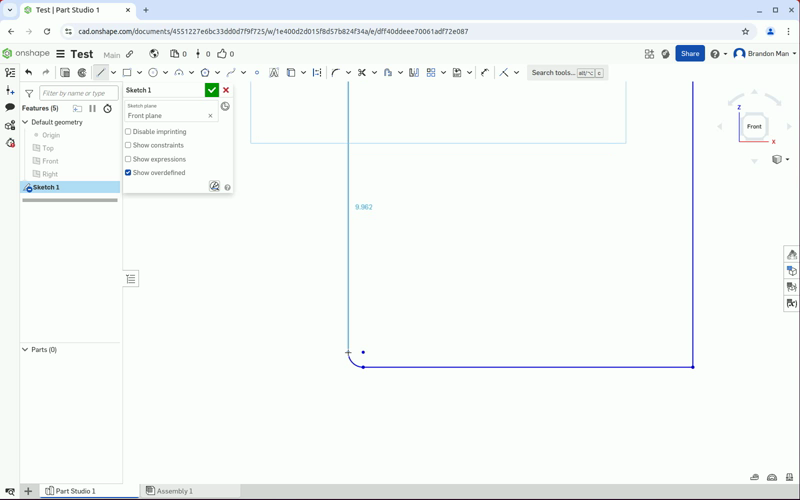
scroll(6)
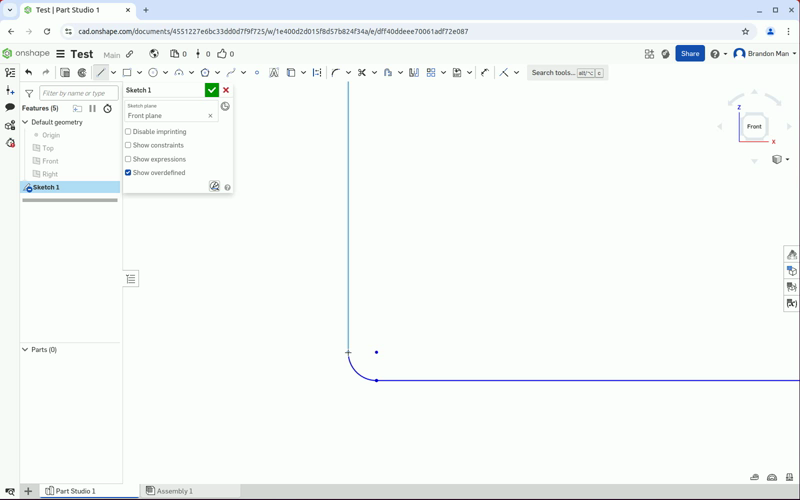
key_up(shift)
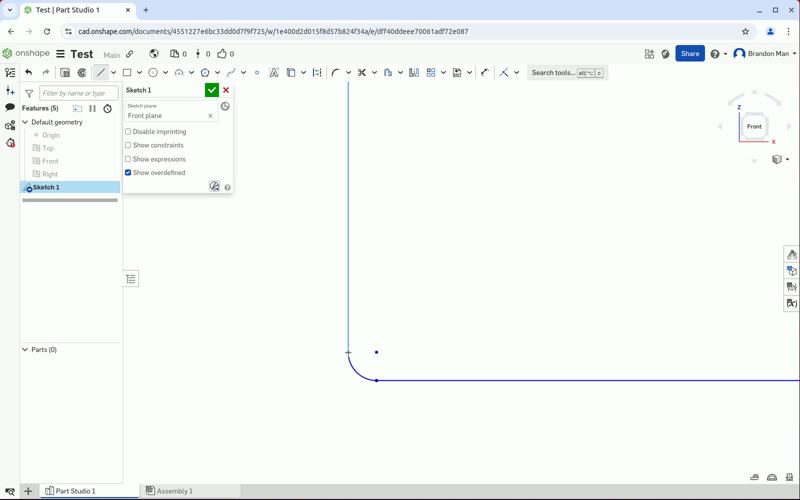
click(348, 352)
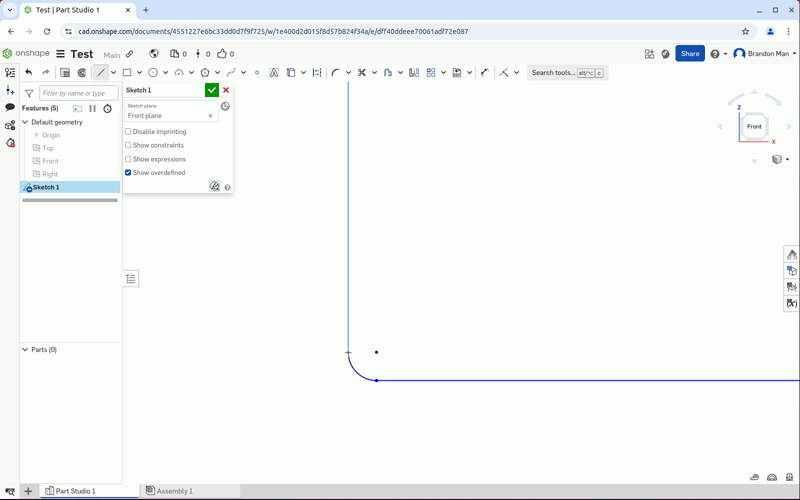
scroll(-6)
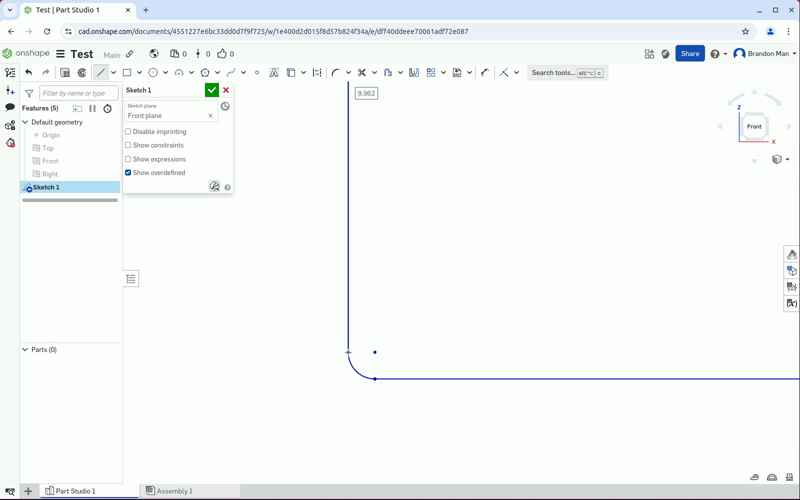
scroll(-6)
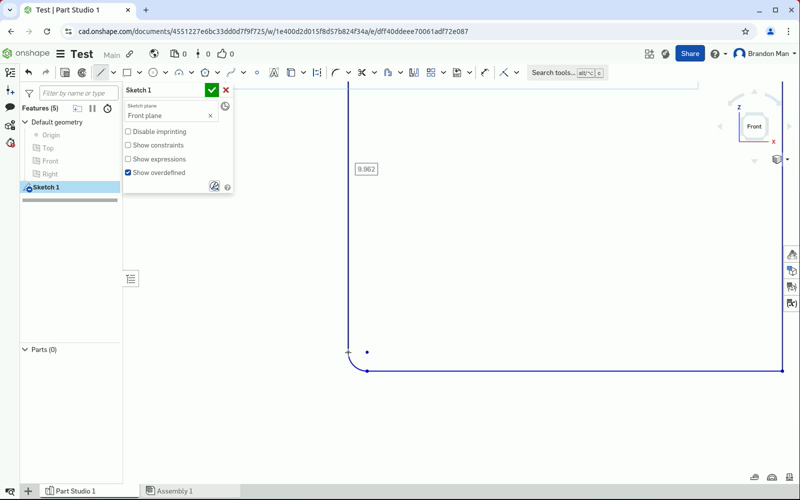
scroll(-6)
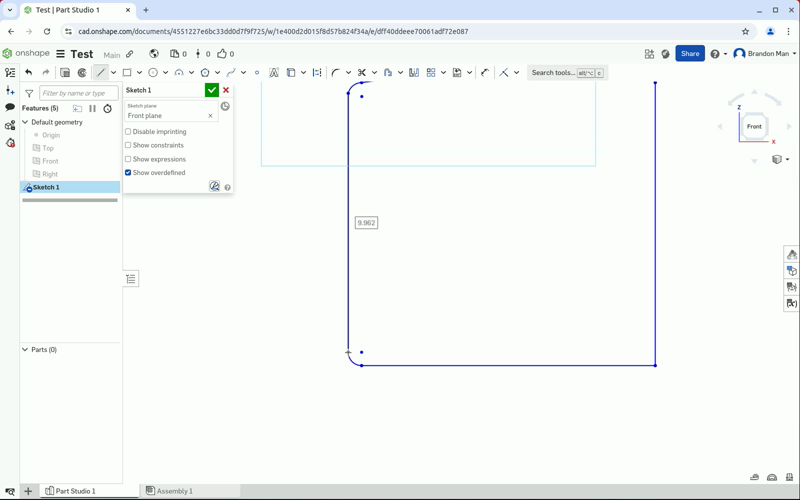
scroll(-6)
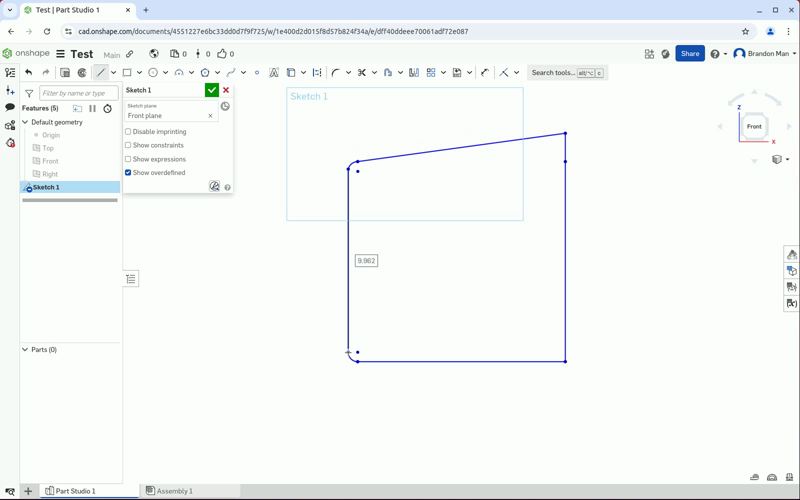
scroll(-6)
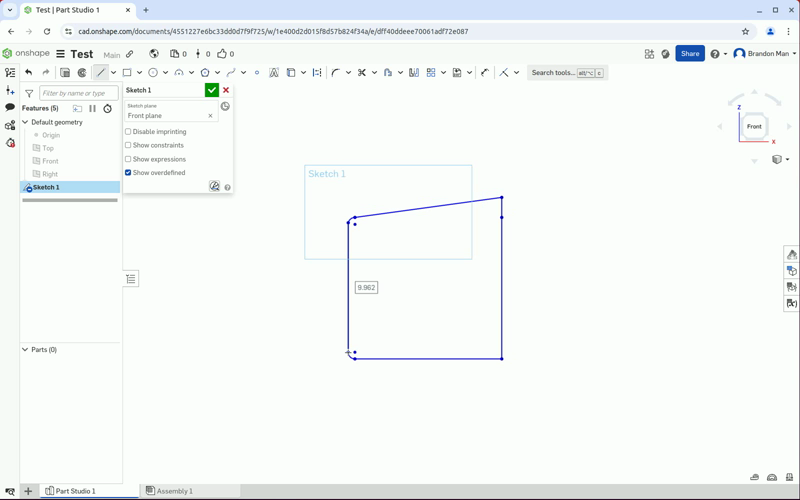
scroll(-6)
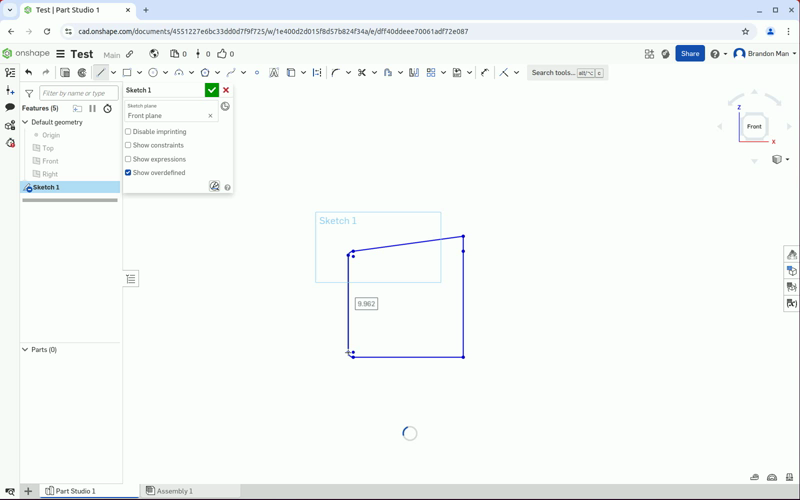
scroll(-6)
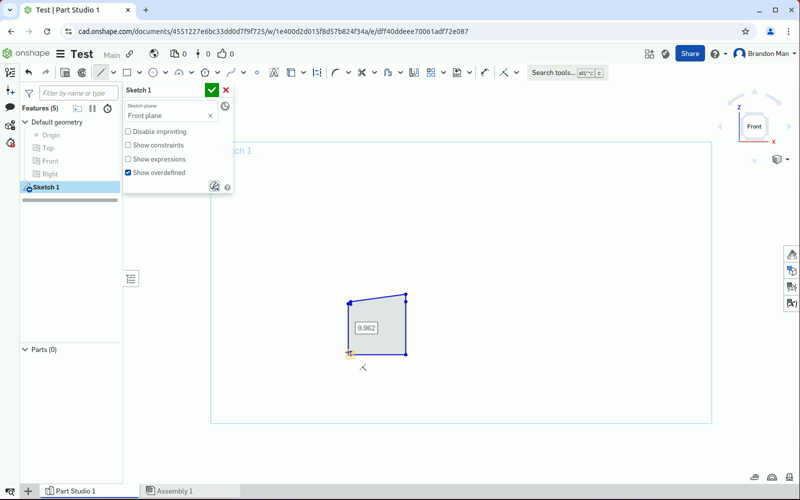
key(esc)
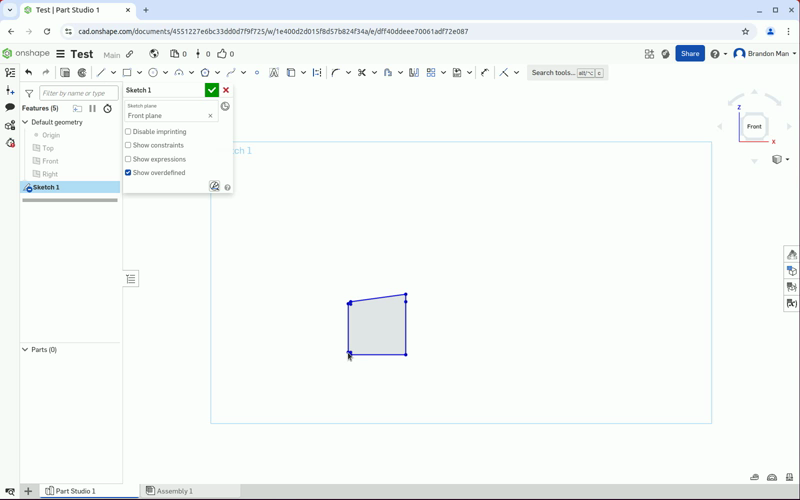
mouse_move(375, 318)
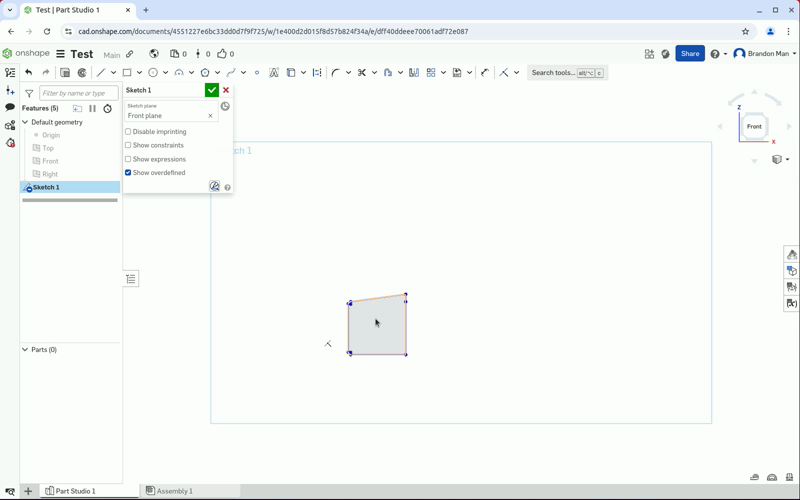
click(375, 318)
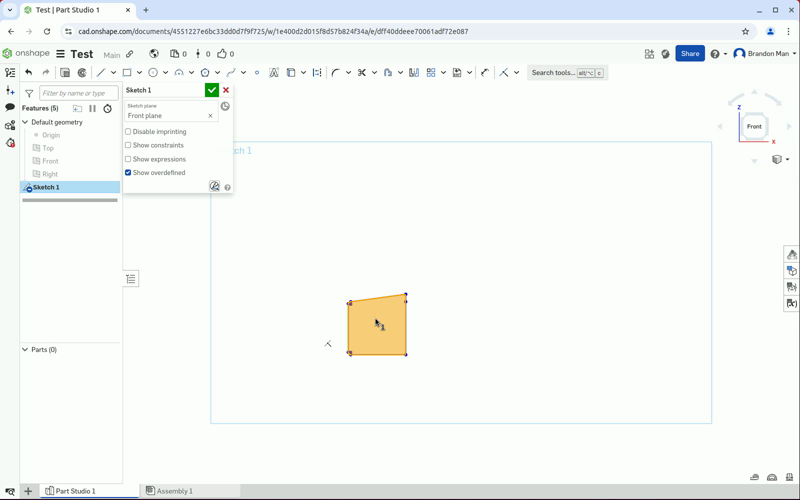
mouse_move(73, 352)
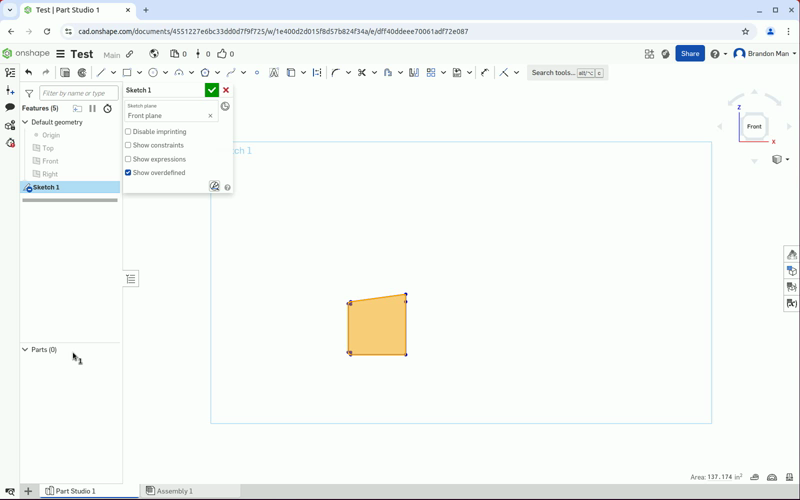
key(shift+y)
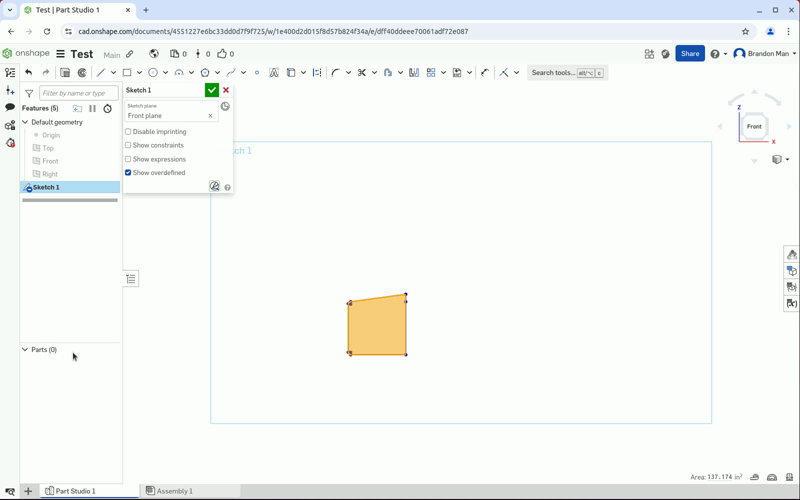
key(shift+e)
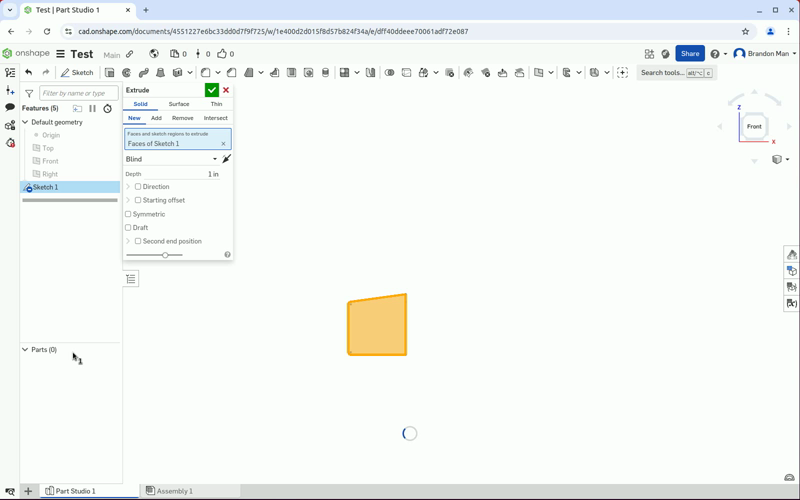
mouse_move(143, 106)
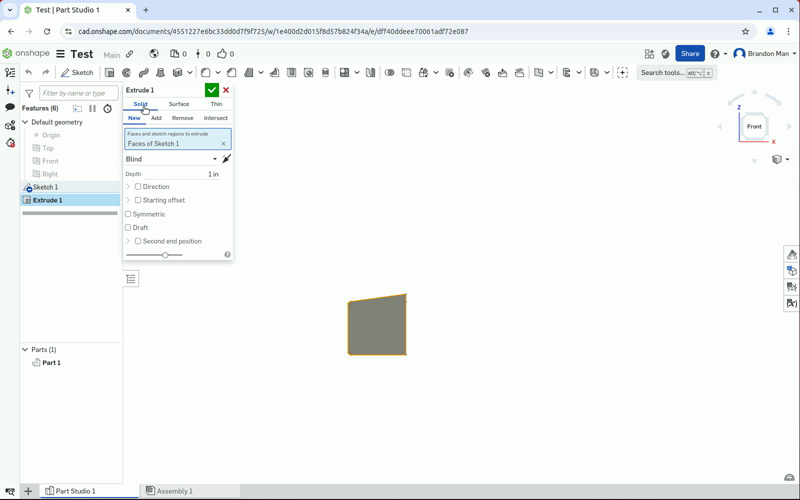
click(143, 106)
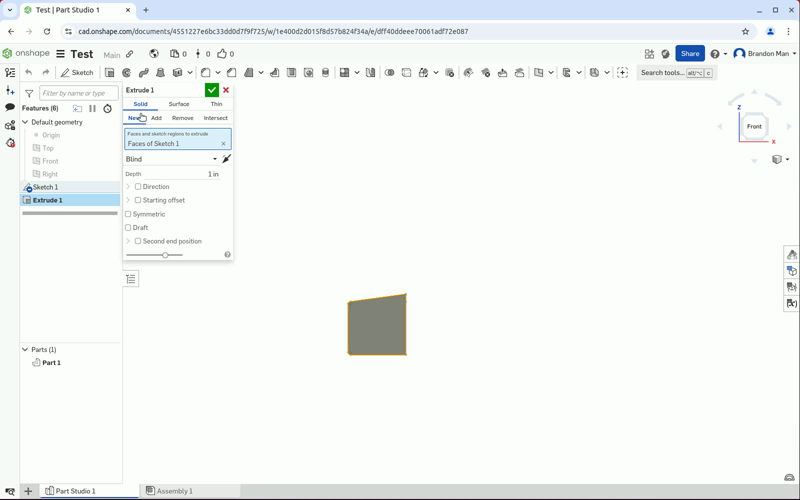
mouse_move(137, 120)
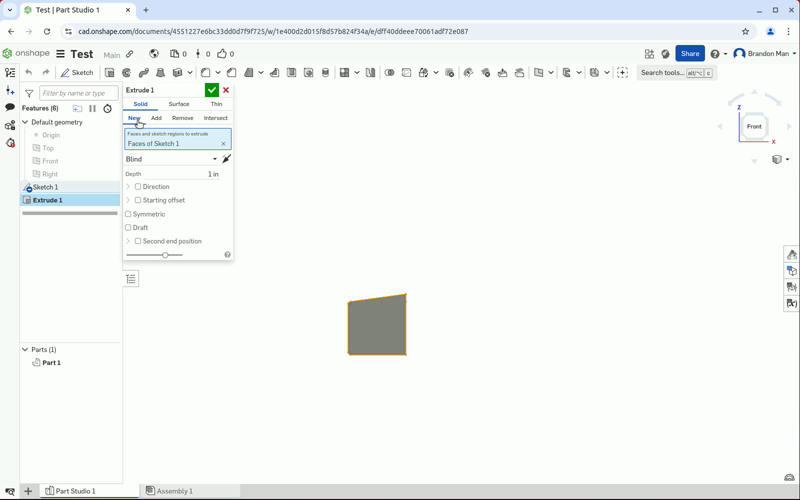
click(137, 120)
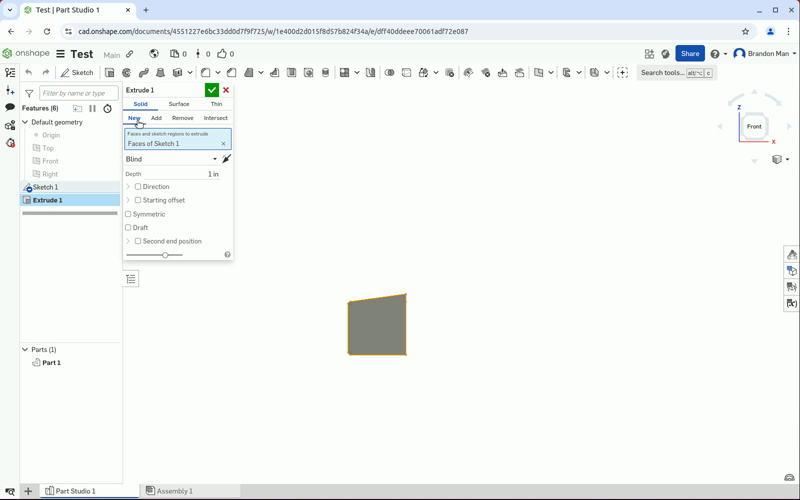
key(tab, 4)
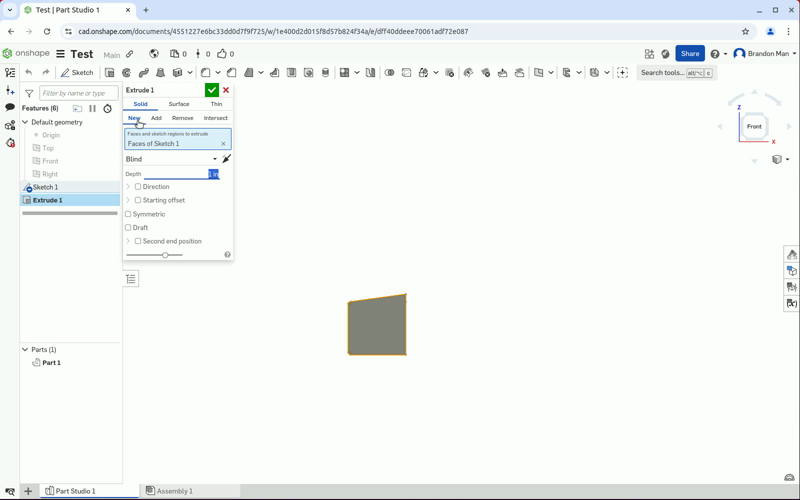
text(8.425)
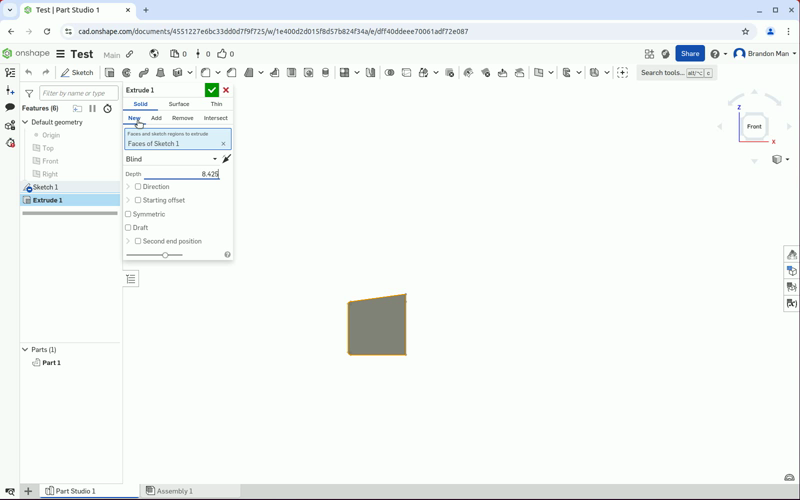
key(enter)
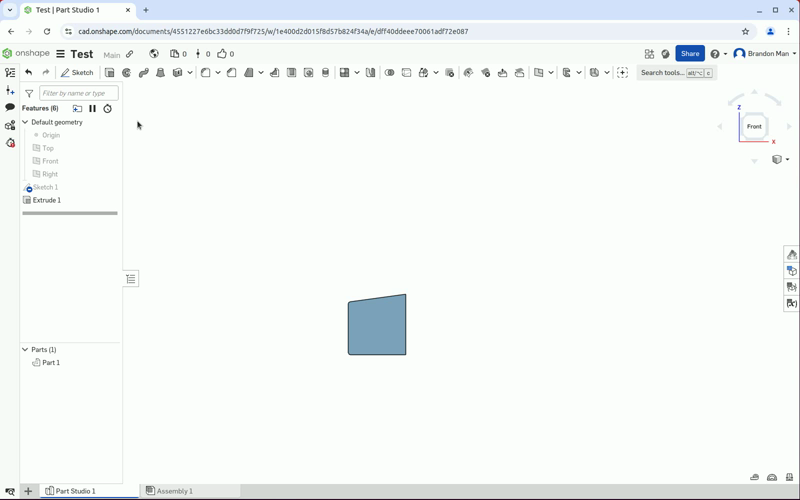
key(shift+h)
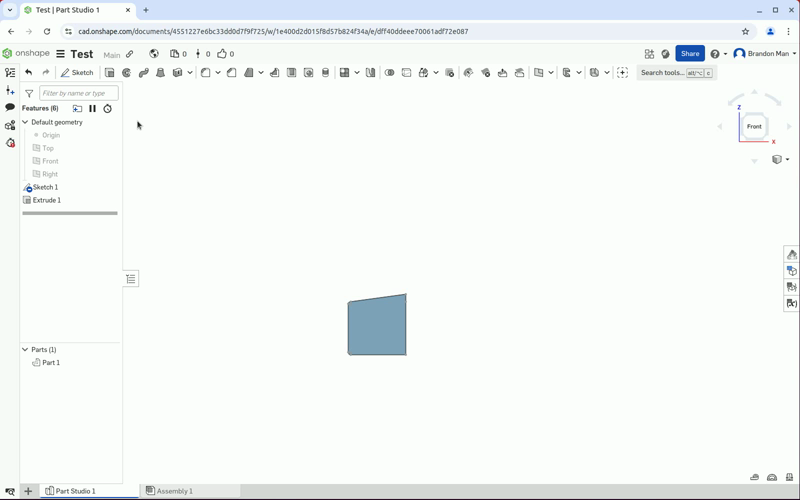
key(shift+h)
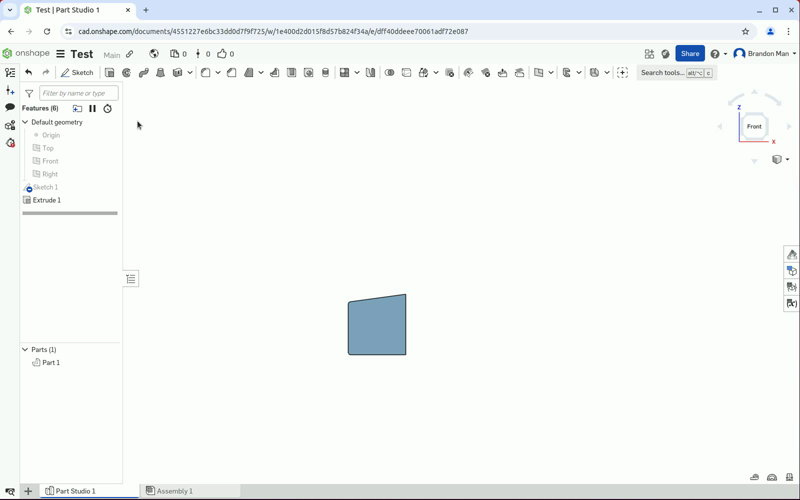
mouse_move(73, 189)
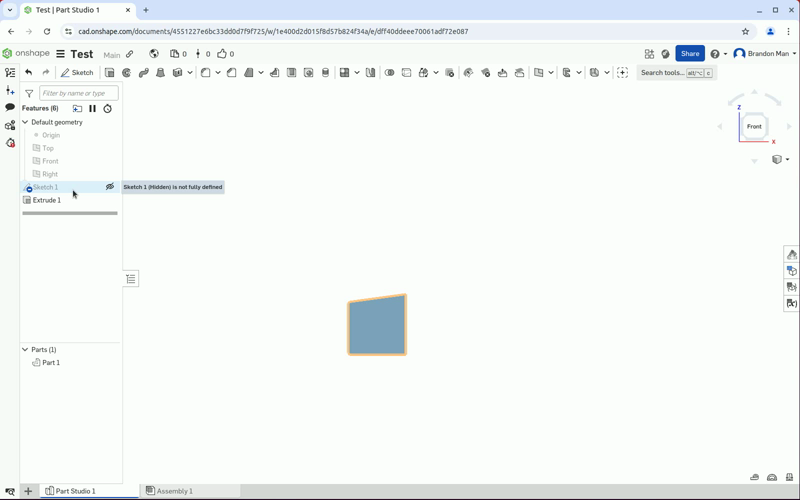
click(73, 189)
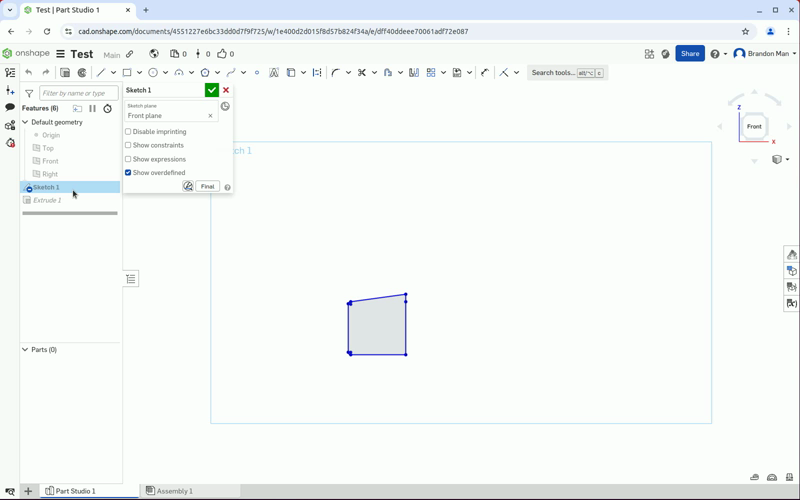
mouse_move(229, 92)
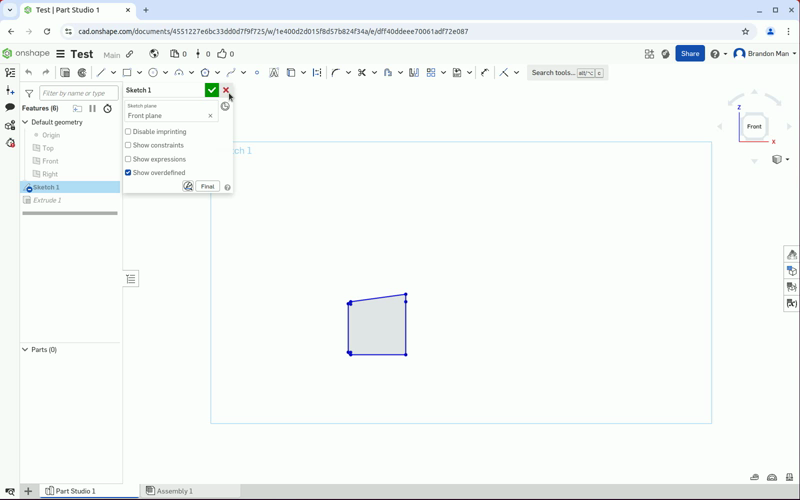
click(229, 92)
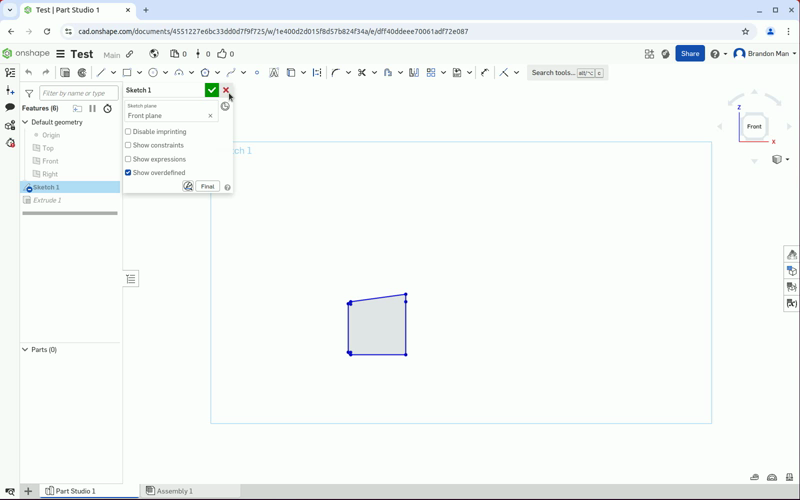
key(shift+s)
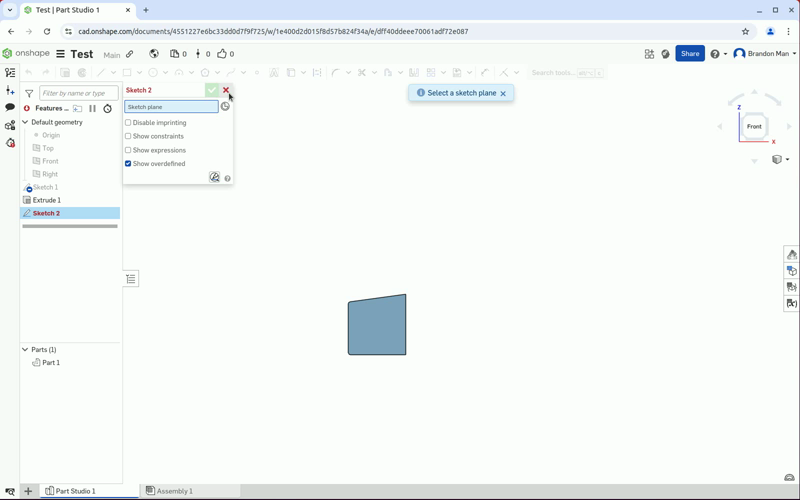
mouse_move(73, 163)
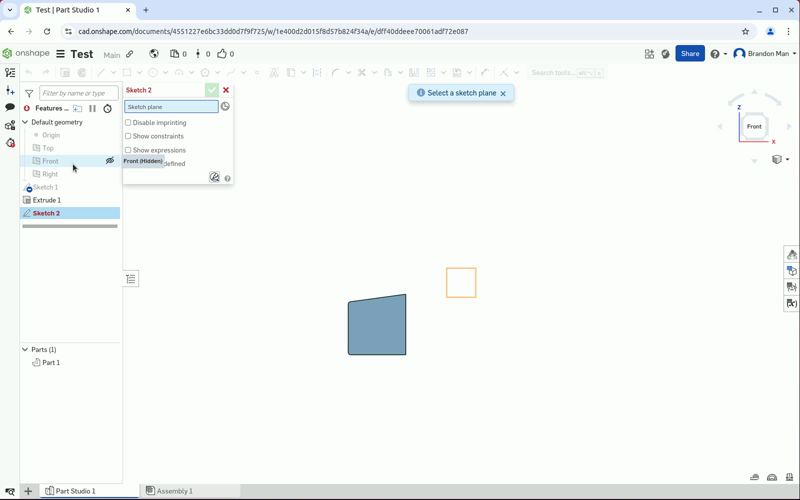
click(73, 163)
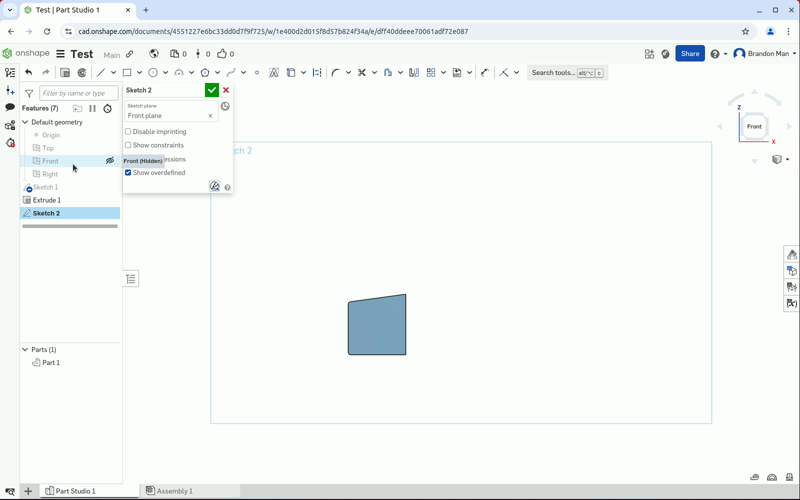
mouse_move(73, 352)
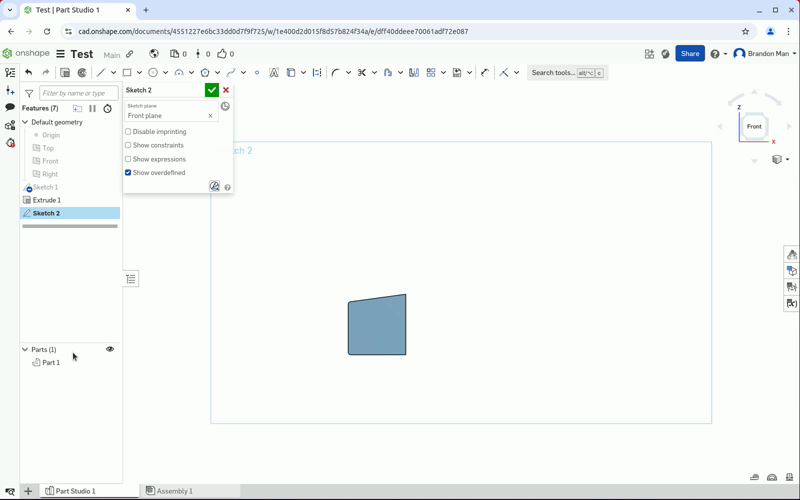
key(y)
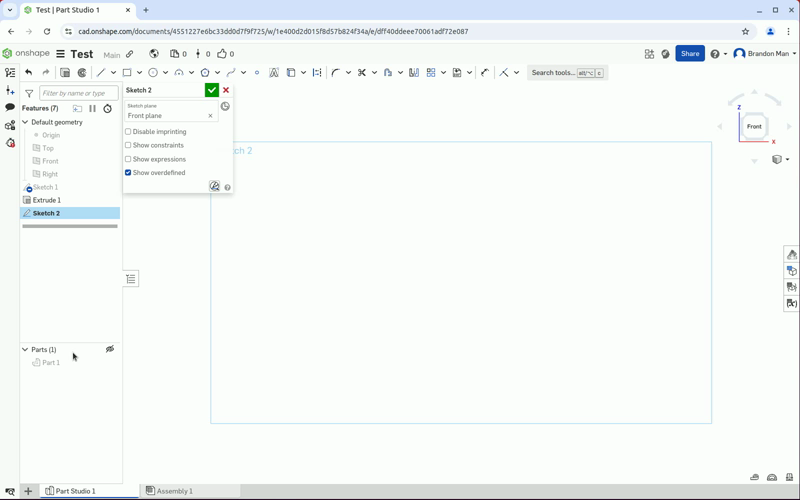
key(l)
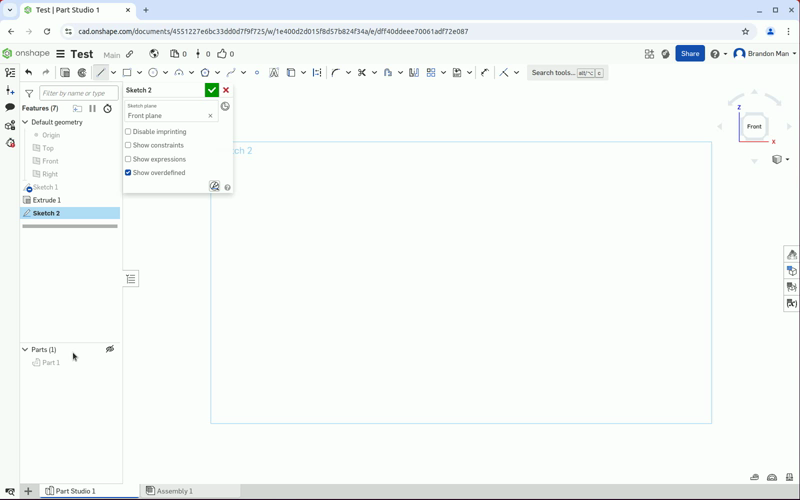
key_down(shift)
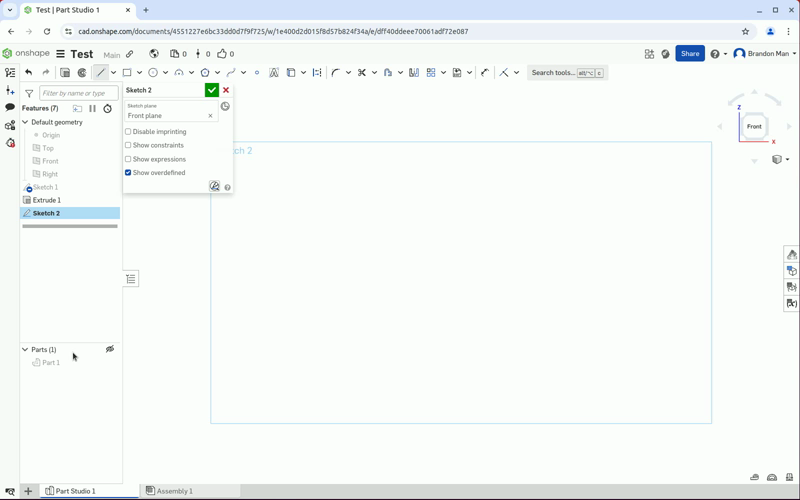
mouse_move(404, 354)
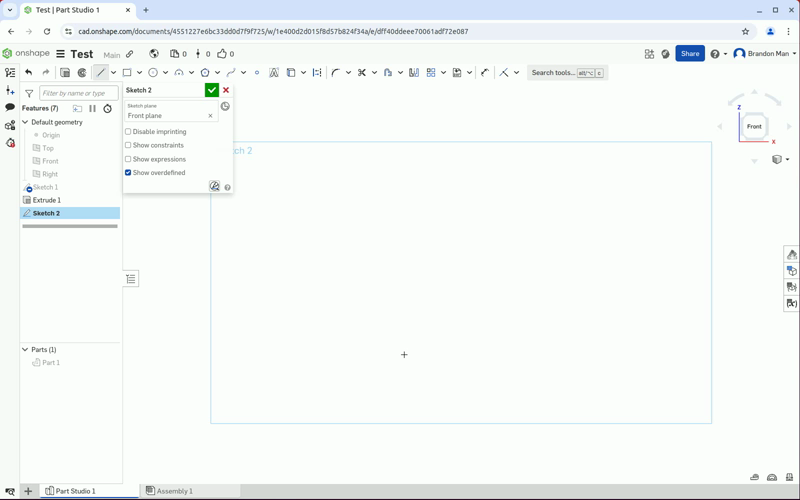
click(404, 354)
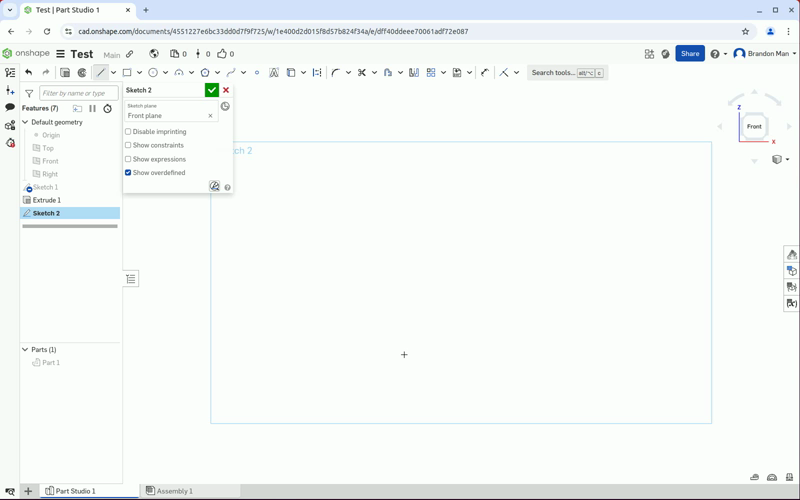
key_up(shift)
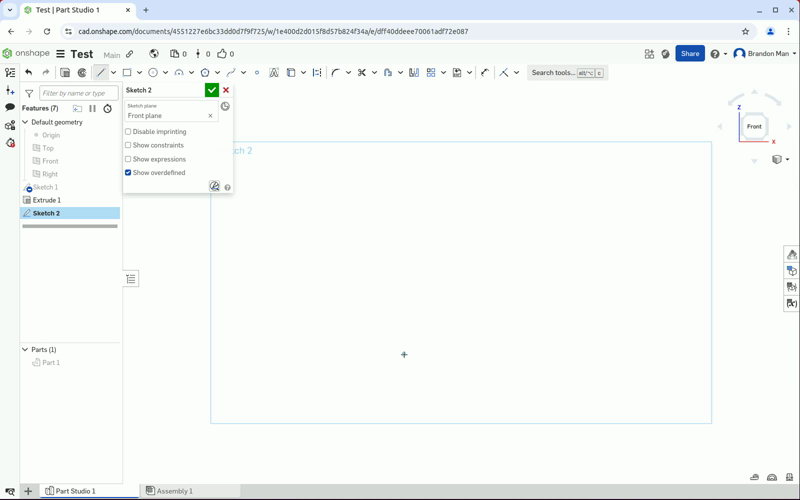
key_down(shift)
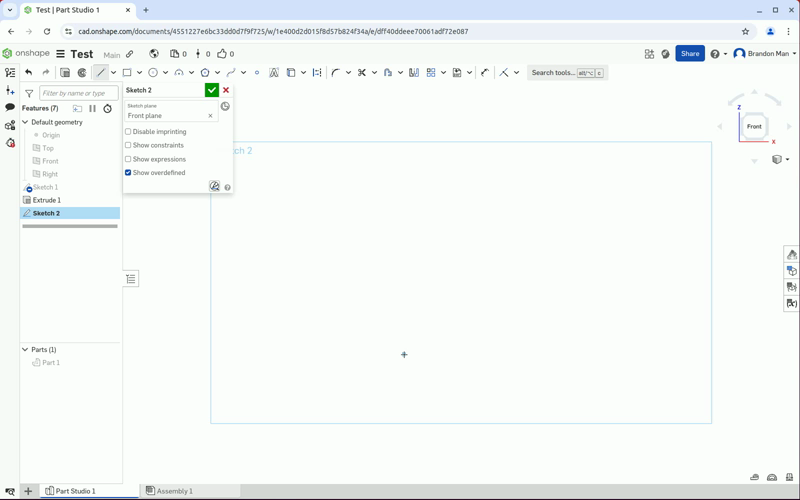
mouse_move(516, 354)
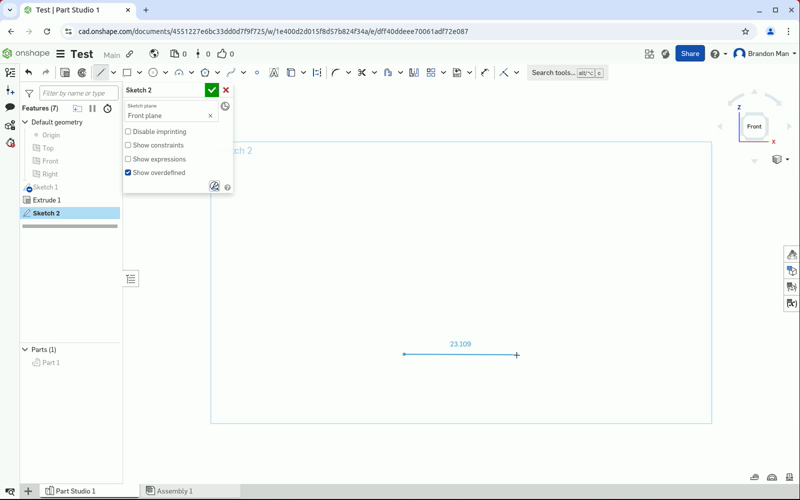
click(516, 354)
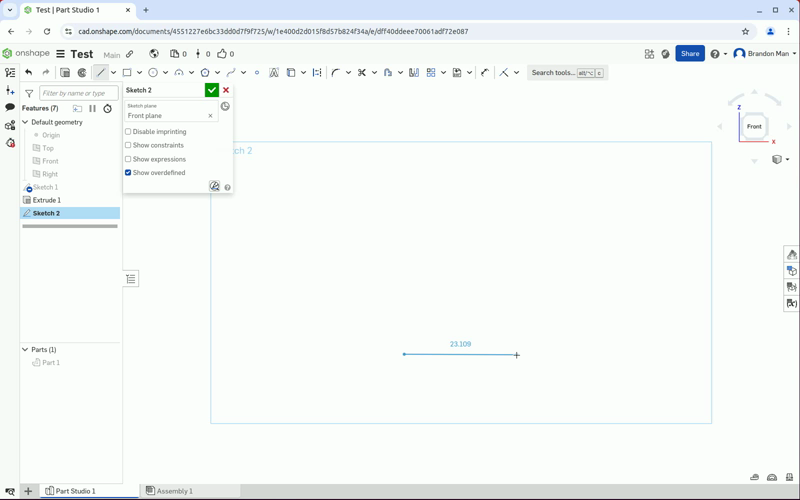
key_up(shift)
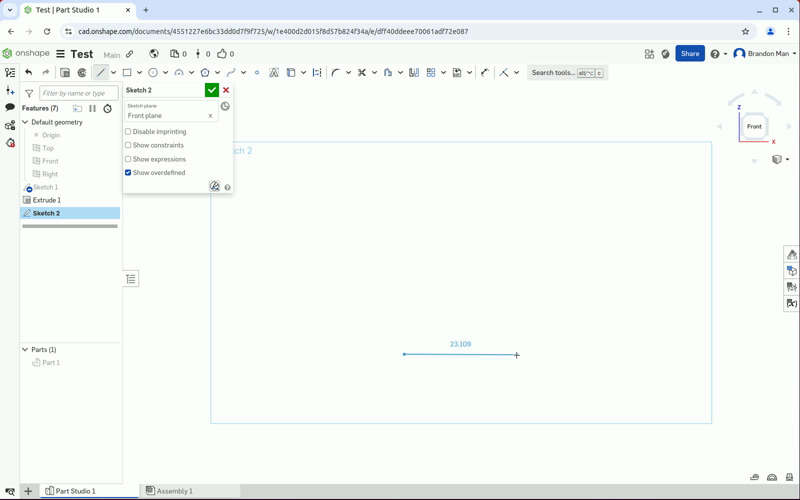
key(esc)
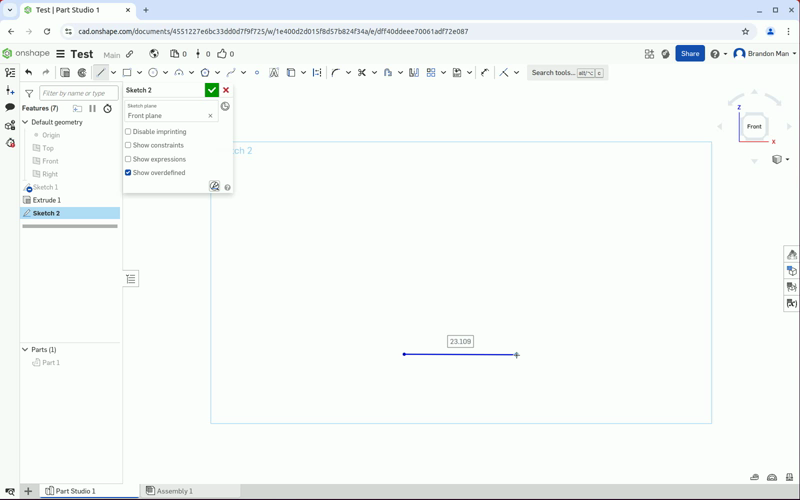
key(a)
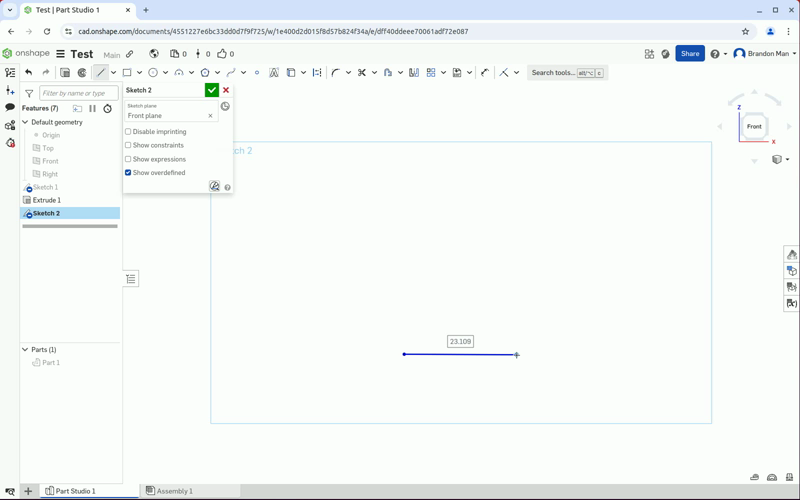
mouse_move(516, 354)
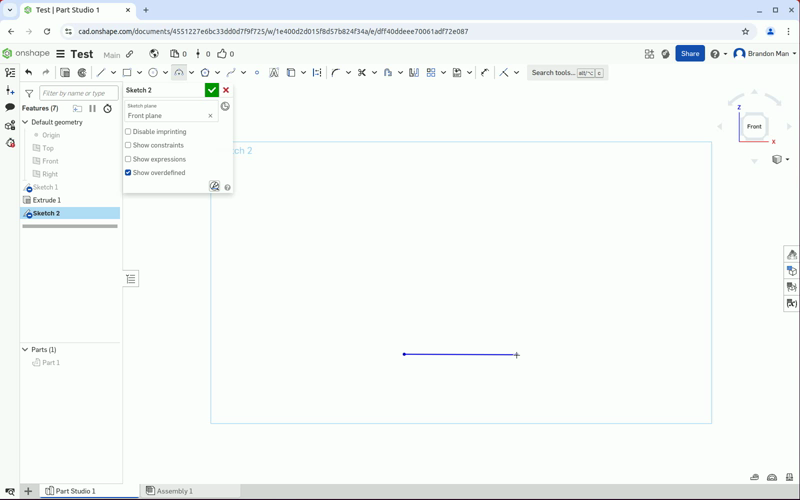
click(516, 354)
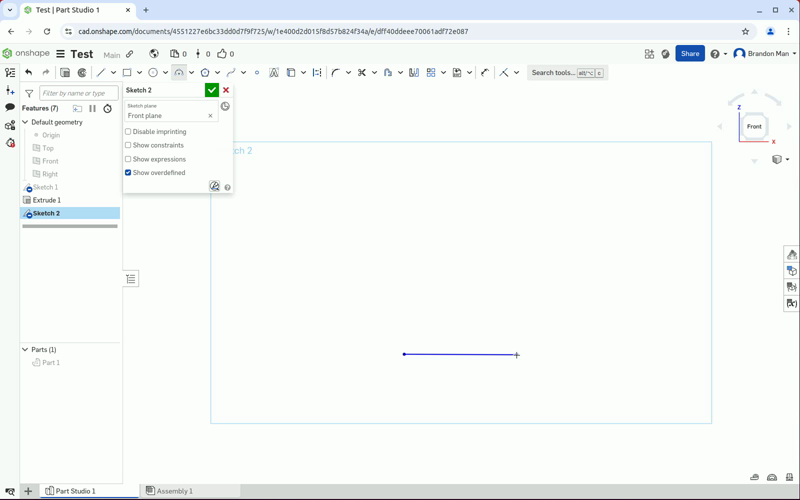
key_down(shift)
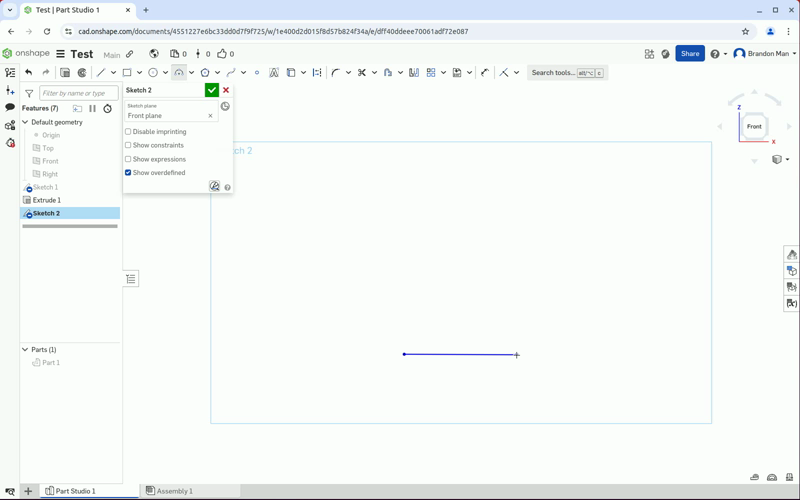
mouse_move(519, 351)
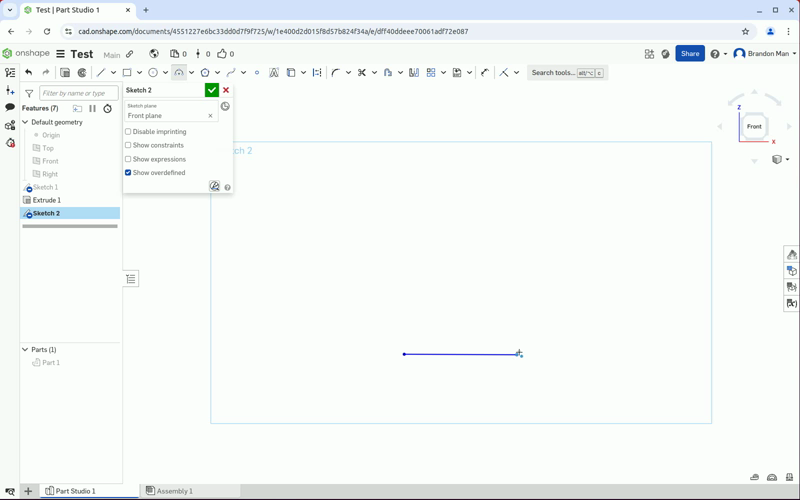
scroll(6)
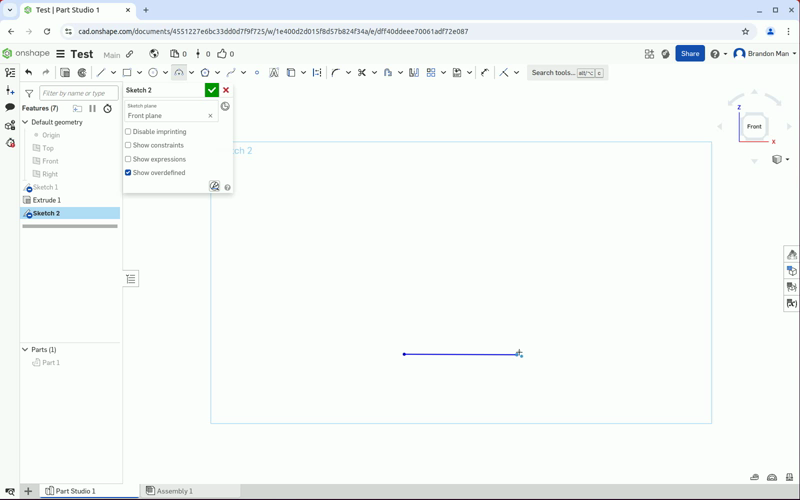
scroll(6)
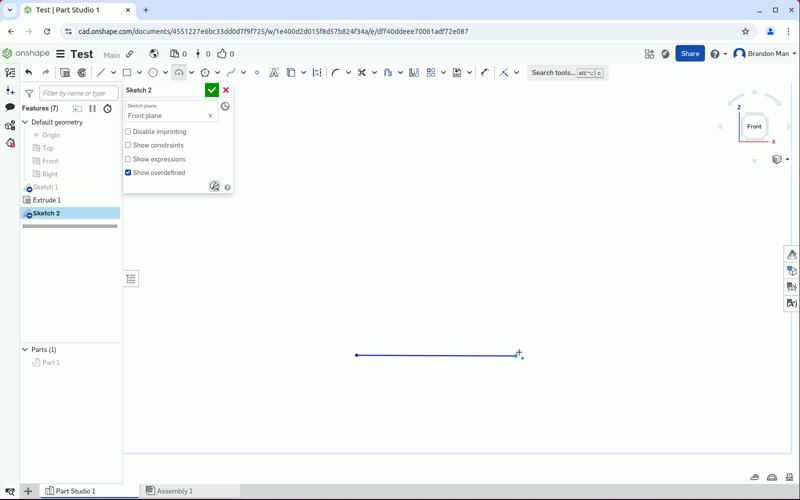
scroll(6)
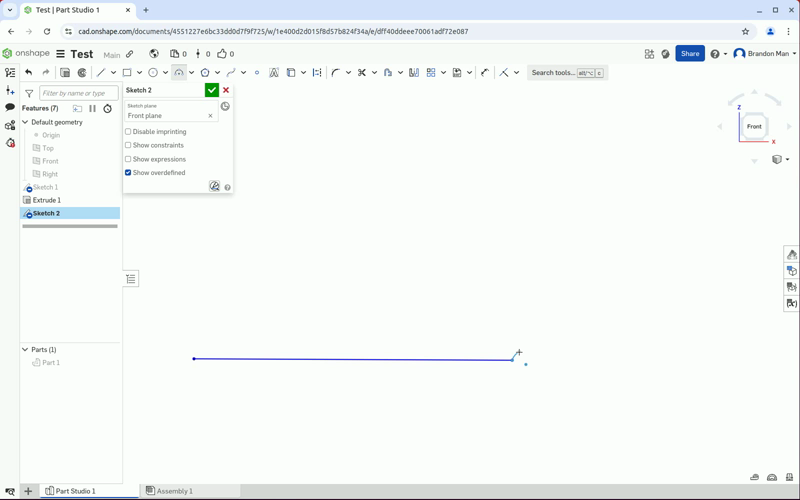
scroll(6)
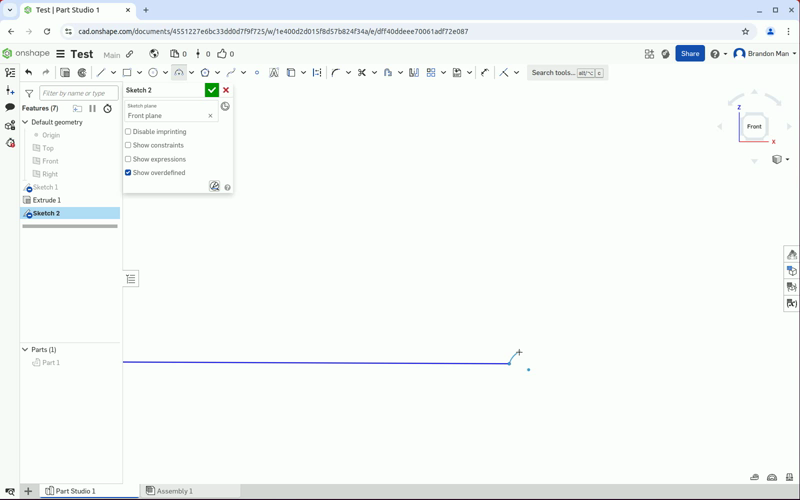
scroll(6)
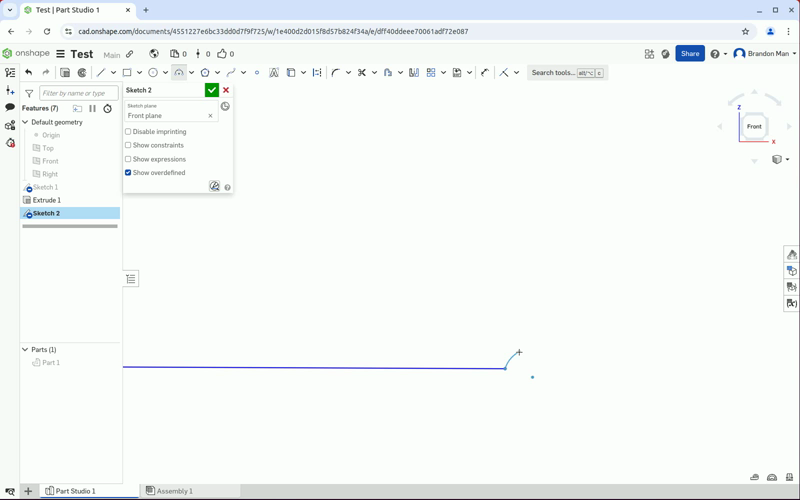
scroll(6)
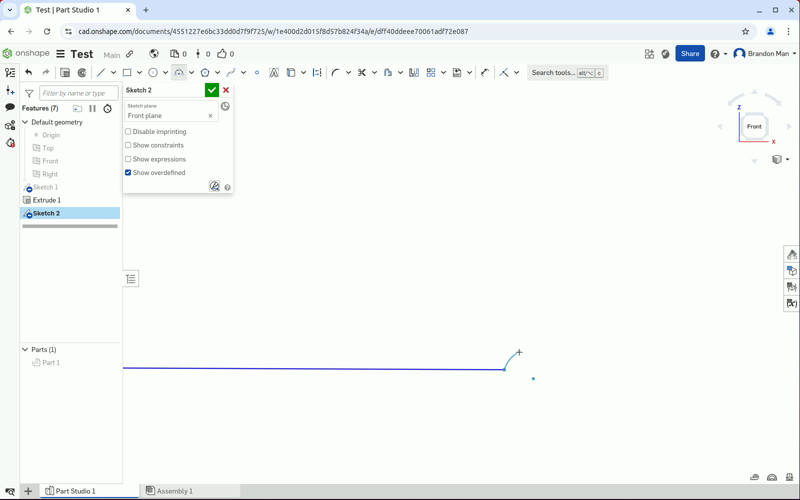
scroll(6)
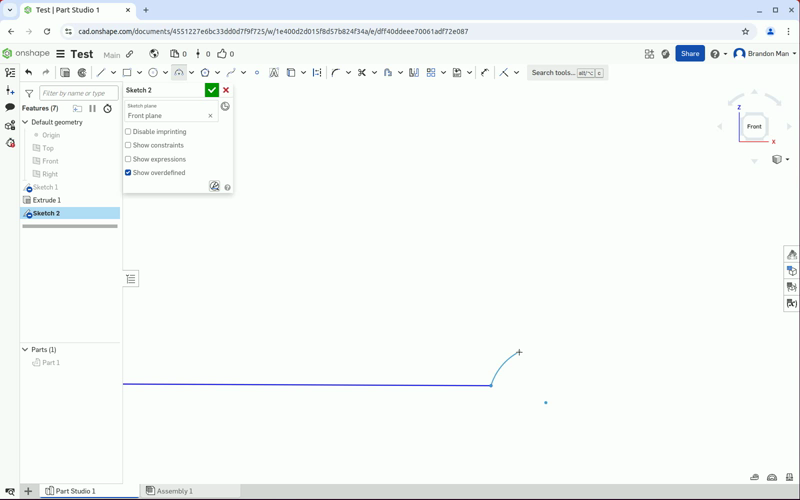
click(519, 351)
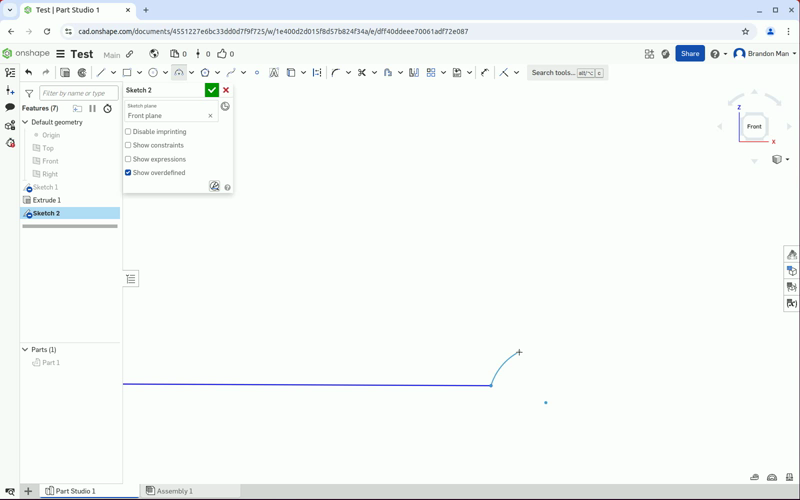
scroll(-6)
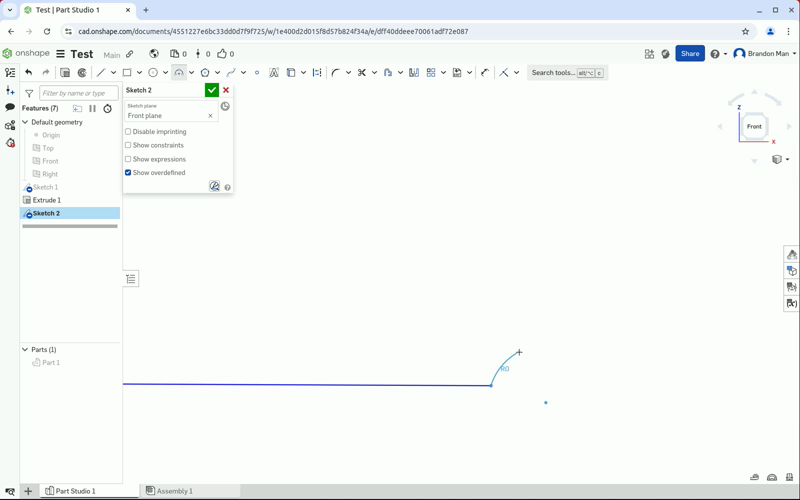
scroll(-6)
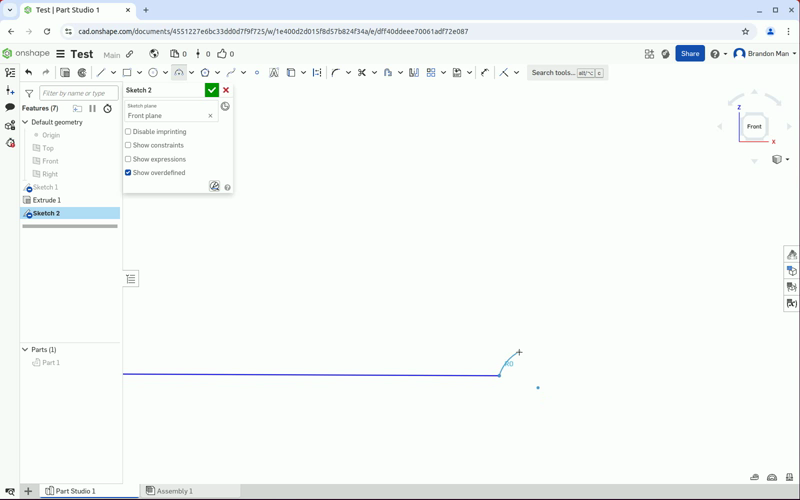
scroll(-6)
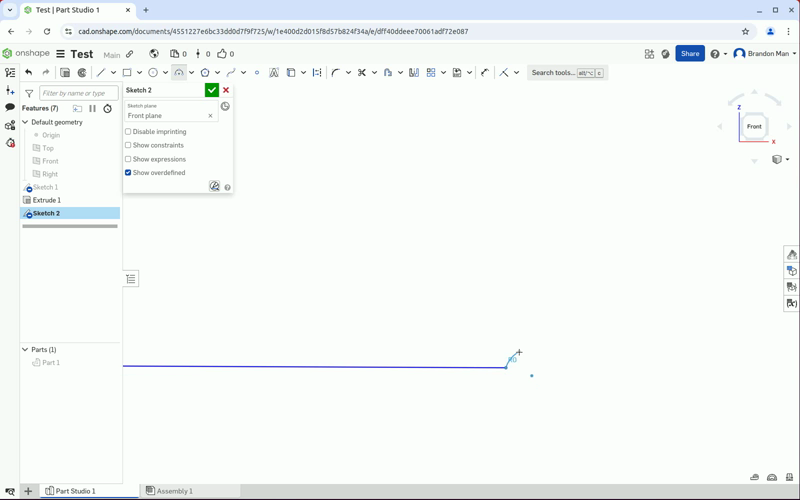
scroll(-6)
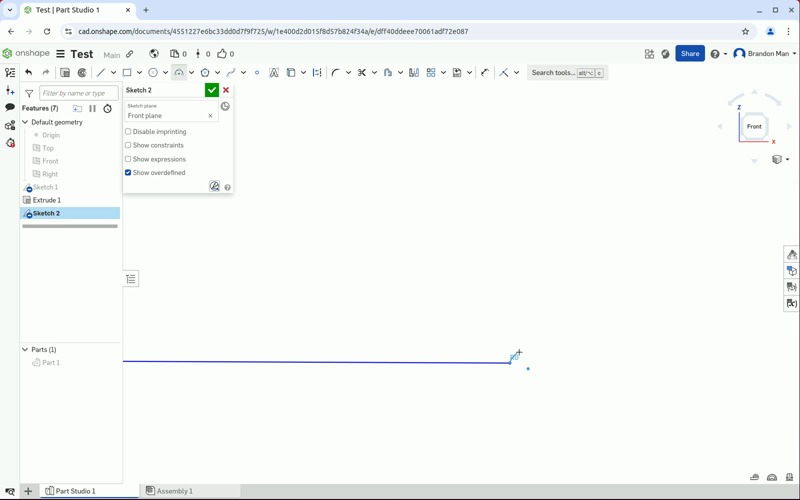
scroll(-6)
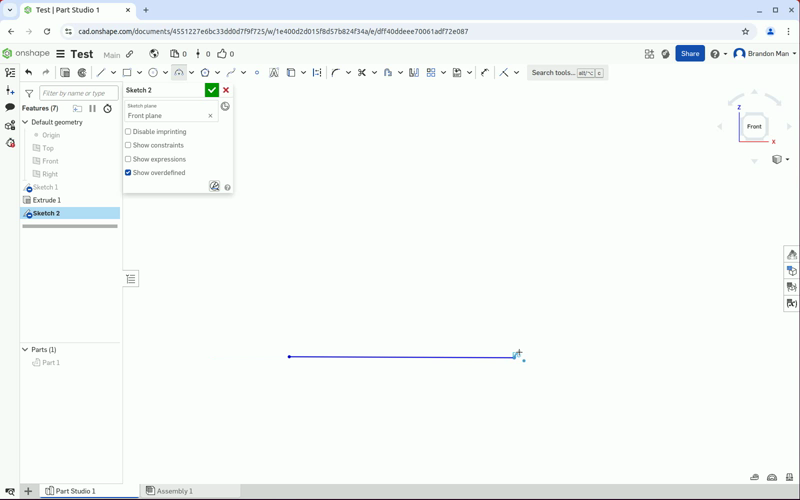
scroll(-6)
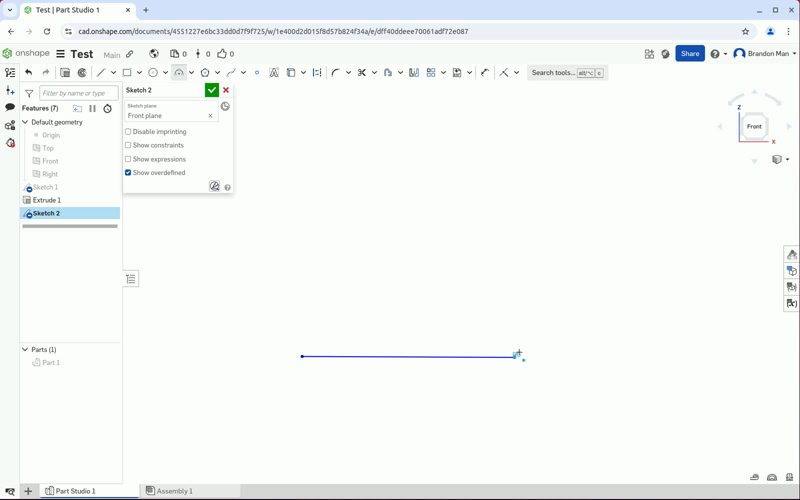
scroll(-6)
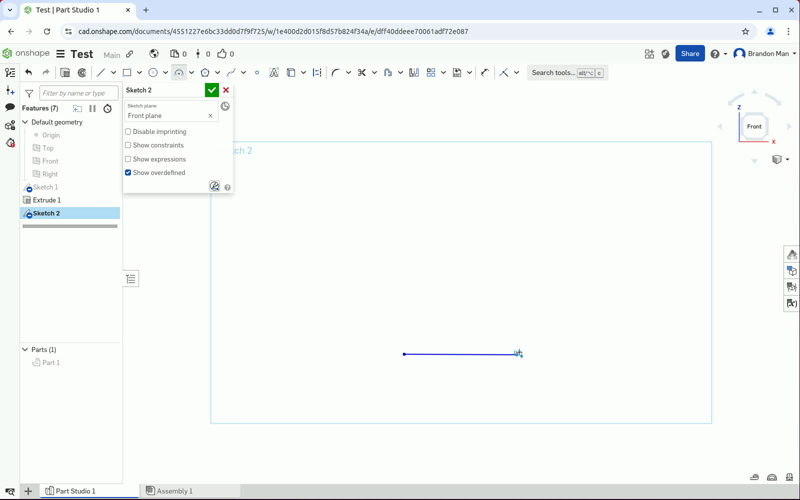
mouse_move(518, 353)
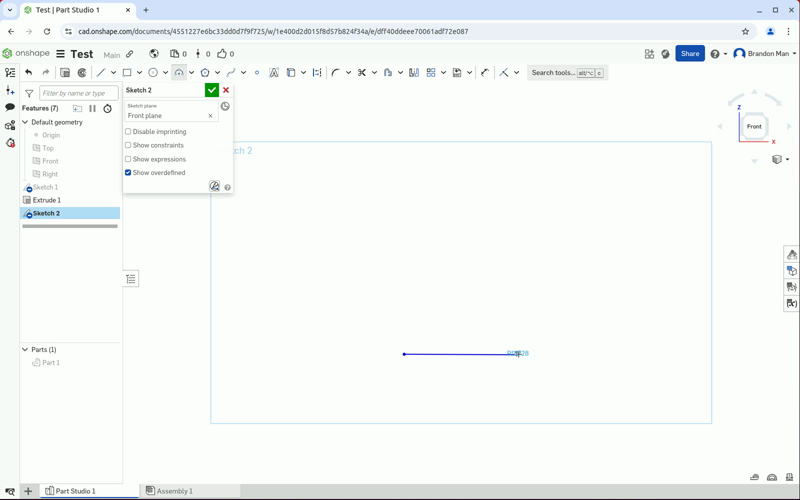
scroll(6)
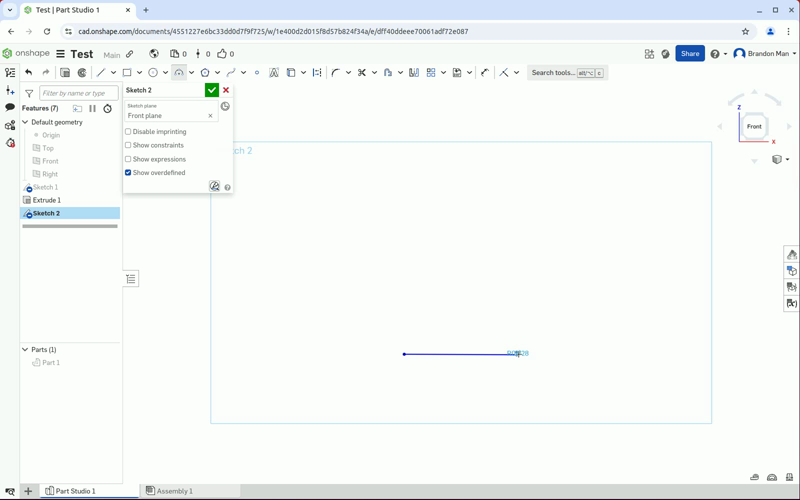
scroll(6)
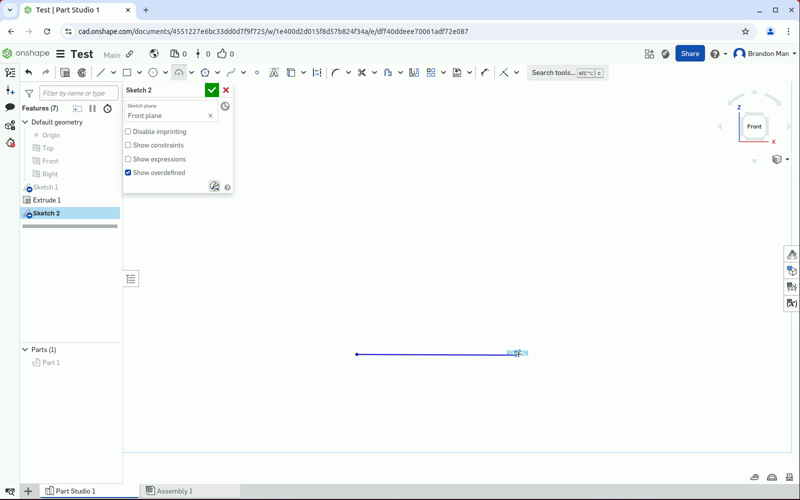
scroll(6)
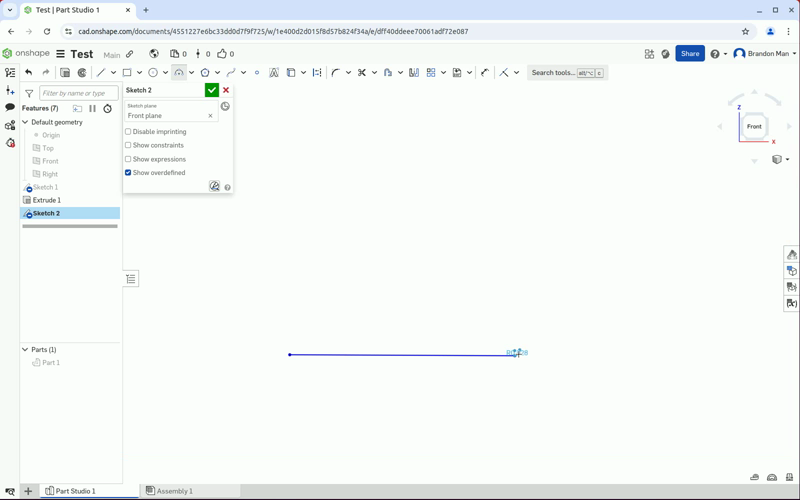
scroll(6)
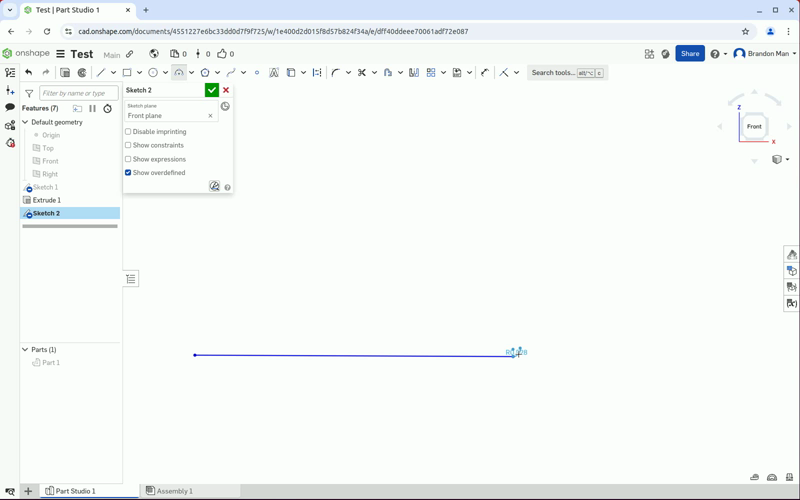
scroll(6)
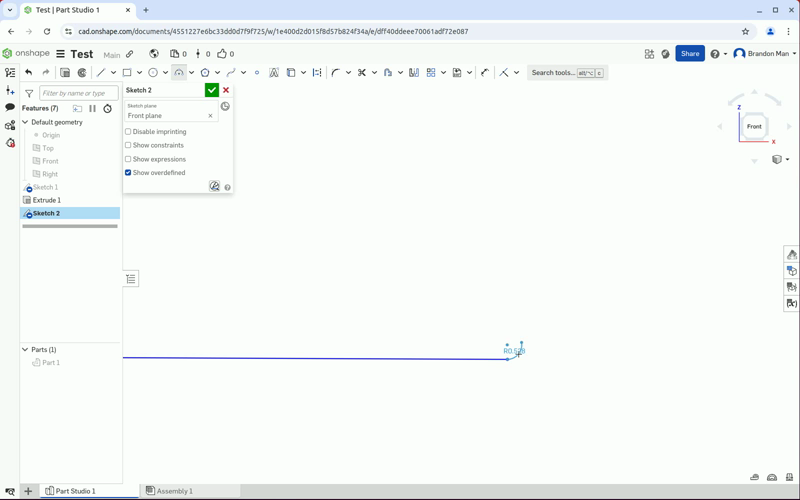
scroll(6)
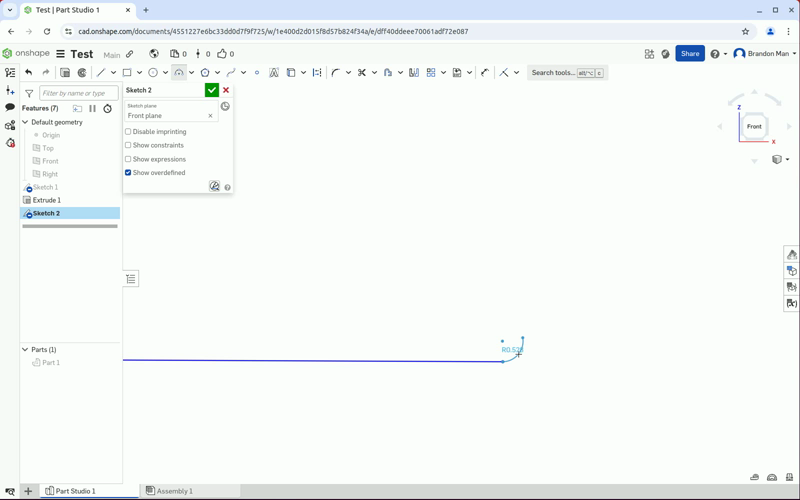
scroll(6)
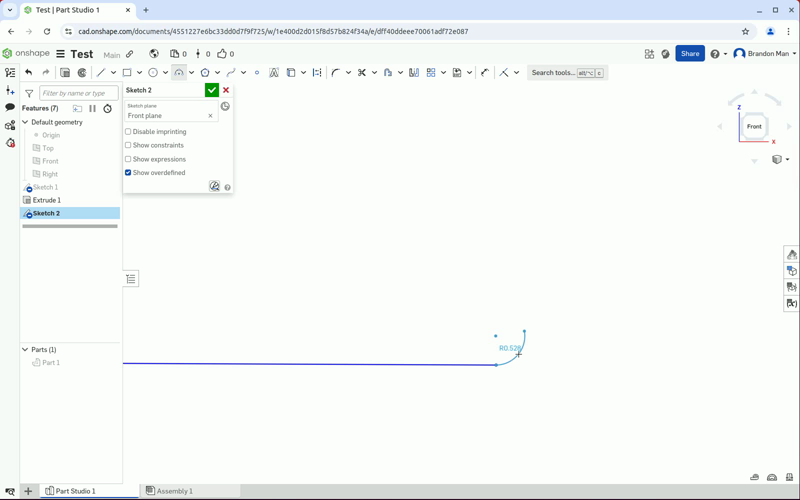
click(518, 353)
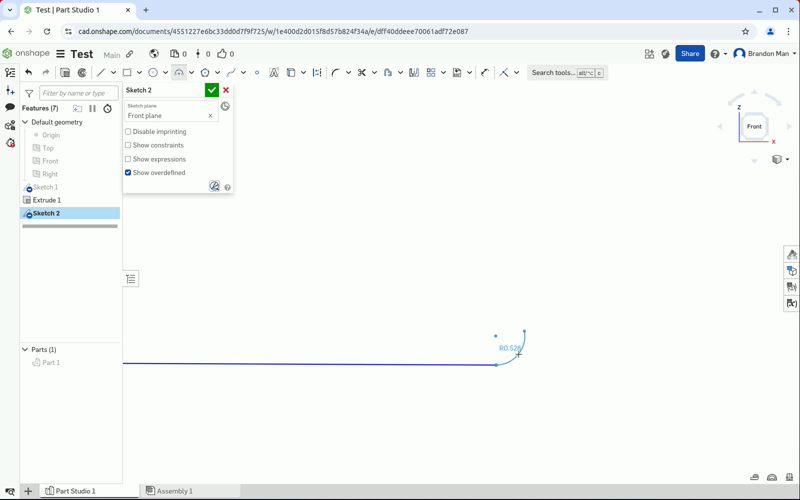
scroll(-6)
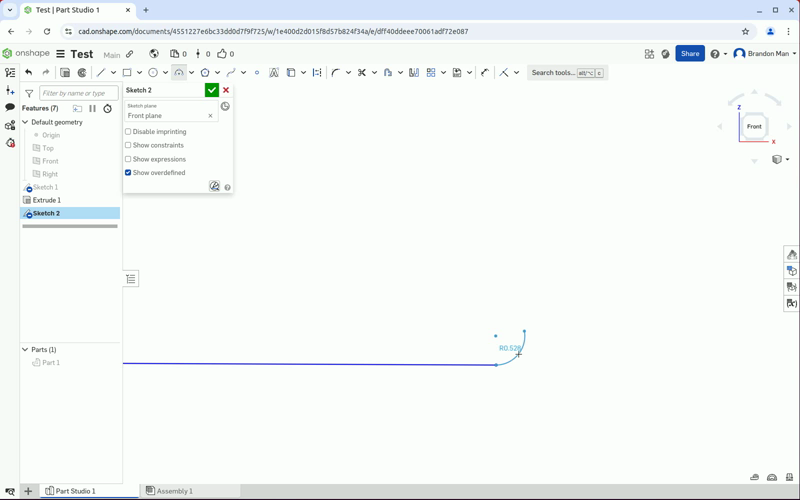
scroll(-6)
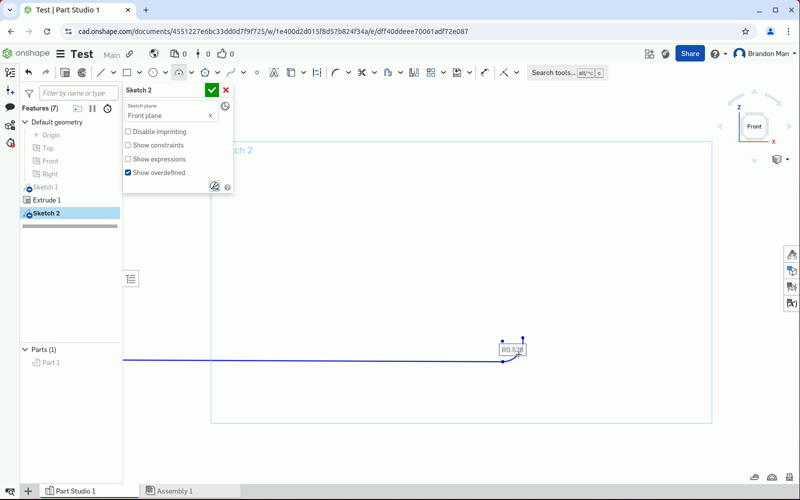
scroll(-6)
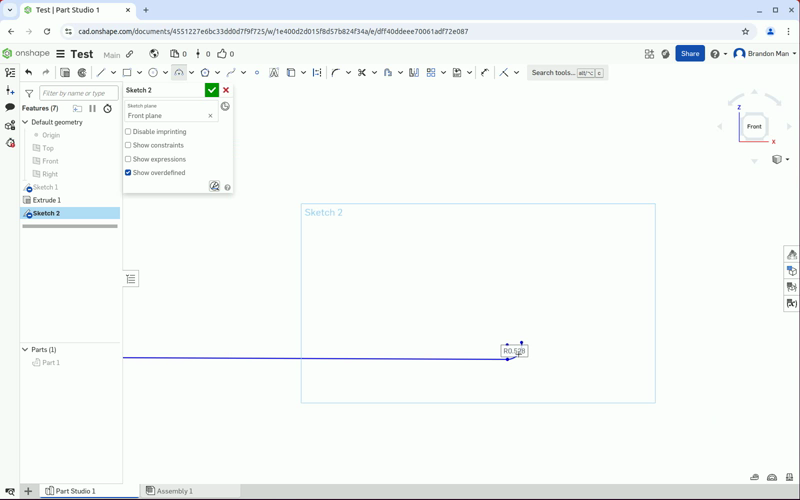
scroll(-6)
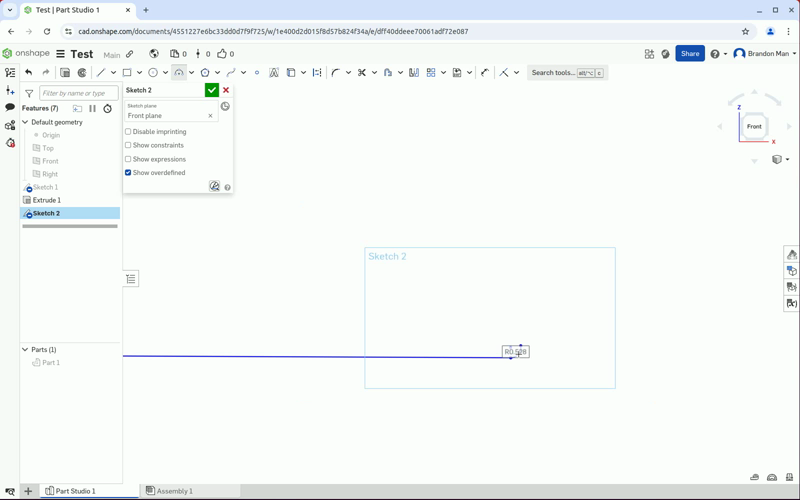
scroll(-6)
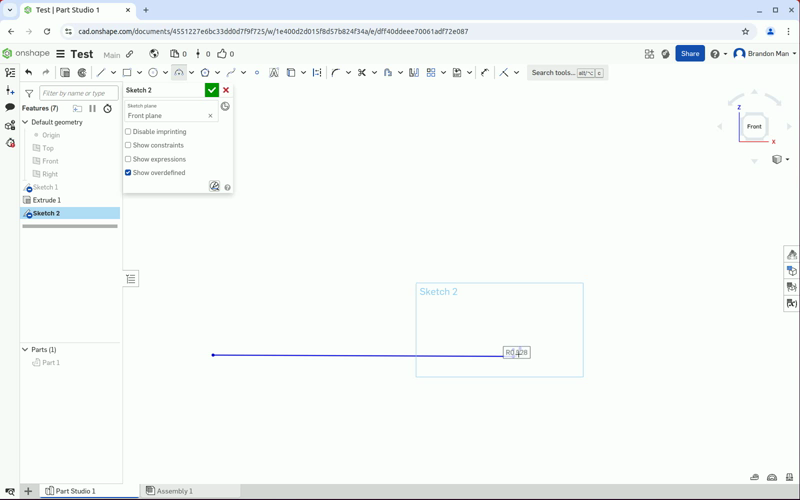
scroll(-6)
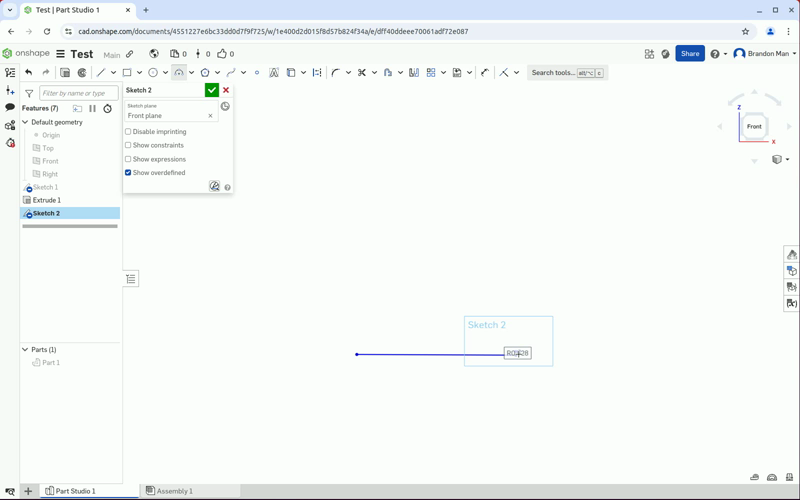
scroll(-6)
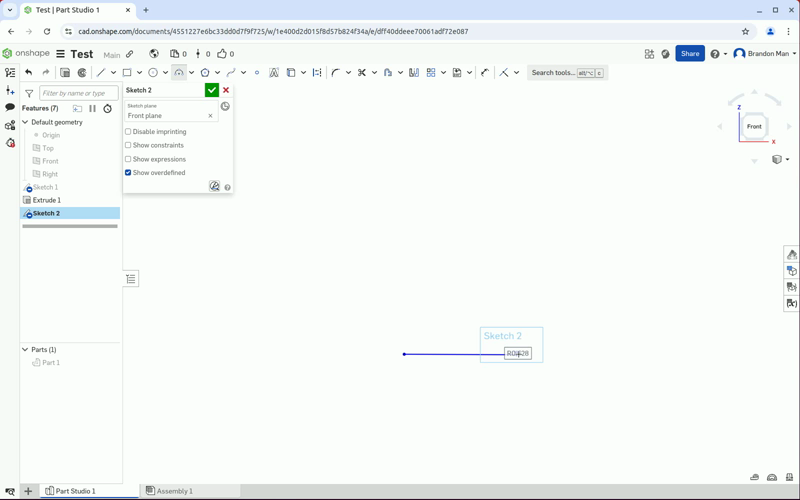
key_up(shift)
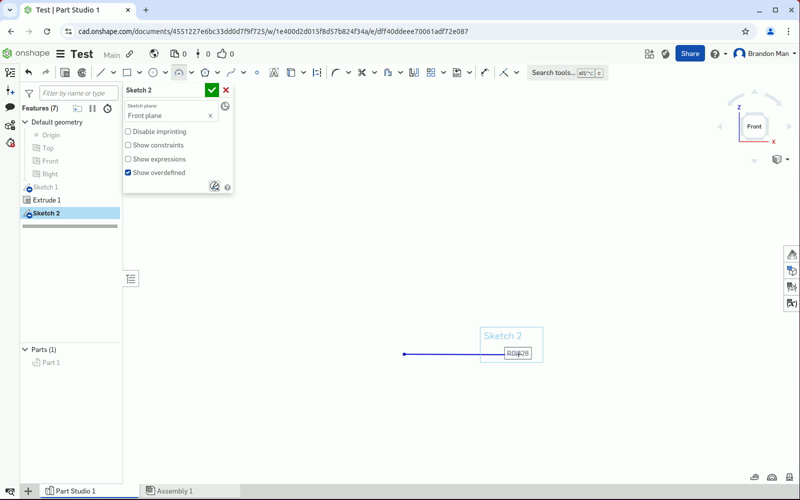
key(esc)
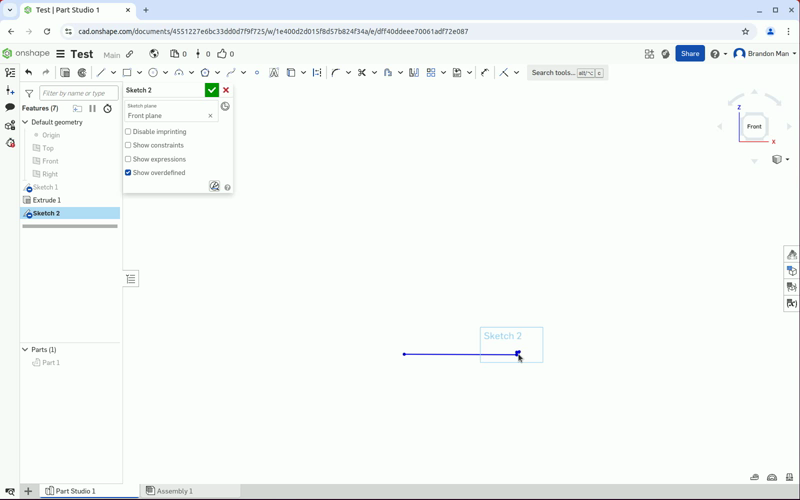
key(l)
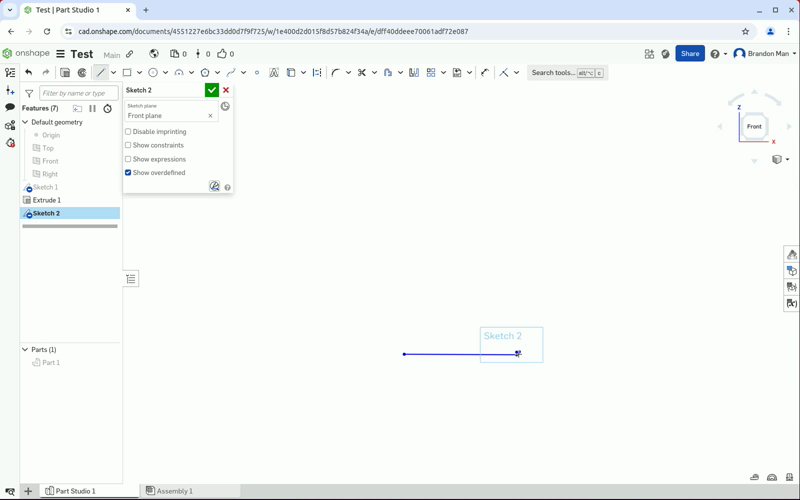
mouse_move(519, 351)
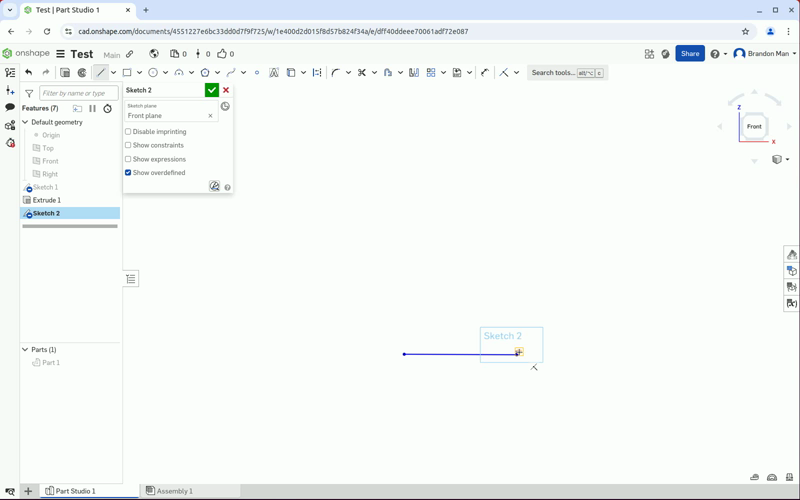
scroll(6)
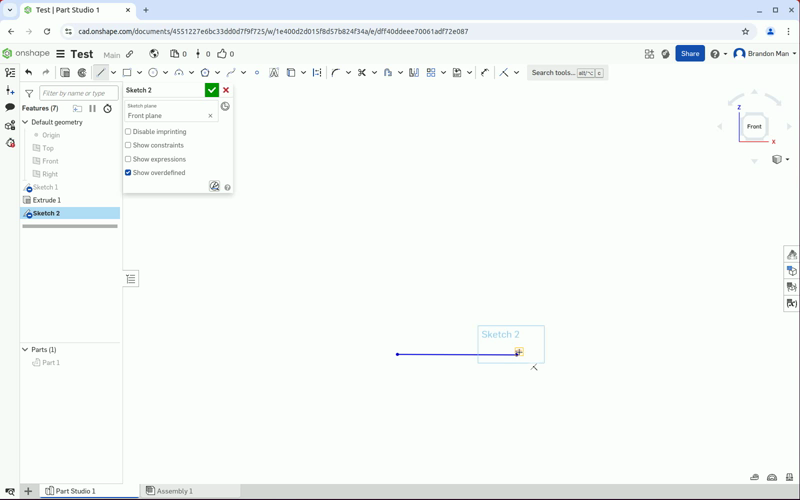
scroll(6)
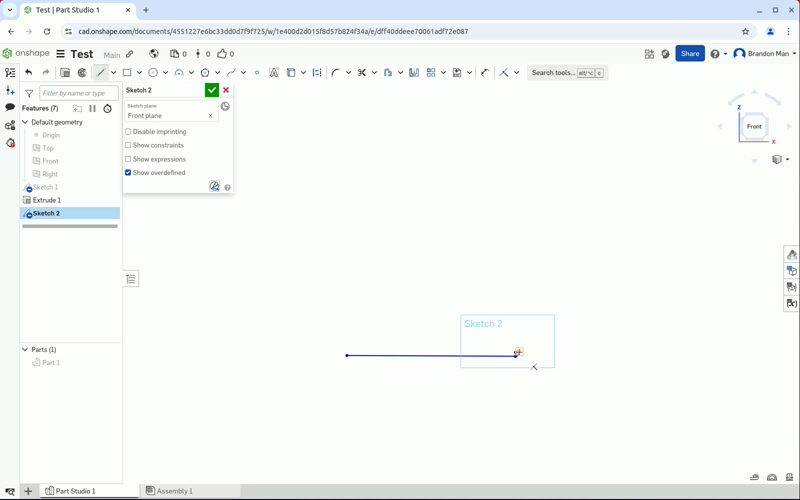
scroll(6)
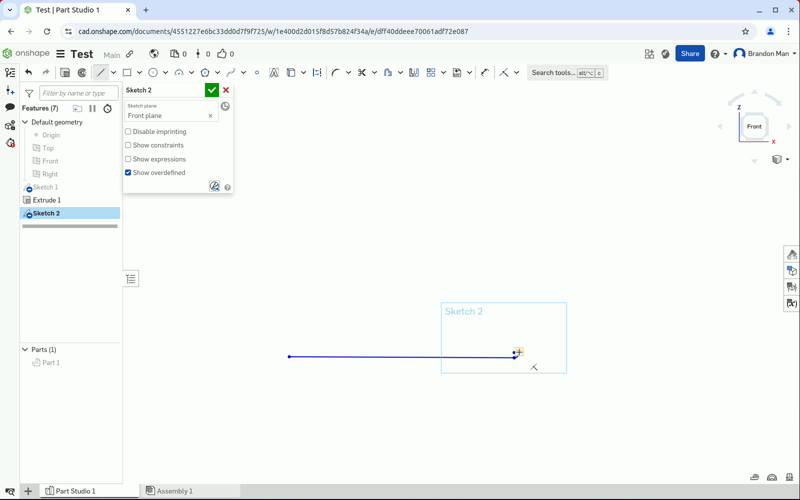
scroll(6)
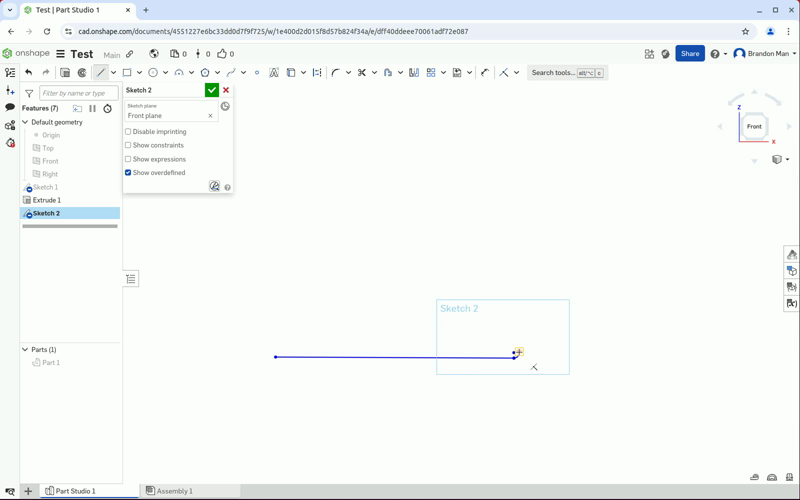
scroll(6)
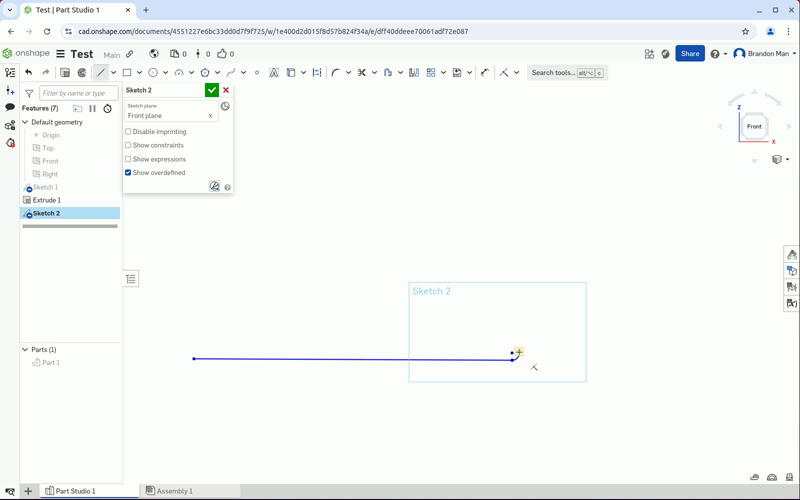
scroll(6)
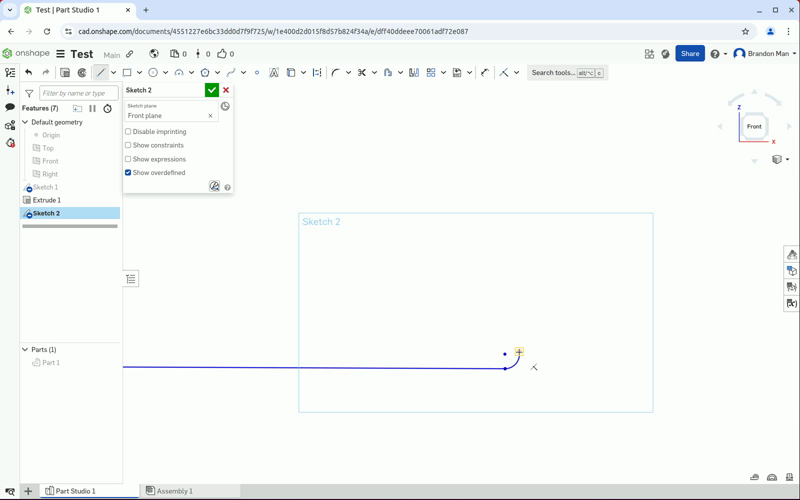
scroll(6)
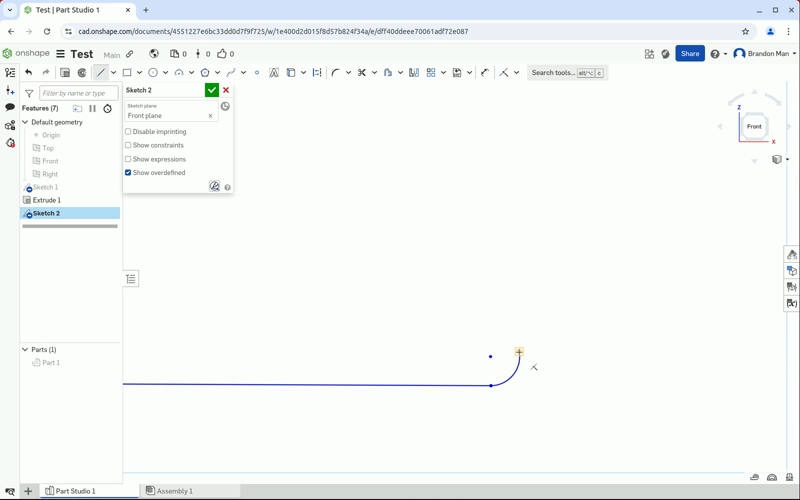
click(519, 351)
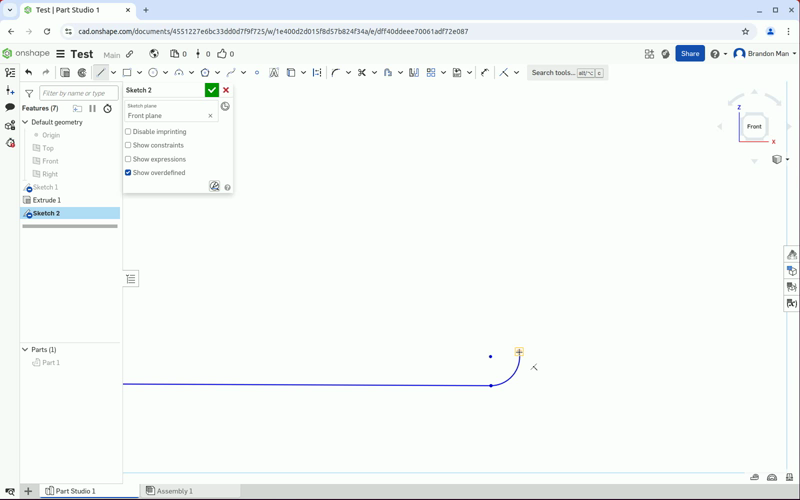
scroll(-6)
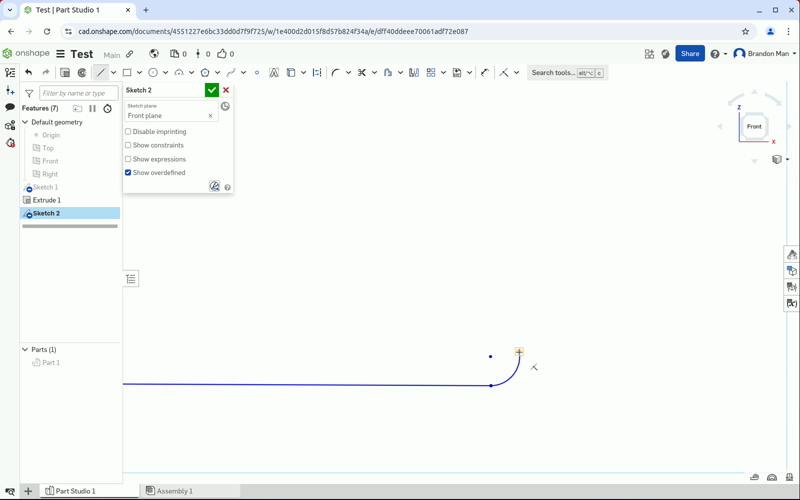
scroll(-6)
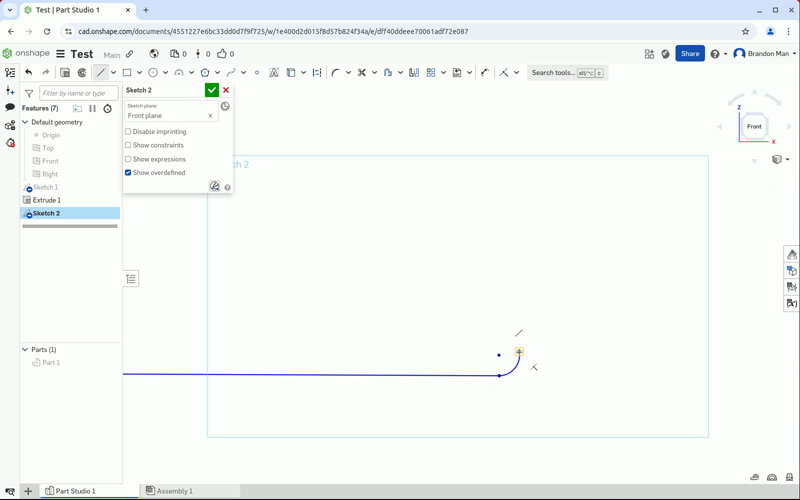
scroll(-6)
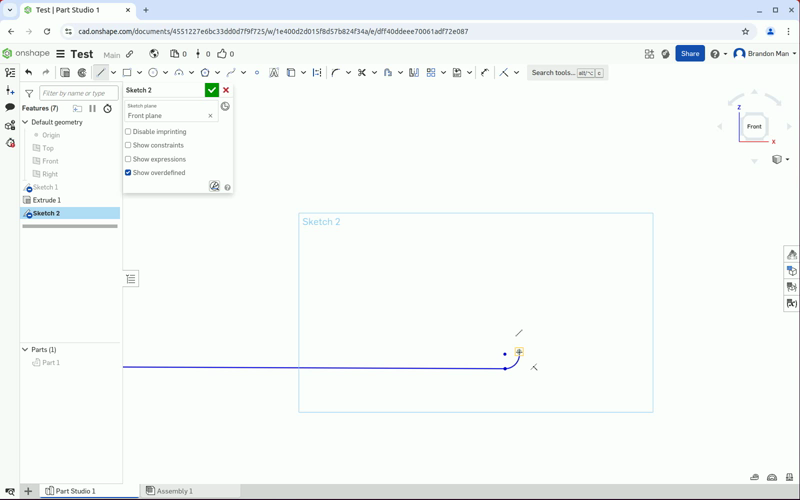
scroll(-6)
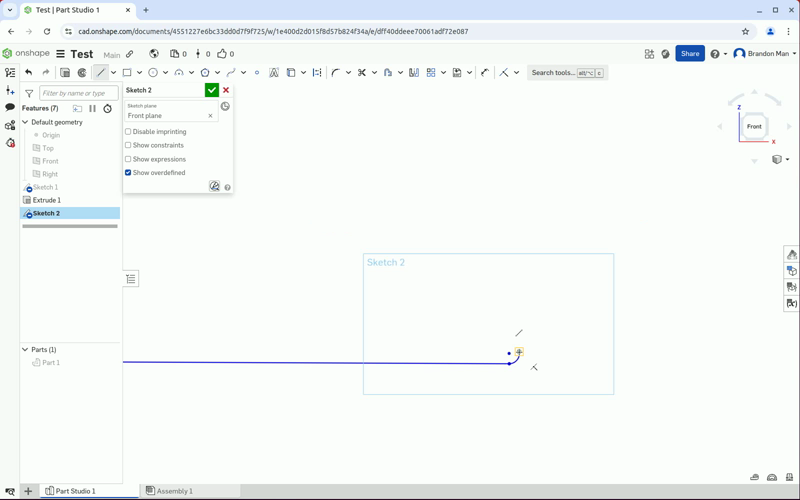
scroll(-6)
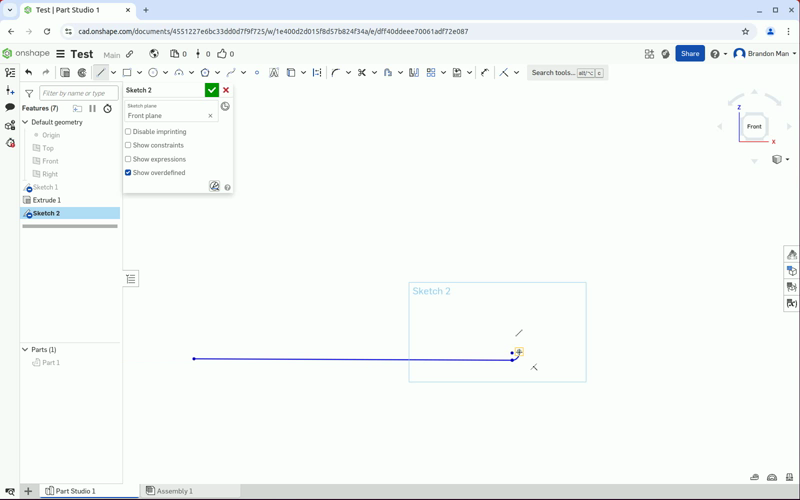
scroll(-6)
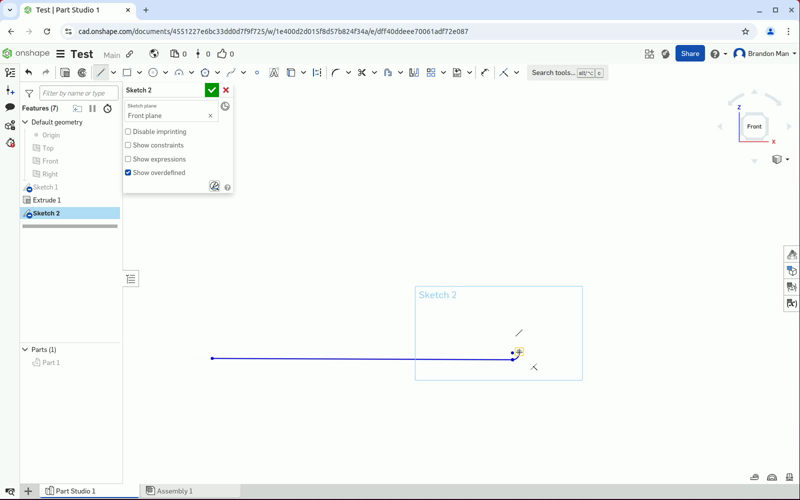
scroll(-6)
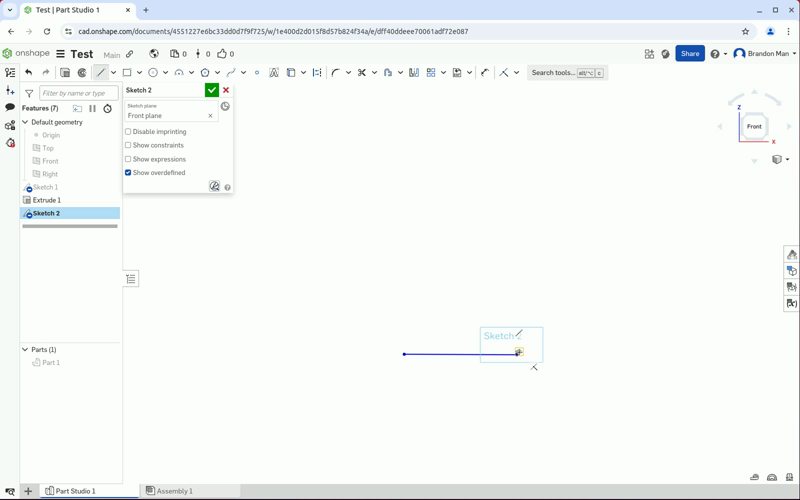
key_down(shift)
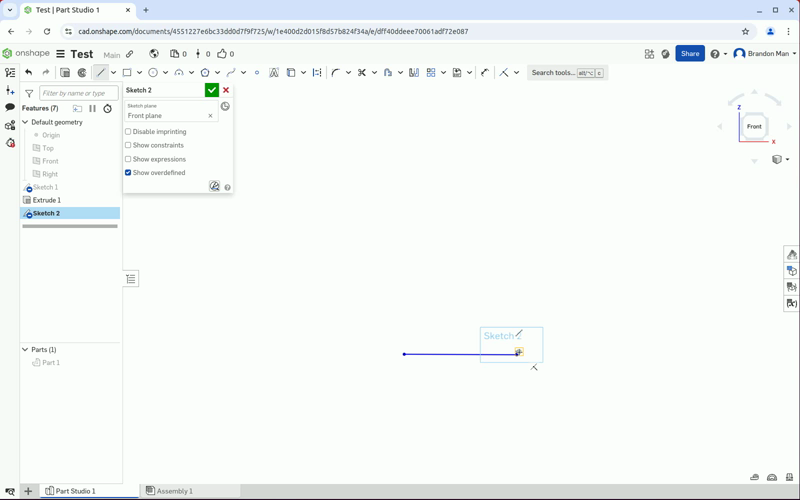
mouse_move(519, 271)
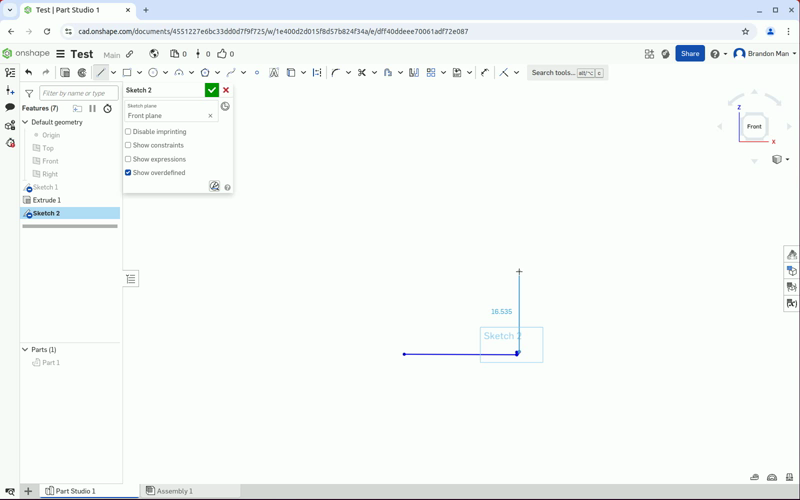
click(519, 271)
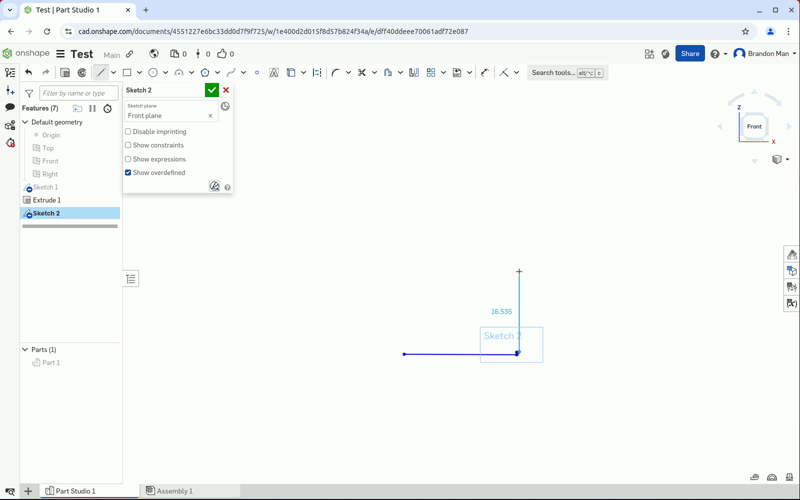
key_up(shift)
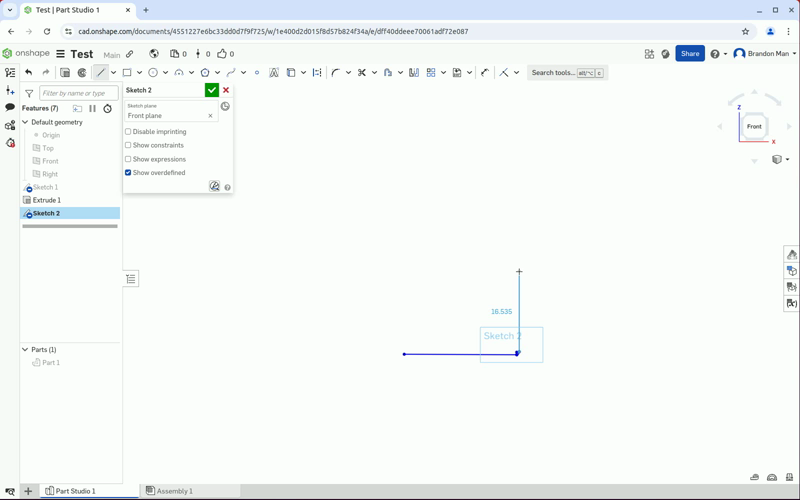
key(esc)
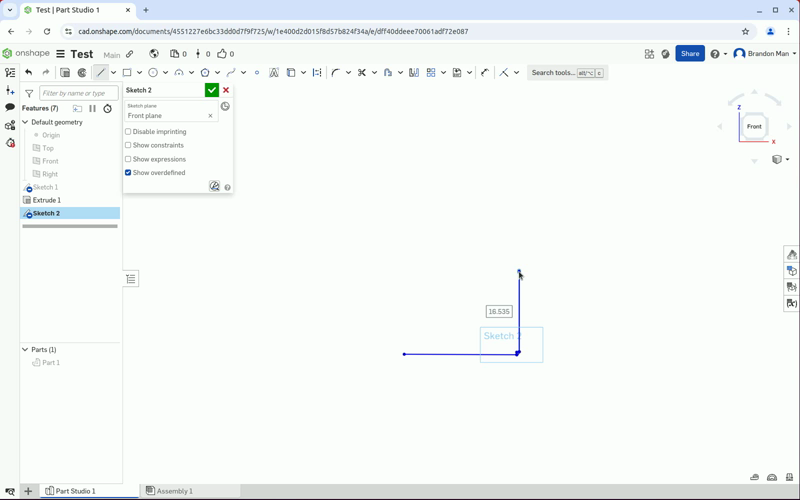
key(a)
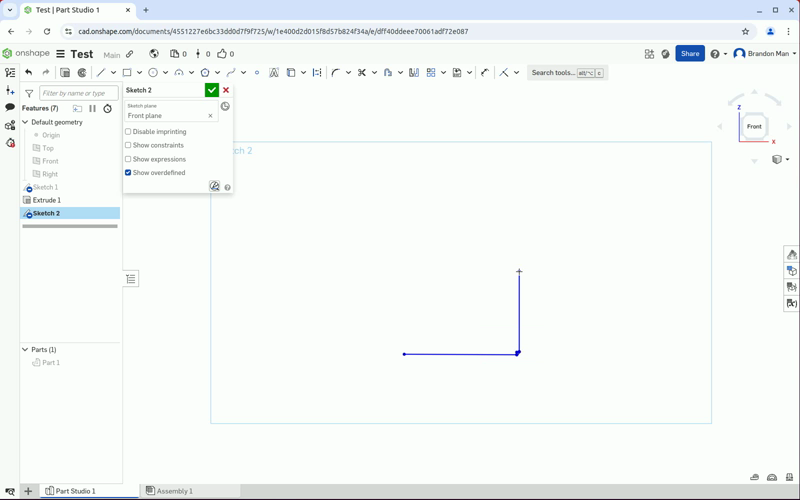
mouse_move(519, 271)
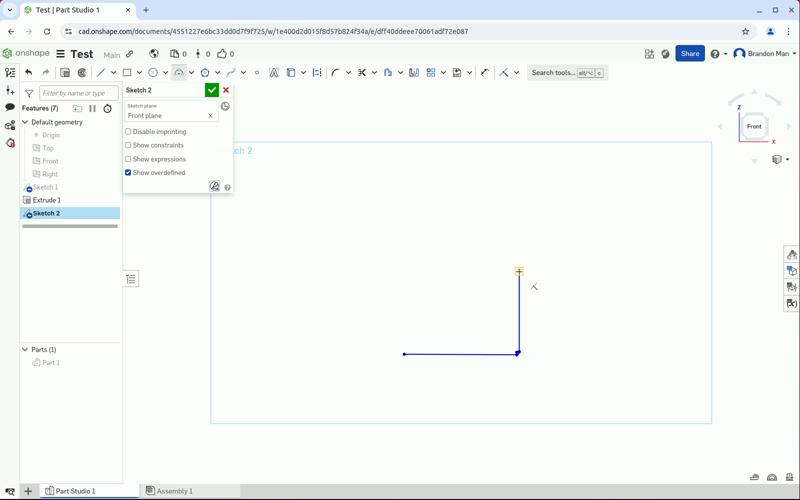
click(519, 271)
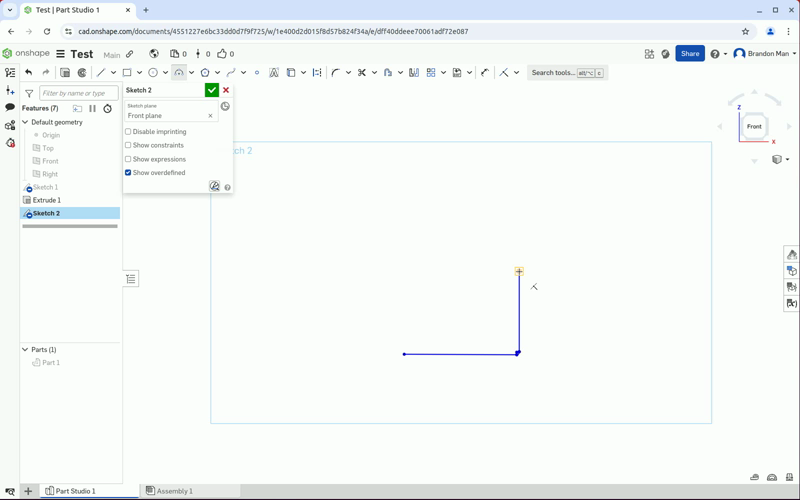
key_down(shift)
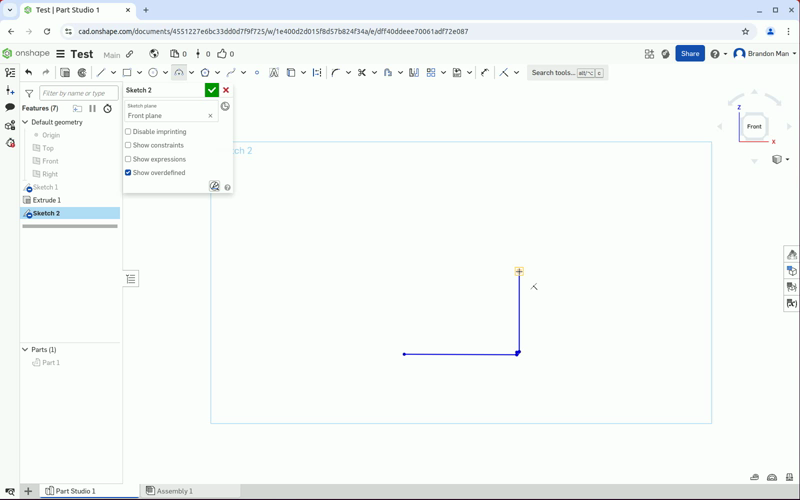
mouse_move(514, 266)
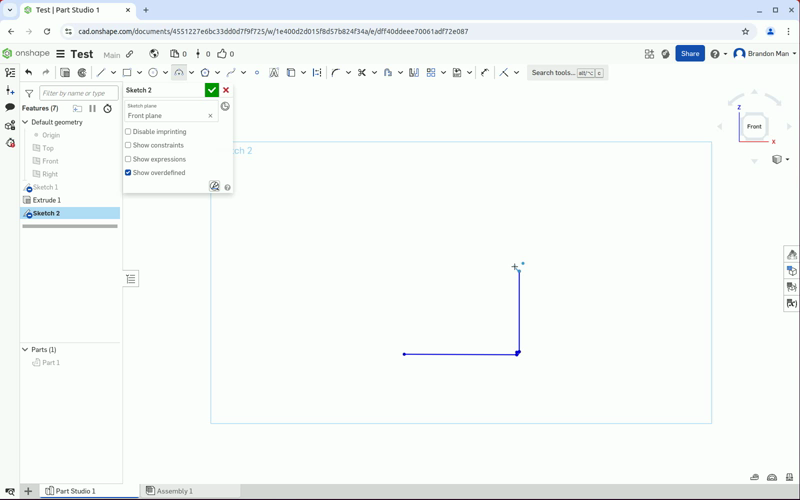
scroll(6)
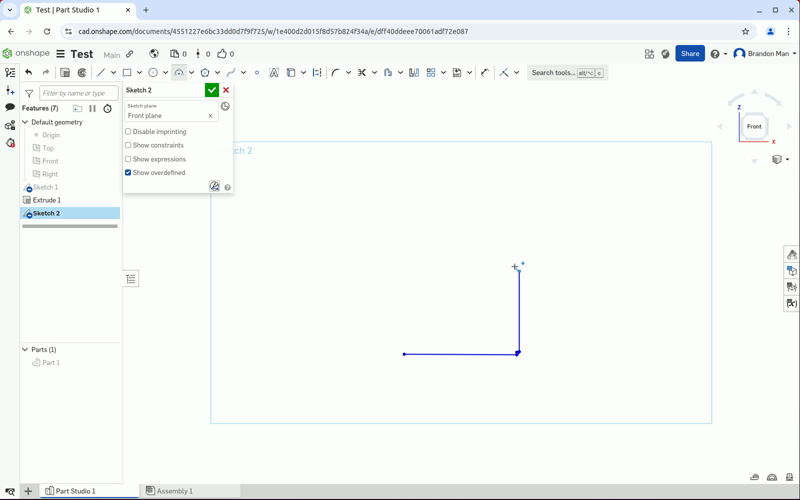
scroll(6)
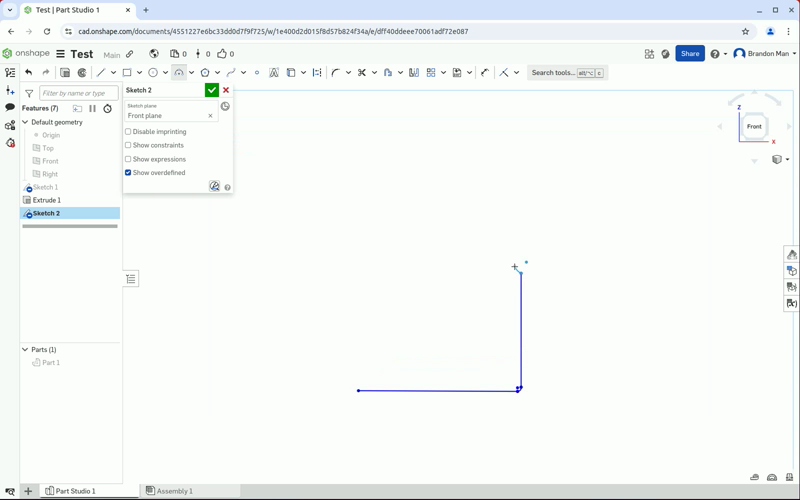
scroll(6)
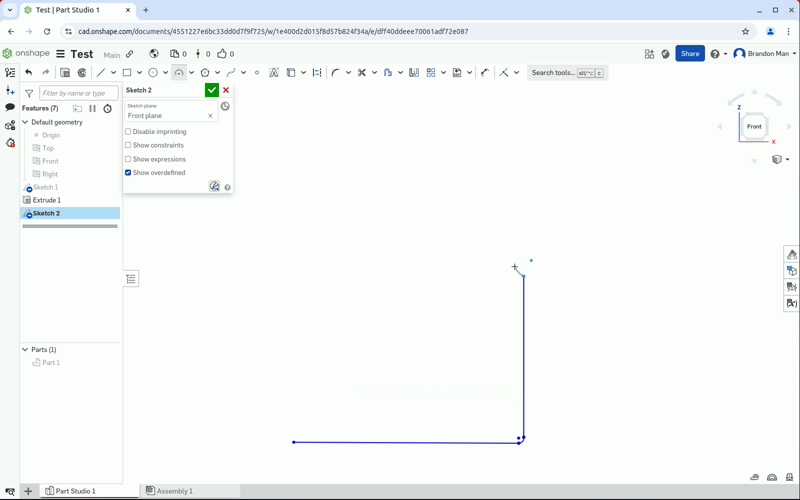
scroll(6)
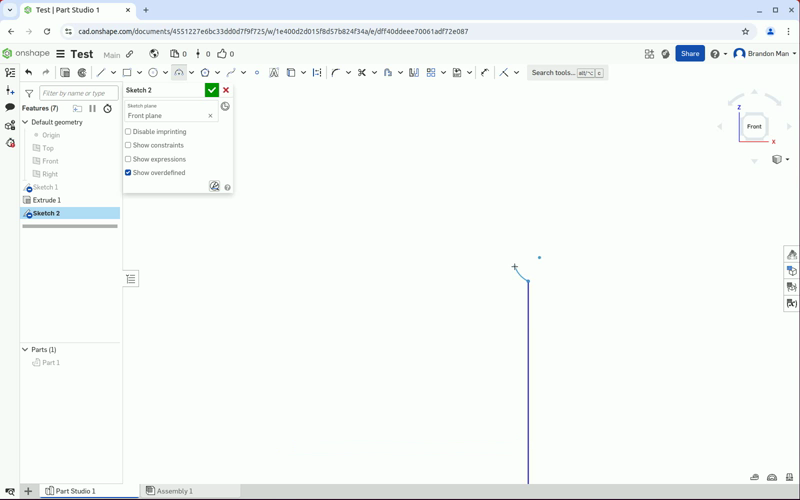
scroll(6)
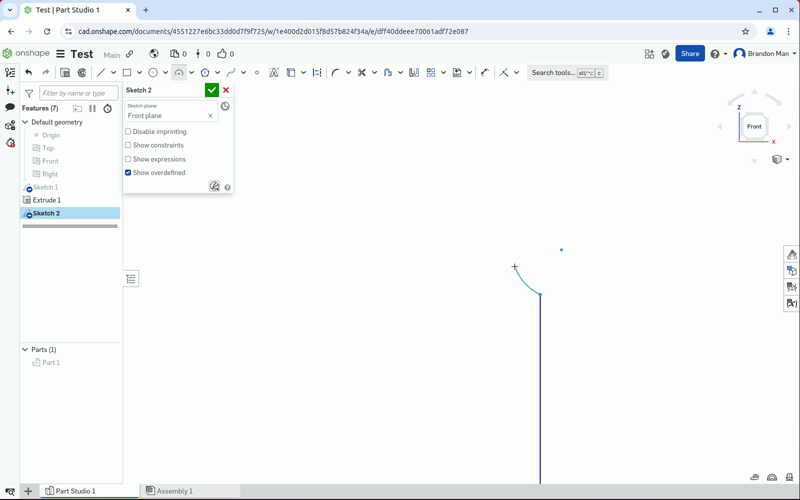
scroll(6)
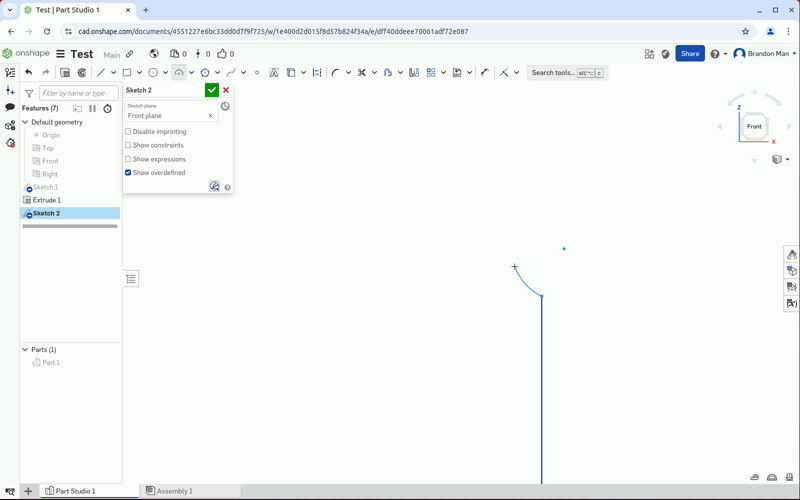
scroll(6)
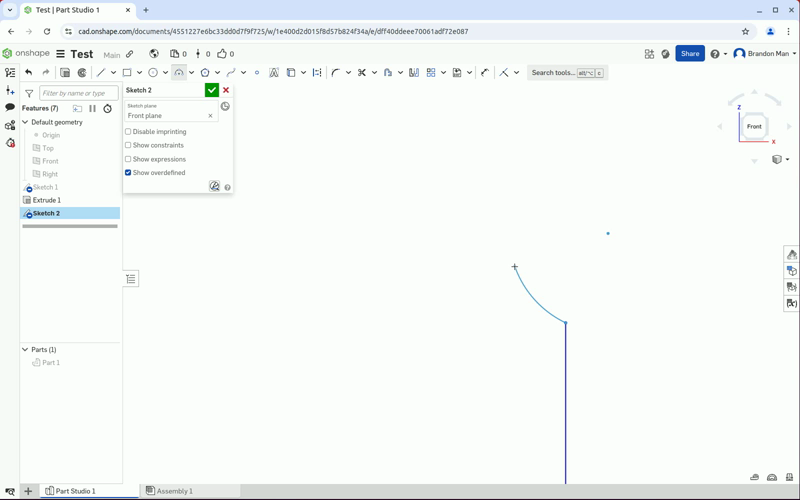
click(514, 266)
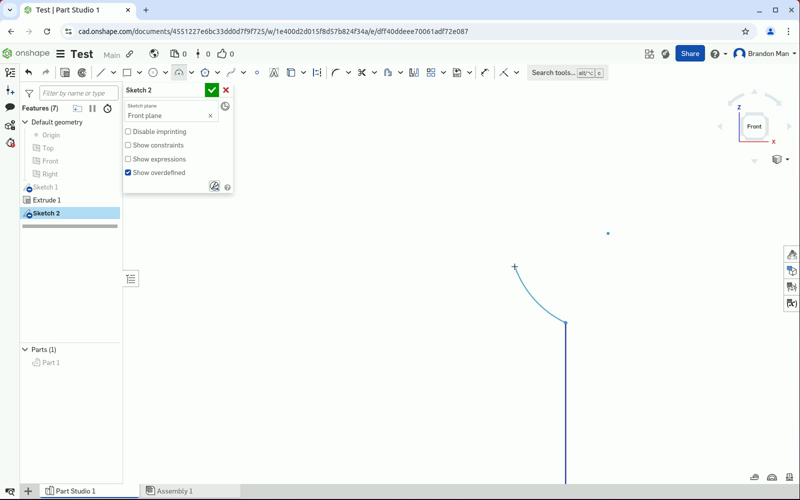
scroll(-6)
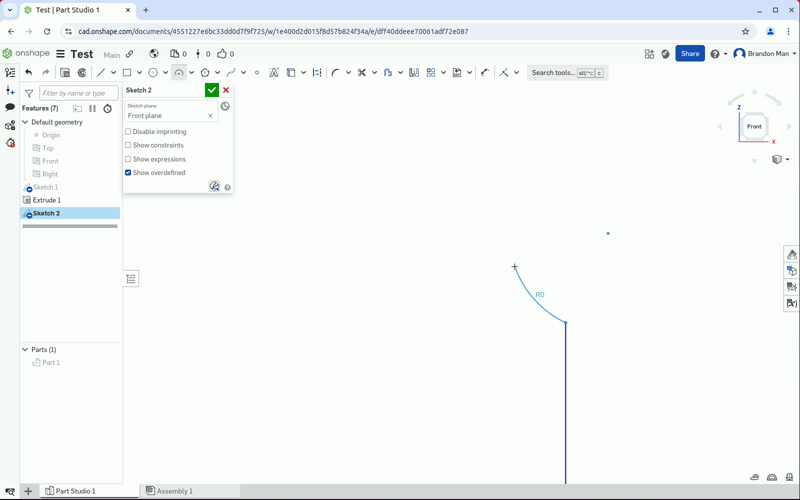
scroll(-6)
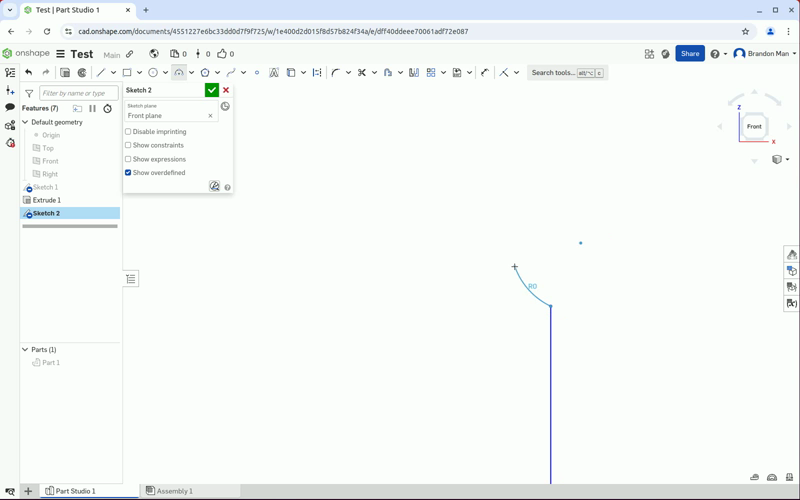
scroll(-6)
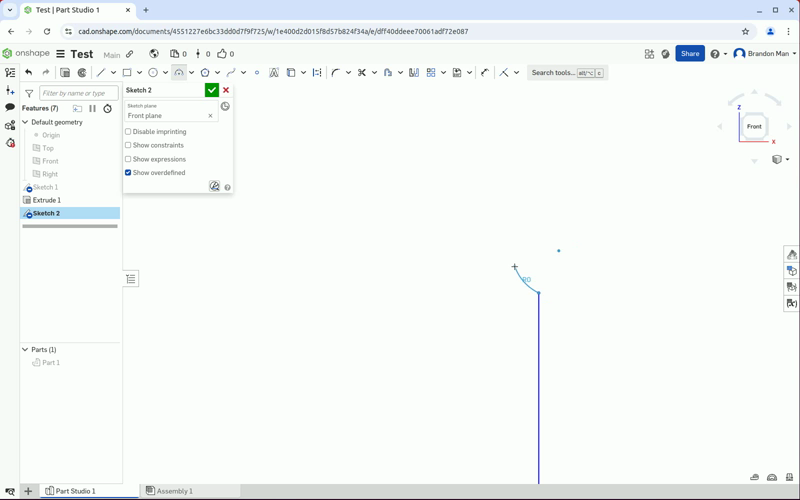
scroll(-6)
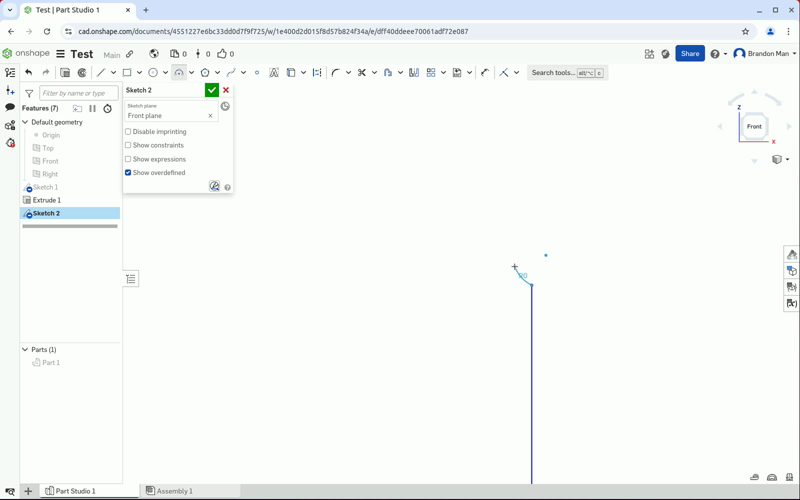
scroll(-6)
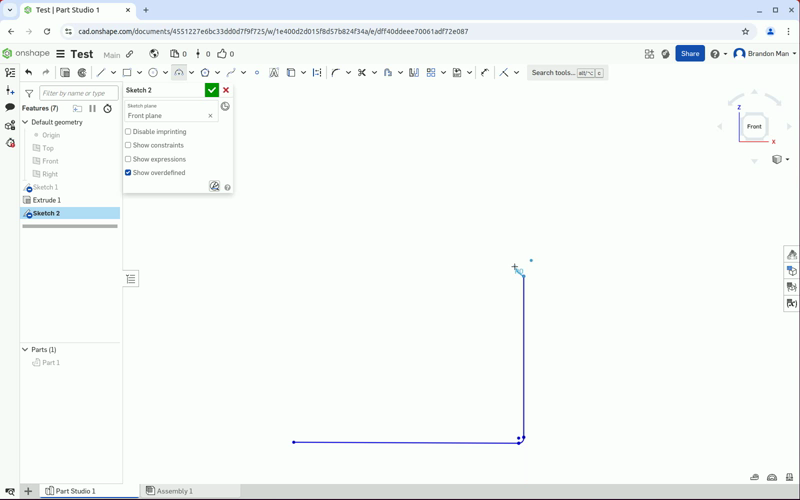
scroll(-6)
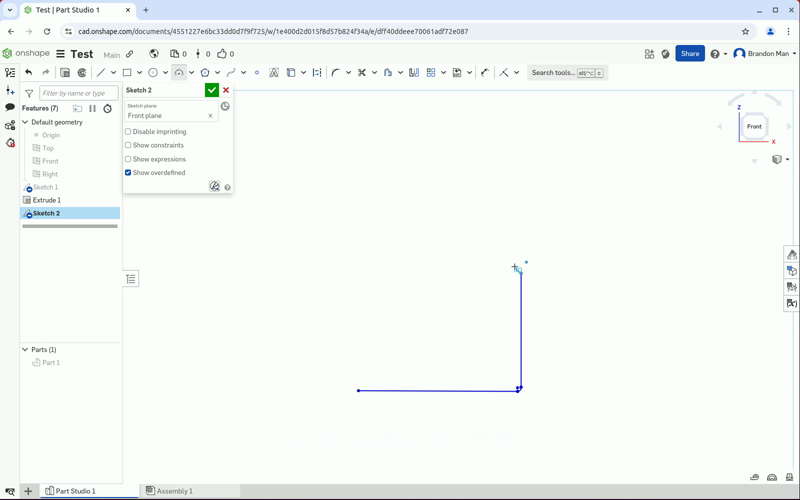
scroll(-6)
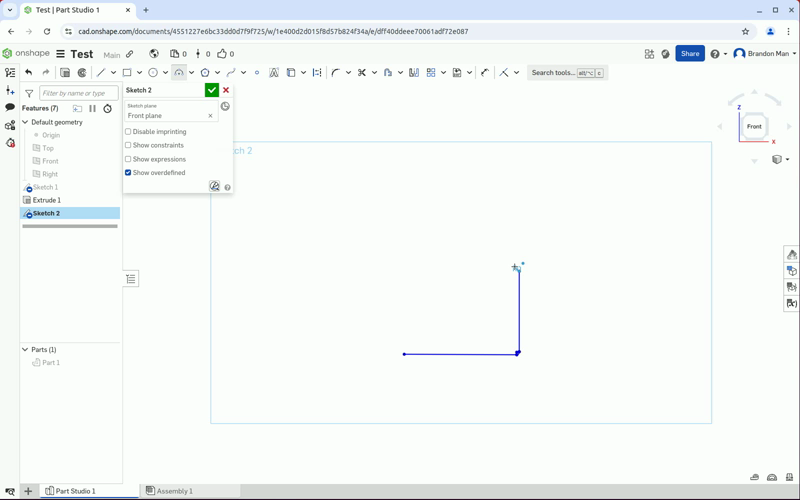
mouse_move(517, 267)
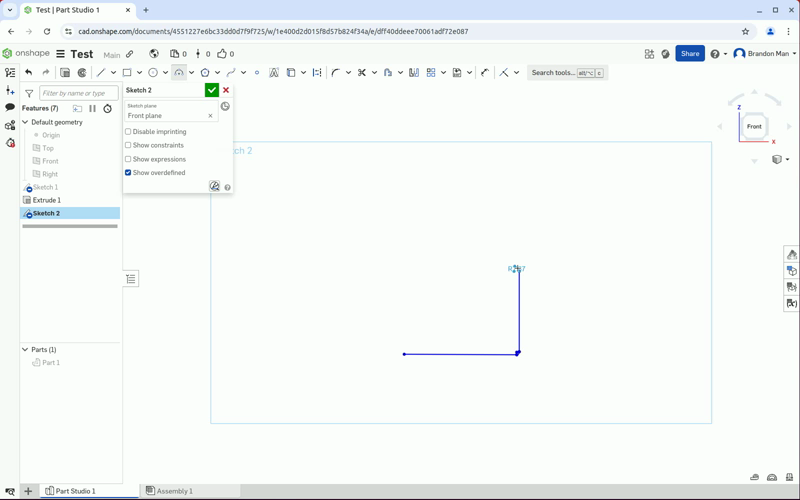
scroll(6)
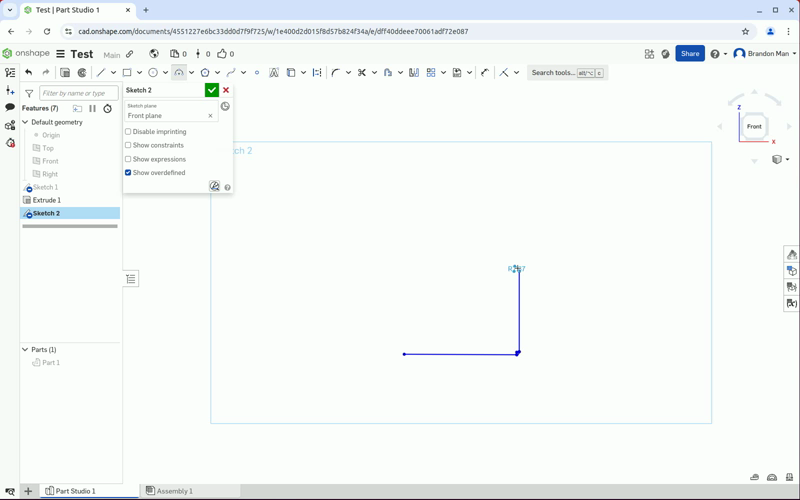
scroll(6)
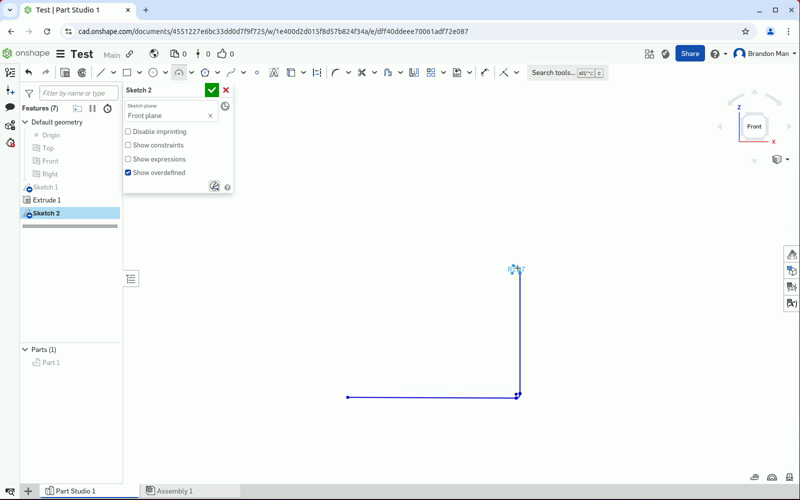
scroll(6)
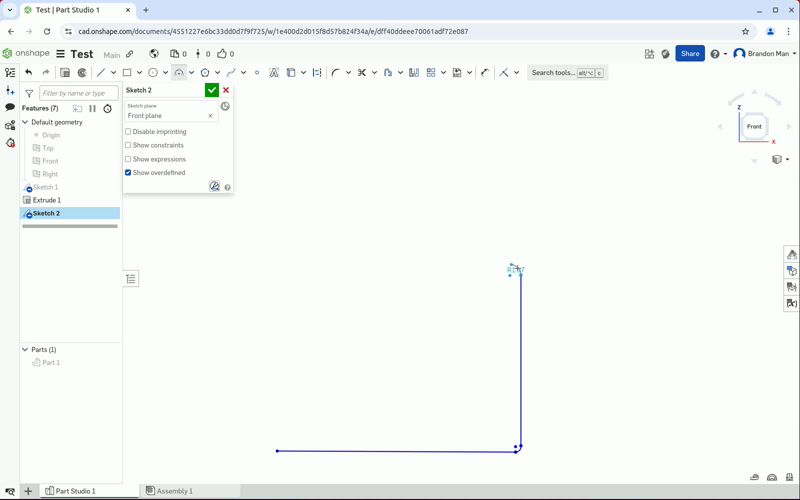
scroll(6)
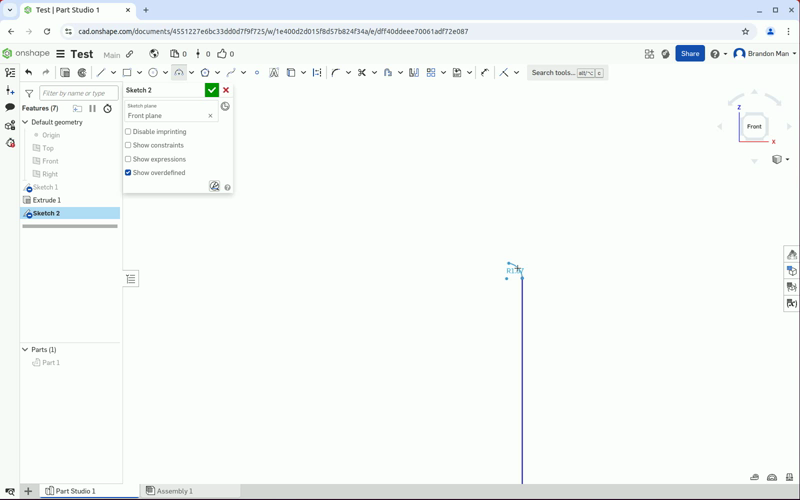
scroll(6)
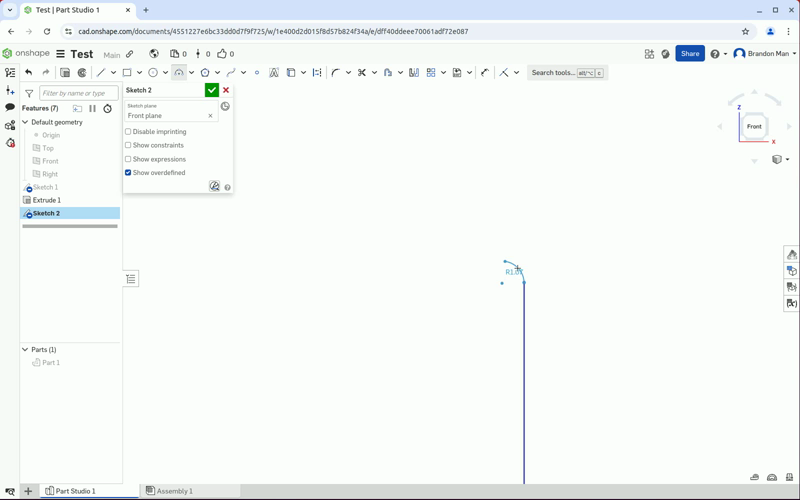
scroll(6)
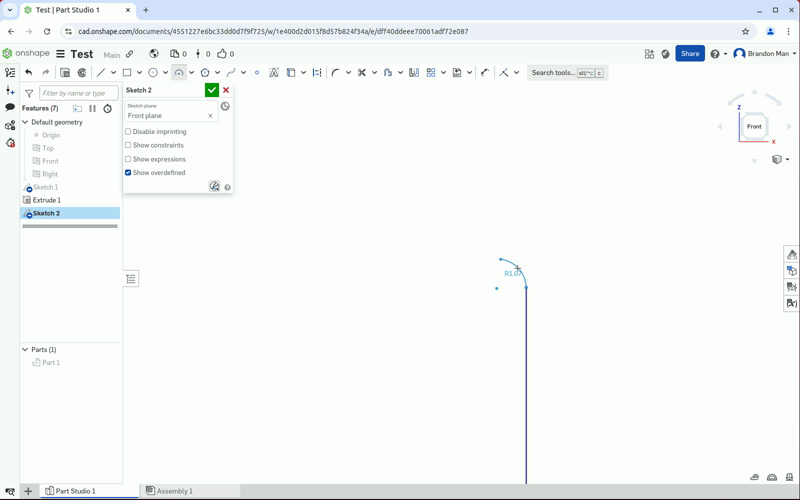
scroll(6)
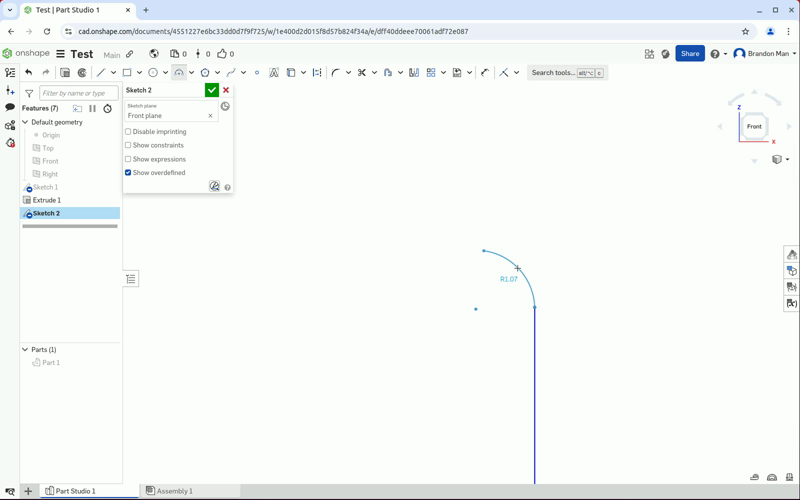
click(517, 267)
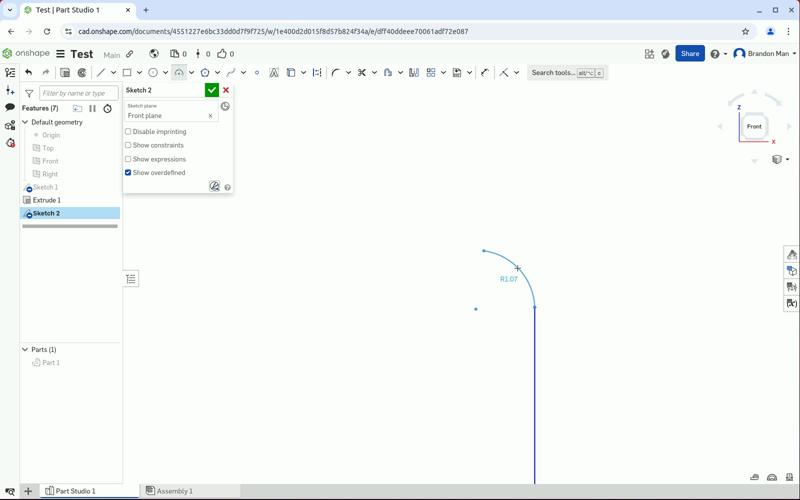
scroll(-6)
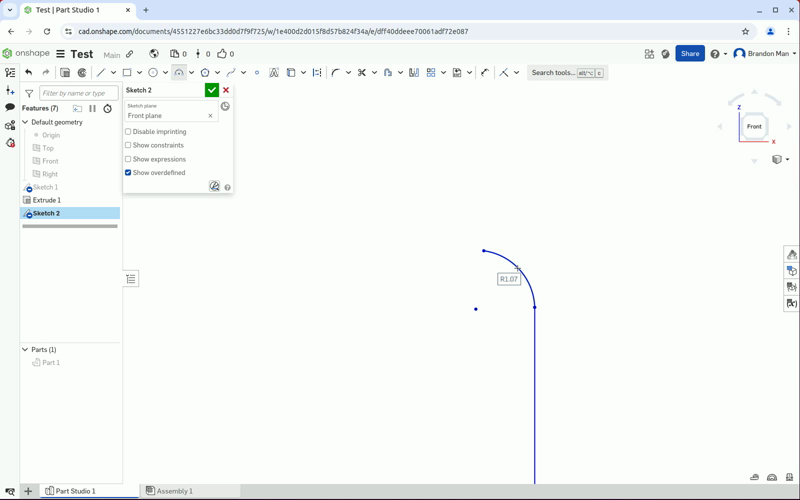
scroll(-6)
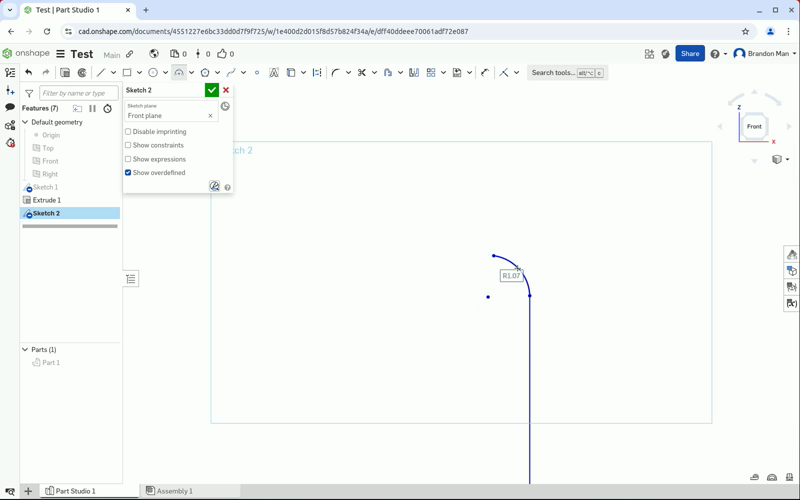
scroll(-6)
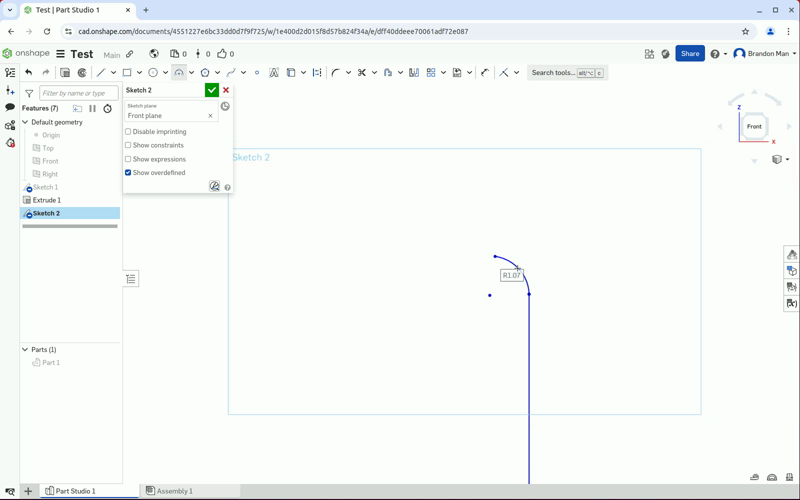
scroll(-6)
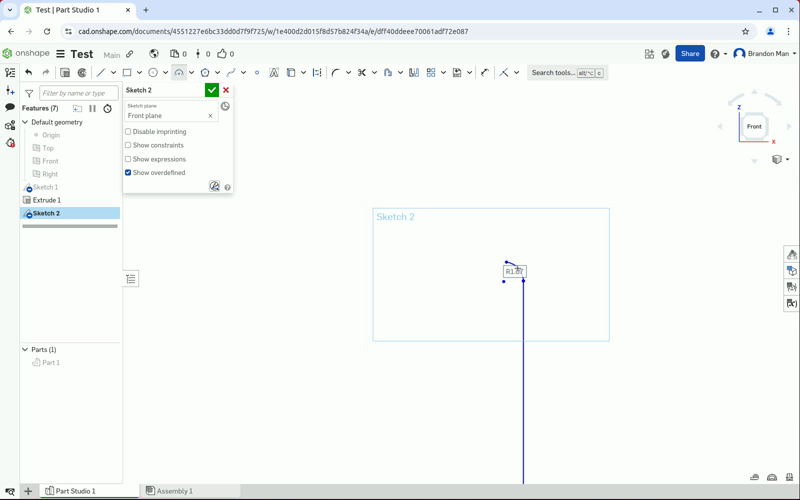
scroll(-6)
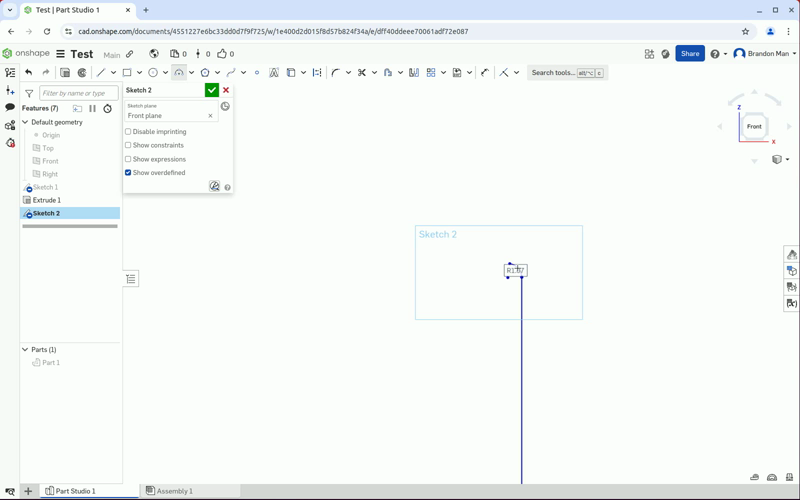
scroll(-6)
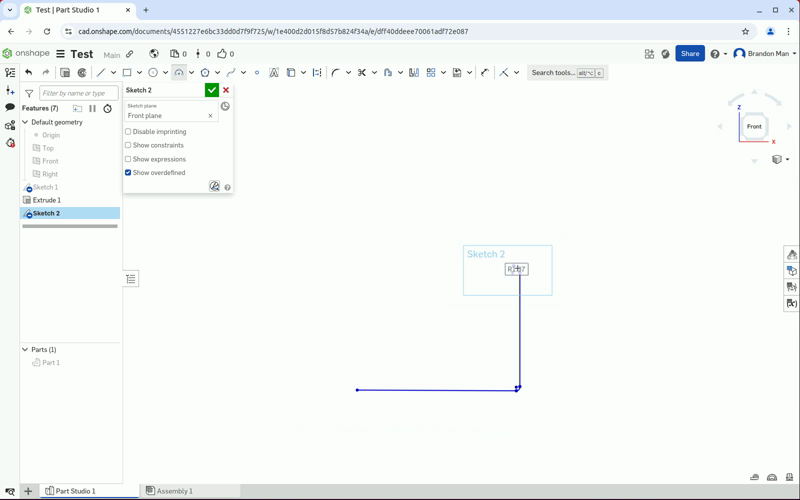
scroll(-6)
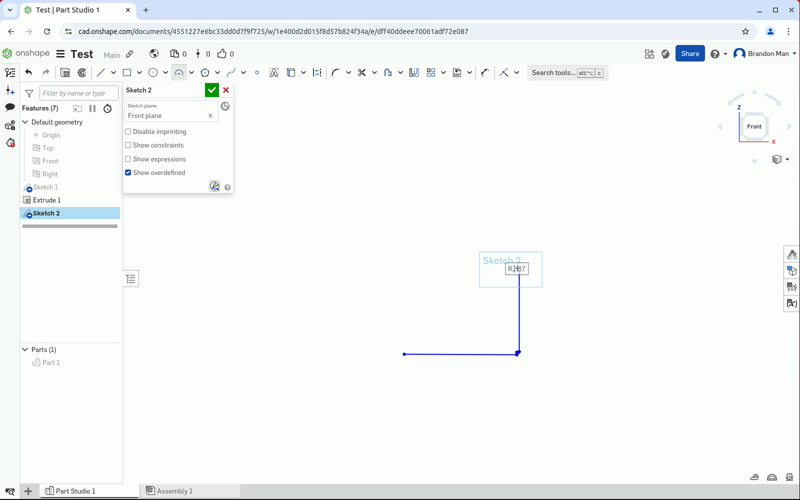
key_up(shift)
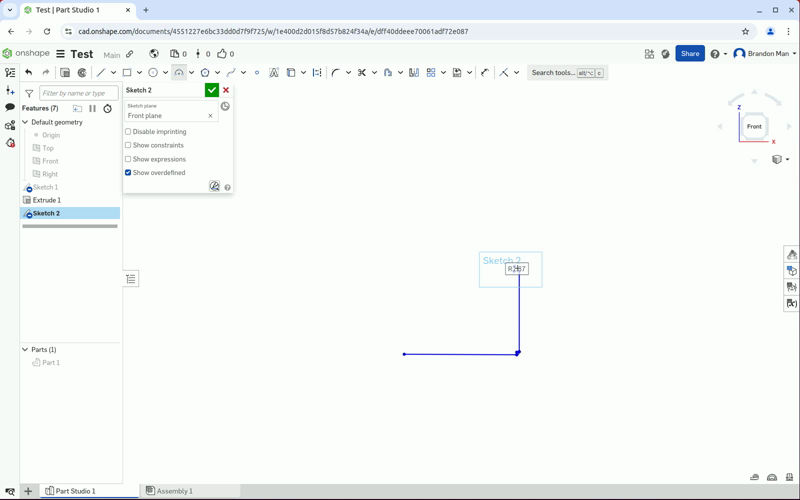
key(esc)
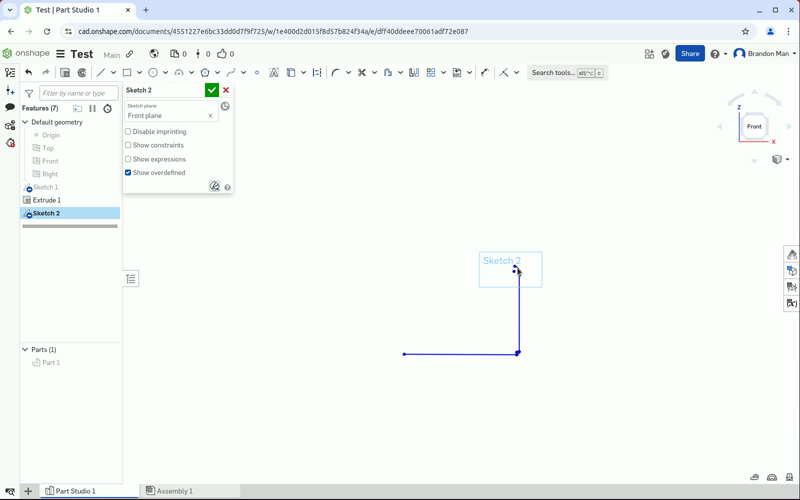
key(l)
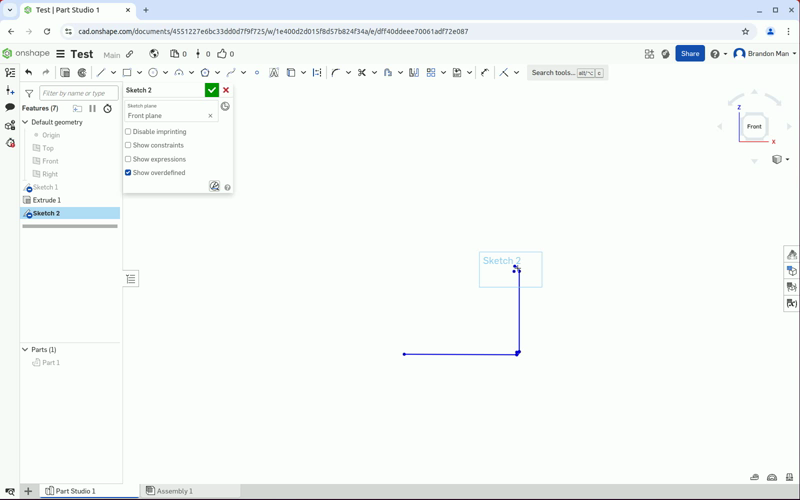
mouse_move(514, 266)
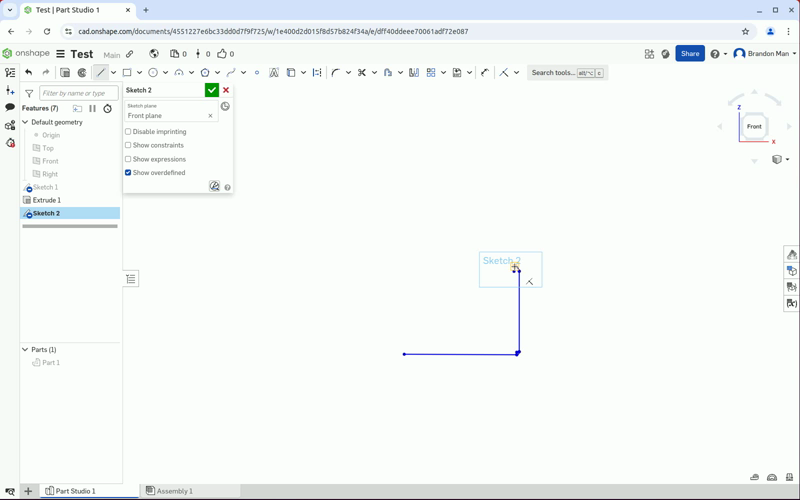
scroll(6)
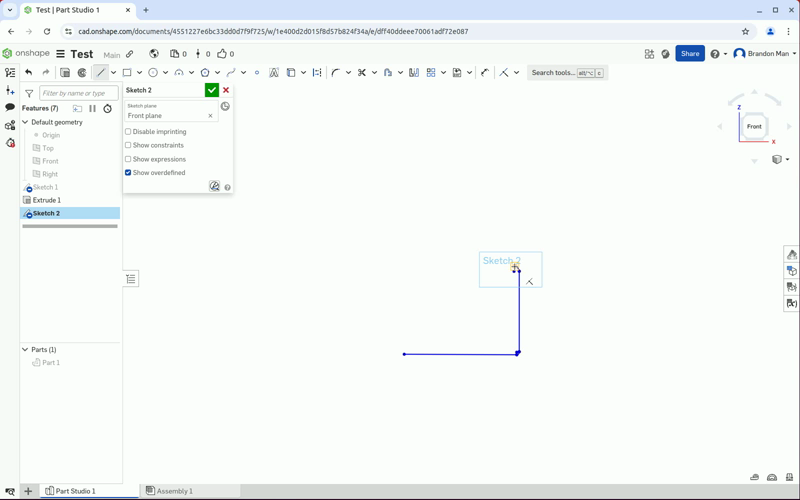
scroll(6)
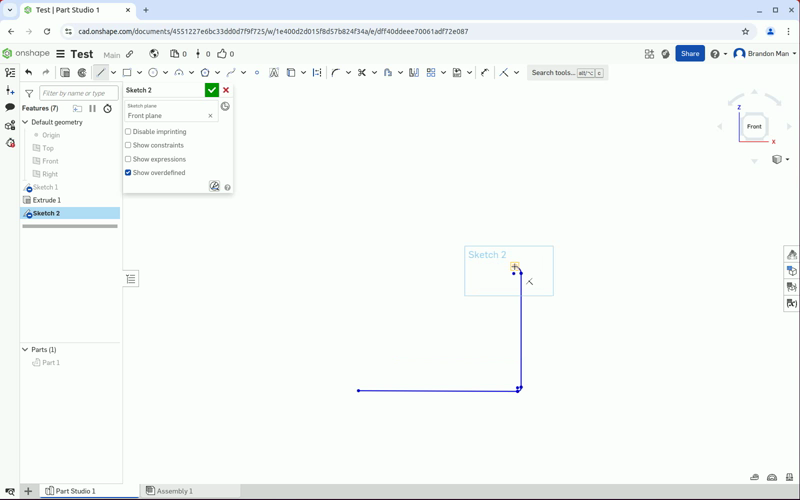
scroll(6)
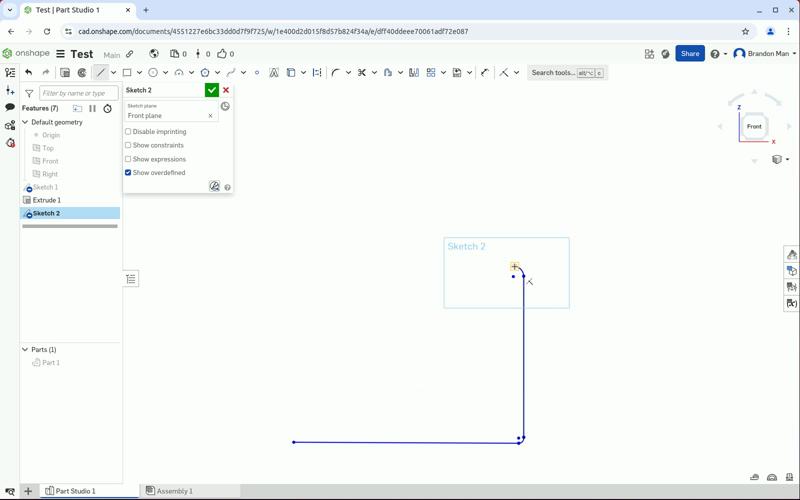
scroll(6)
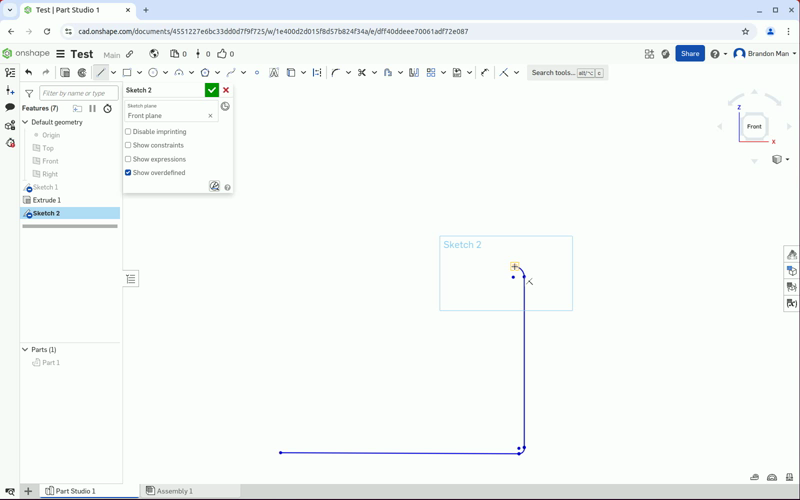
scroll(6)
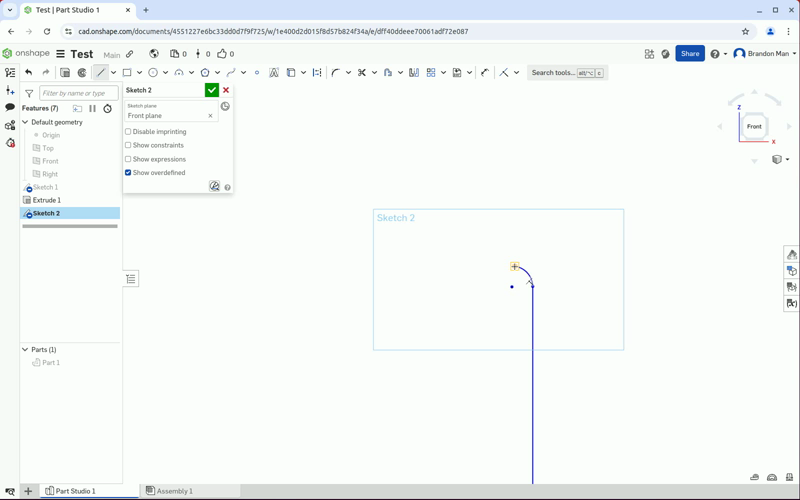
scroll(6)
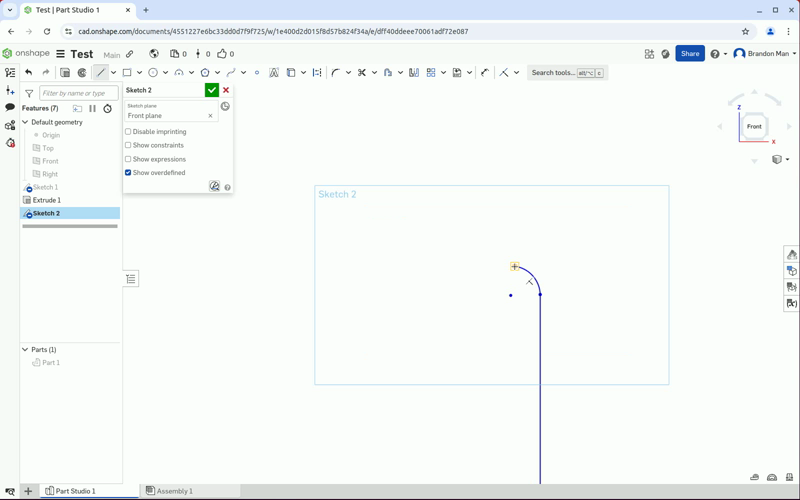
scroll(6)
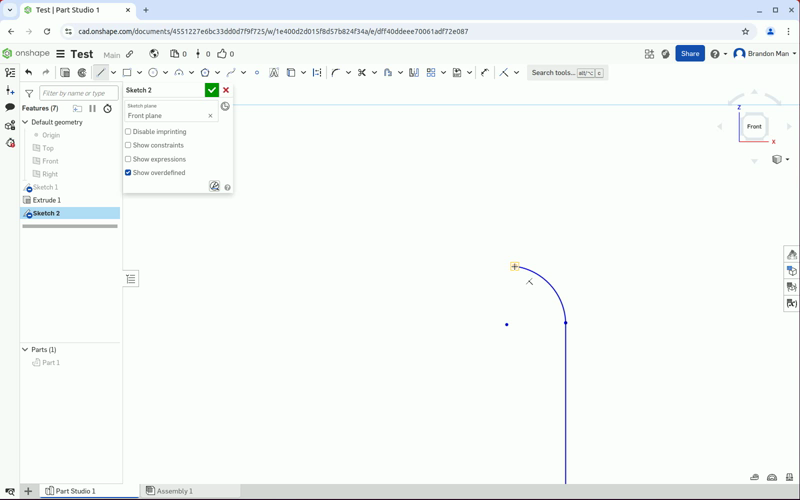
click(514, 266)
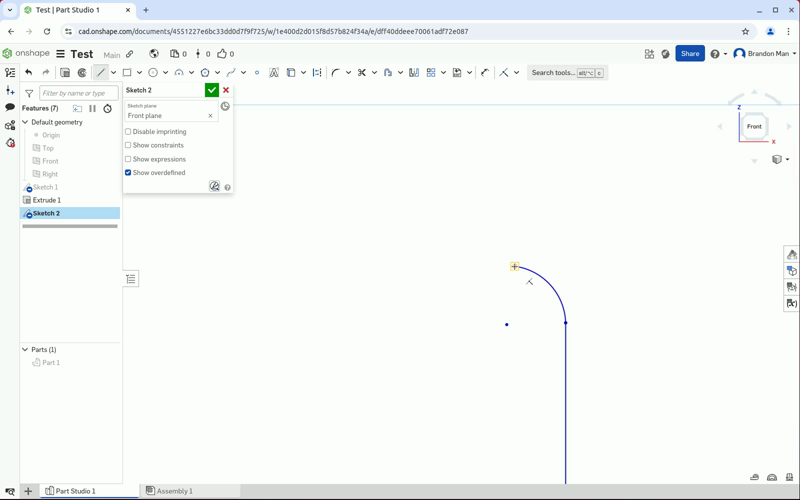
scroll(-6)
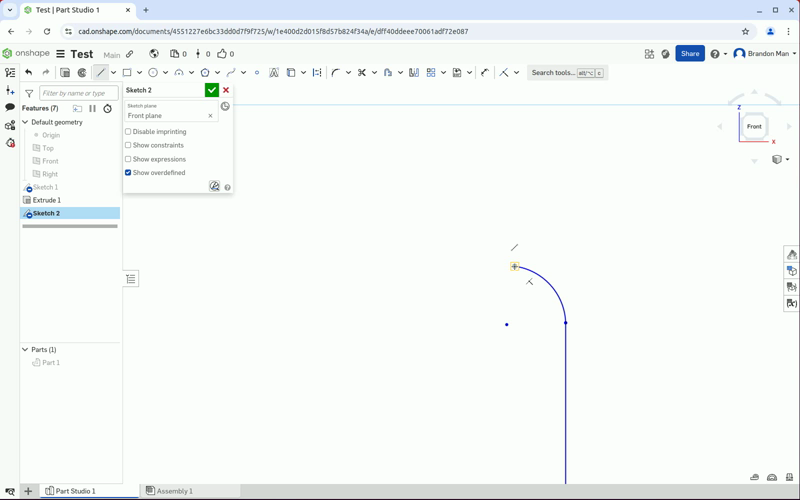
scroll(-6)
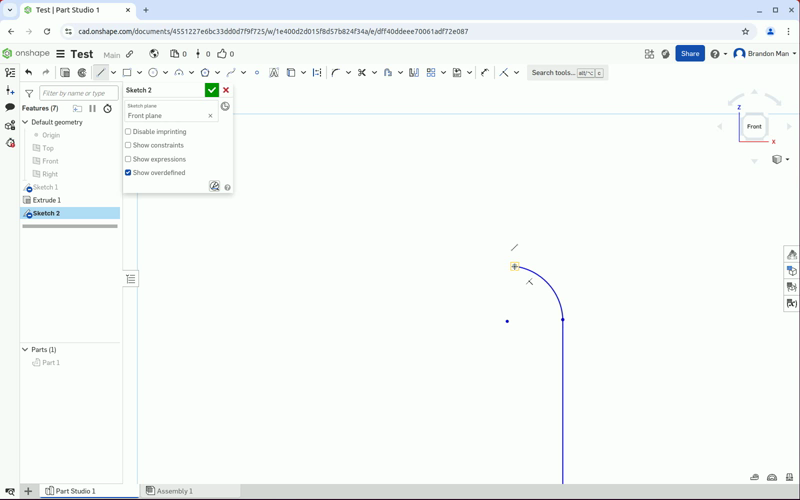
scroll(-6)
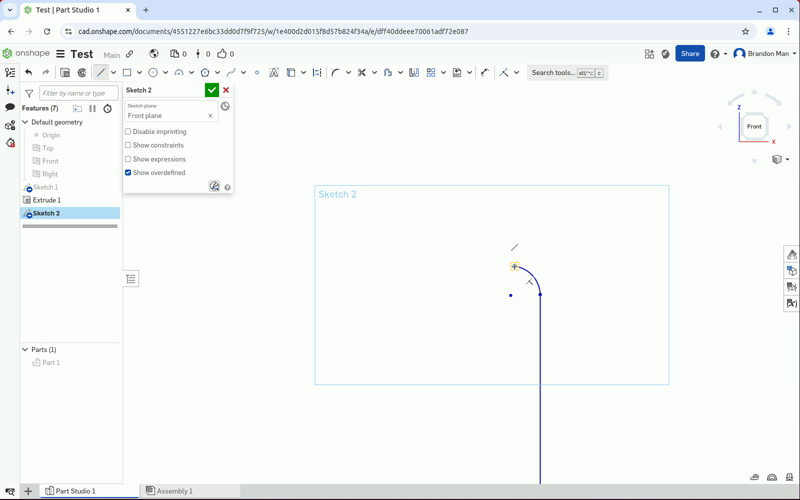
scroll(-6)
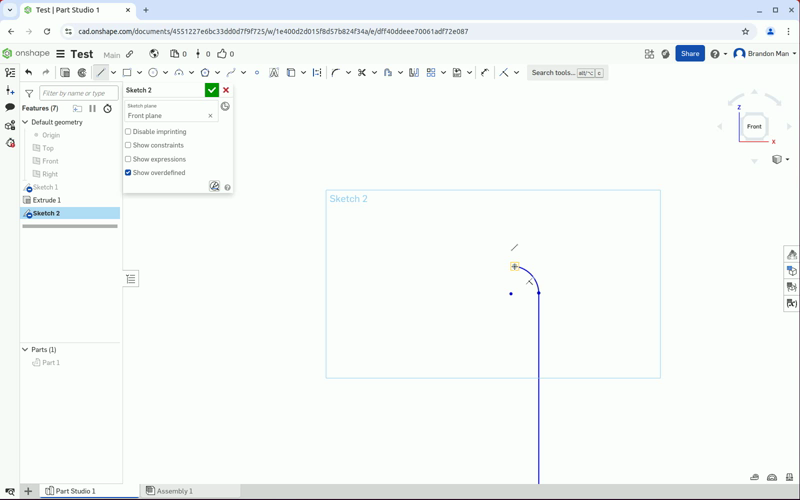
scroll(-6)
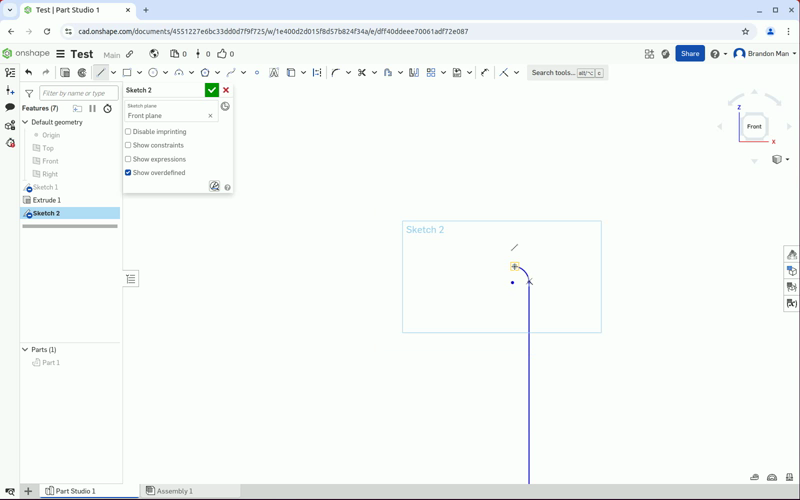
scroll(-6)
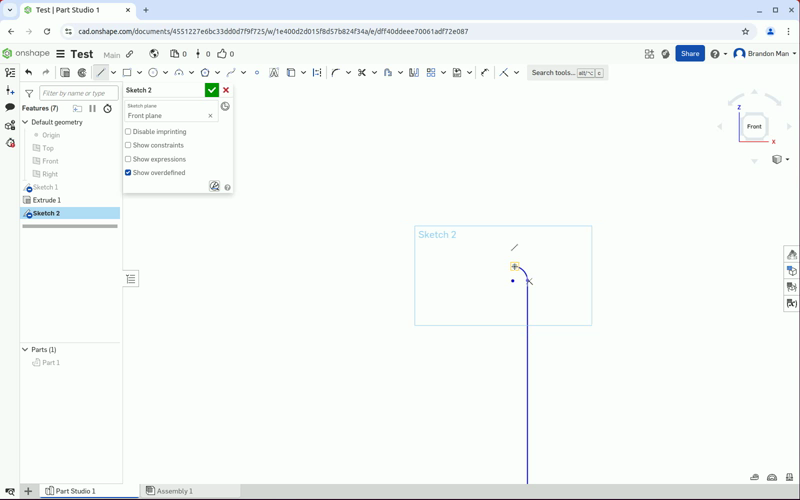
scroll(-6)
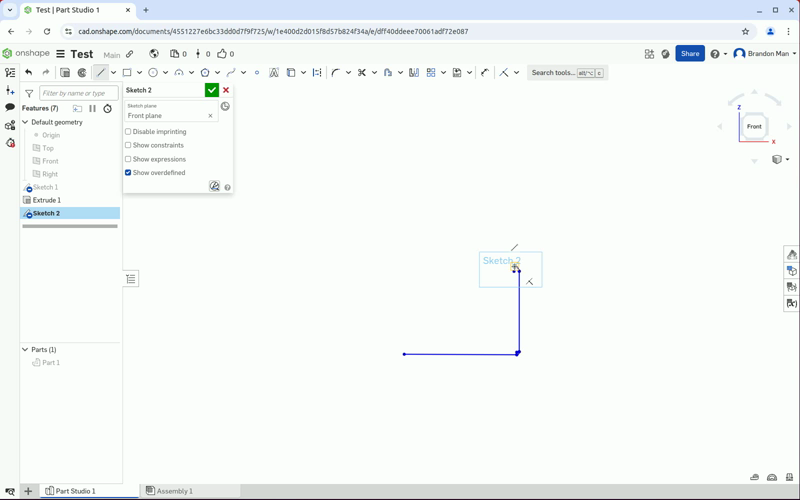
key_down(shift)
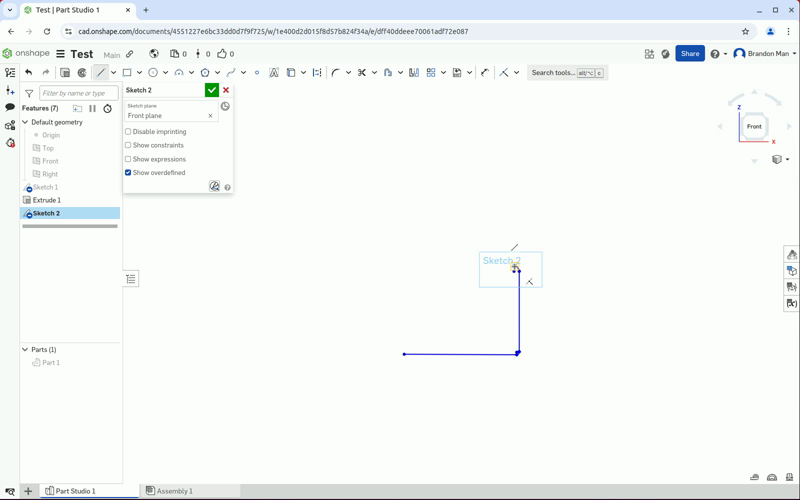
mouse_move(544, 266)
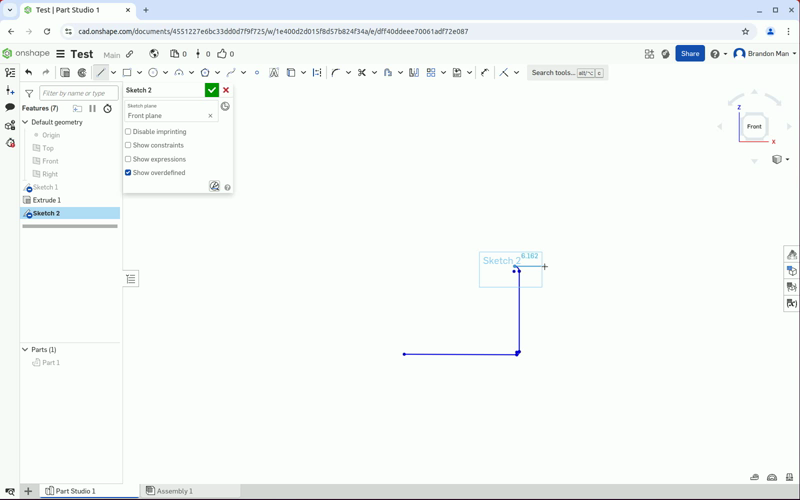
mouse_move(498, 266)
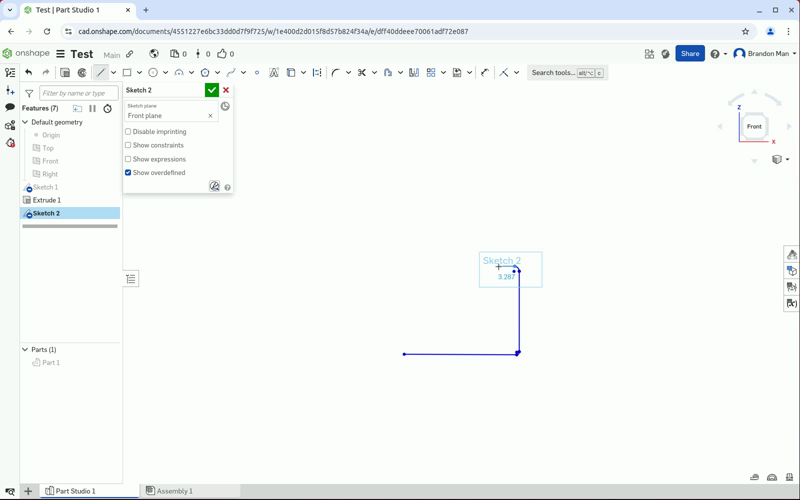
click(498, 266)
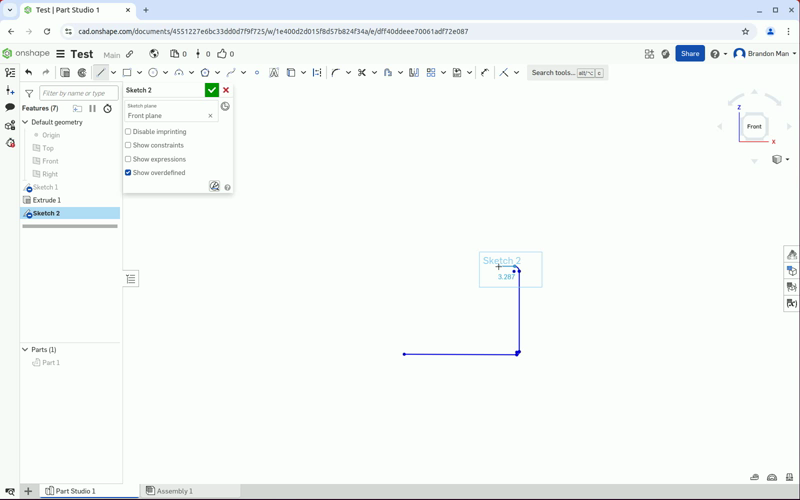
key_up(shift)
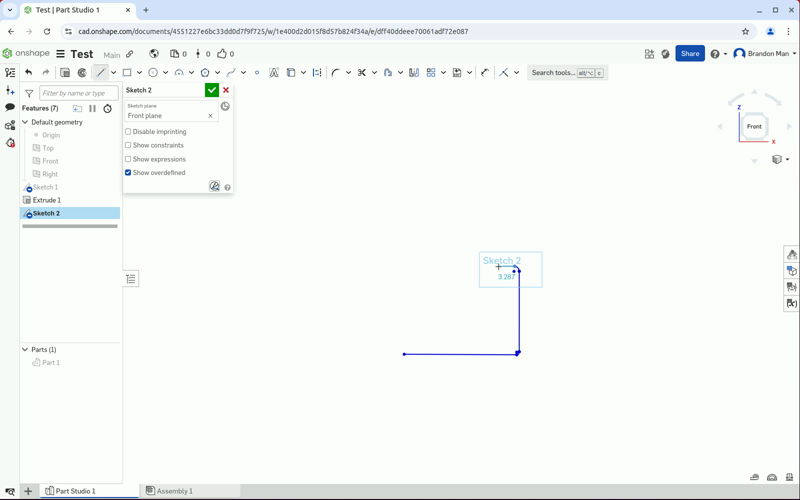
key(esc)
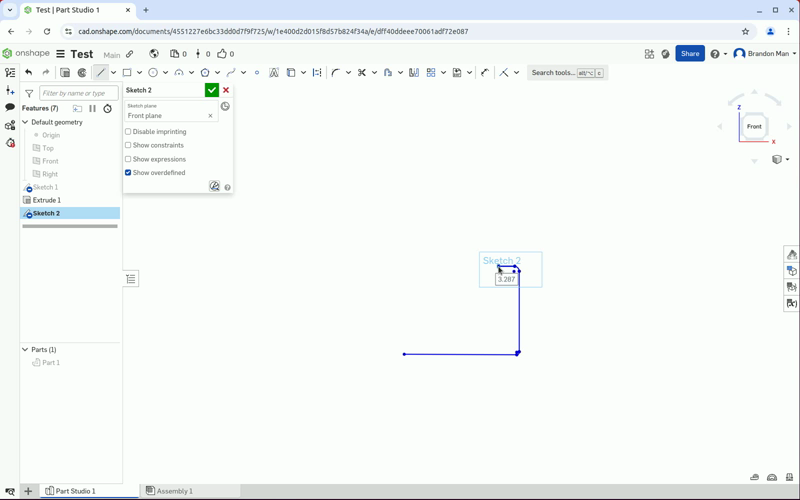
key(a)
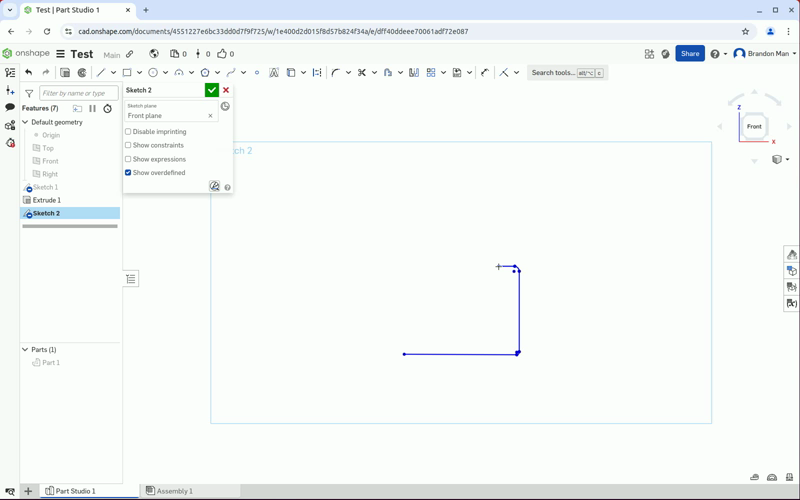
mouse_move(498, 266)
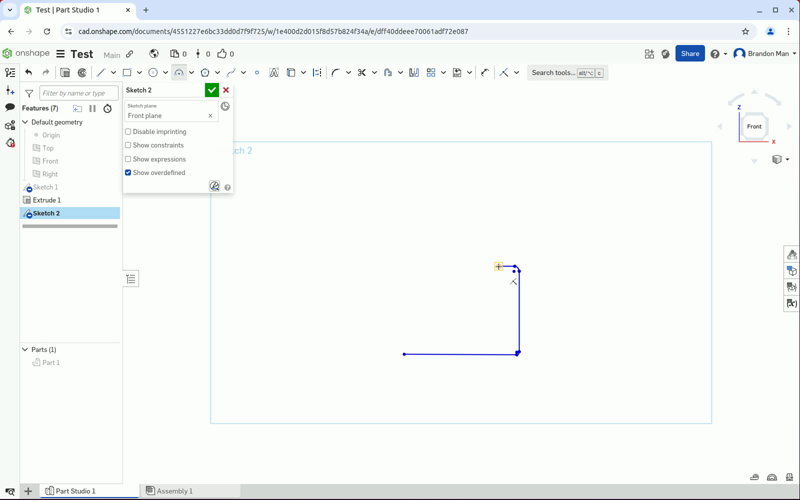
click(498, 266)
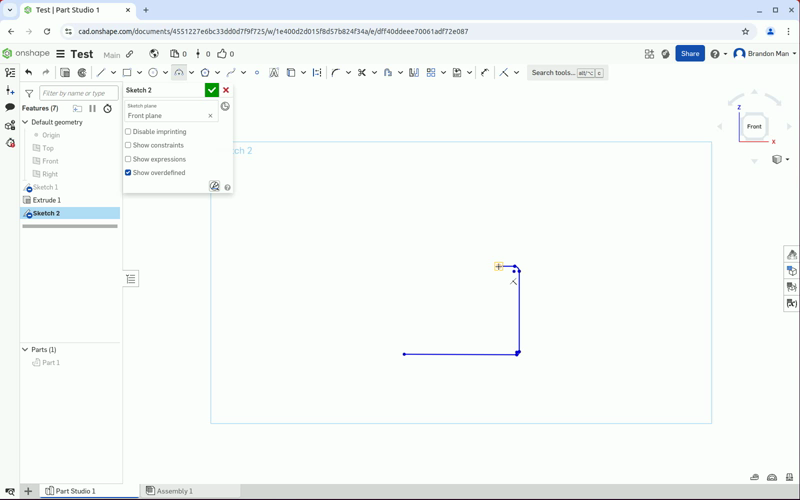
key_down(shift)
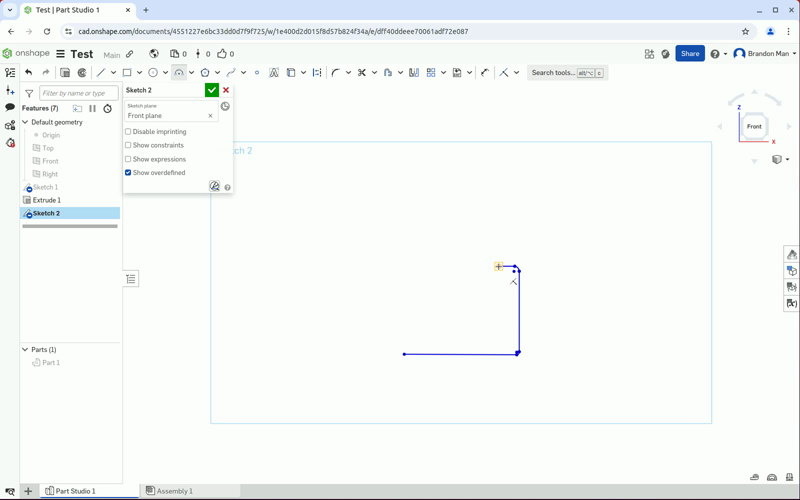
mouse_move(496, 268)
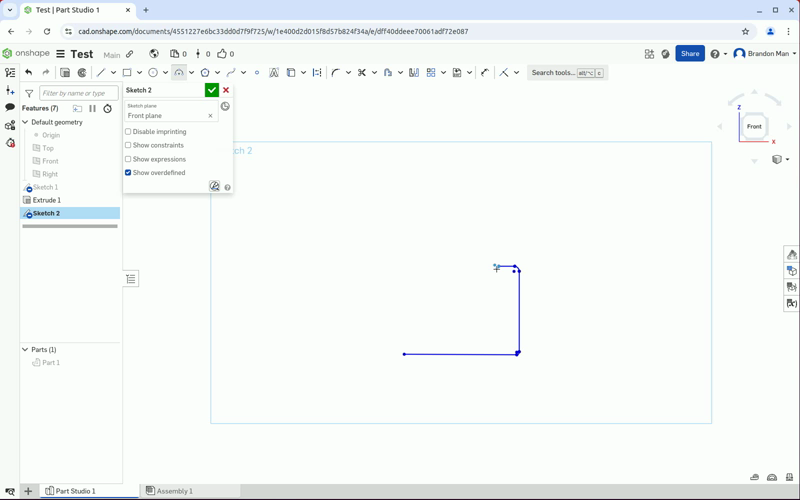
scroll(6)
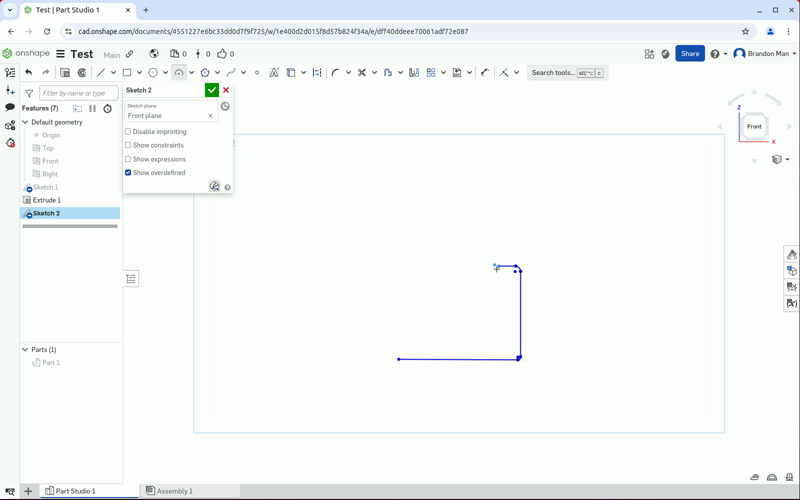
scroll(6)
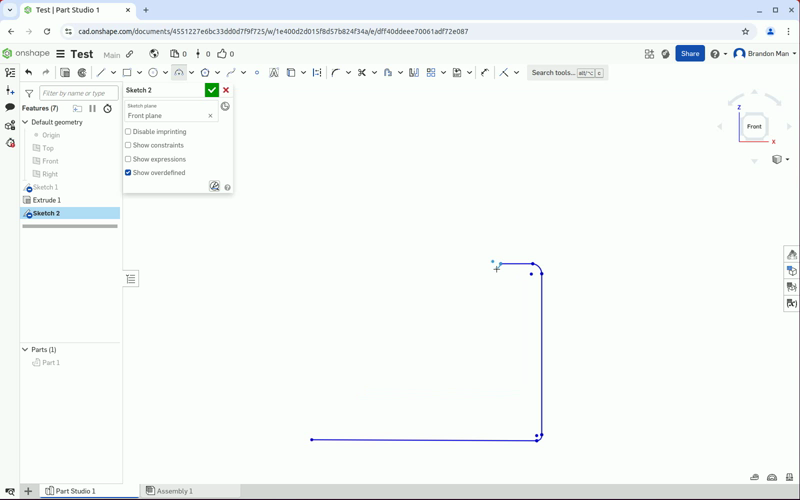
scroll(6)
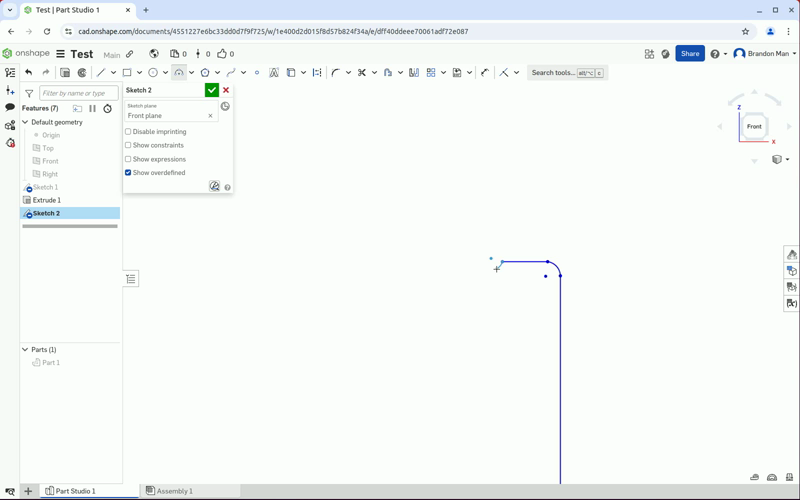
scroll(6)
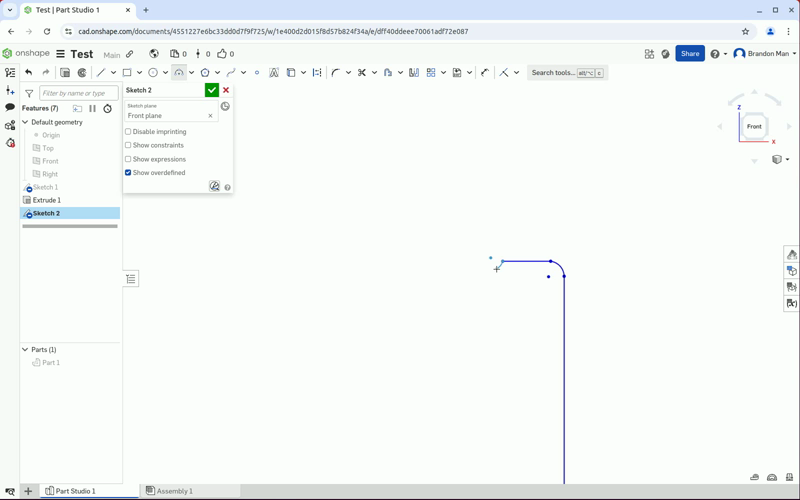
scroll(6)
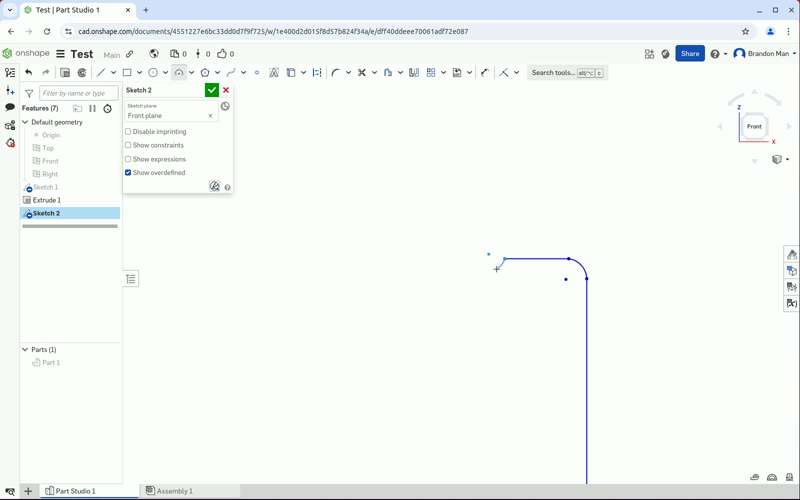
scroll(6)
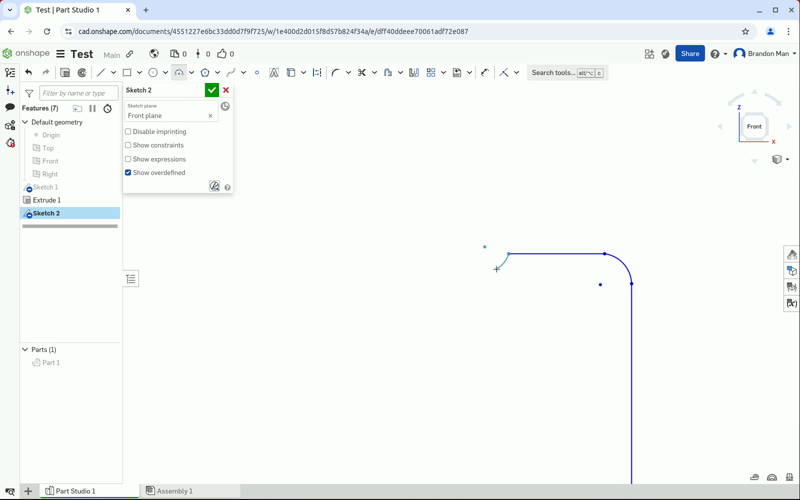
scroll(6)
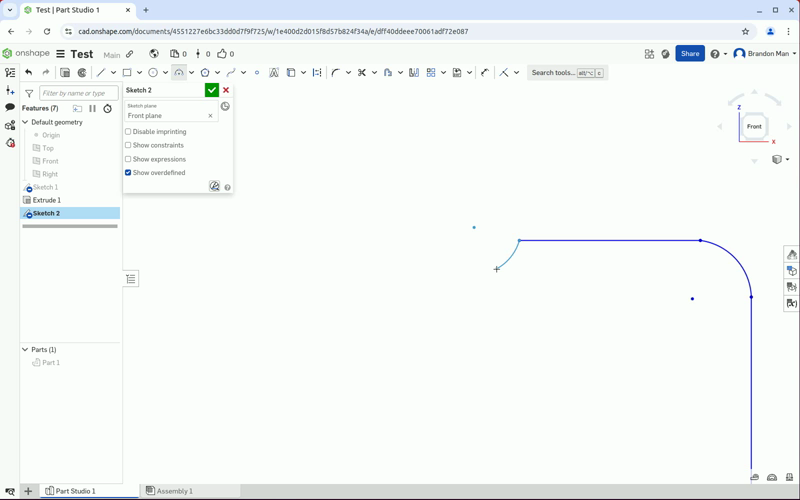
click(496, 268)
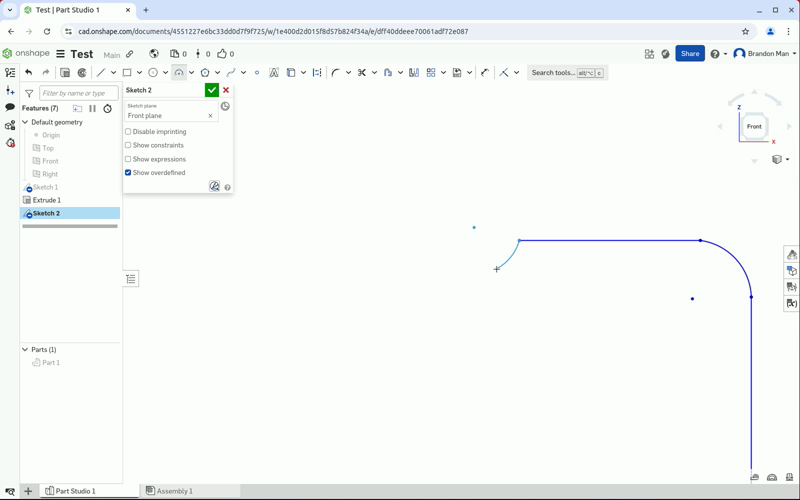
scroll(-6)
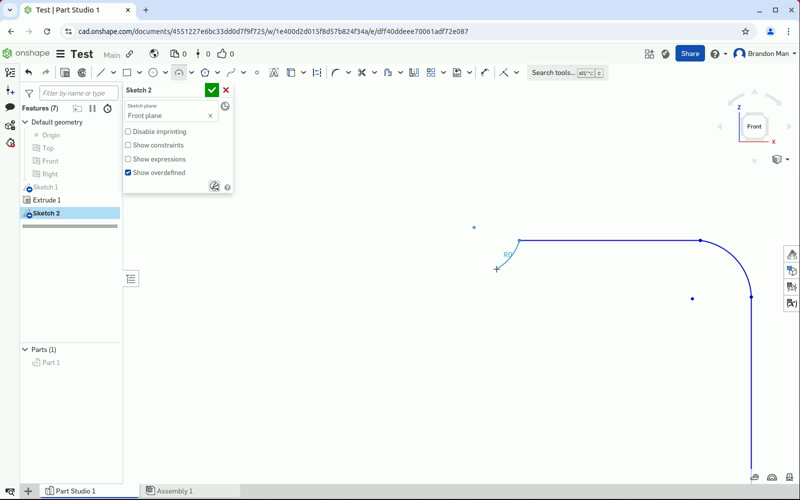
scroll(-6)
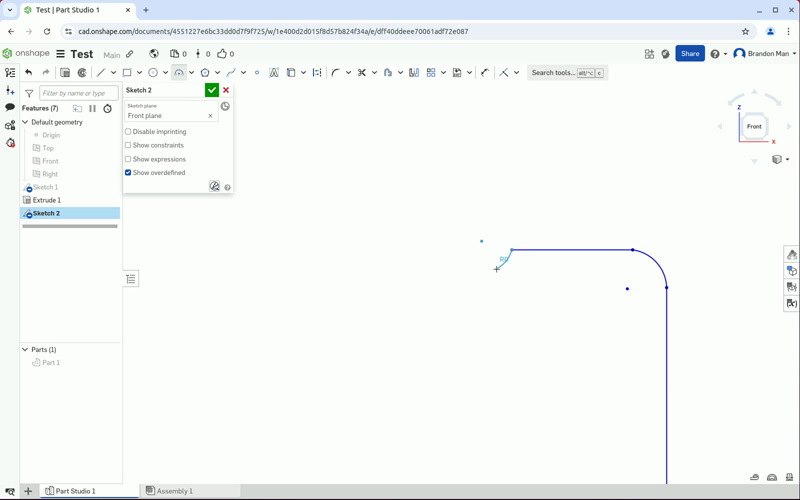
scroll(-6)
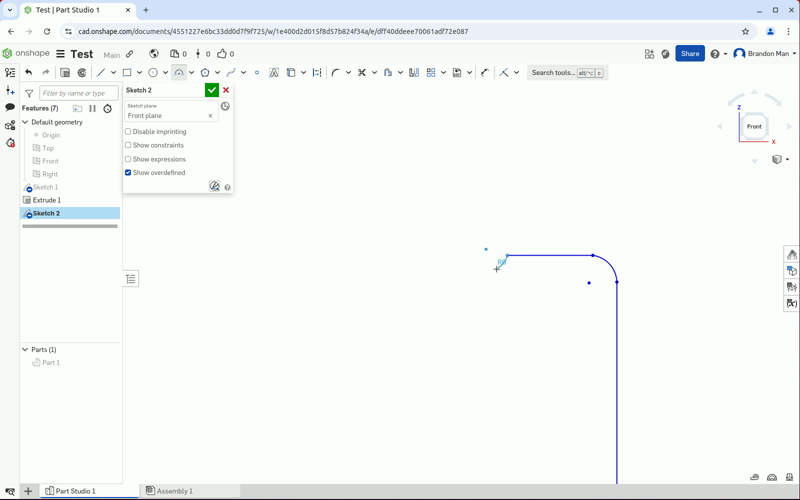
scroll(-6)
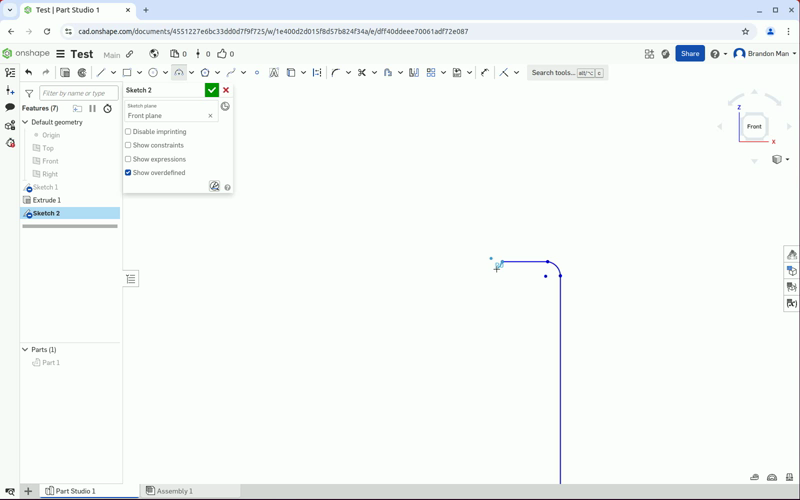
scroll(-6)
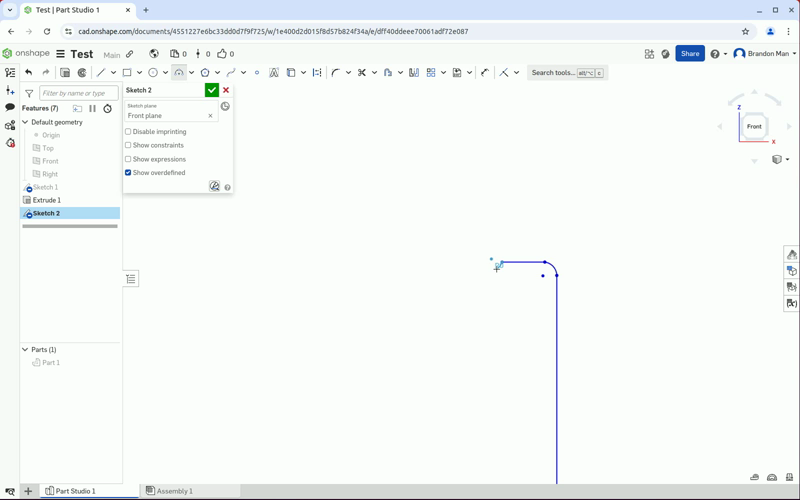
scroll(-6)
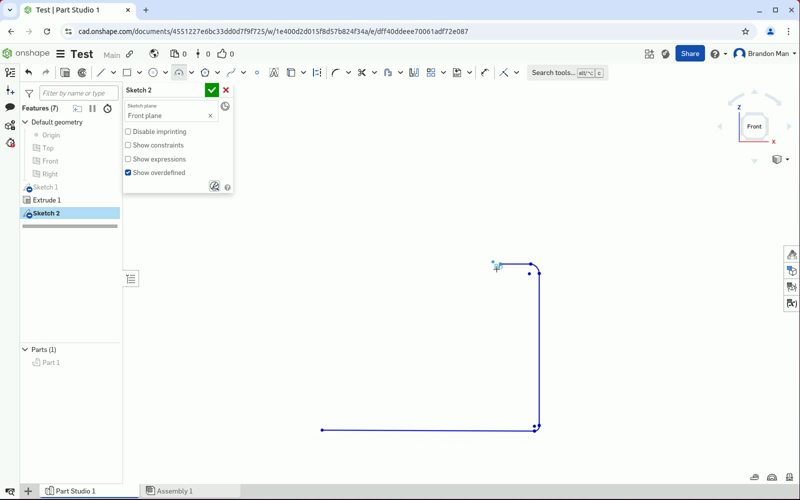
scroll(-6)
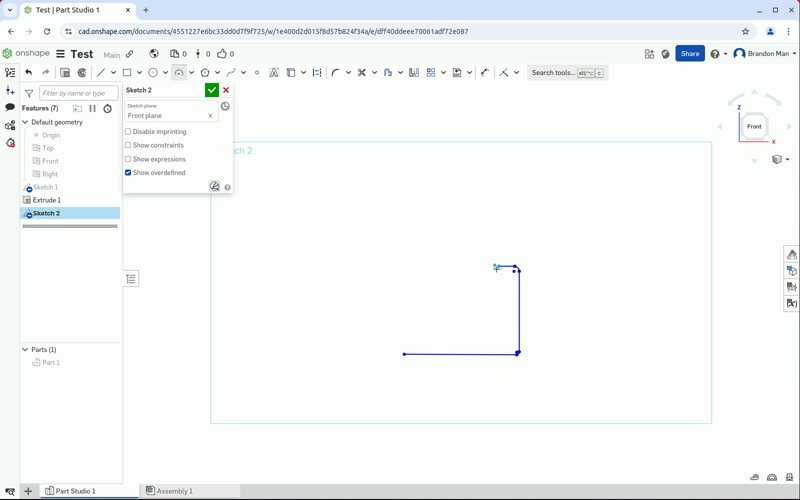
mouse_move(497, 267)
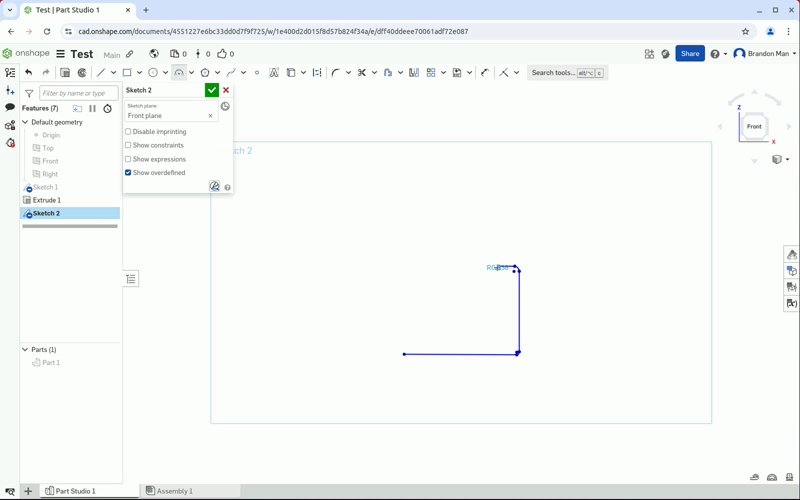
scroll(6)
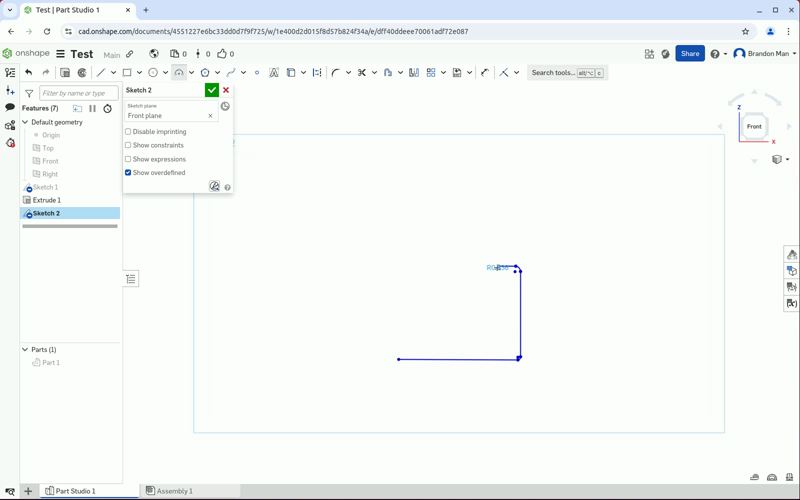
scroll(6)
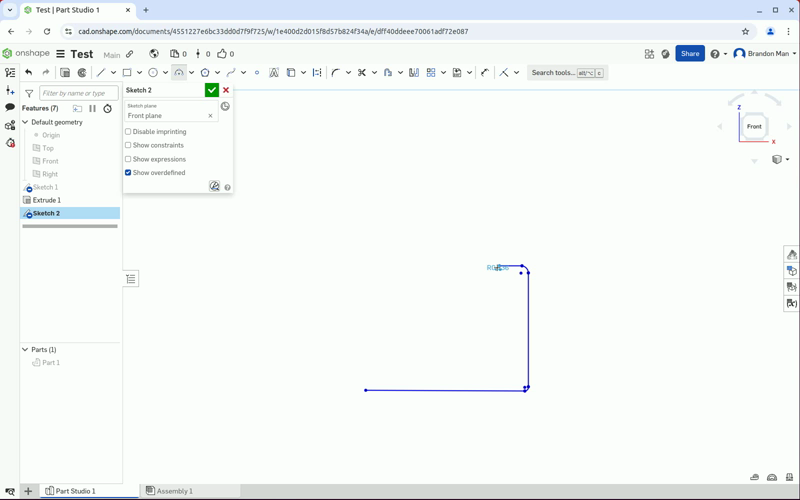
scroll(6)
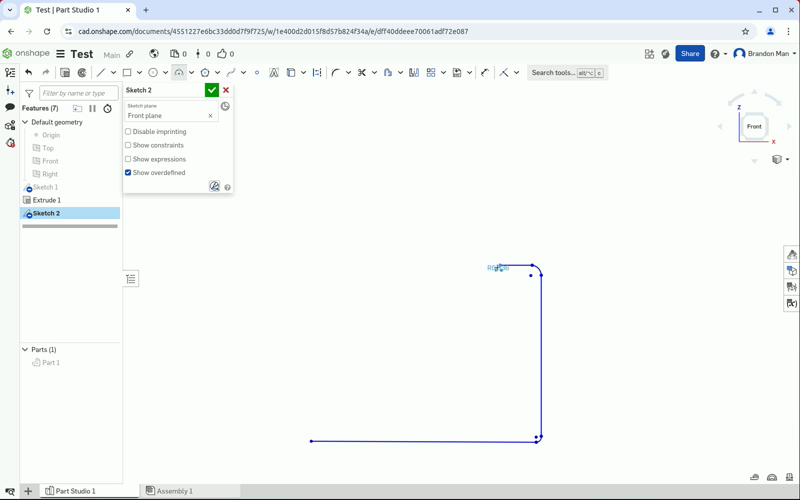
scroll(6)
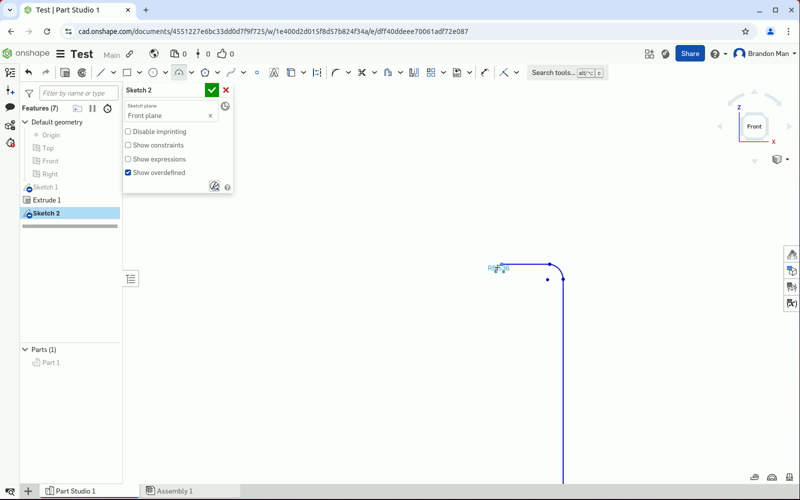
scroll(6)
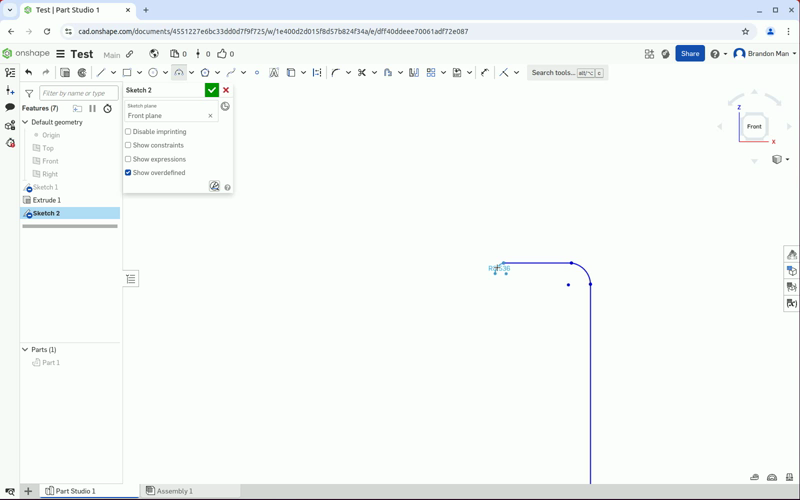
scroll(6)
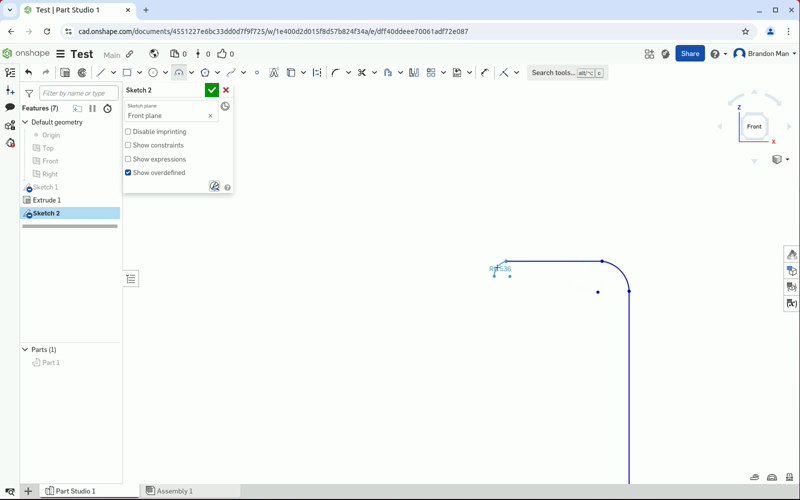
scroll(6)
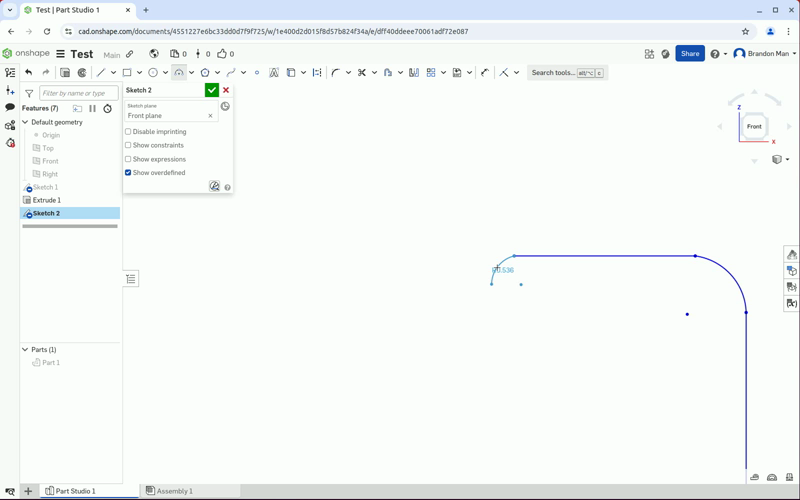
click(497, 267)
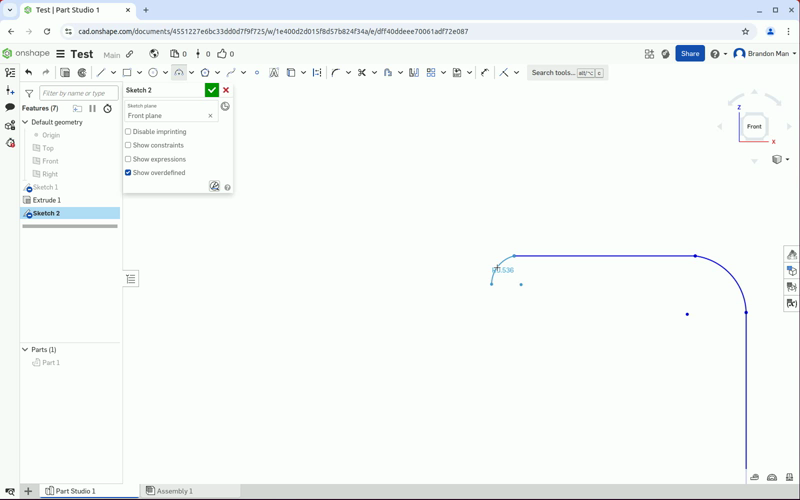
scroll(-6)
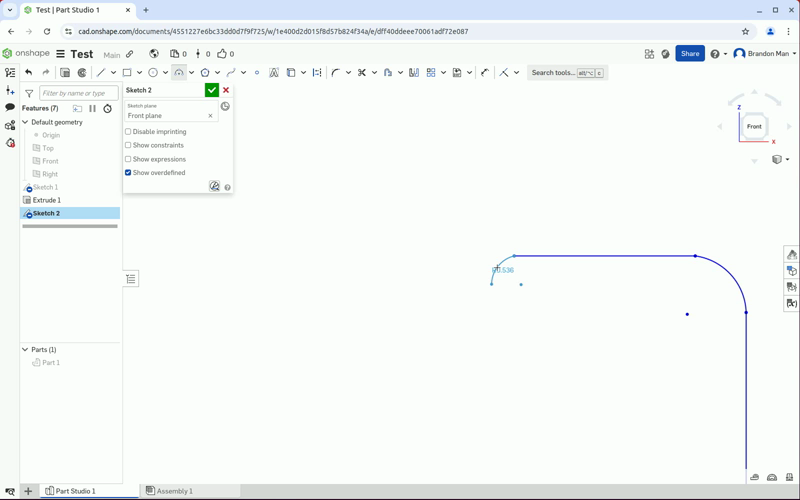
scroll(-6)
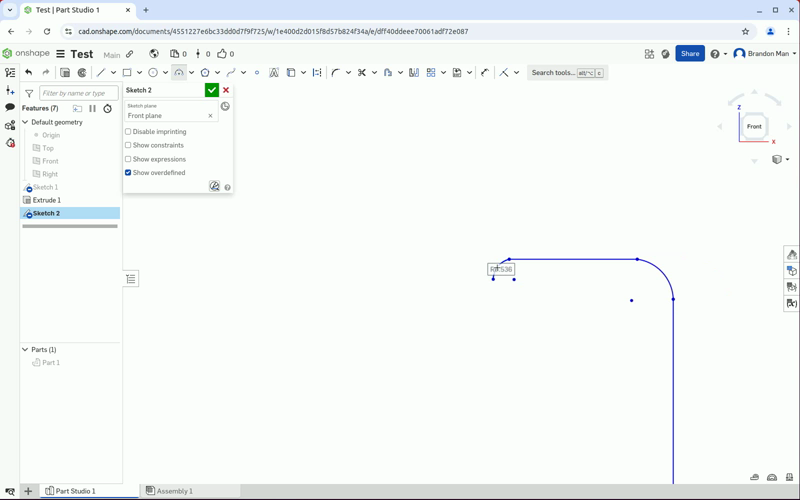
scroll(-6)
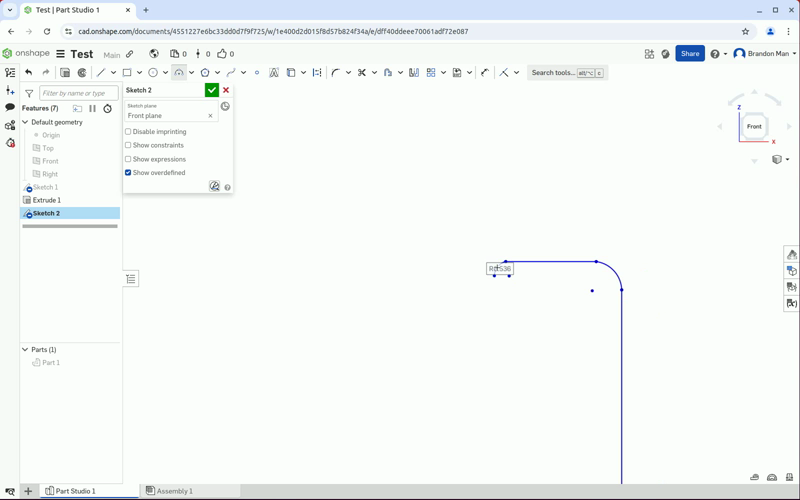
scroll(-6)
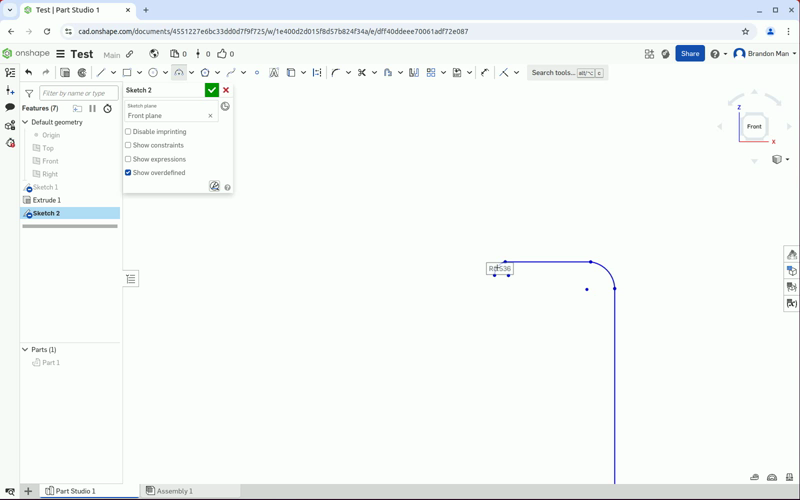
scroll(-6)
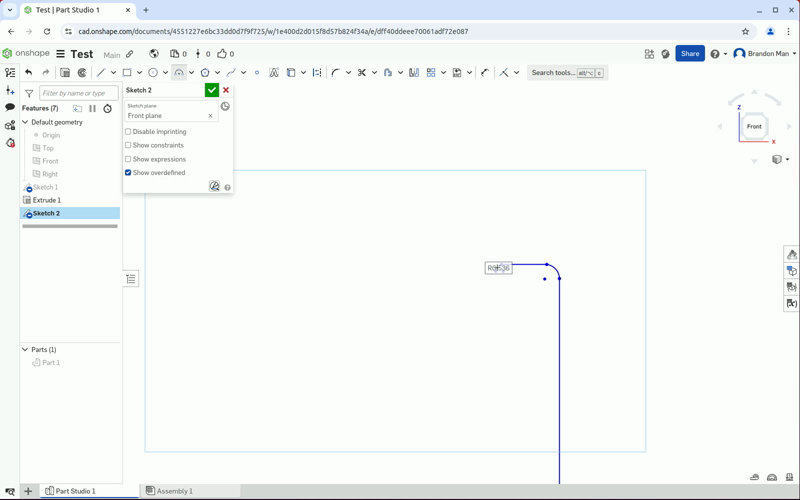
scroll(-6)
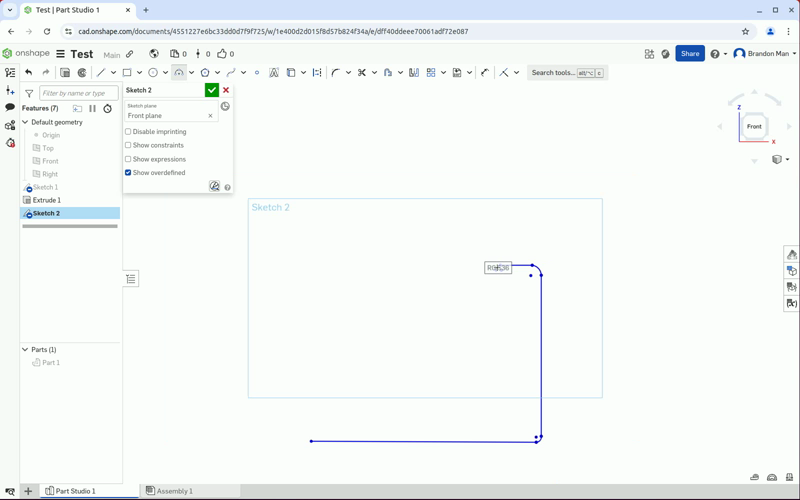
scroll(-6)
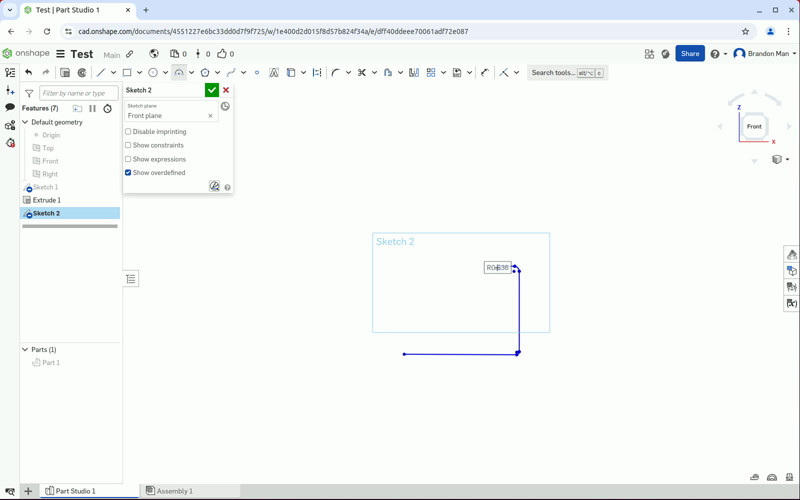
key_up(shift)
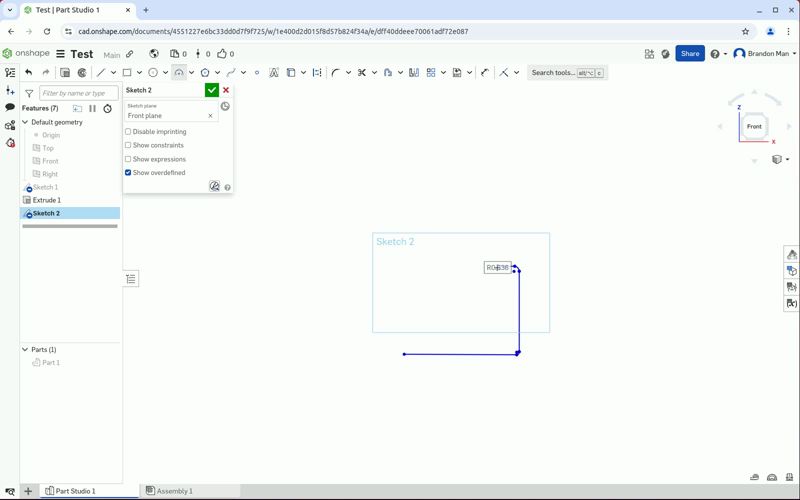
key(esc)
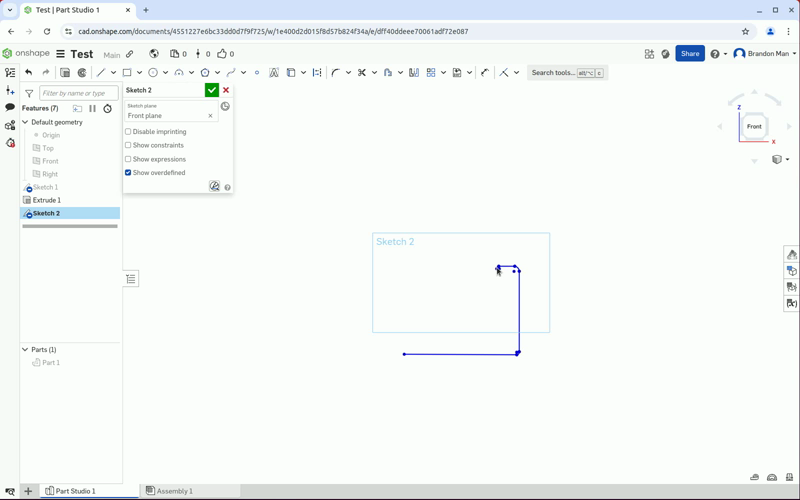
key(l)
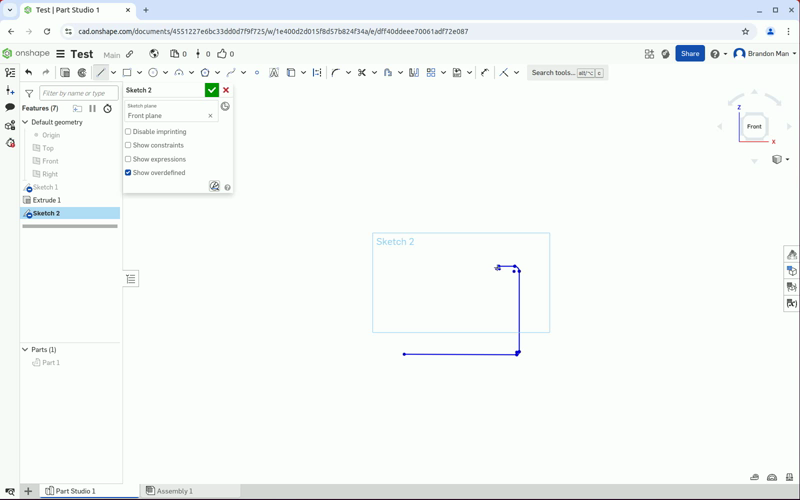
mouse_move(496, 268)
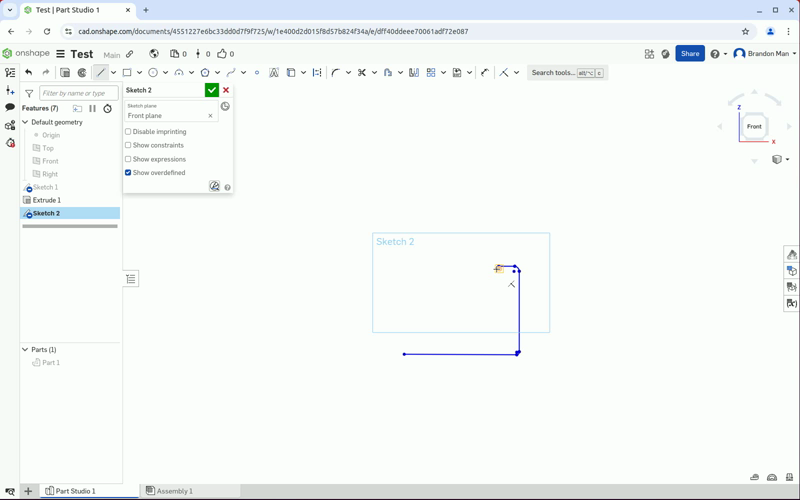
scroll(6)
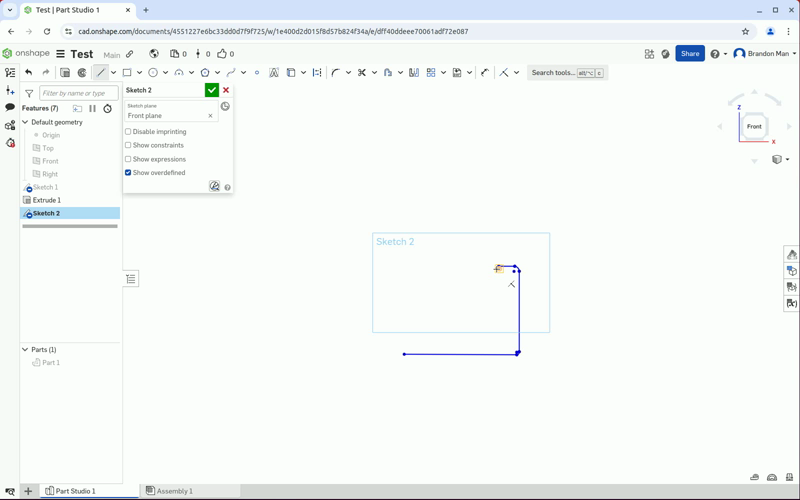
scroll(6)
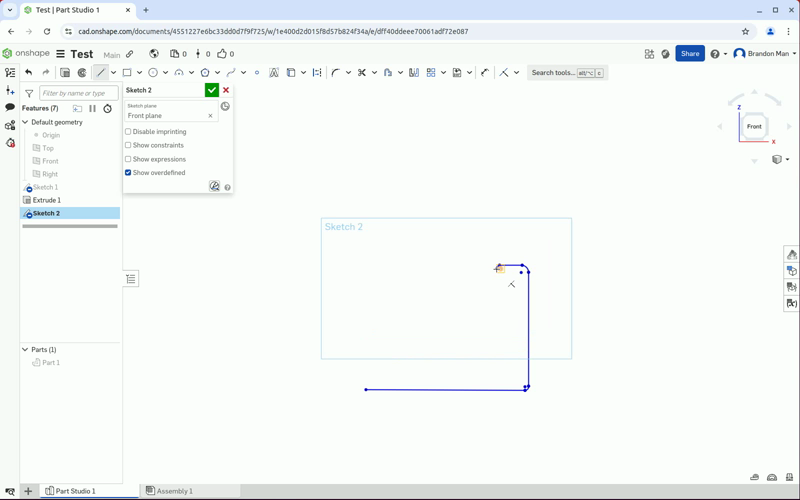
scroll(6)
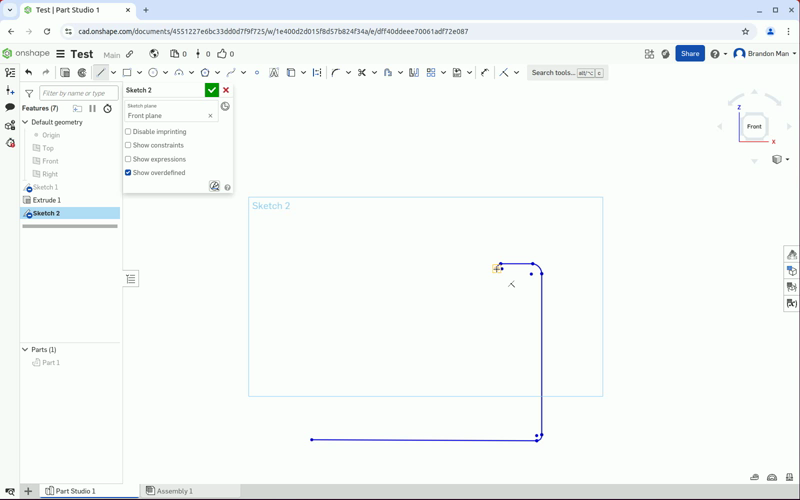
scroll(6)
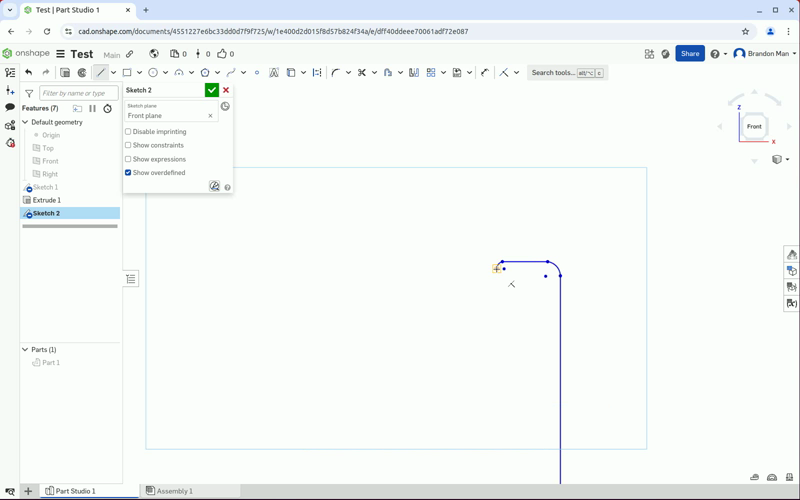
scroll(6)
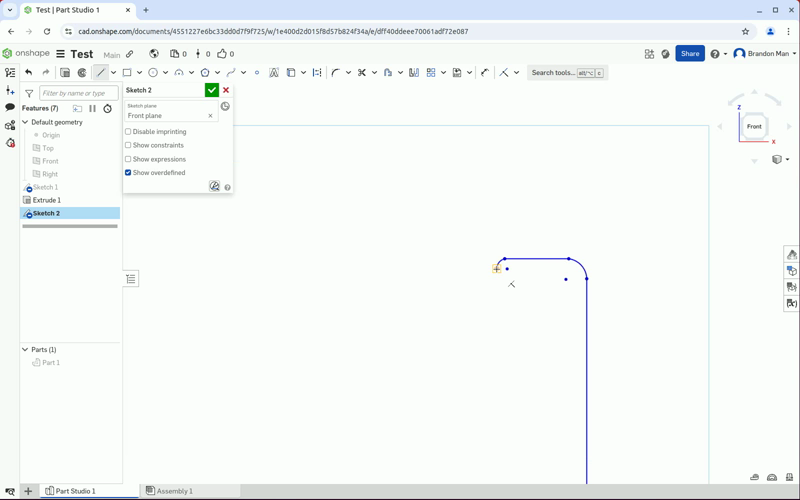
scroll(6)
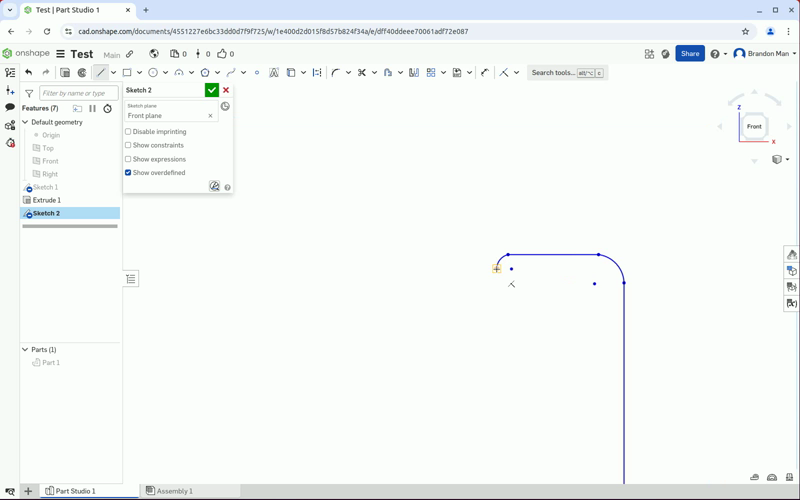
scroll(6)
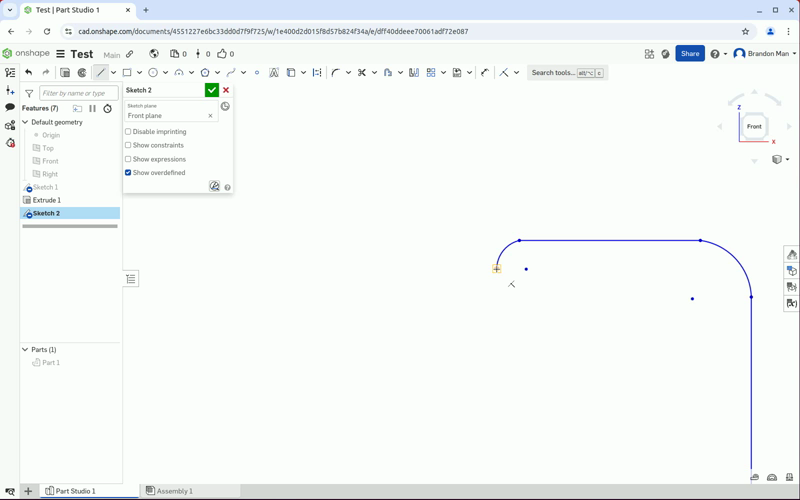
click(496, 268)
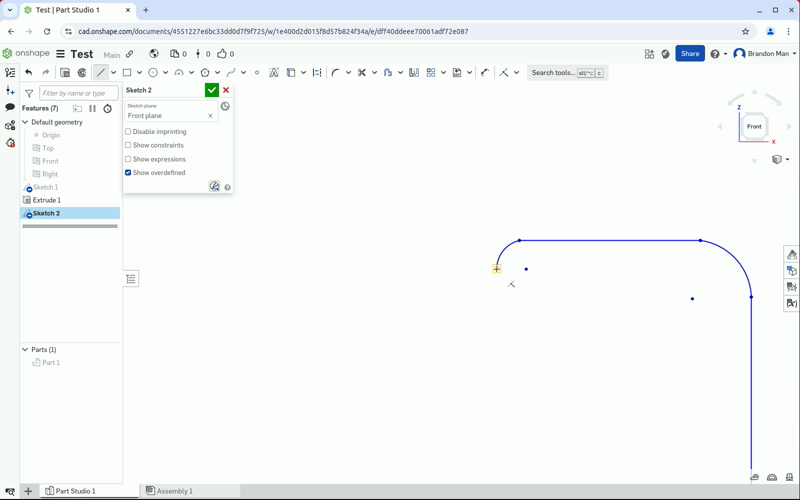
scroll(-6)
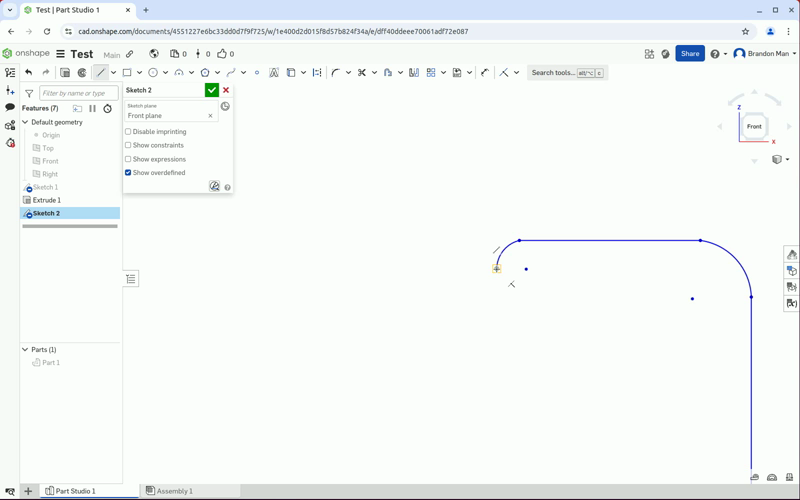
scroll(-6)
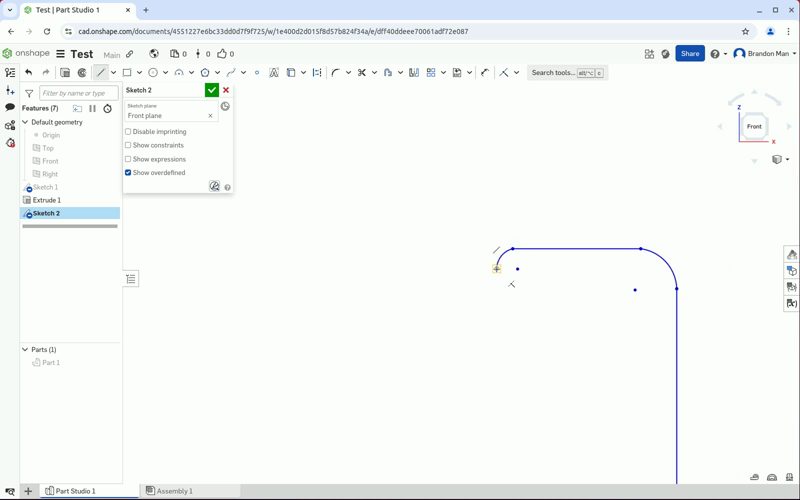
scroll(-6)
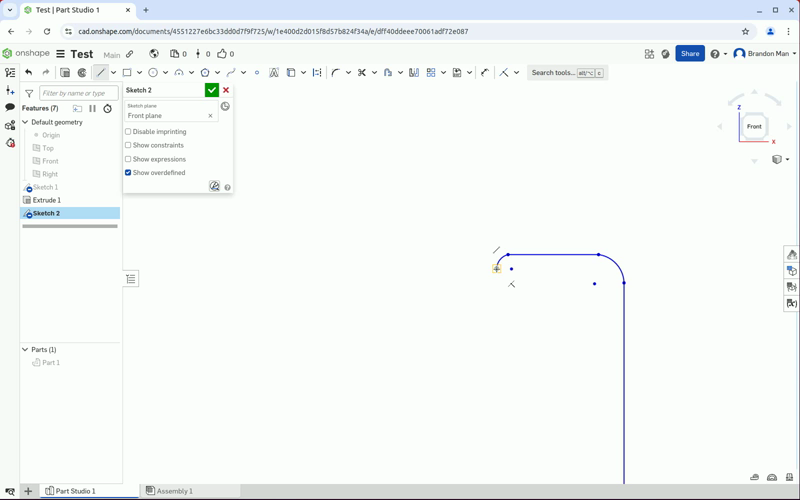
scroll(-6)
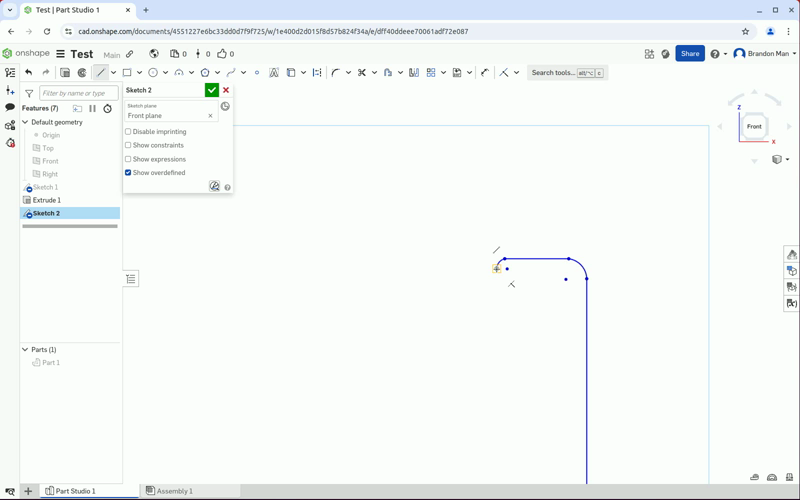
scroll(-6)
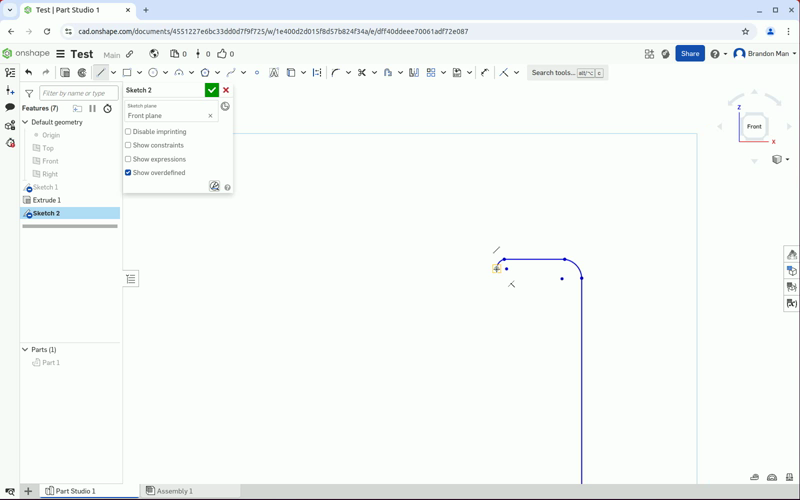
scroll(-6)
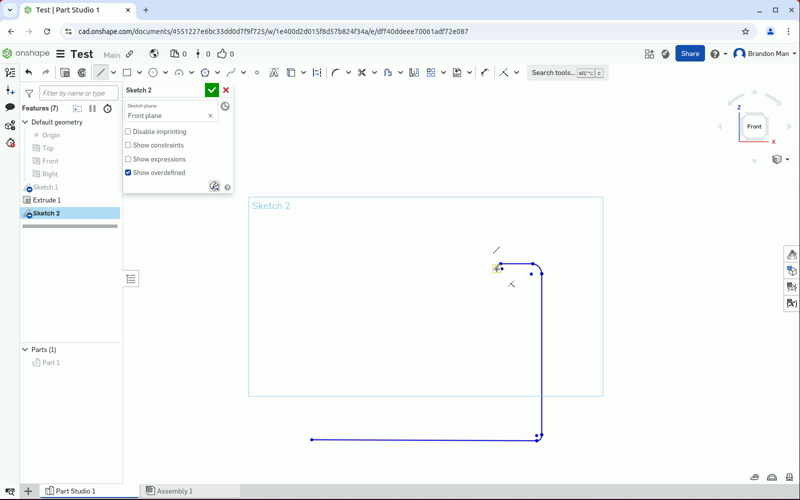
scroll(-6)
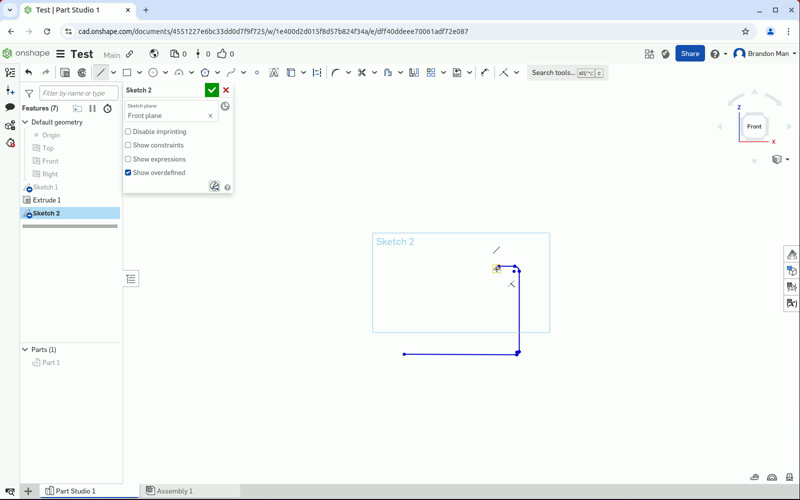
key_down(shift)
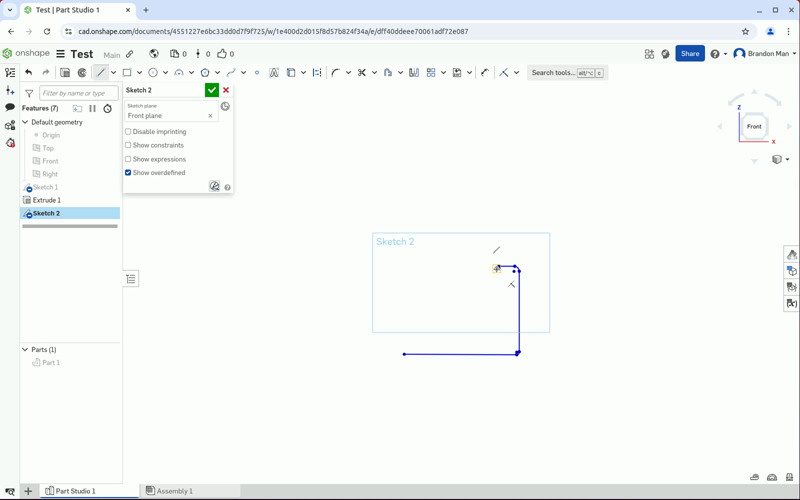
mouse_move(526, 268)
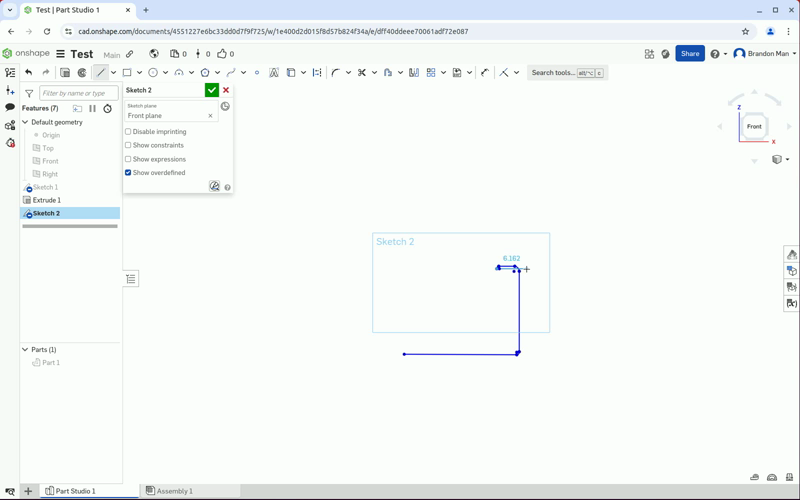
mouse_move(496, 283)
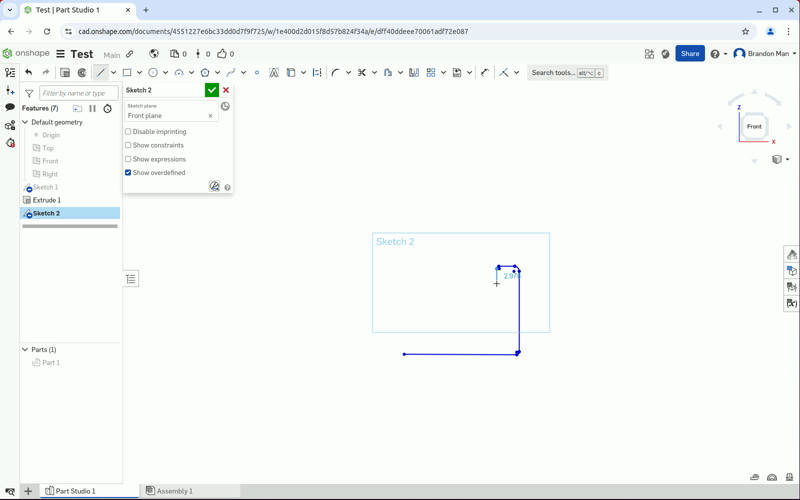
click(496, 283)
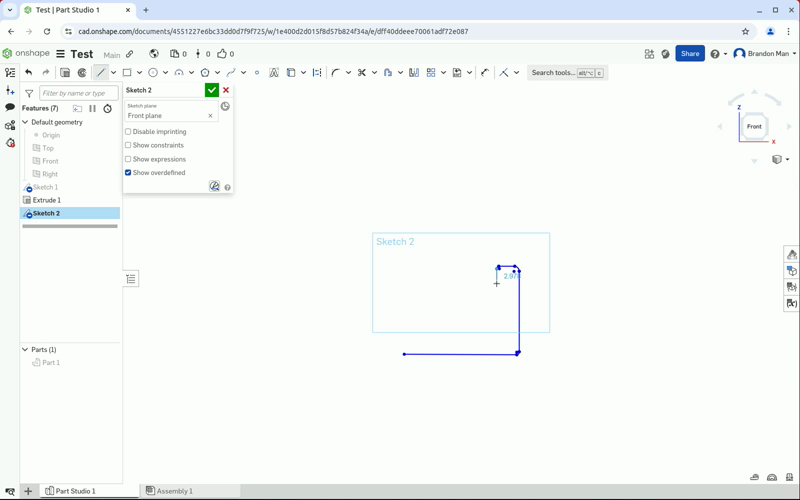
key_up(shift)
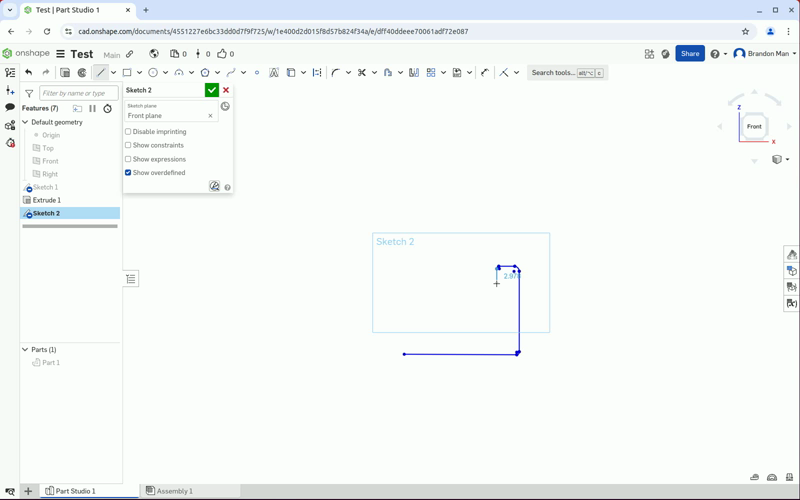
key_down(shift)
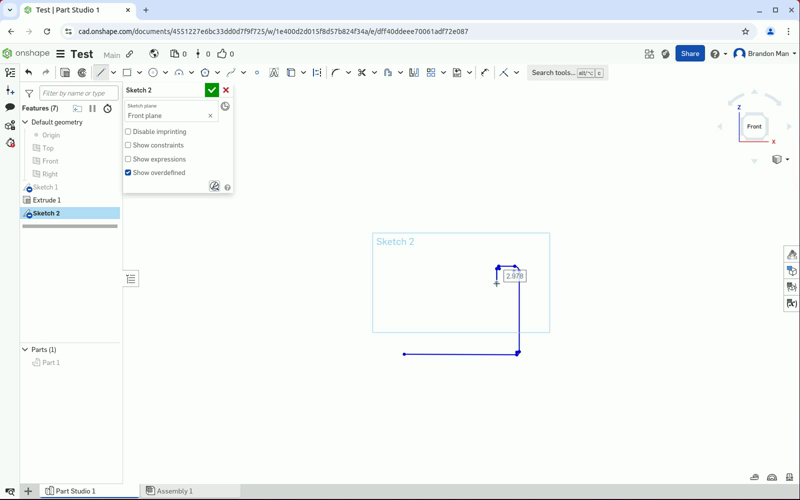
mouse_move(427, 291)
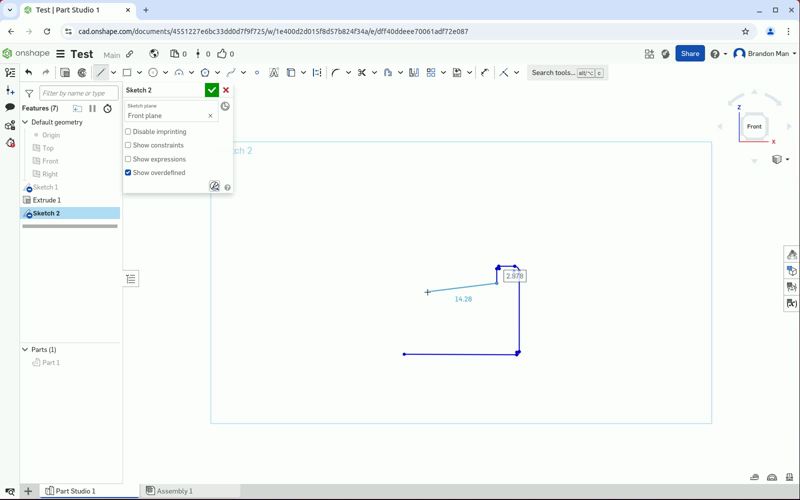
click(427, 291)
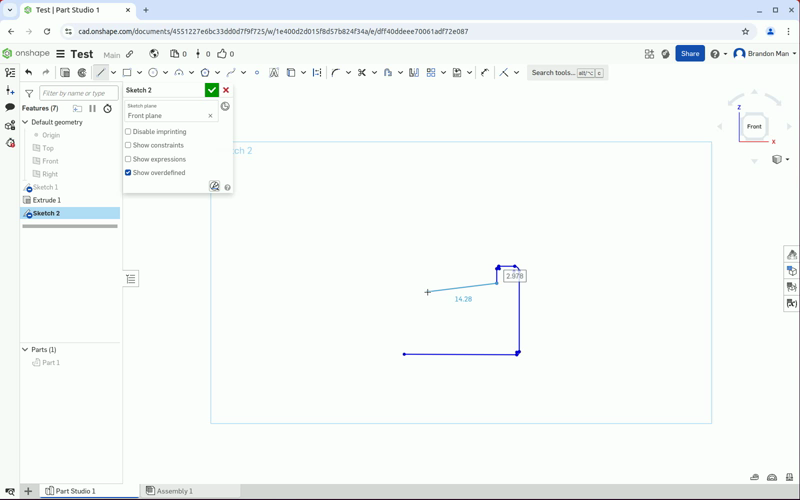
key_up(shift)
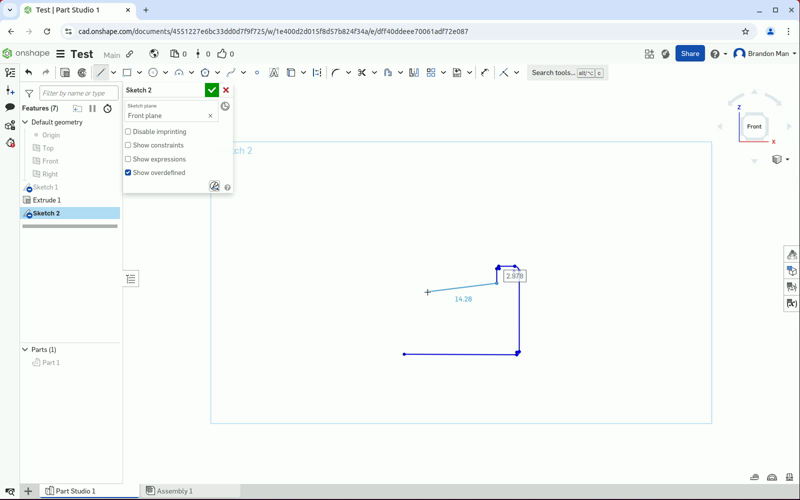
key_down(shift)
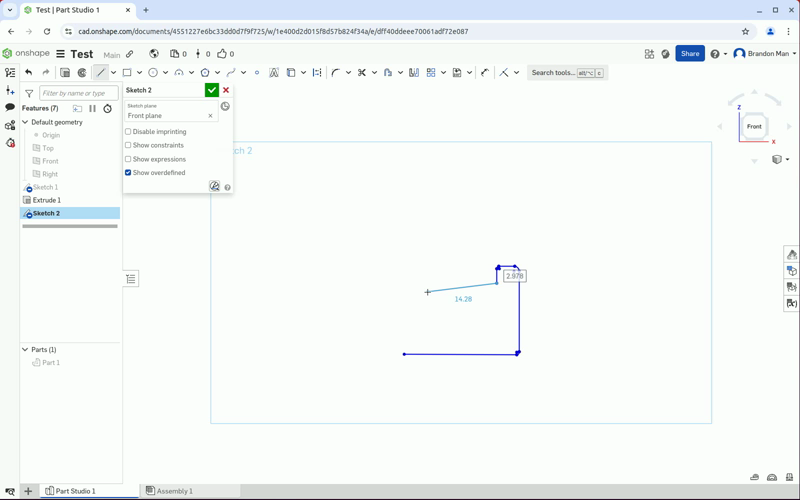
mouse_move(457, 291)
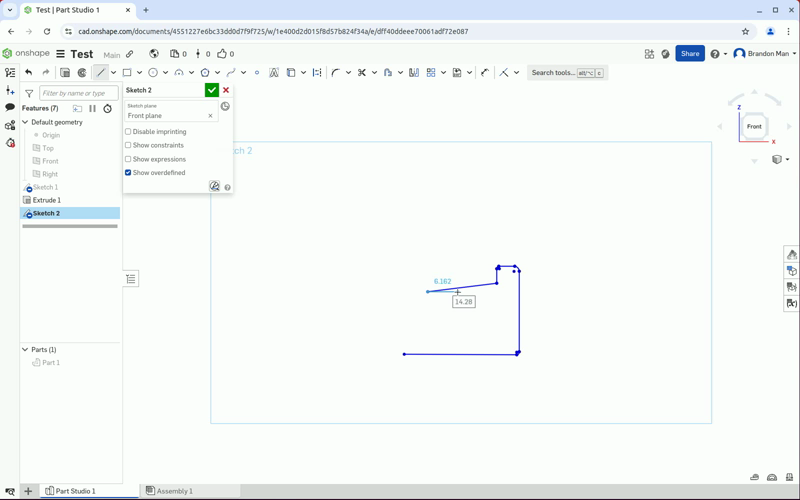
mouse_move(427, 302)
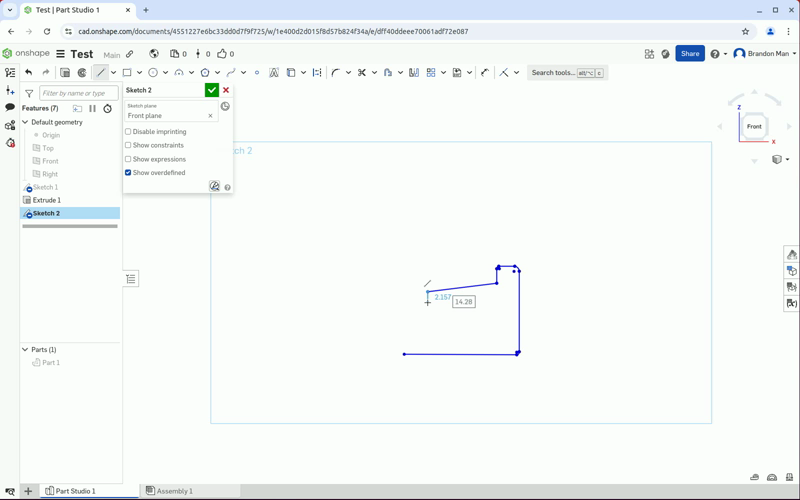
click(427, 302)
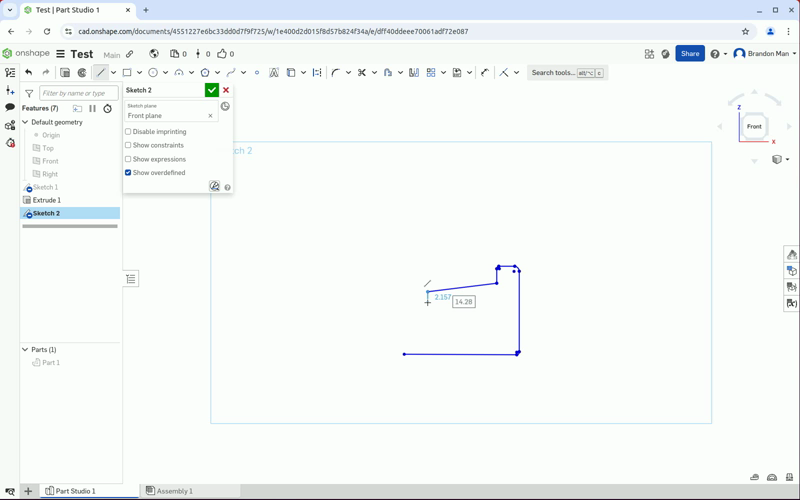
key_up(shift)
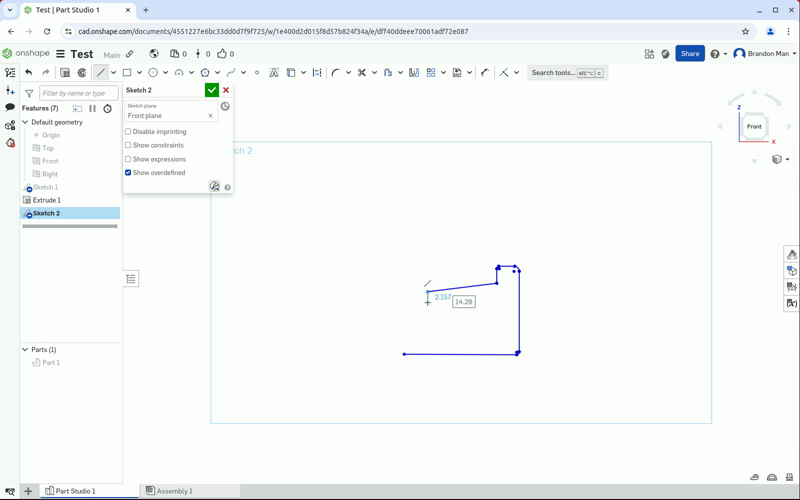
key_down(shift)
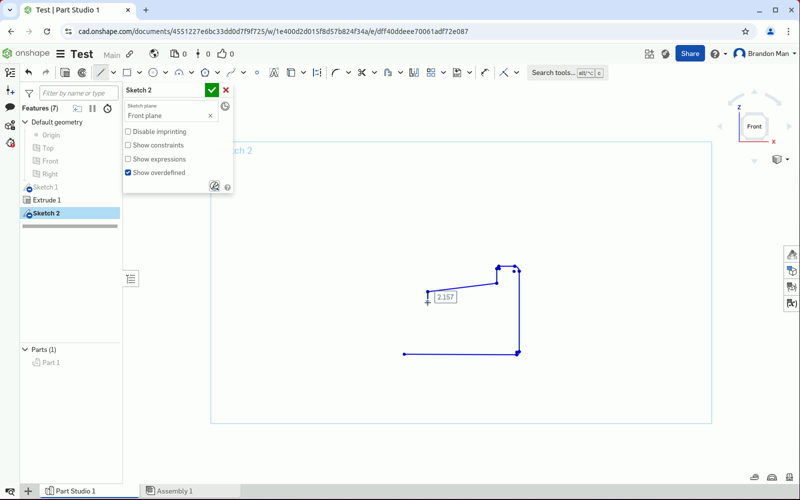
mouse_move(457, 302)
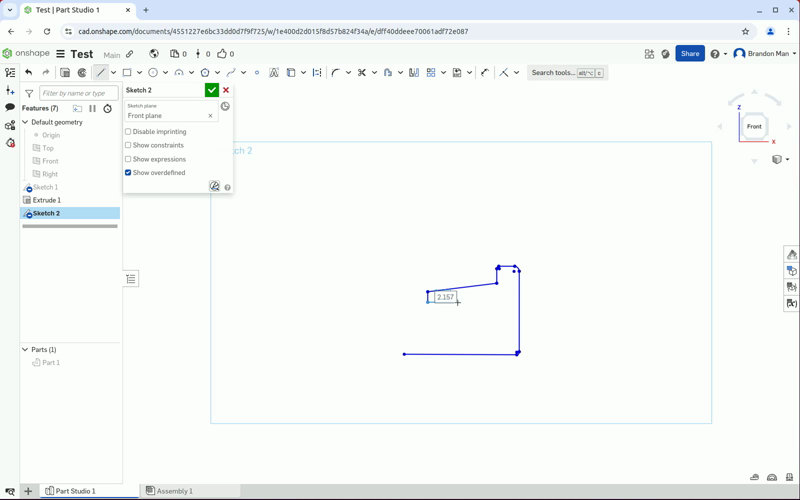
mouse_move(404, 302)
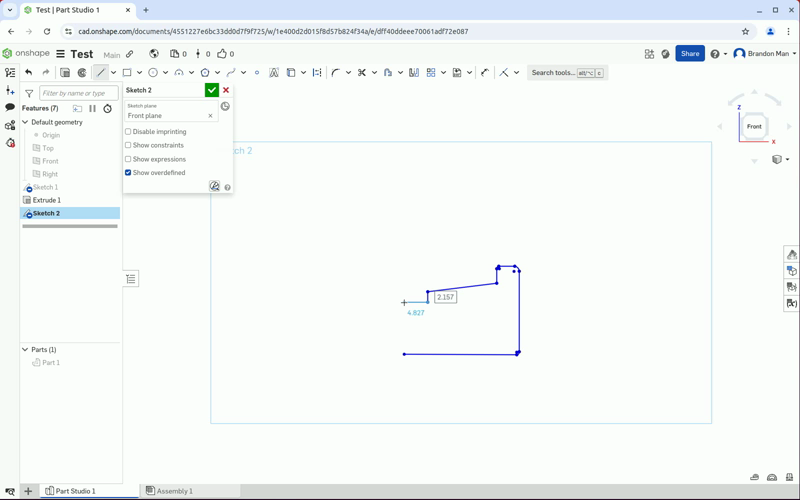
click(404, 302)
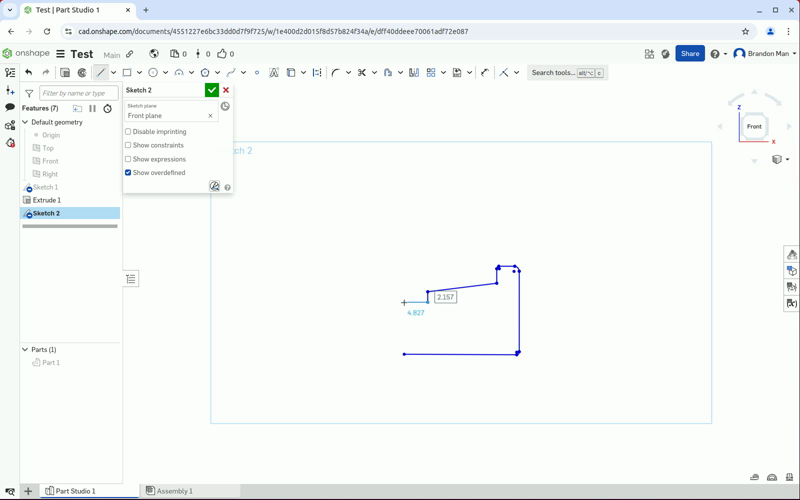
key_up(shift)
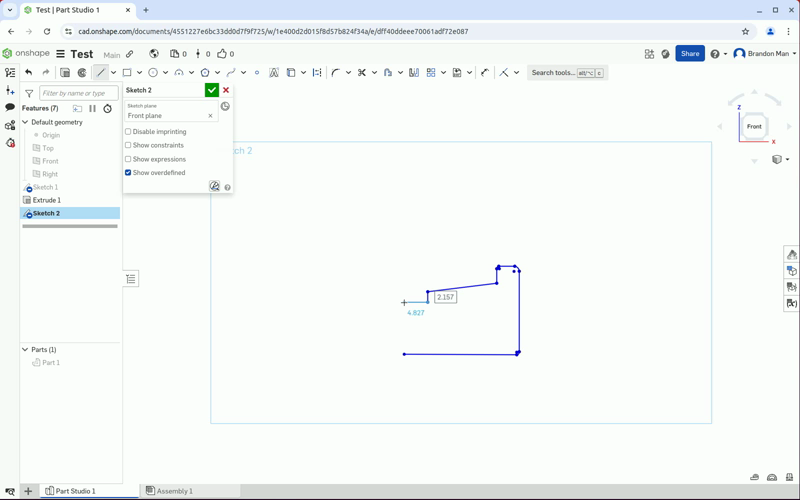
mouse_move(434, 302)
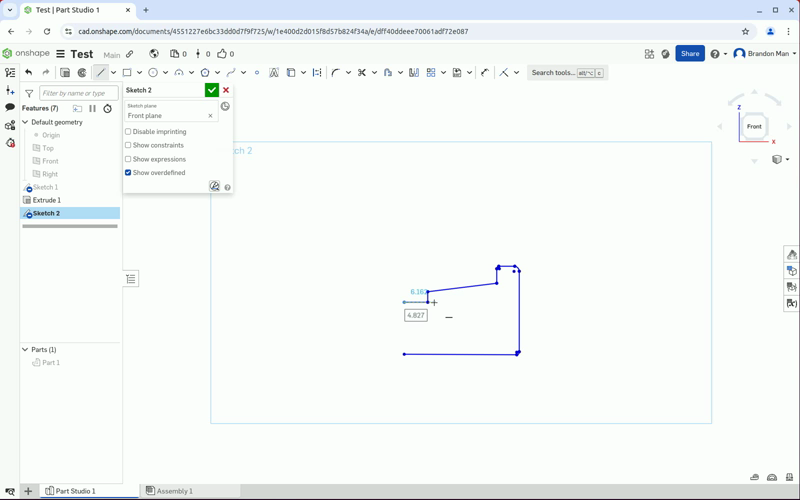
key_down(shift)
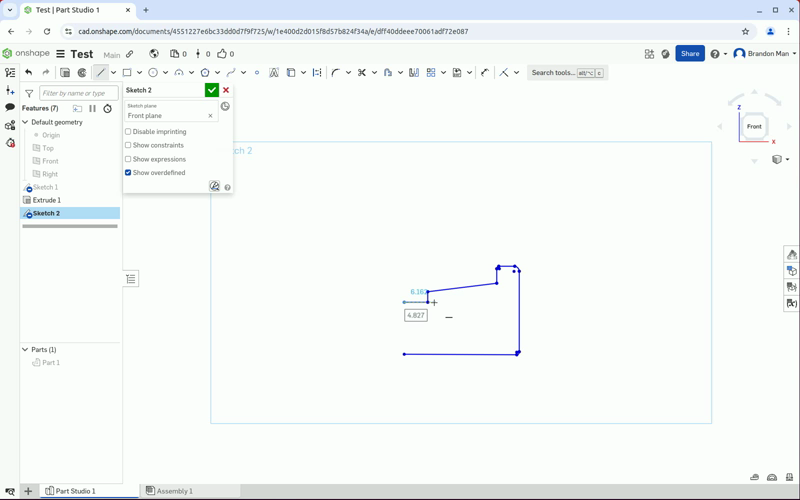
mouse_move(404, 354)
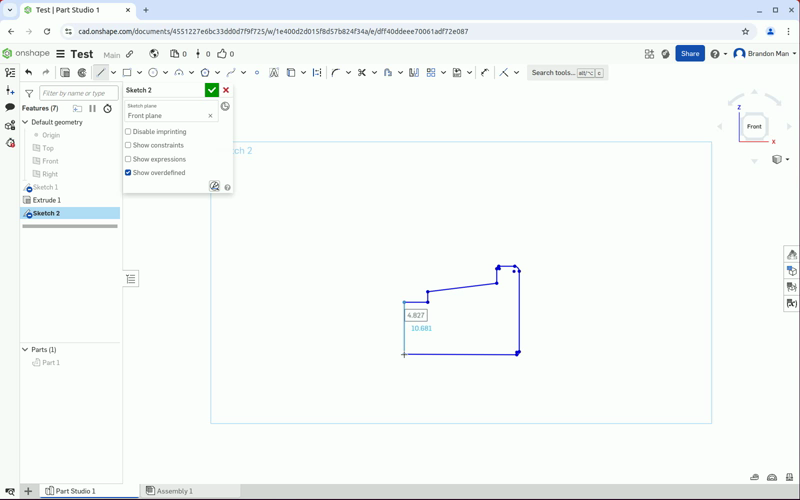
key_up(shift)
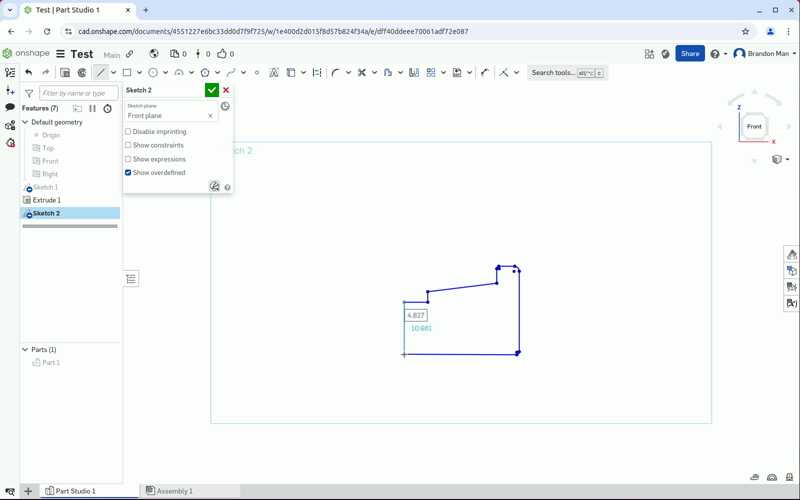
click(404, 354)
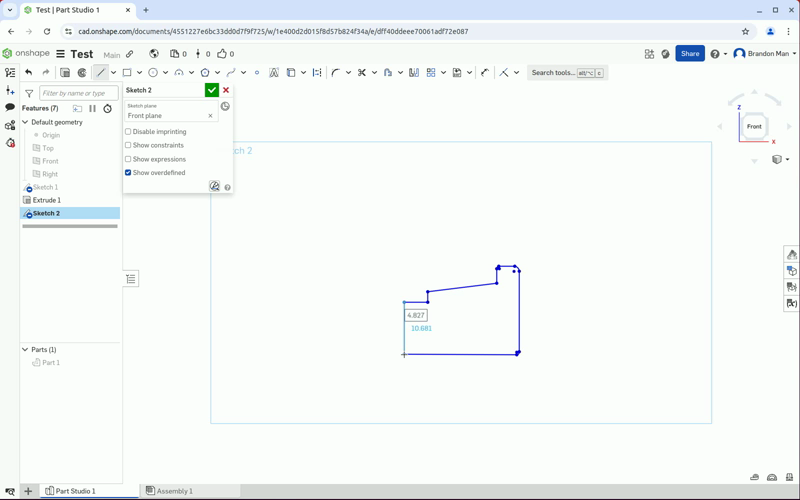
key(esc)
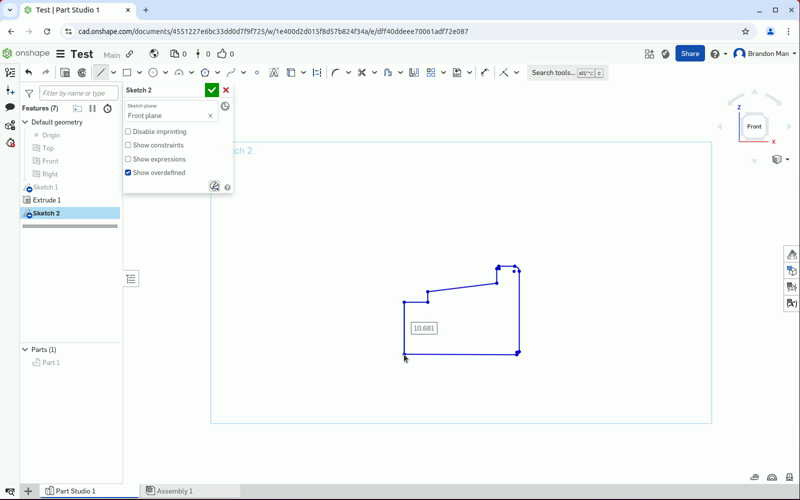
mouse_move(511, 343)
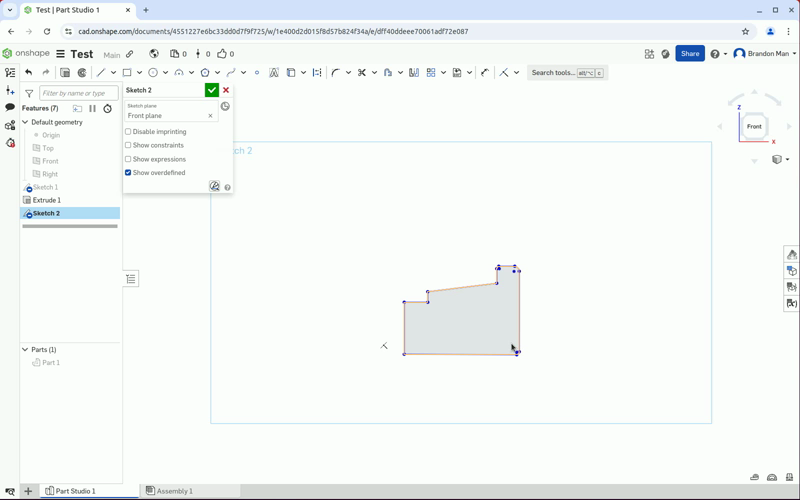
click(511, 343)
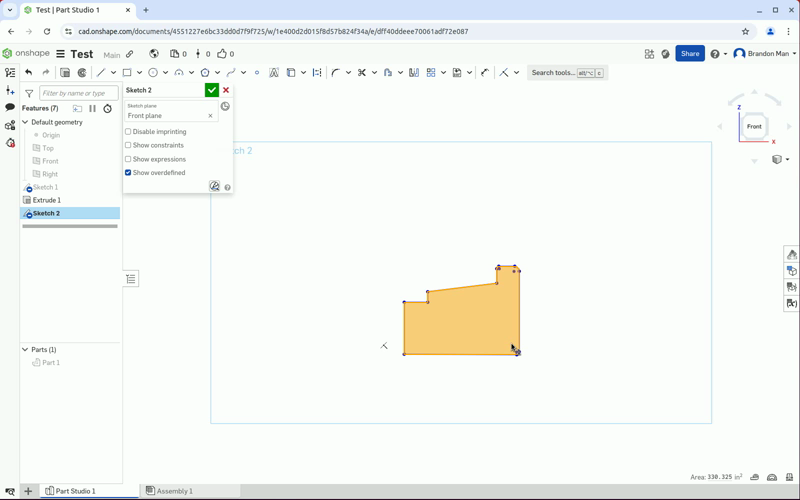
mouse_move(73, 352)
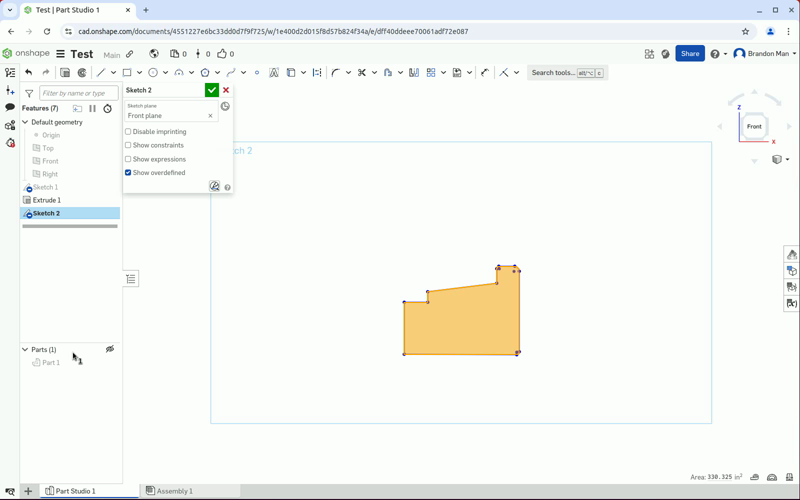
key(shift+y)
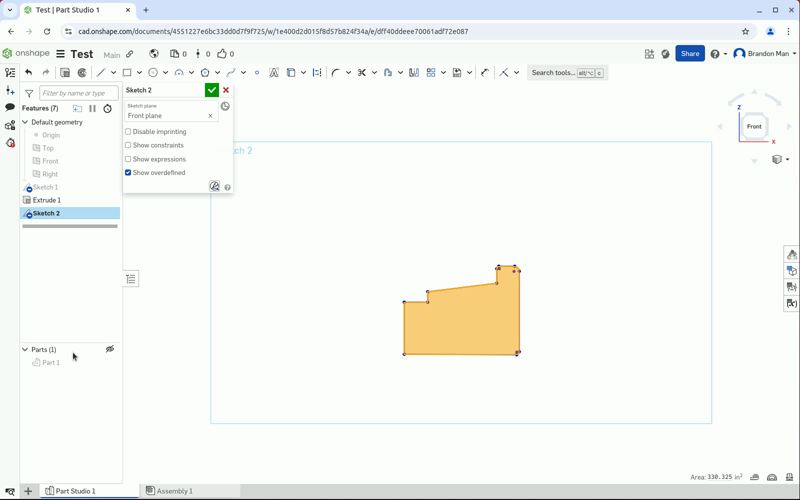
key(shift+e)
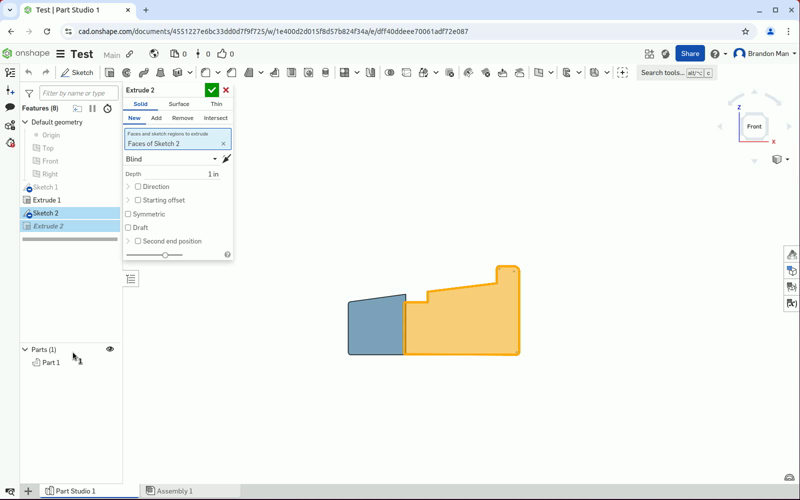
mouse_move(143, 106)
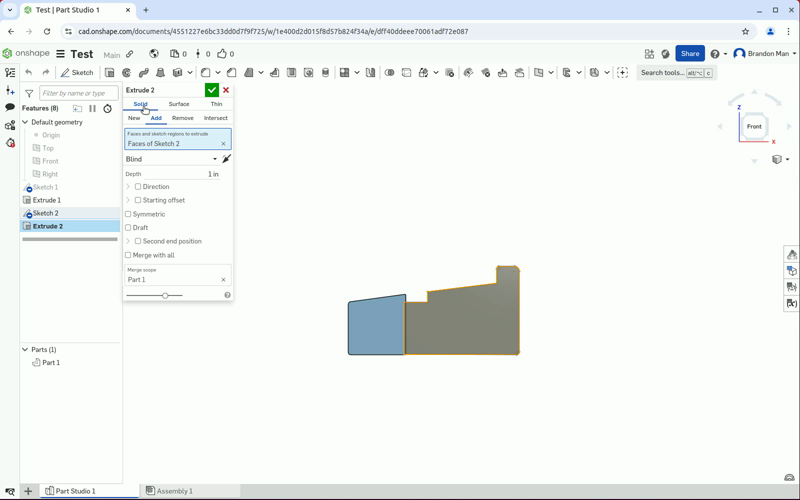
click(143, 106)
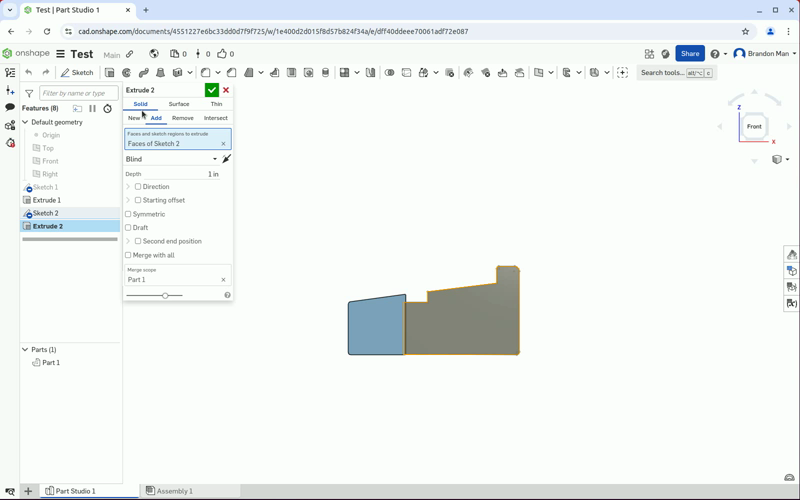
mouse_move(137, 120)
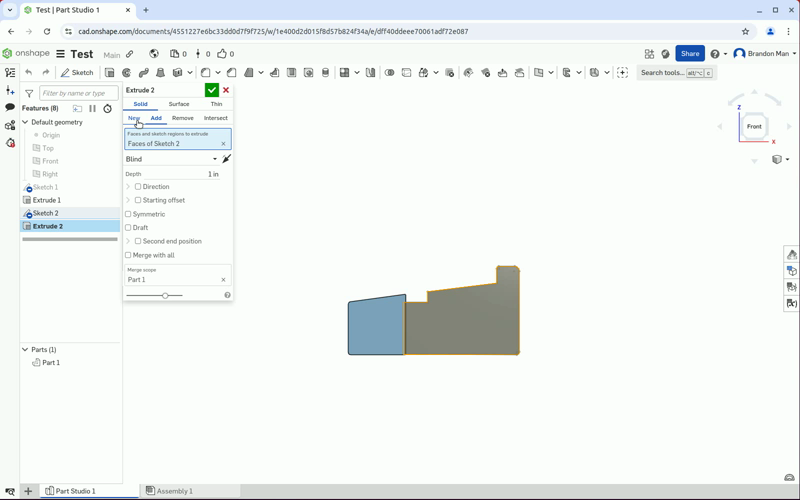
click(137, 120)
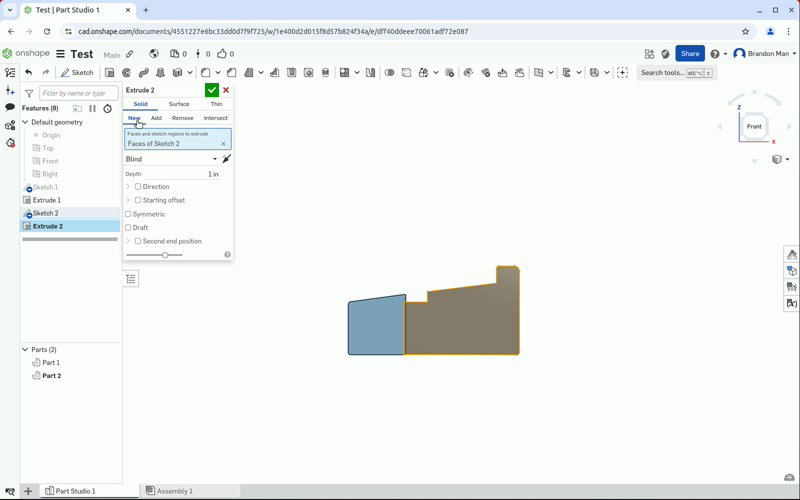
key(tab, 4)
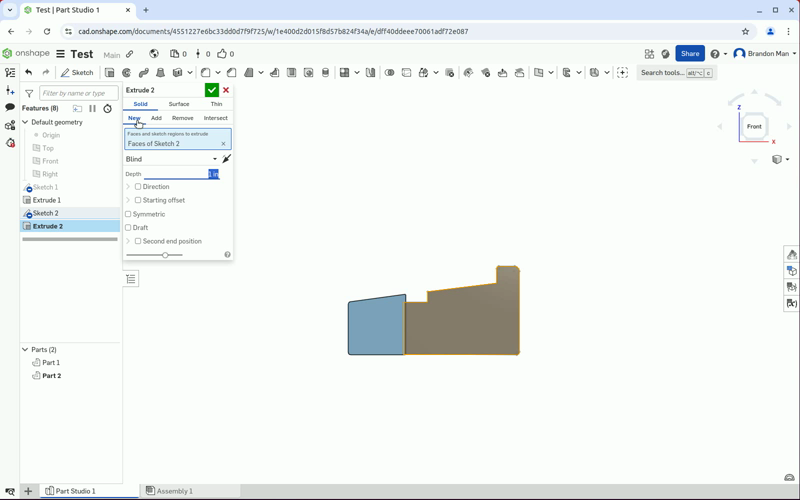
text(8.425)
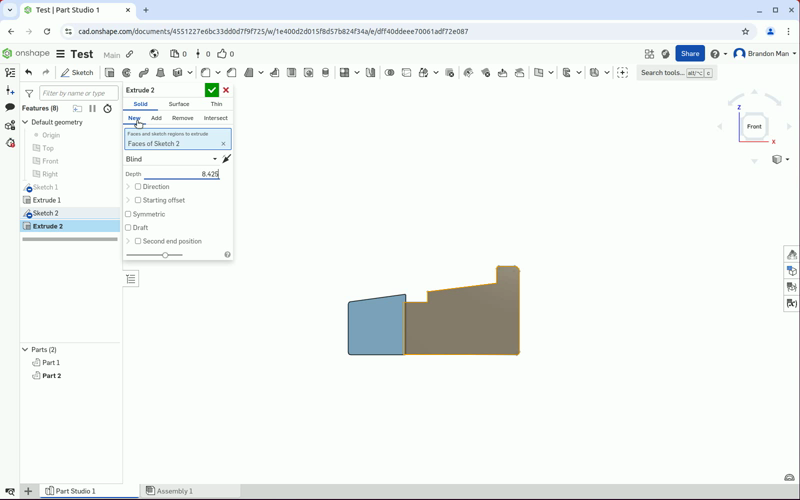
key(enter)
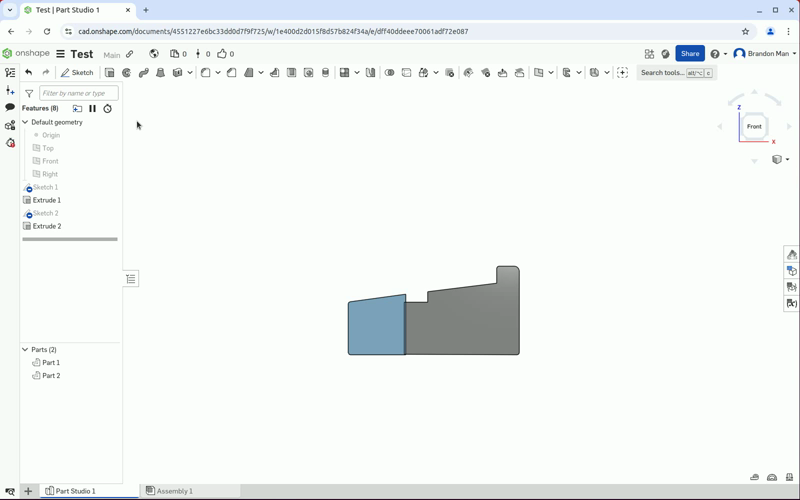
key(shift+h)
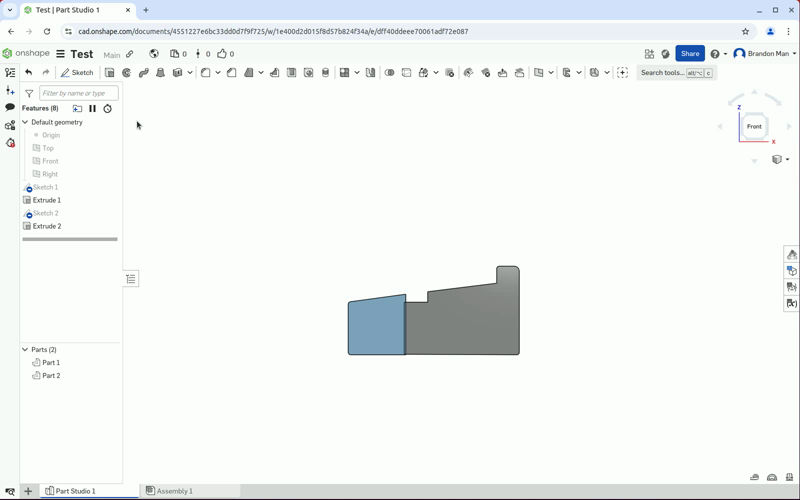
key(shift+h)
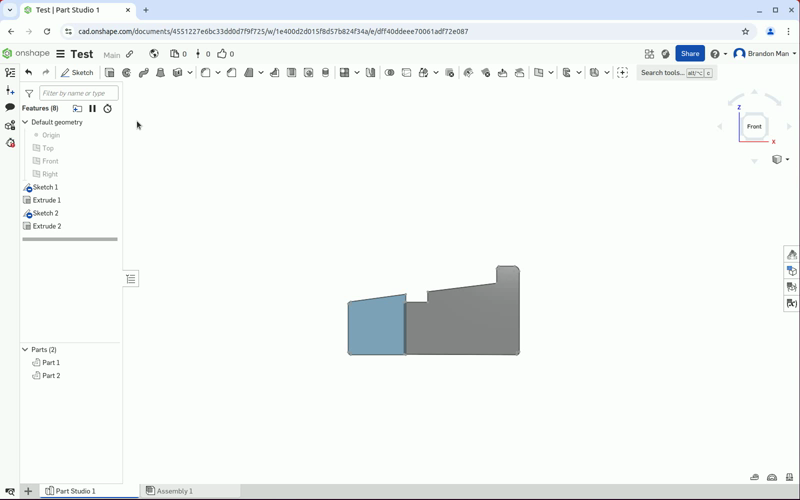
key(shift+7)
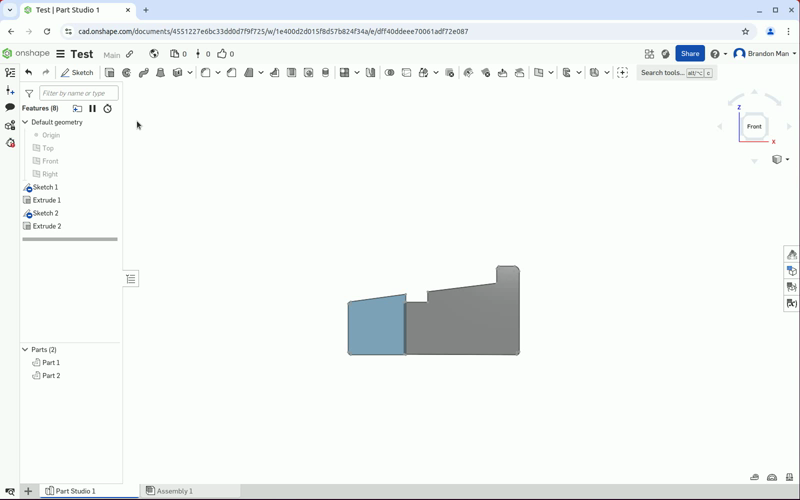
key(left, 2)
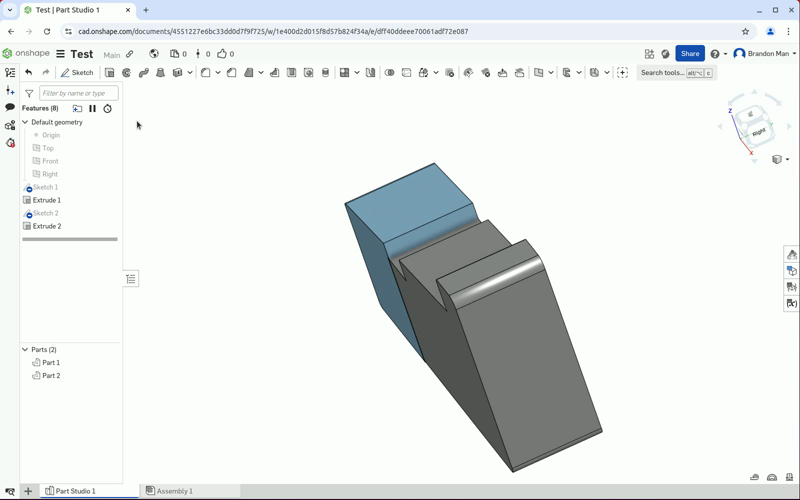
key(down, 2)
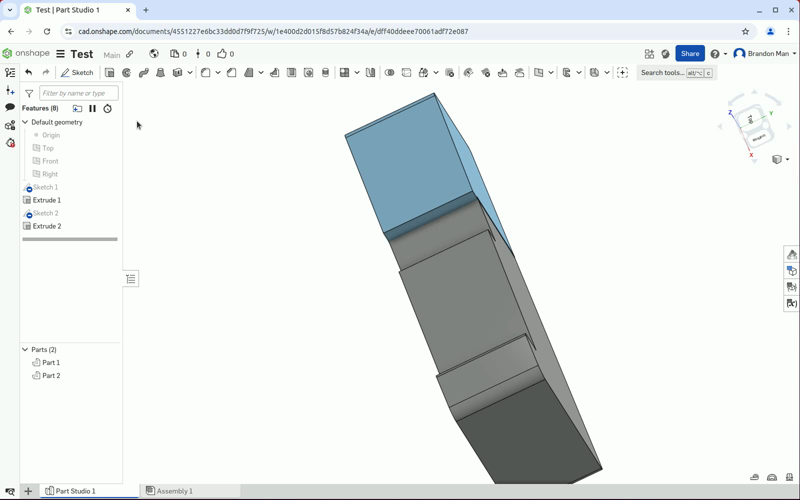
key(up, 2)
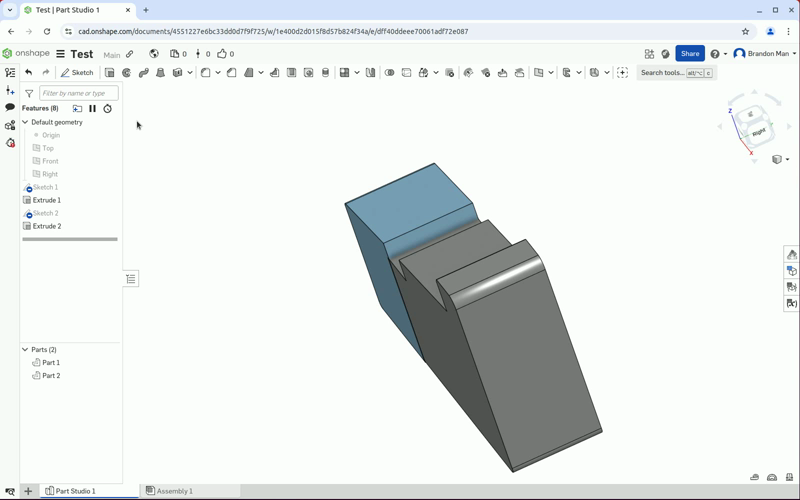
key(right, 2)
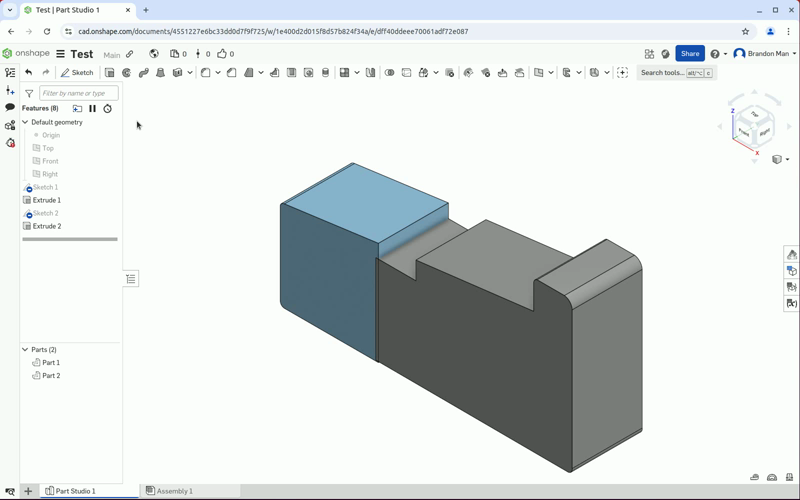
mouse_move(73, 189)
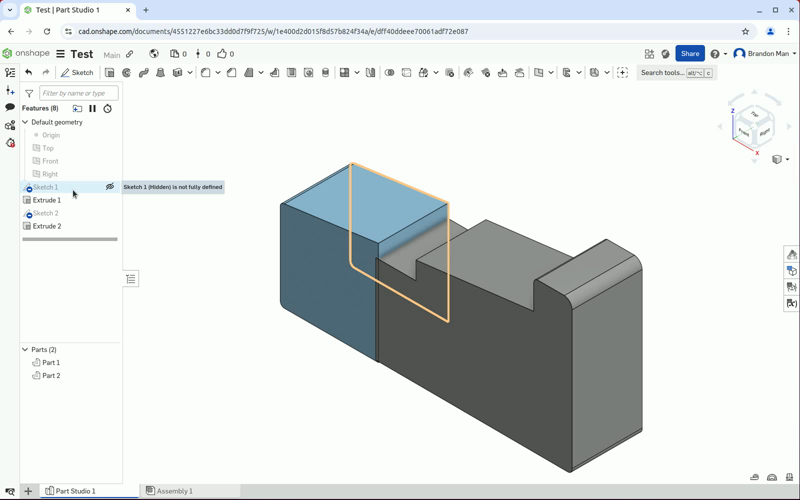
click(73, 189)